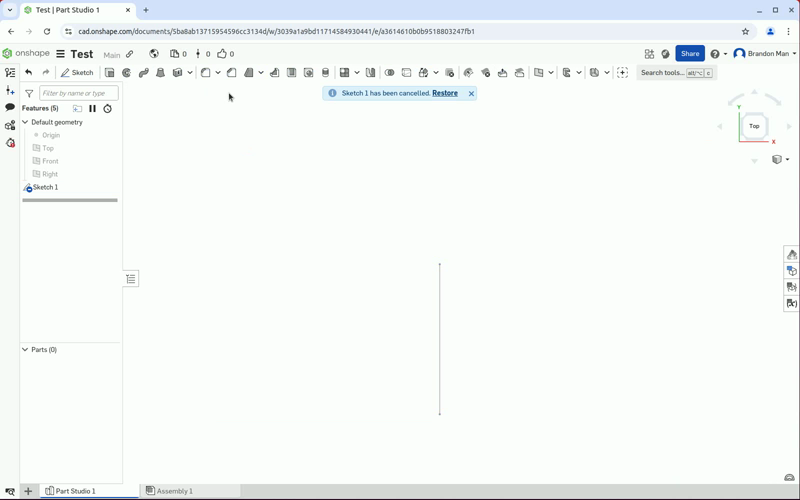
key(shift+h)
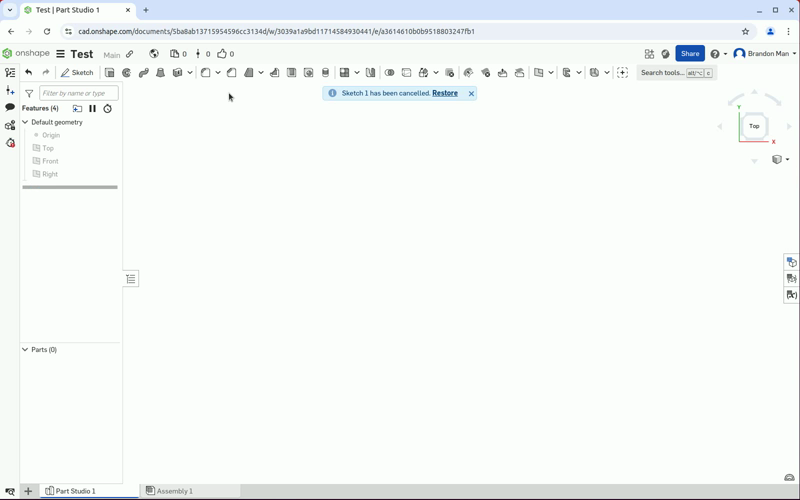
mouse_move(73, 352)
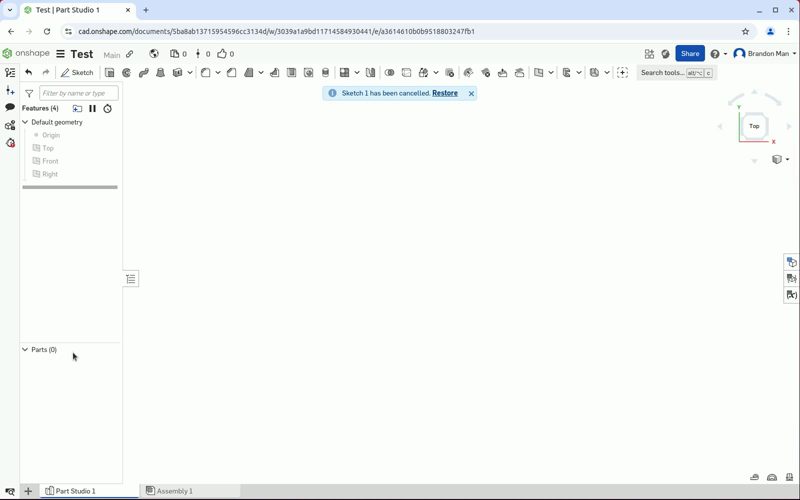
key(y)
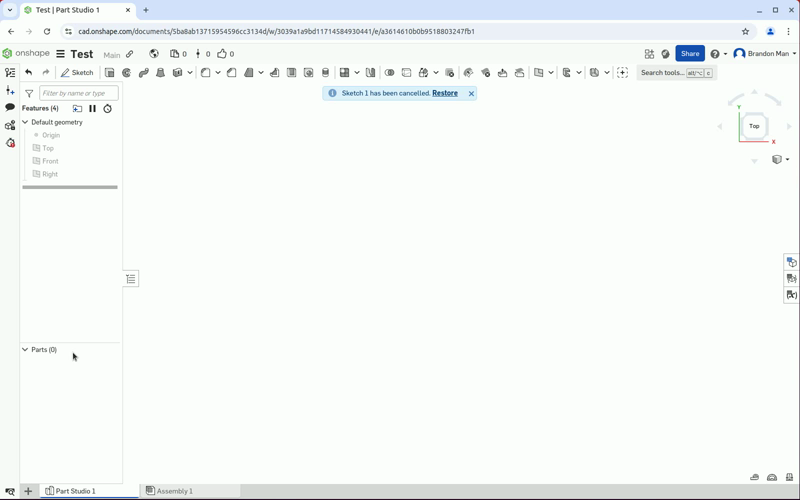
key(shift+p)
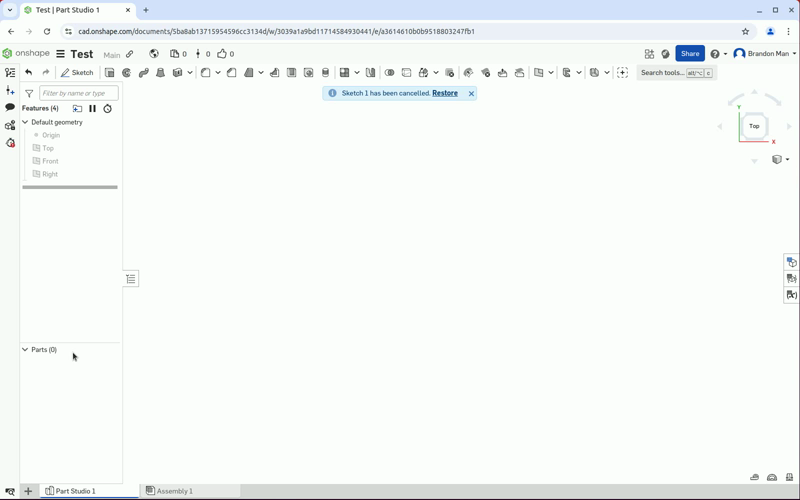
key(space)
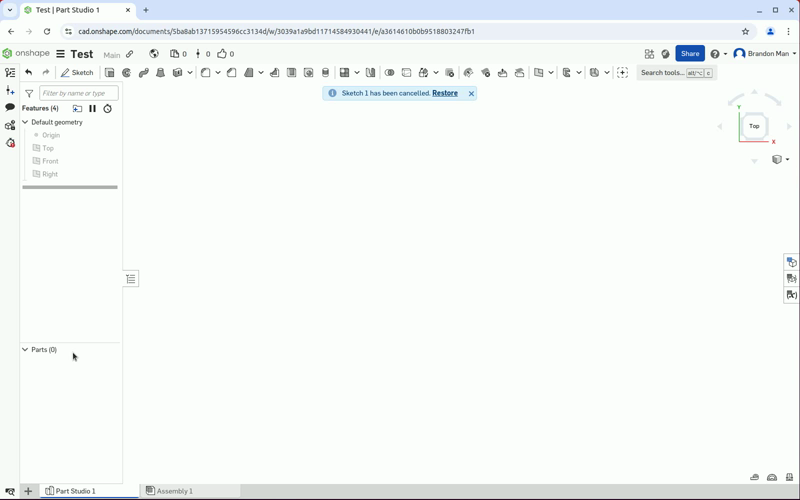
key_down(shift)
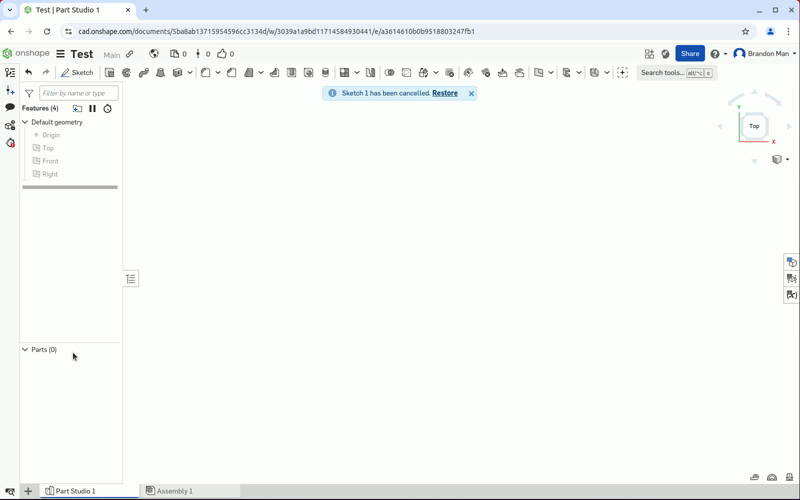
key(up)
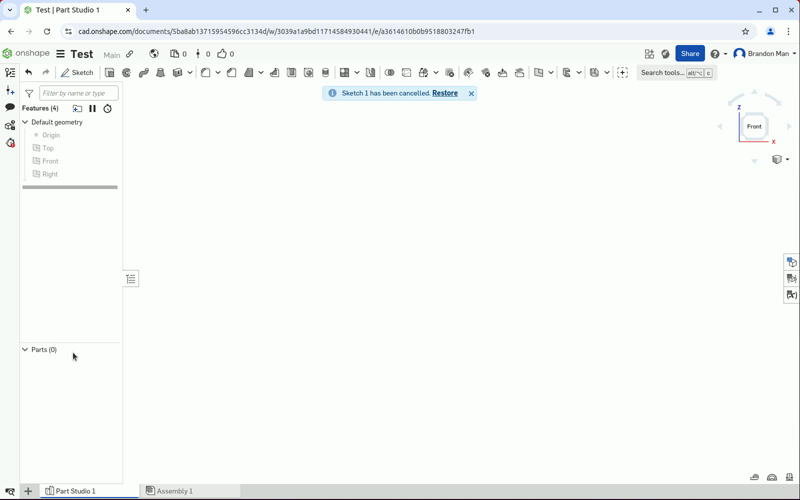
key_up(shift)
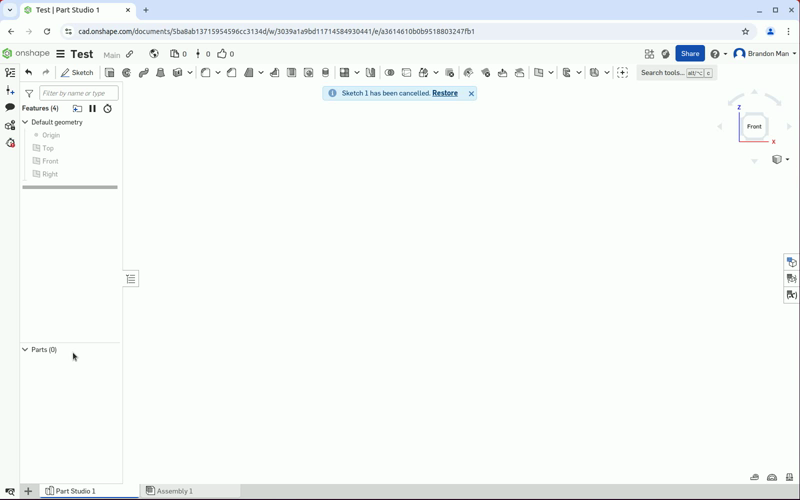
mouse_move(73, 352)
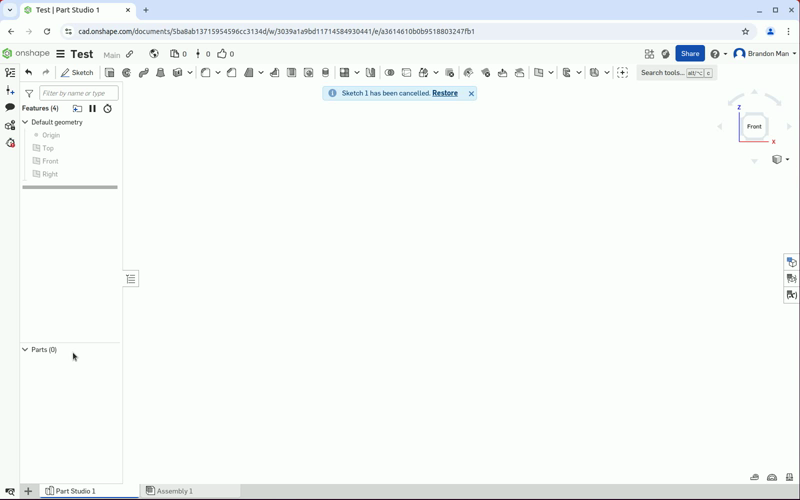
key(shift+y)
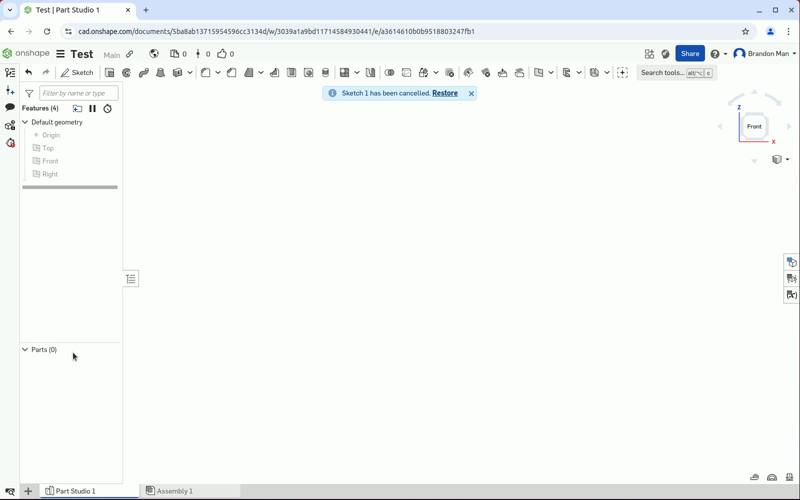
key(shift+s)
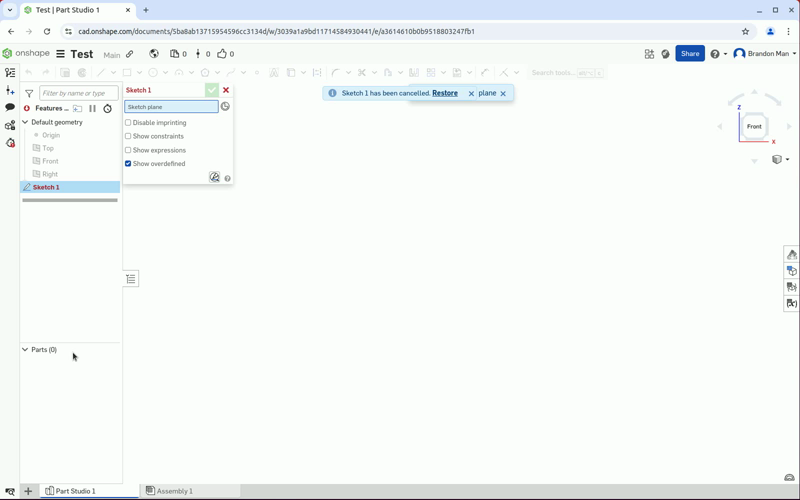
mouse_move(73, 163)
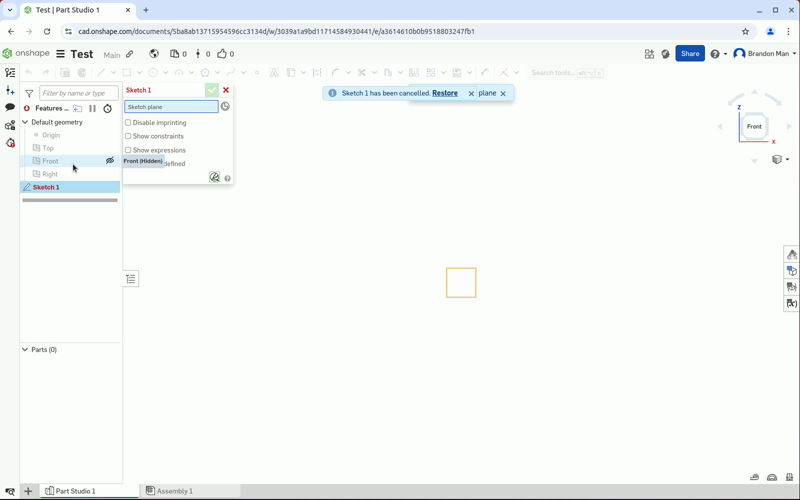
click(73, 163)
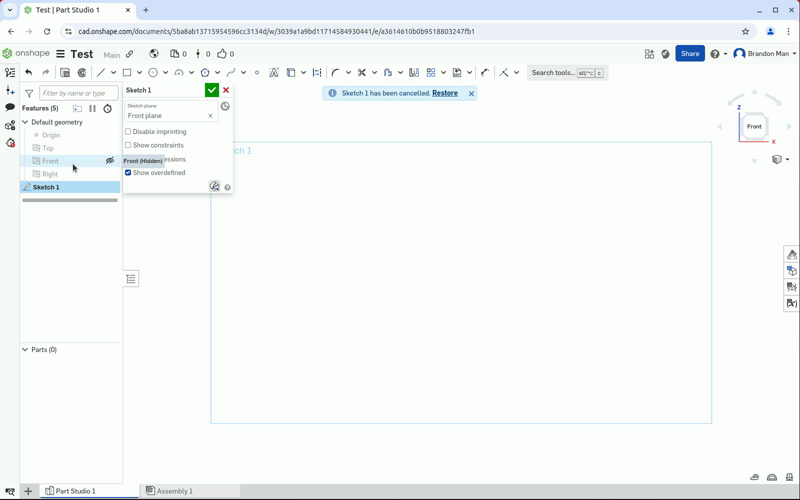
mouse_move(73, 352)
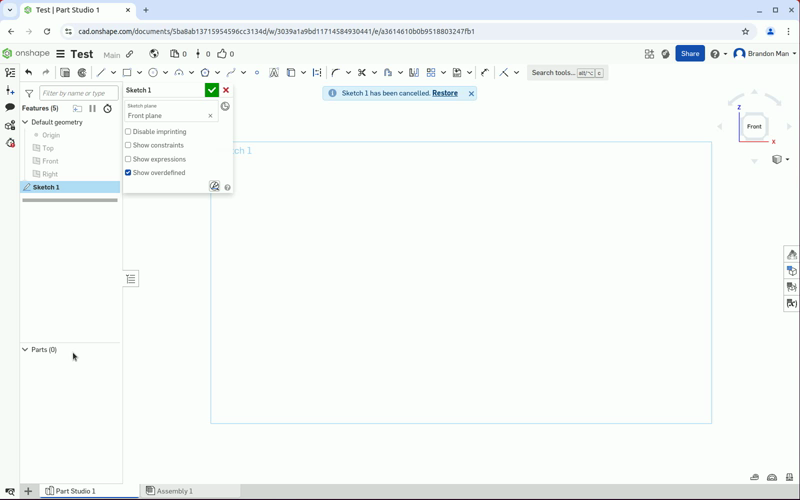
key(y)
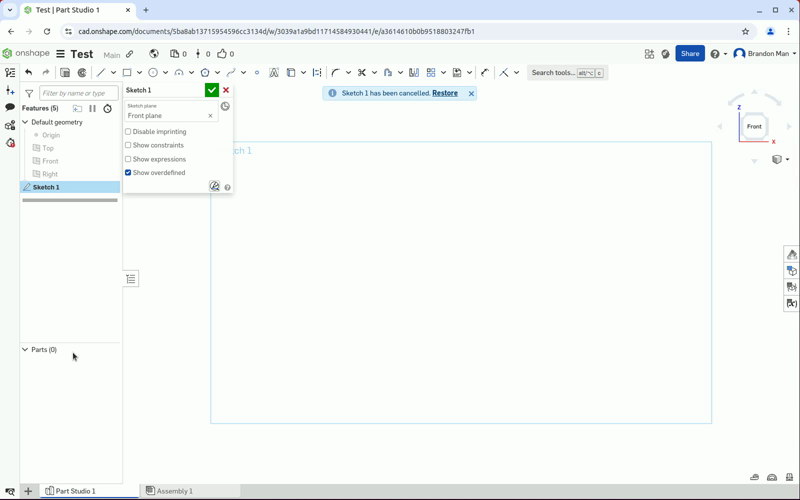
key(a)
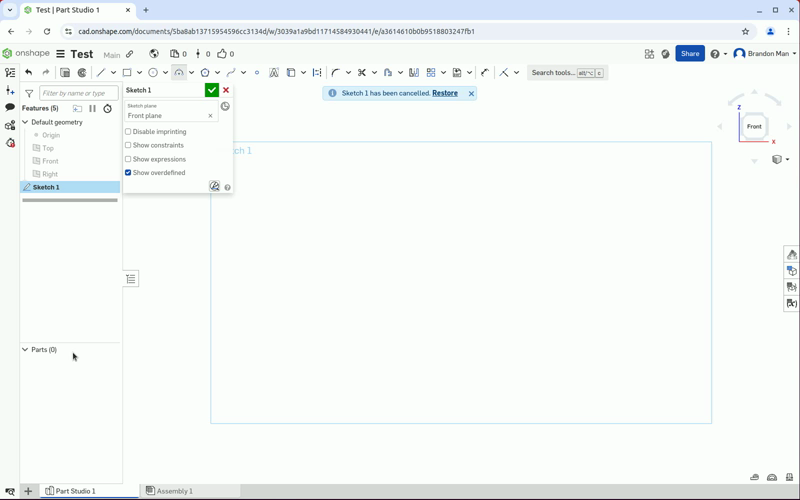
key_down(shift)
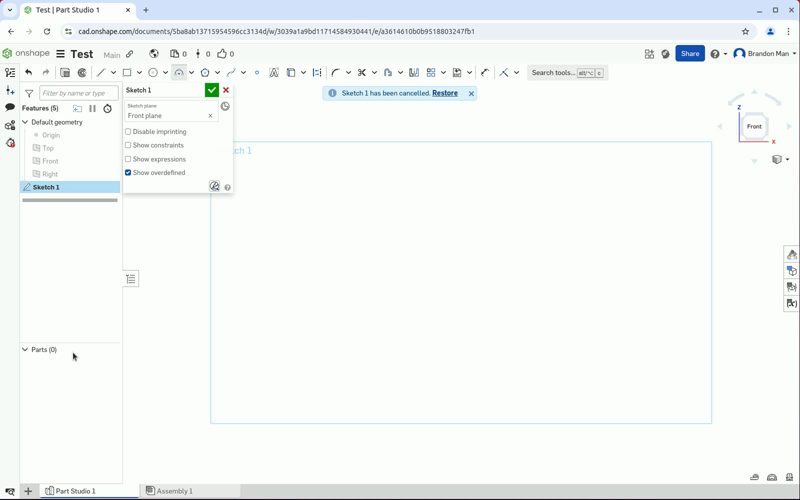
mouse_move(398, 301)
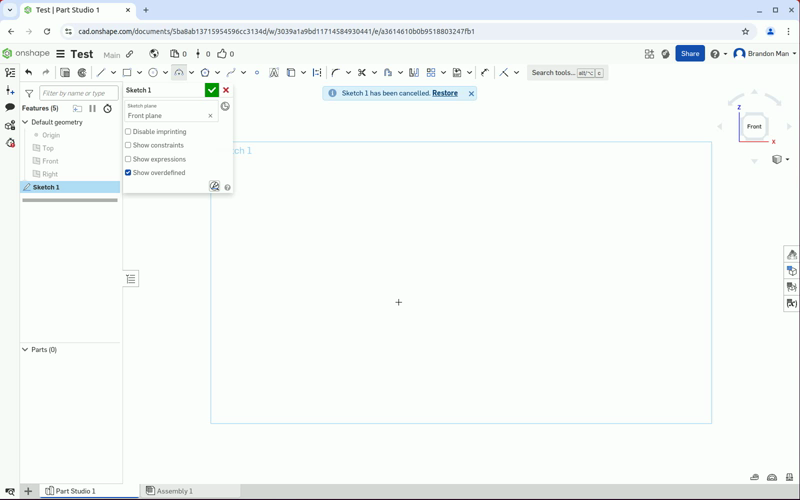
click(398, 301)
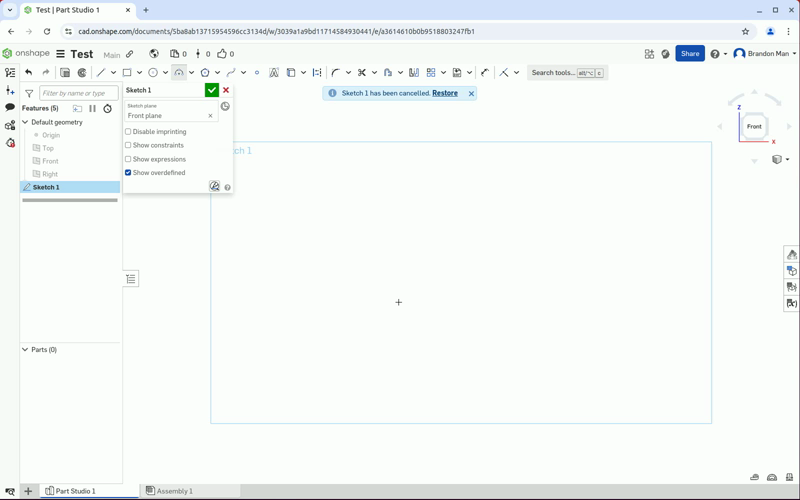
key_up(shift)
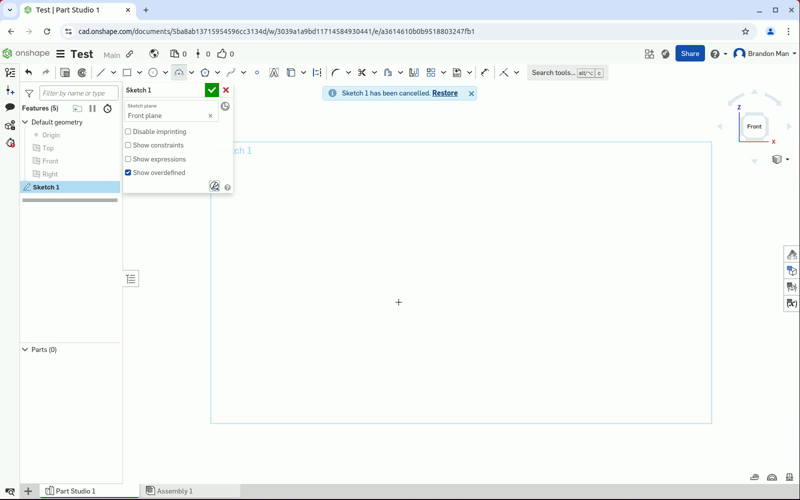
key_down(shift)
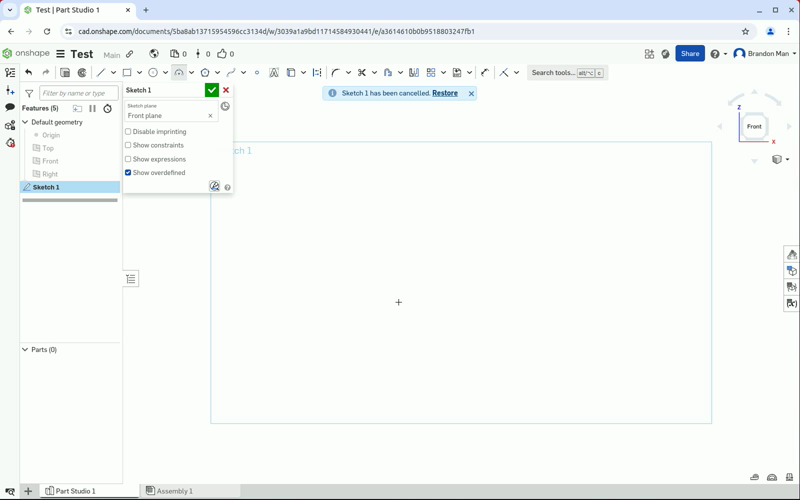
mouse_move(438, 345)
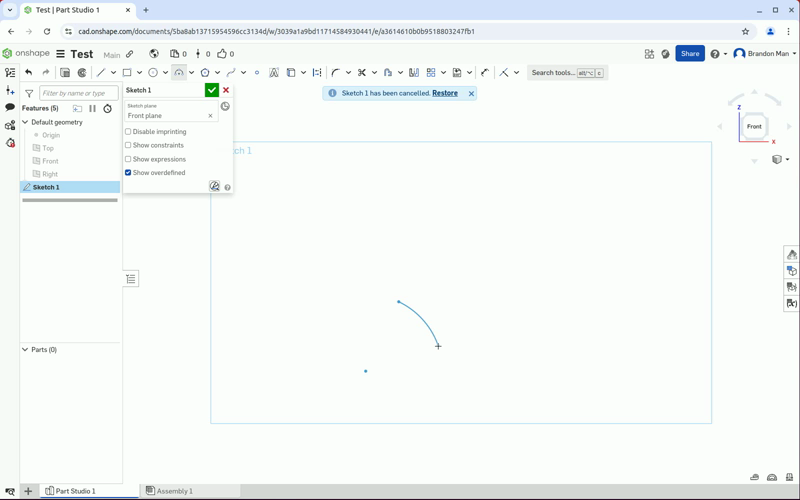
click(438, 345)
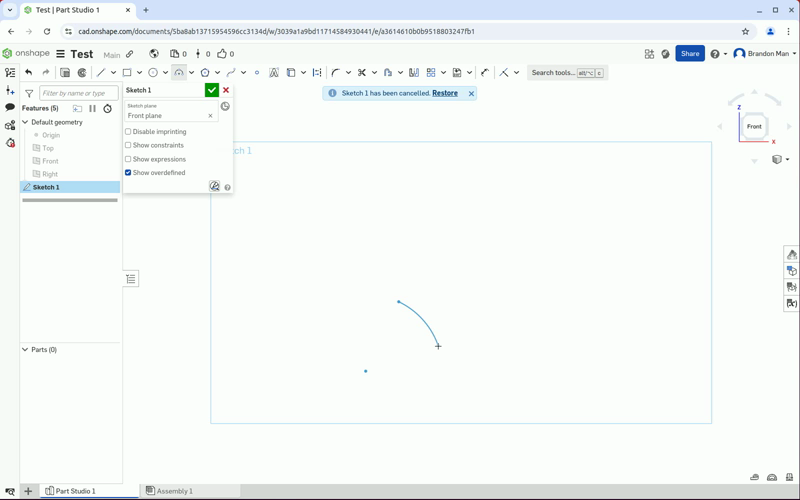
mouse_move(395, 344)
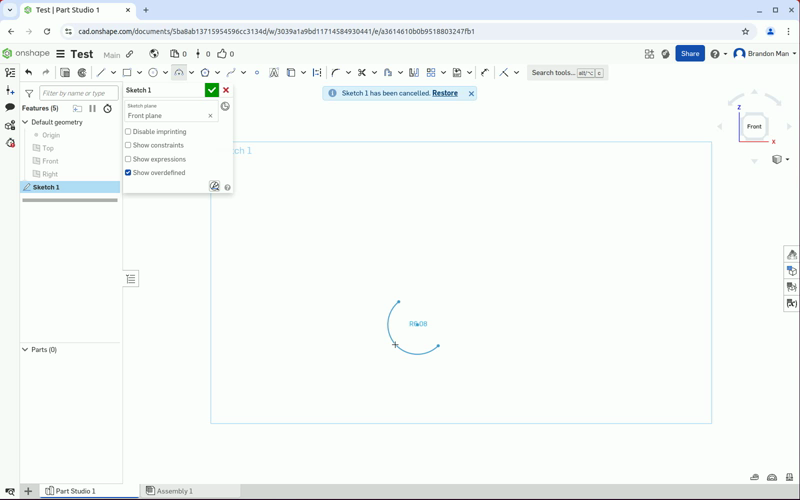
click(395, 344)
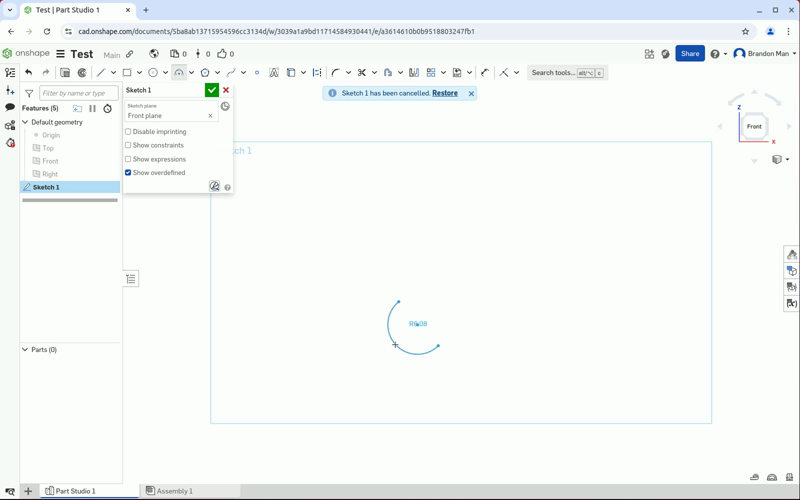
key_up(shift)
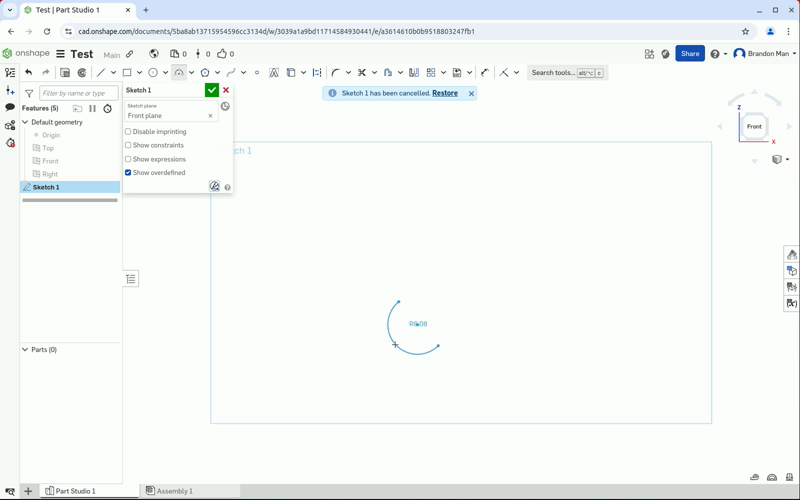
key(esc)
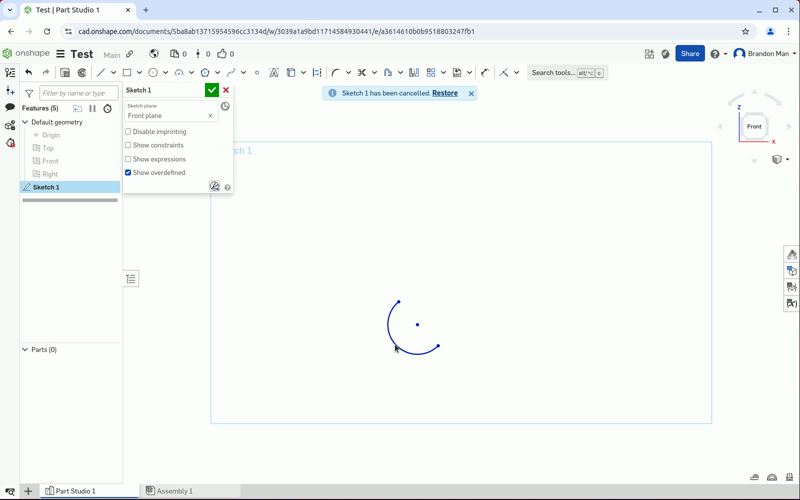
key(l)
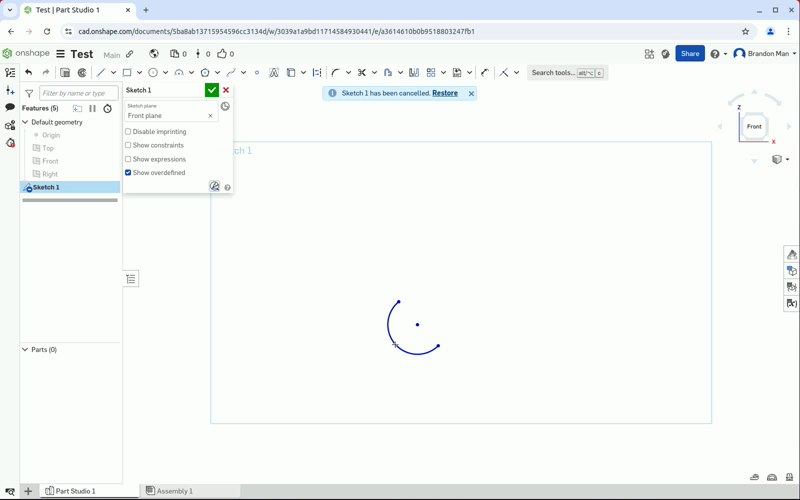
mouse_move(438, 345)
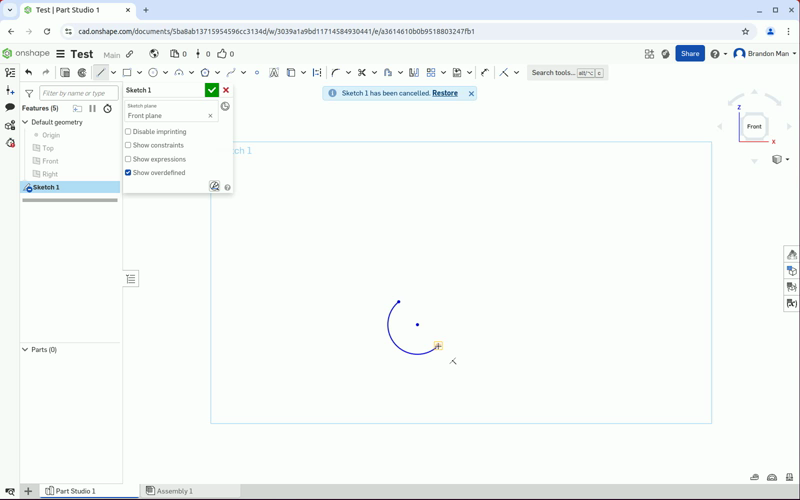
click(438, 345)
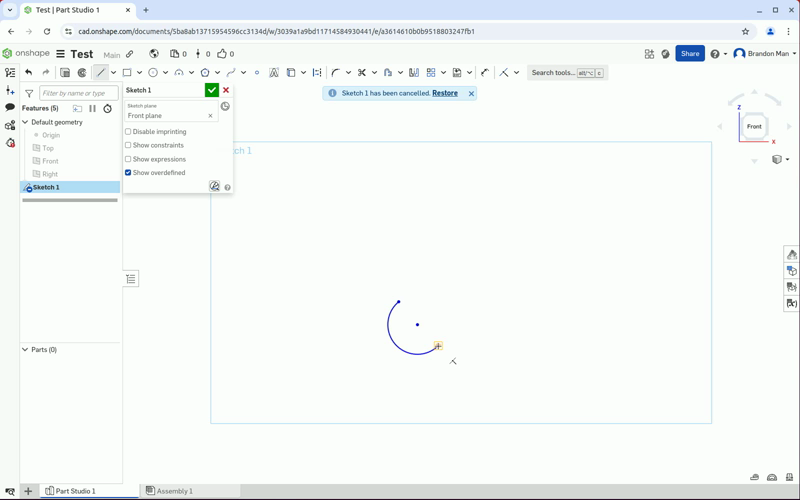
key_down(shift)
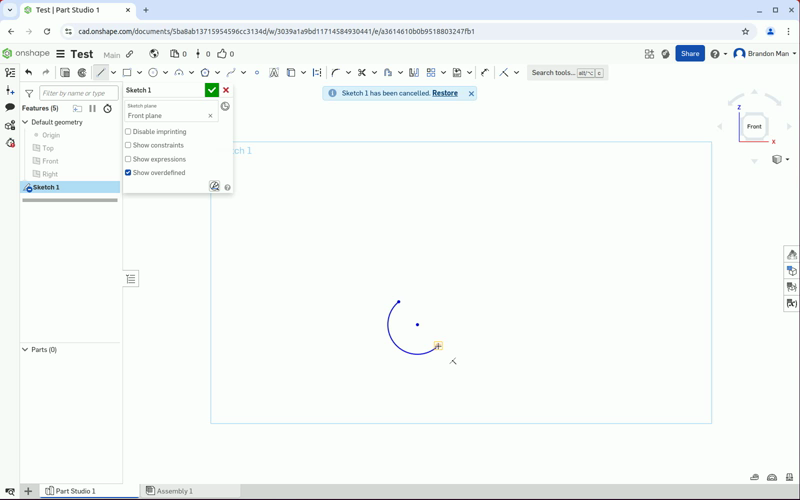
mouse_move(500, 295)
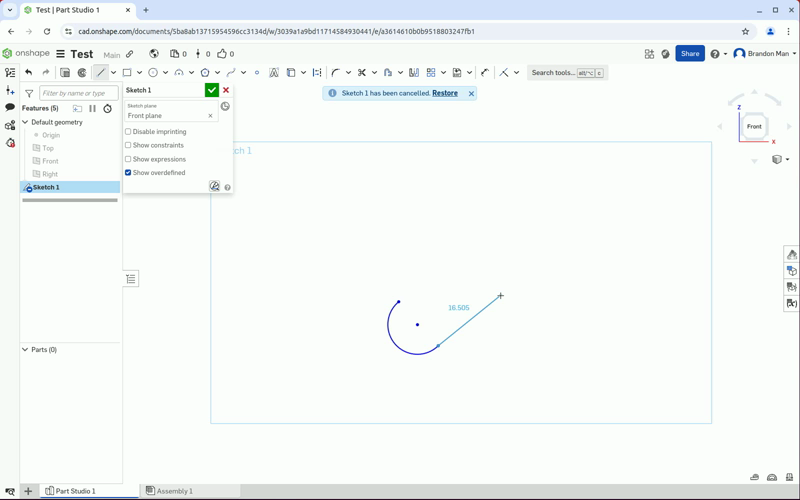
click(500, 295)
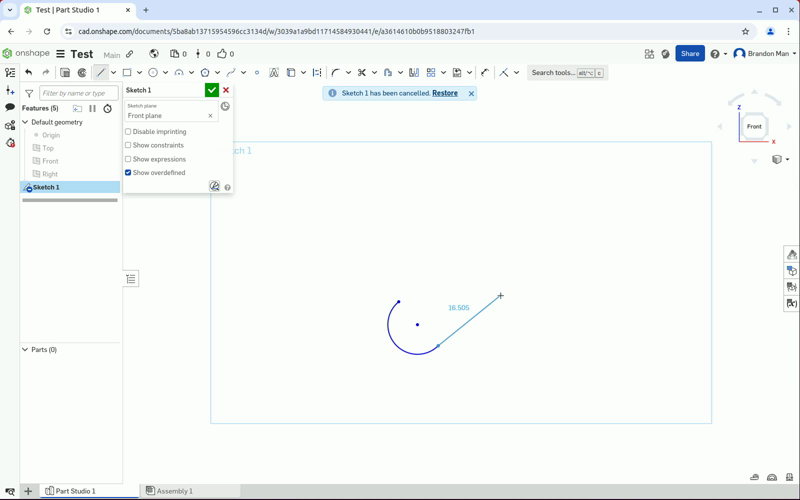
key_up(shift)
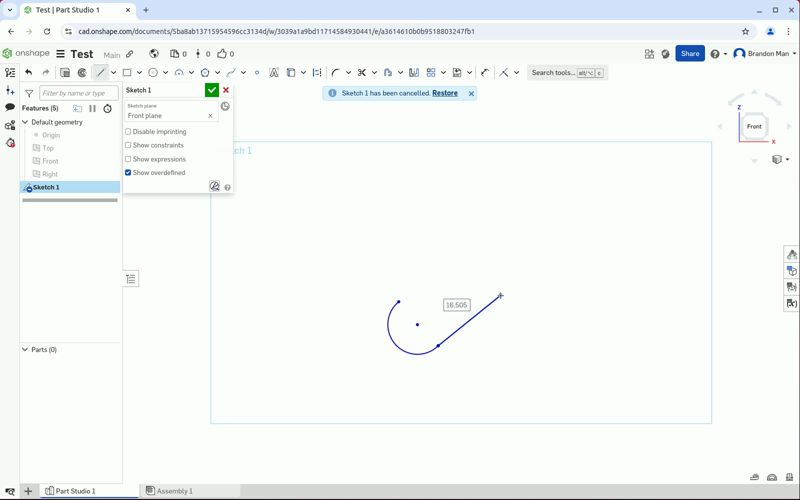
key_down(shift)
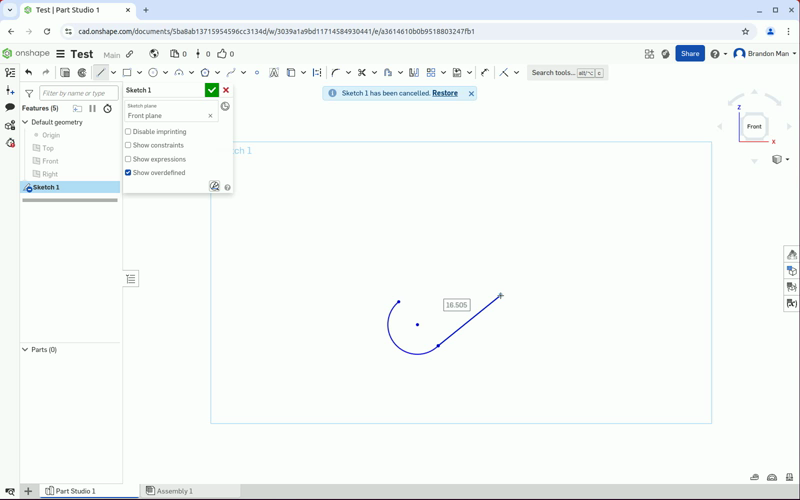
mouse_move(452, 247)
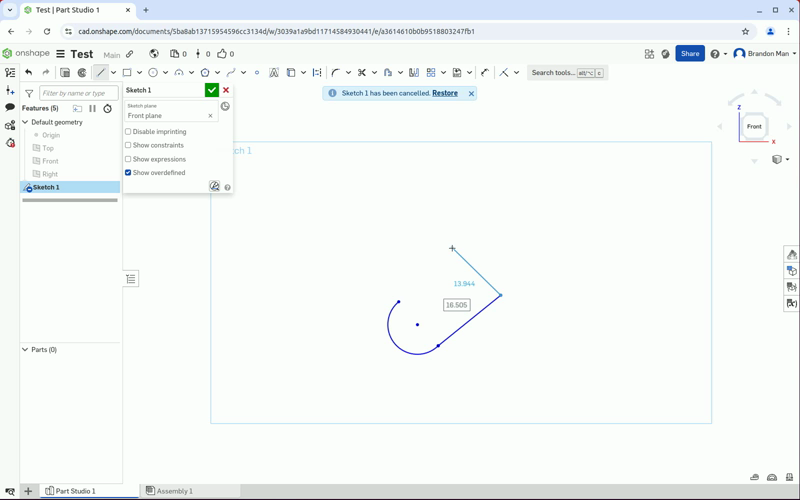
click(452, 247)
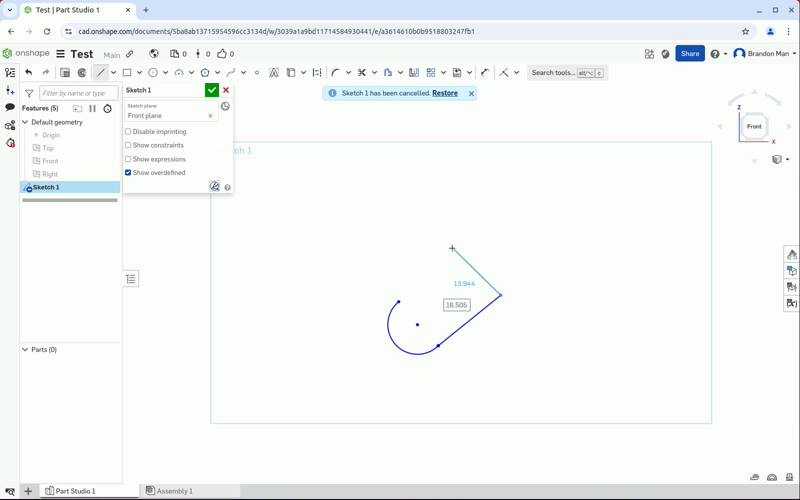
key_up(shift)
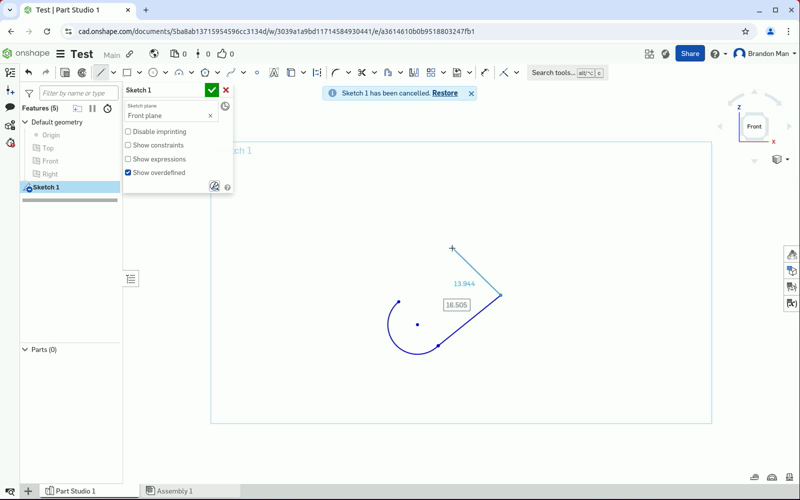
key_down(shift)
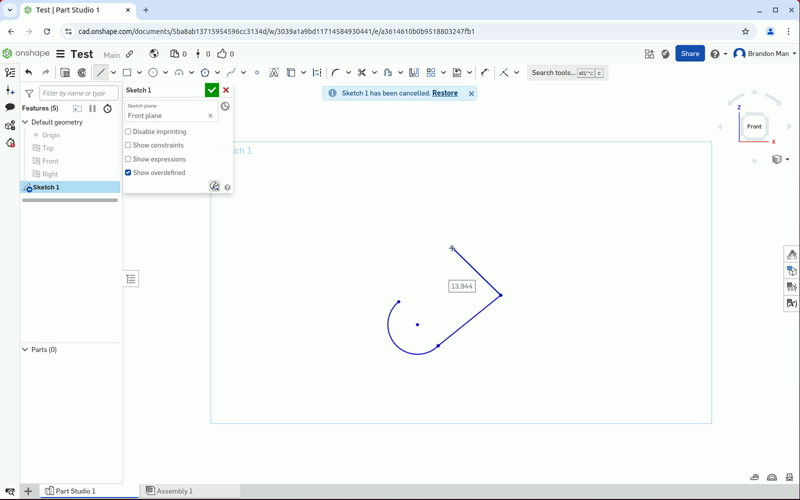
mouse_move(398, 301)
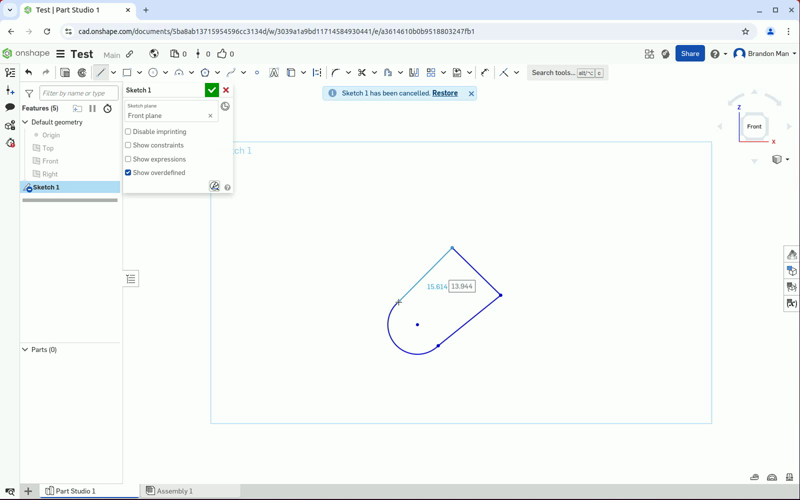
key_up(shift)
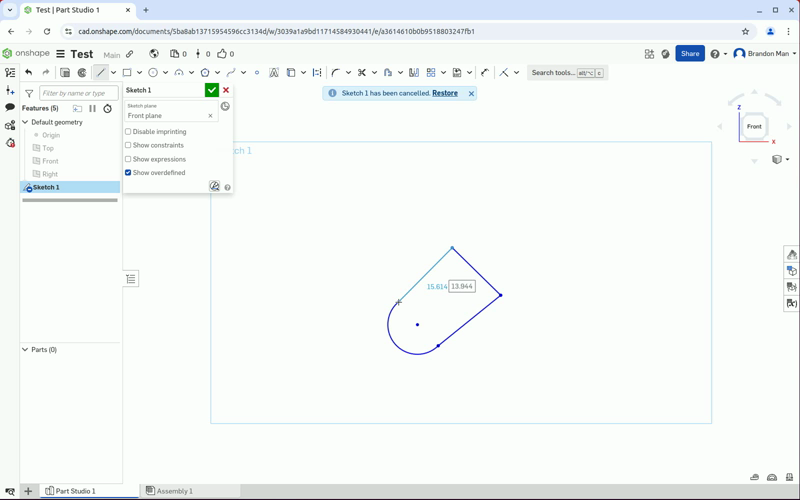
click(398, 301)
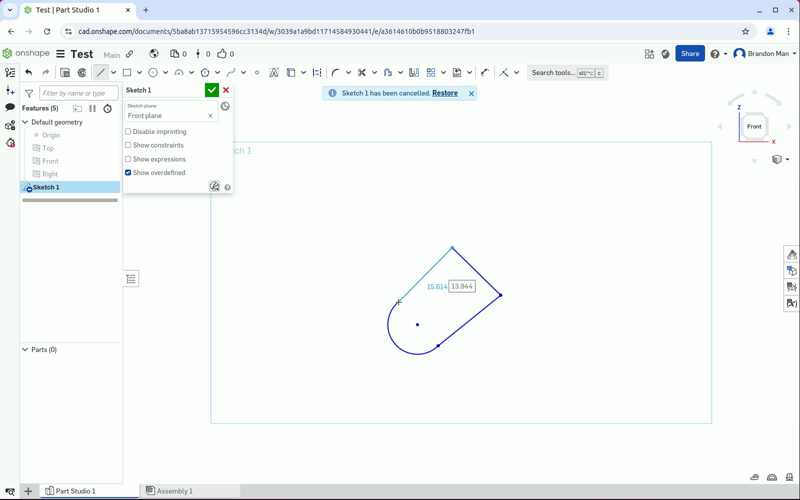
key(esc)
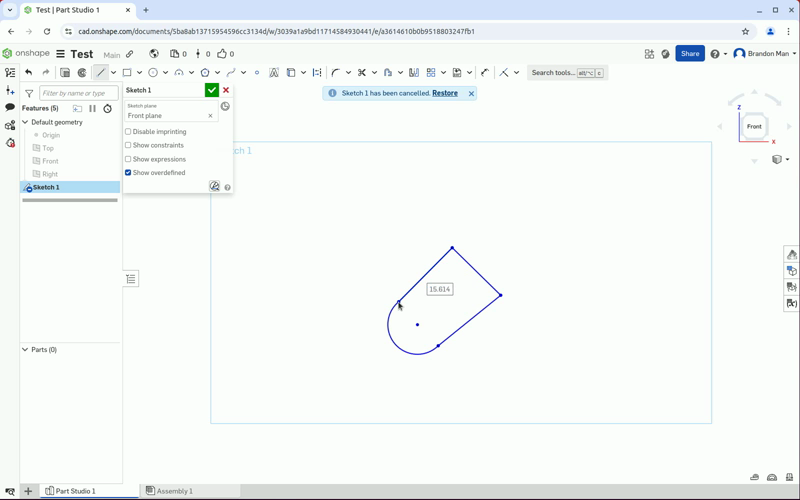
key(l)
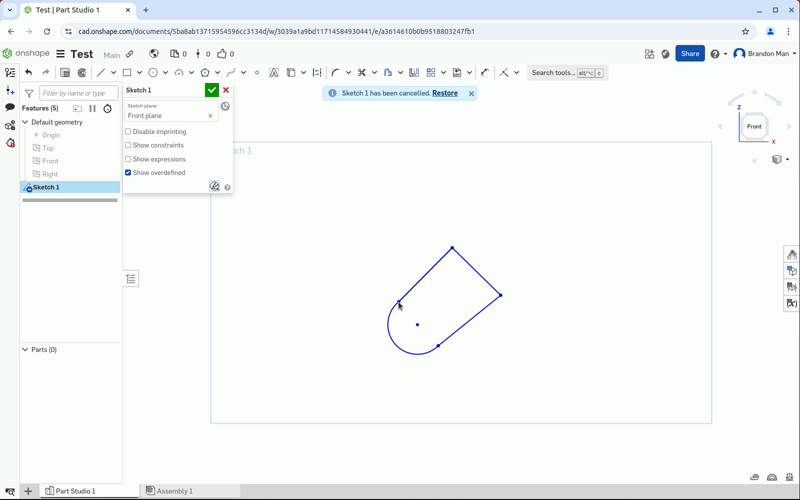
key_down(shift)
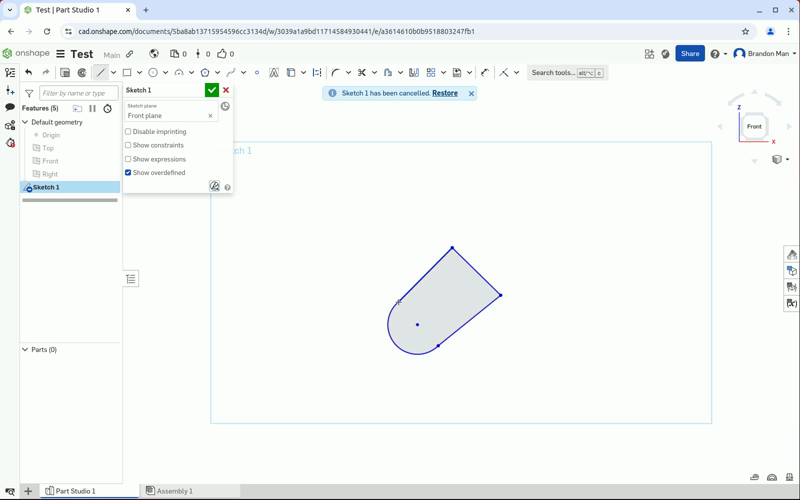
mouse_move(410, 344)
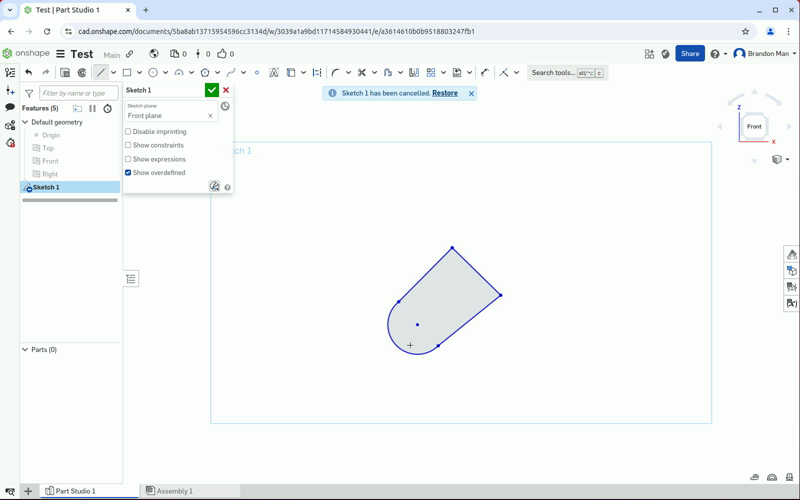
click(410, 344)
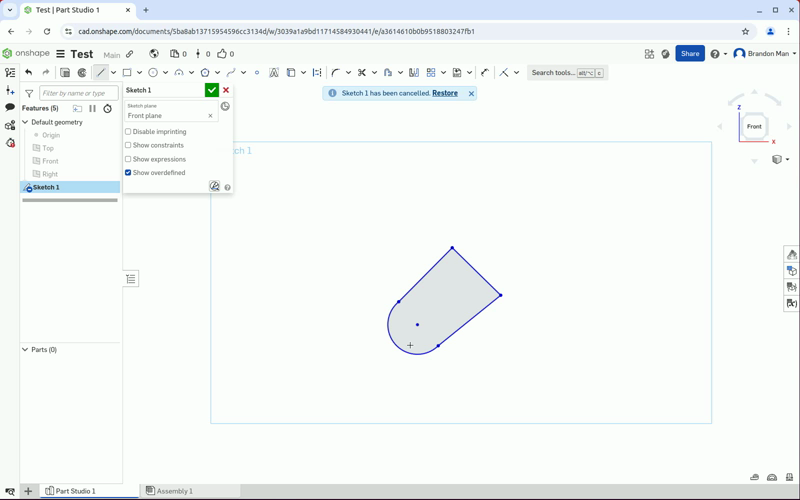
key_up(shift)
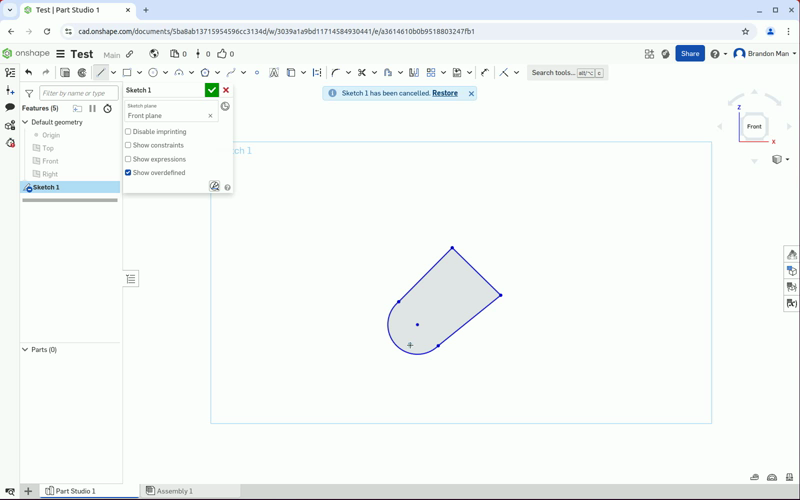
key_down(shift)
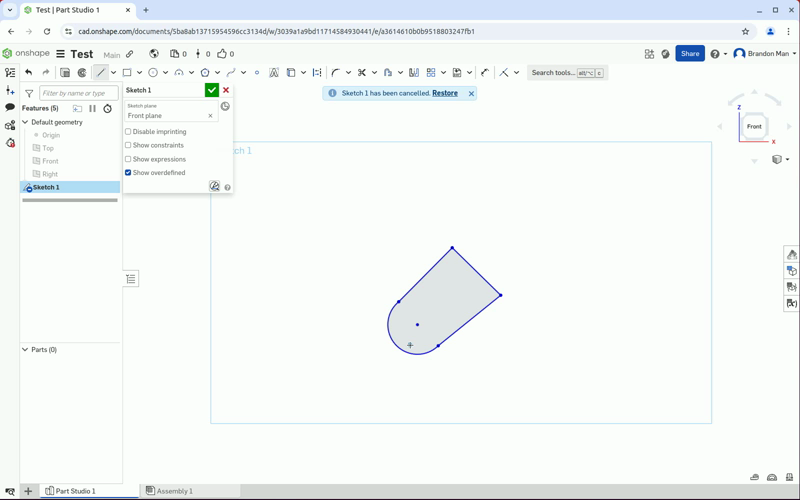
mouse_move(440, 344)
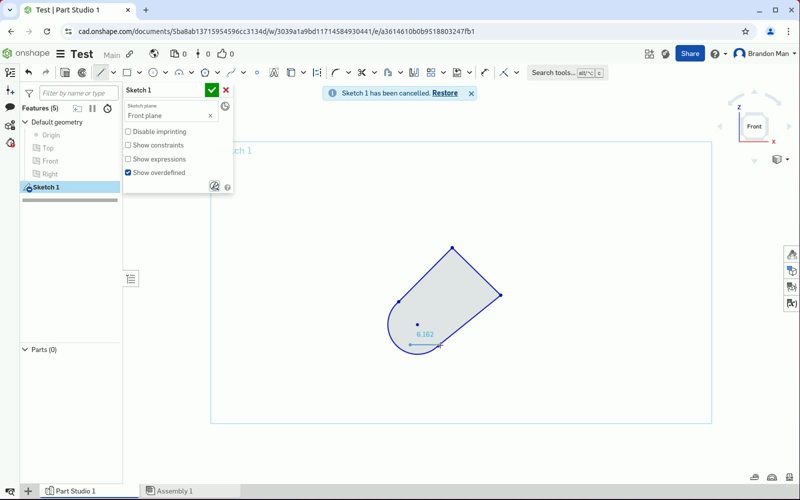
mouse_move(417, 344)
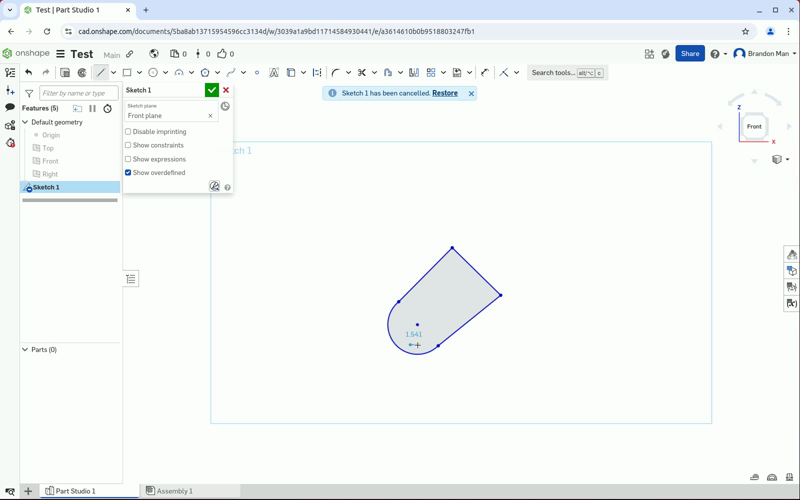
scroll(6)
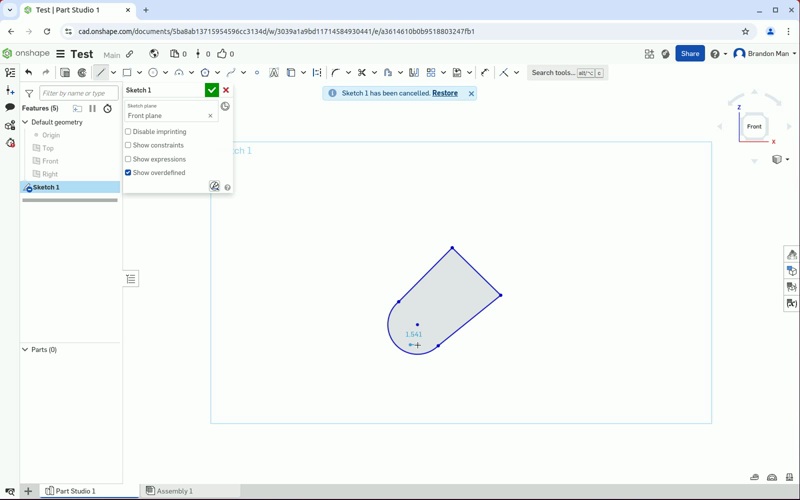
scroll(6)
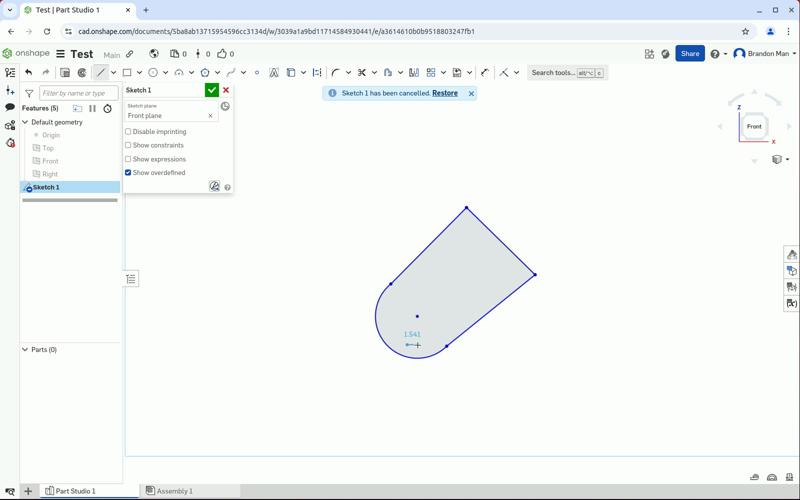
scroll(6)
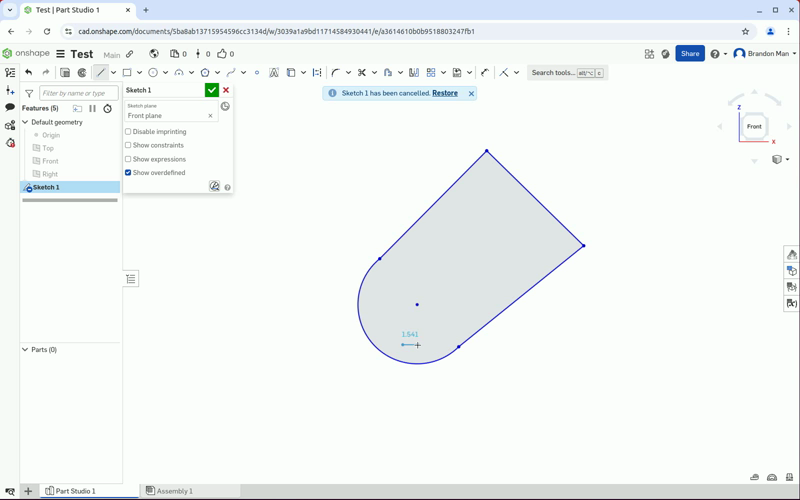
scroll(6)
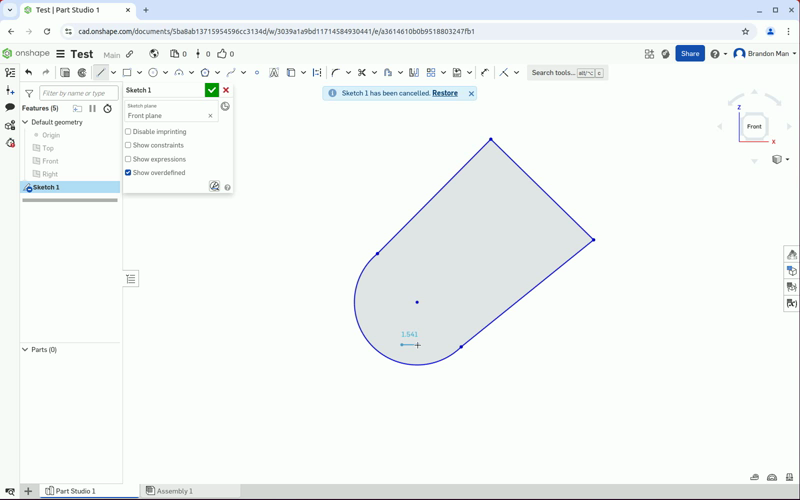
scroll(6)
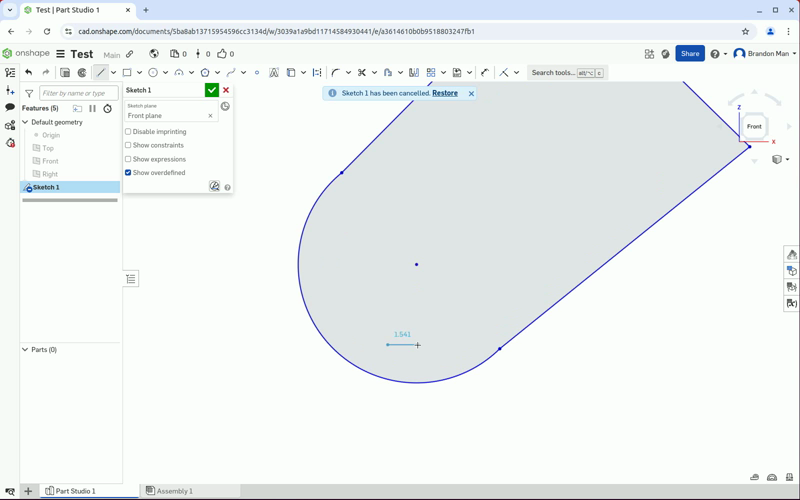
scroll(6)
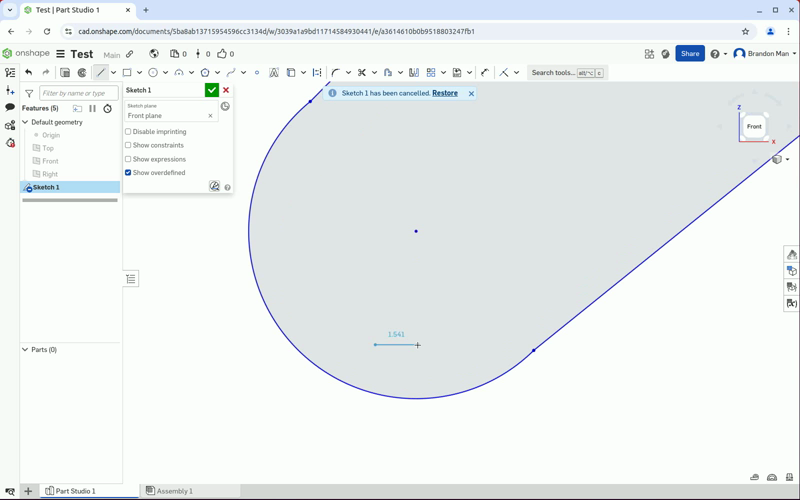
scroll(6)
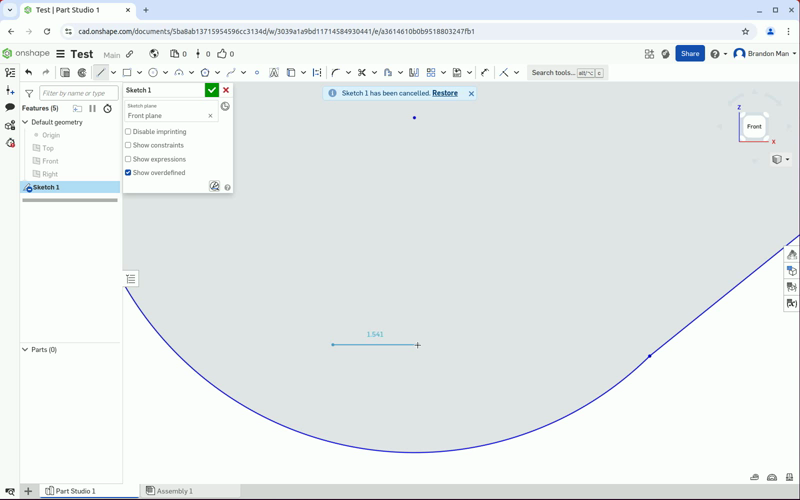
click(417, 344)
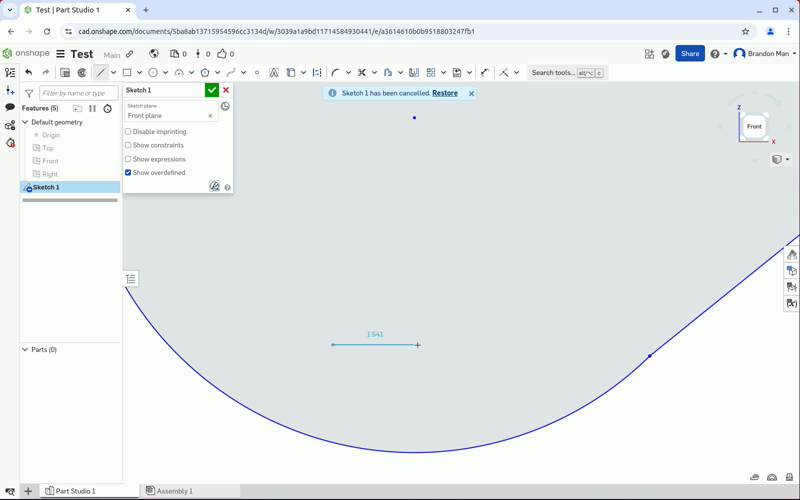
scroll(-6)
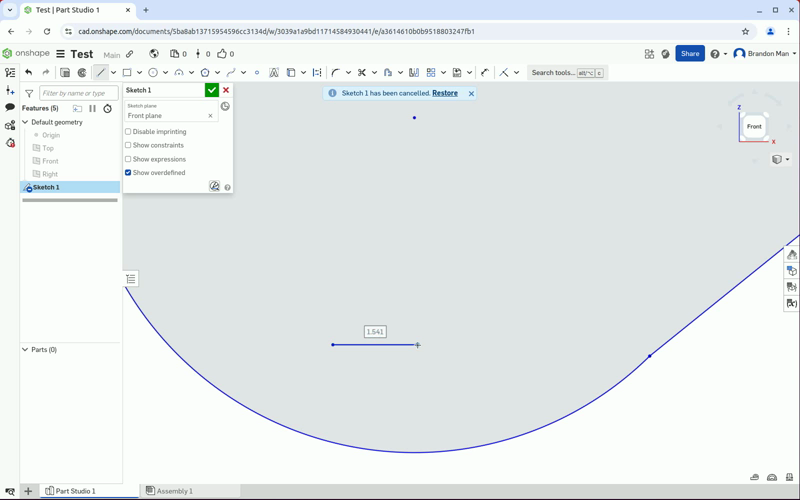
scroll(-6)
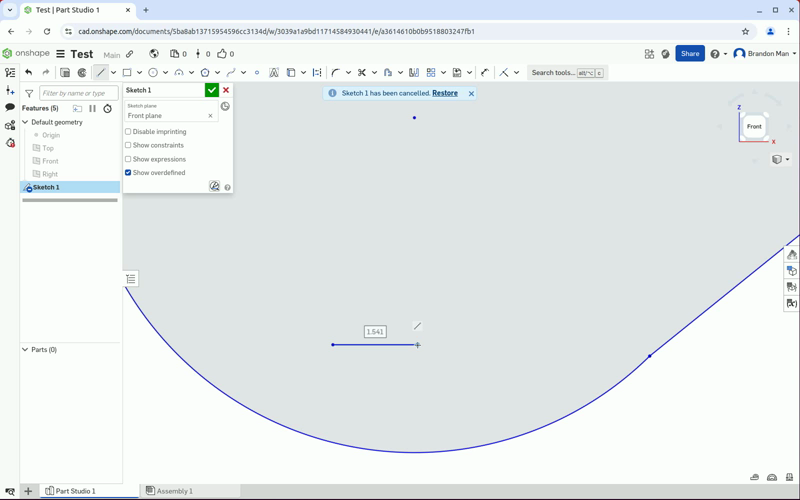
scroll(-6)
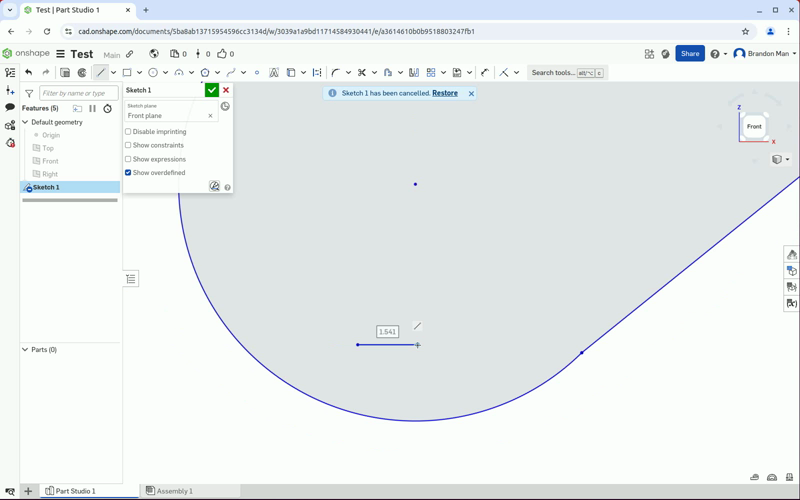
scroll(-6)
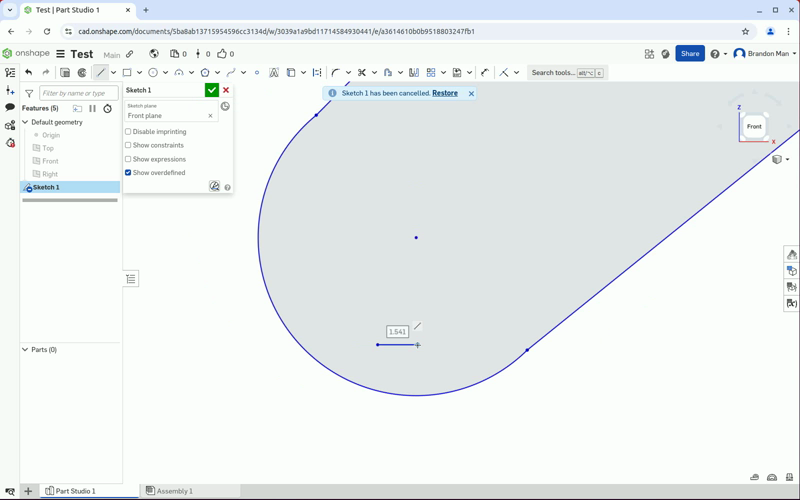
scroll(-6)
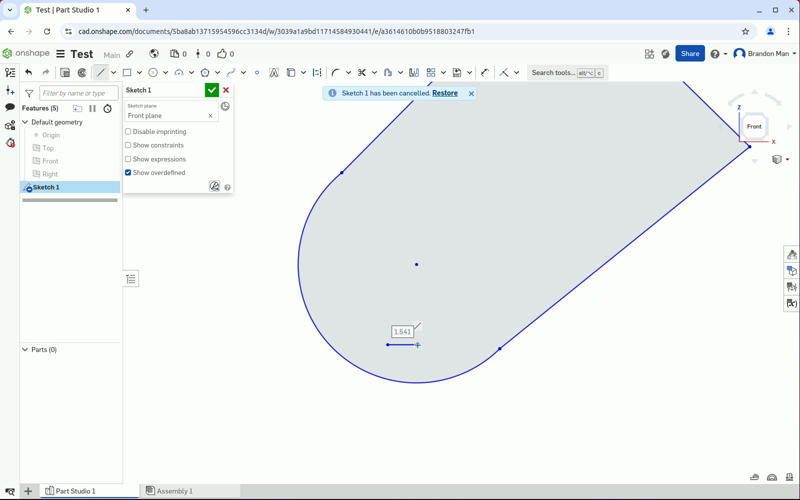
scroll(-6)
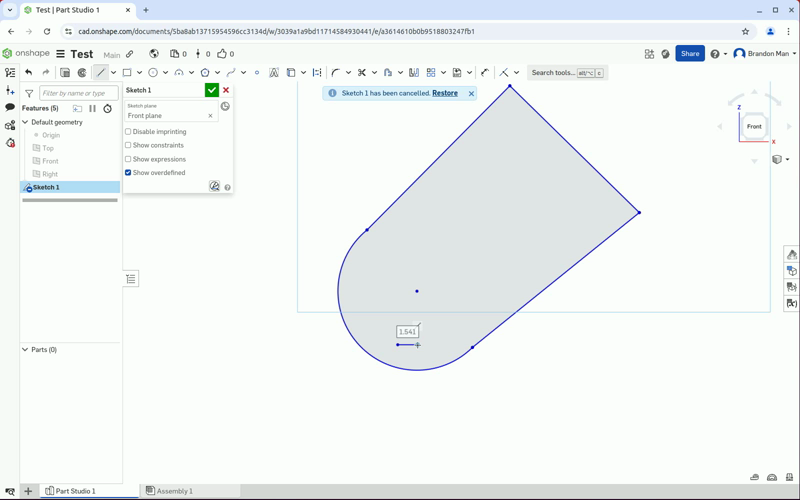
scroll(-6)
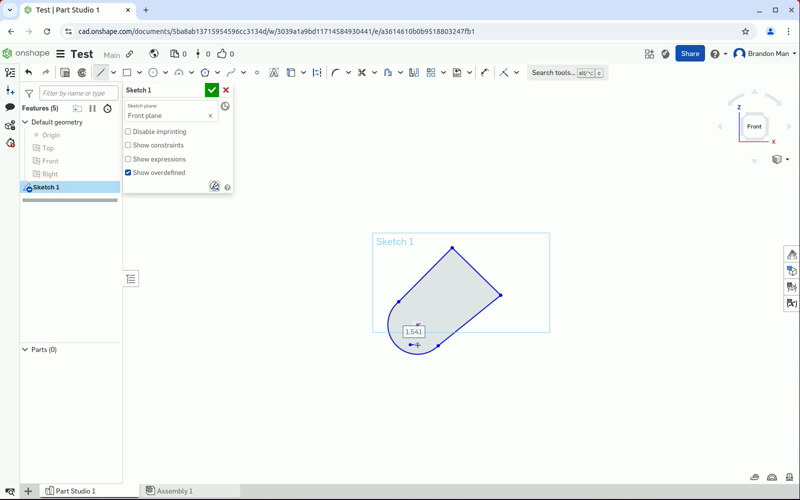
key_up(shift)
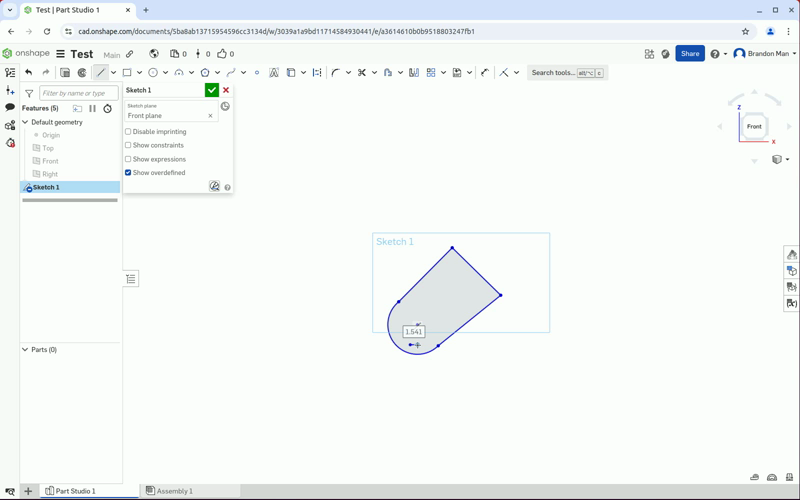
key_down(shift)
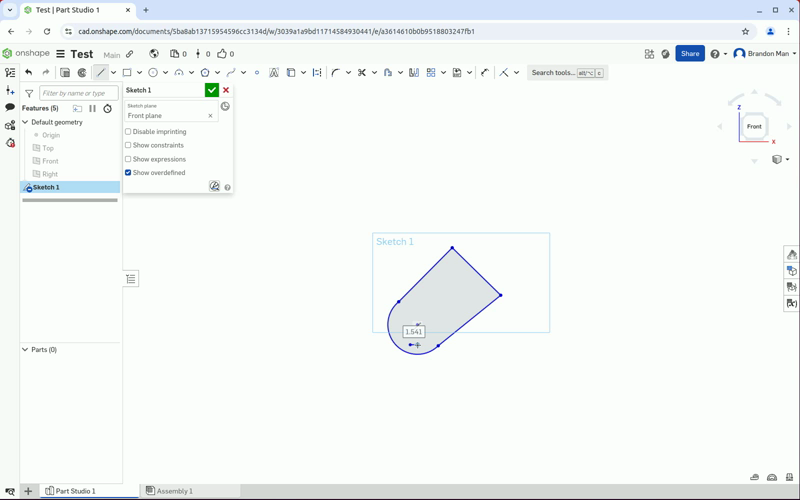
mouse_move(447, 344)
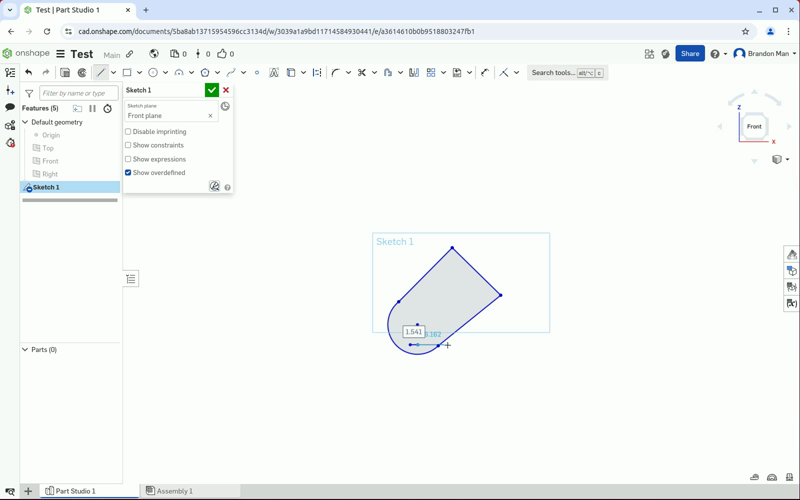
mouse_move(417, 300)
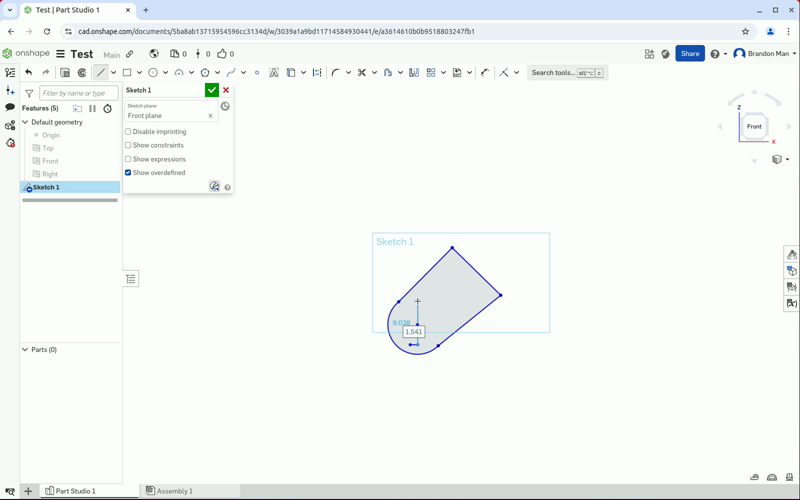
click(417, 300)
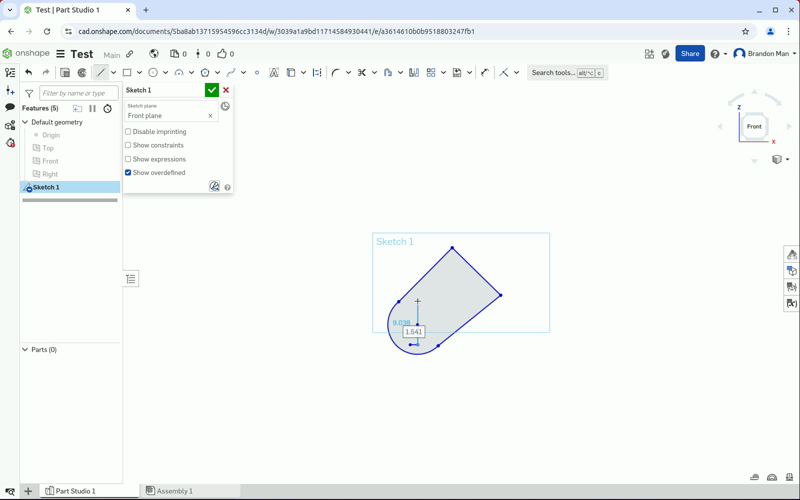
key_up(shift)
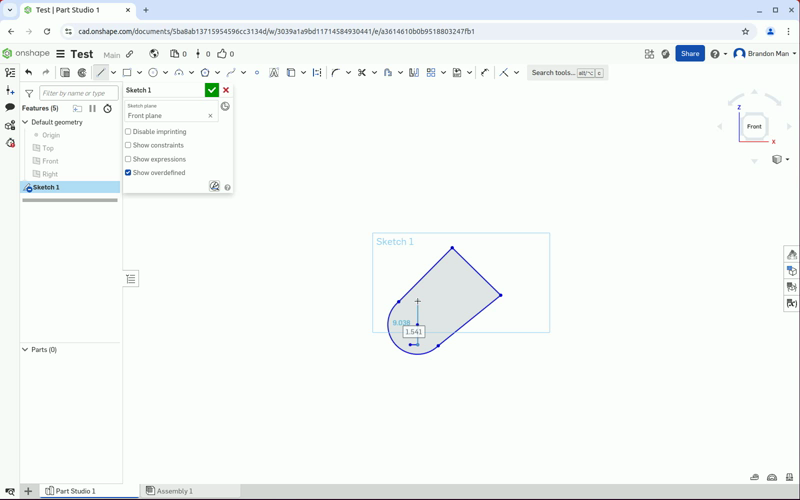
key_down(shift)
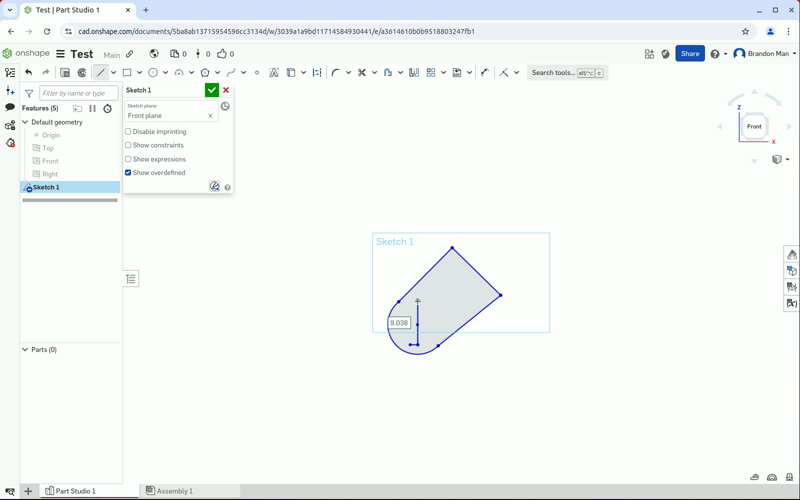
mouse_move(447, 300)
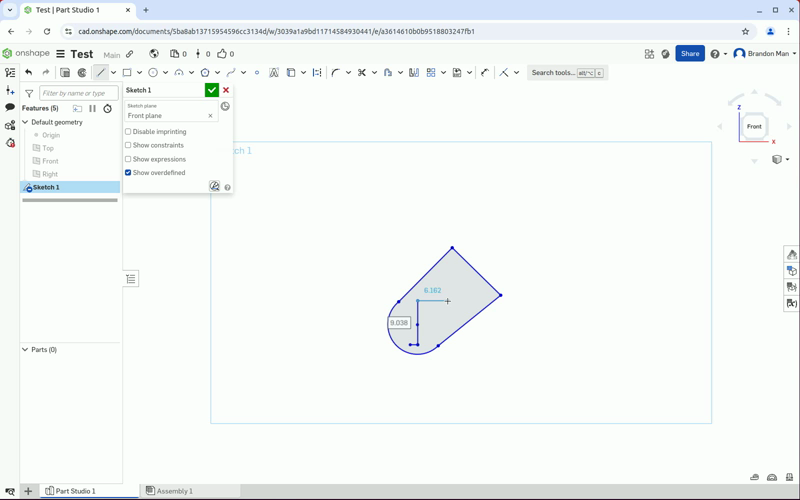
mouse_move(410, 300)
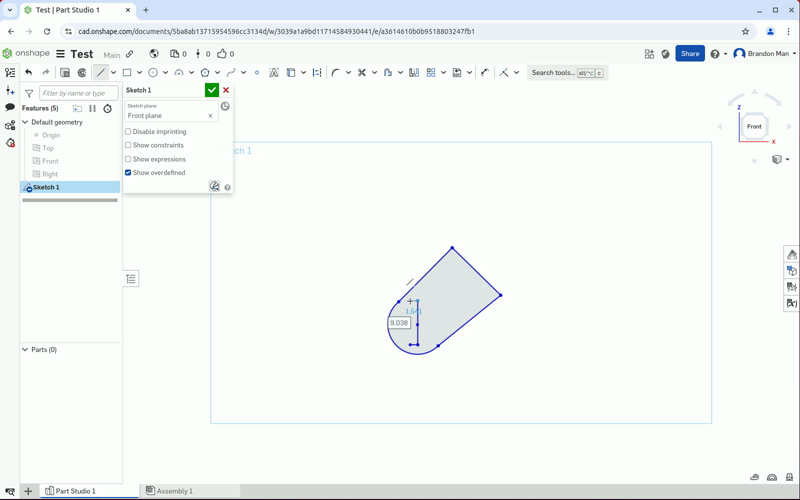
scroll(6)
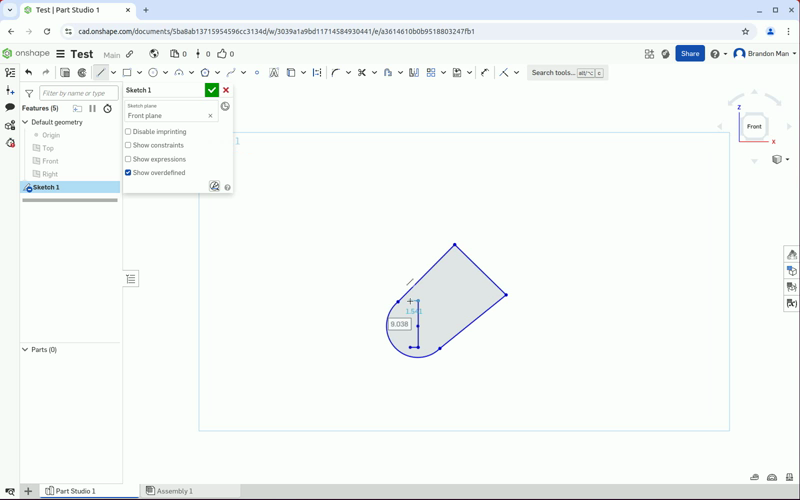
scroll(6)
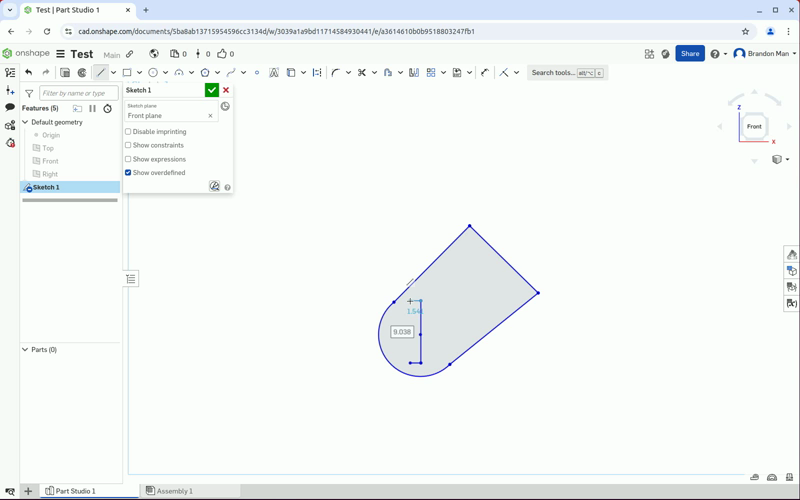
scroll(6)
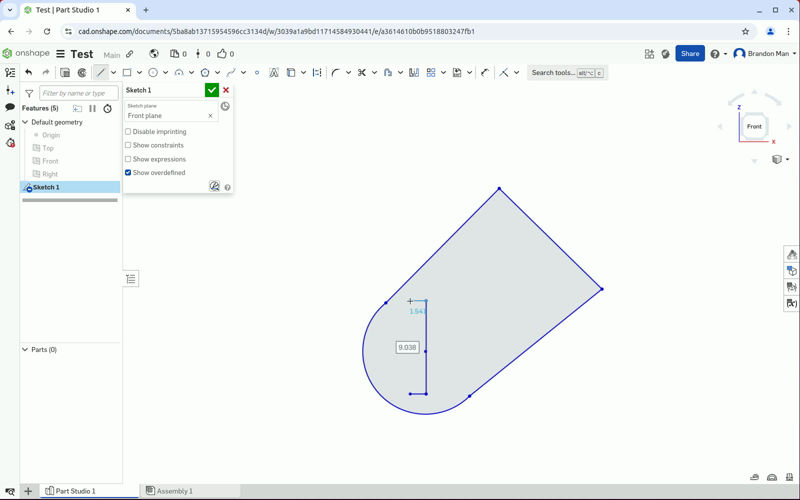
scroll(6)
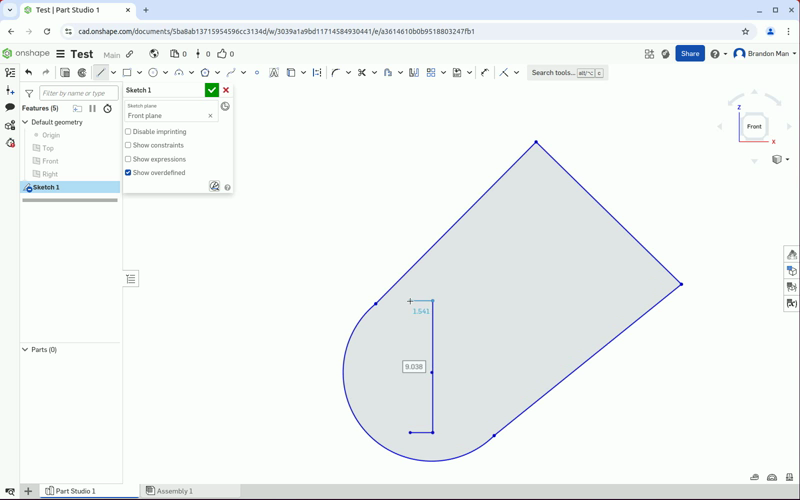
scroll(6)
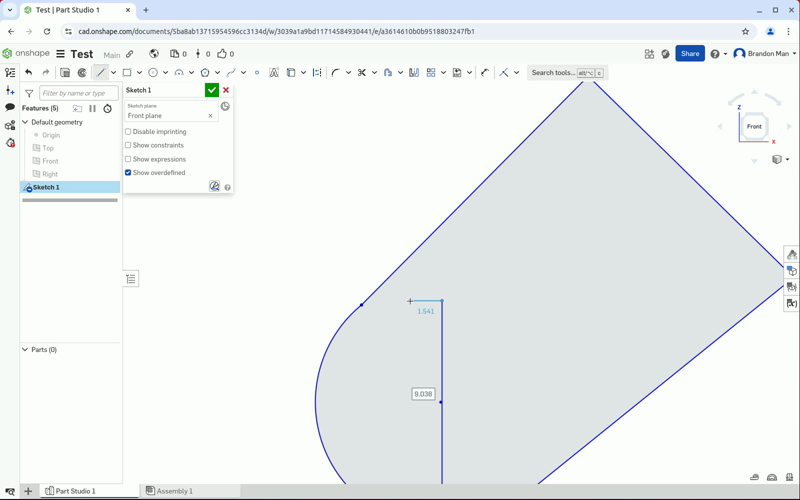
scroll(6)
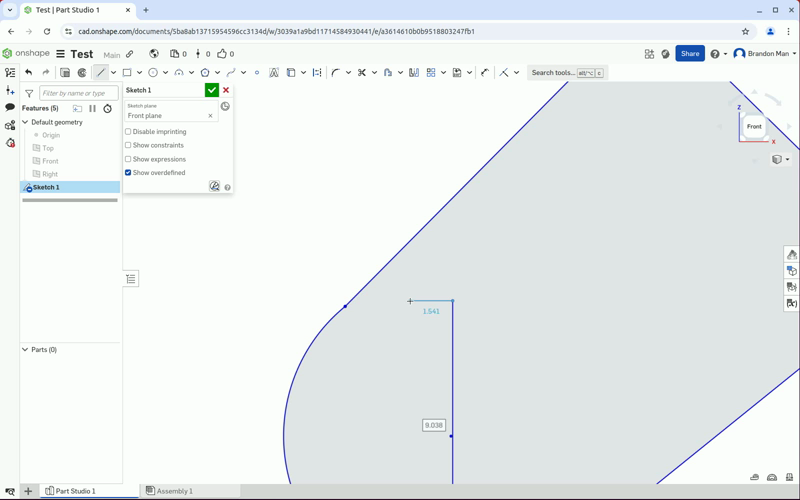
scroll(6)
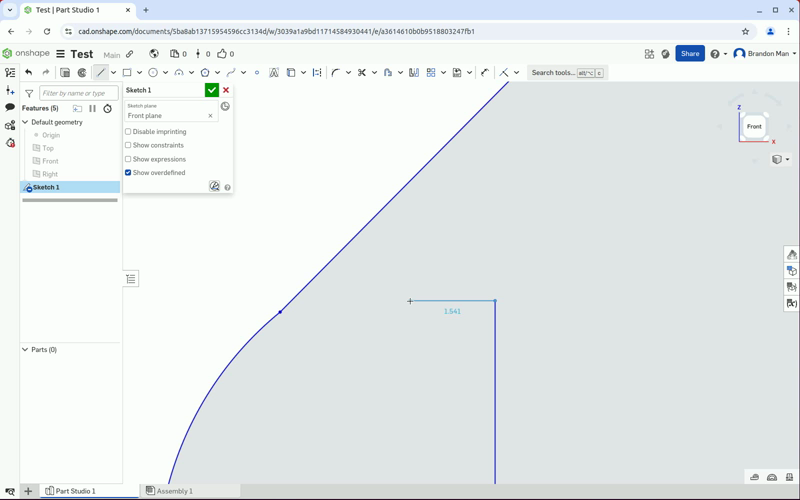
click(410, 300)
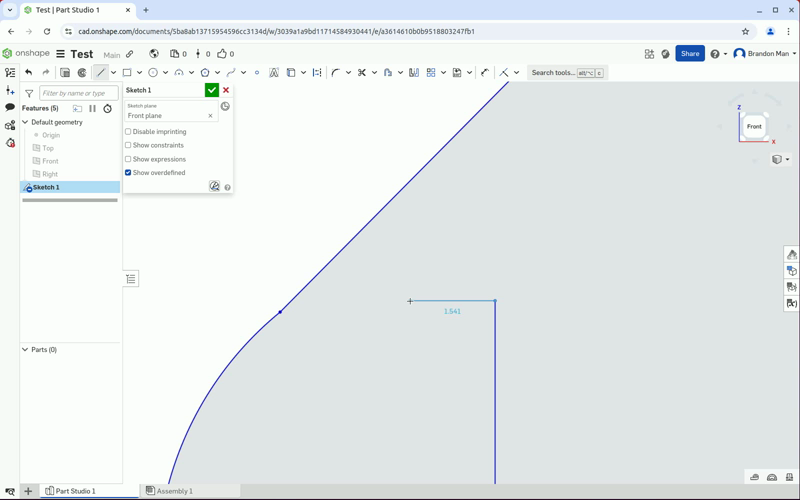
scroll(-6)
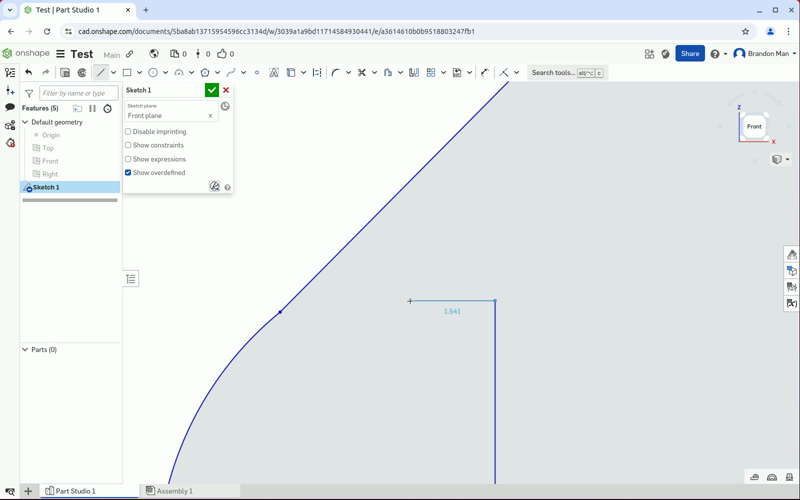
scroll(-6)
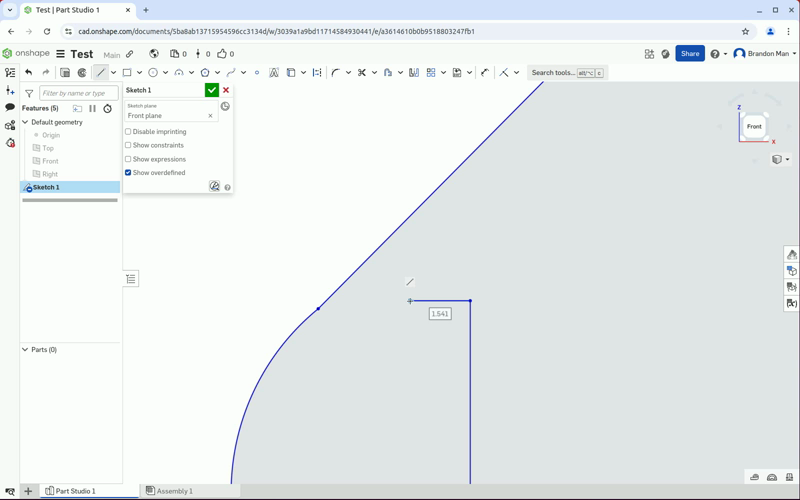
scroll(-6)
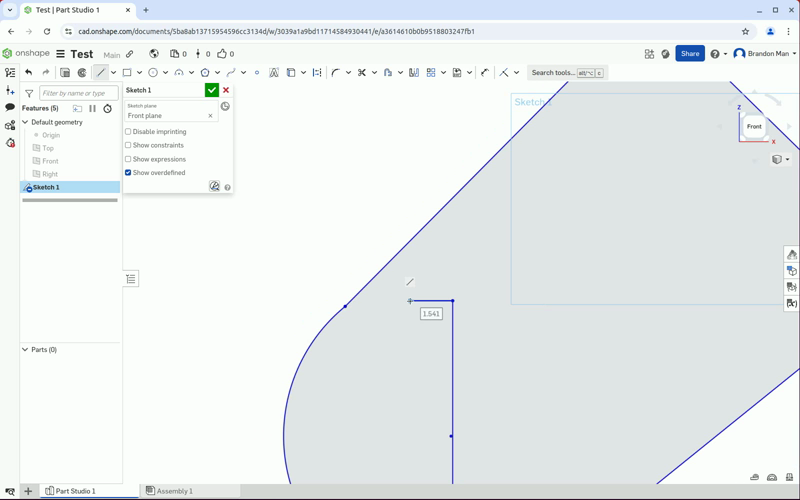
scroll(-6)
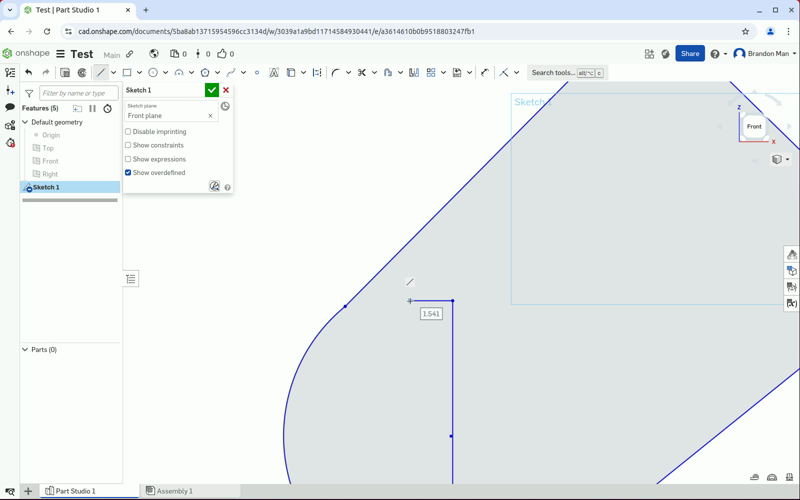
scroll(-6)
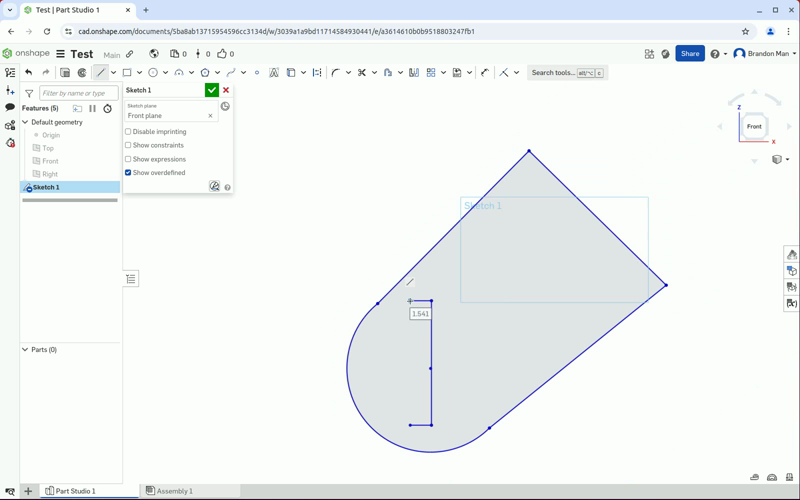
scroll(-6)
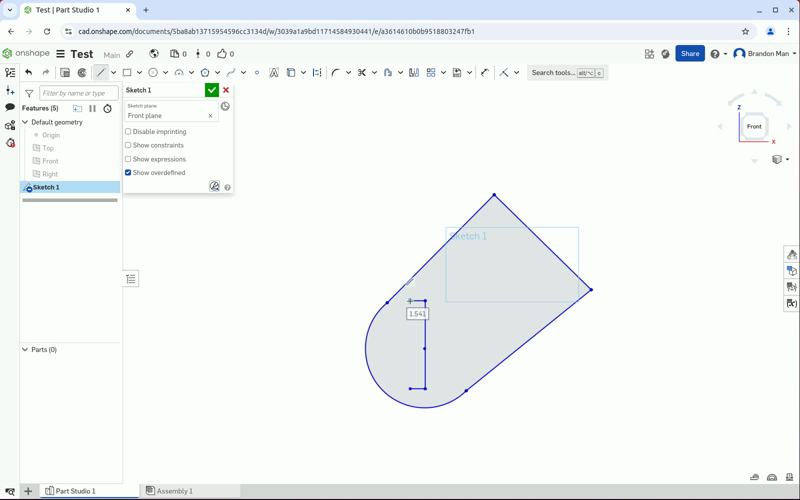
scroll(-6)
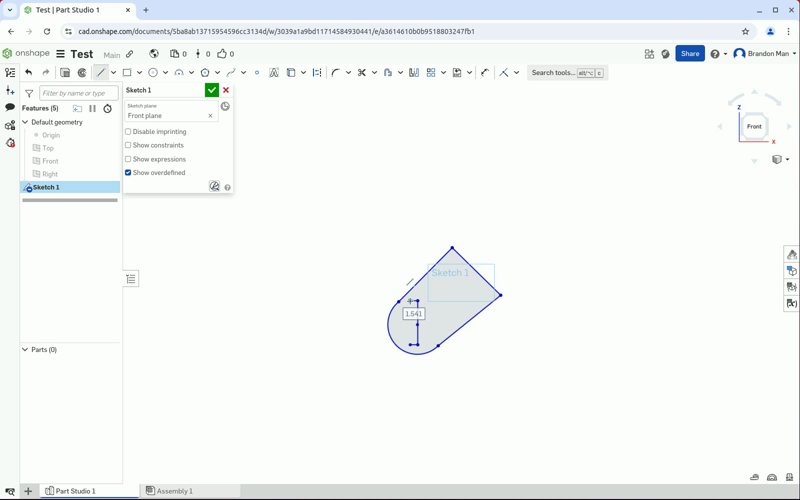
key_up(shift)
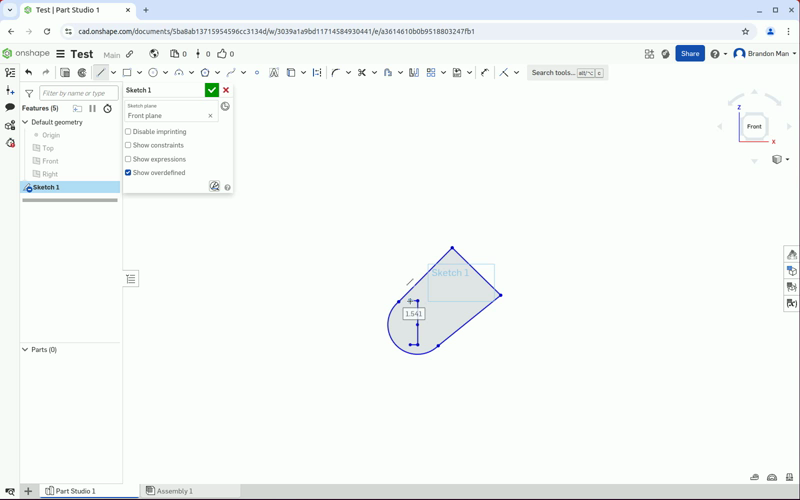
mouse_move(440, 300)
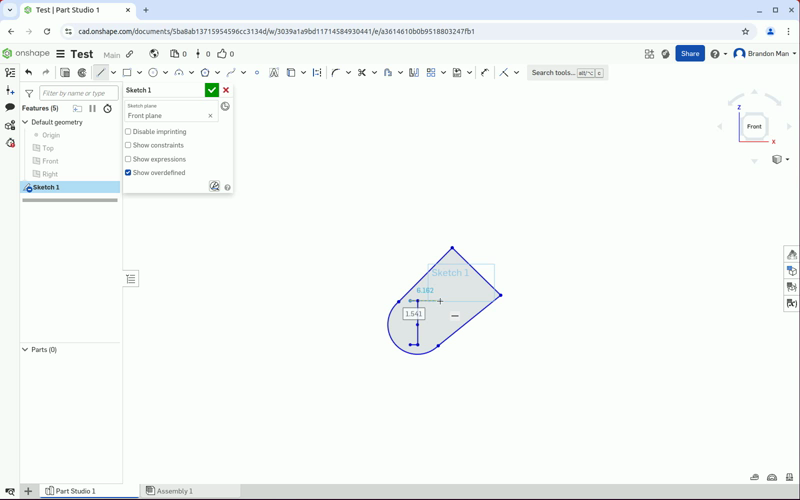
key_down(shift)
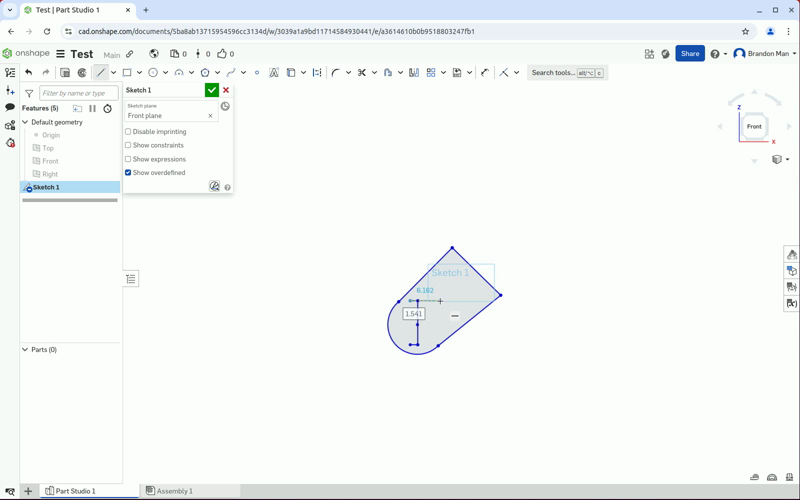
mouse_move(410, 344)
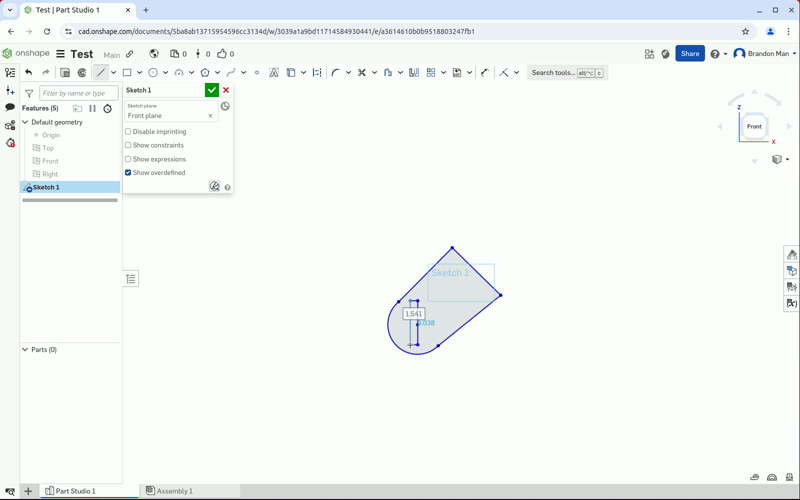
key_up(shift)
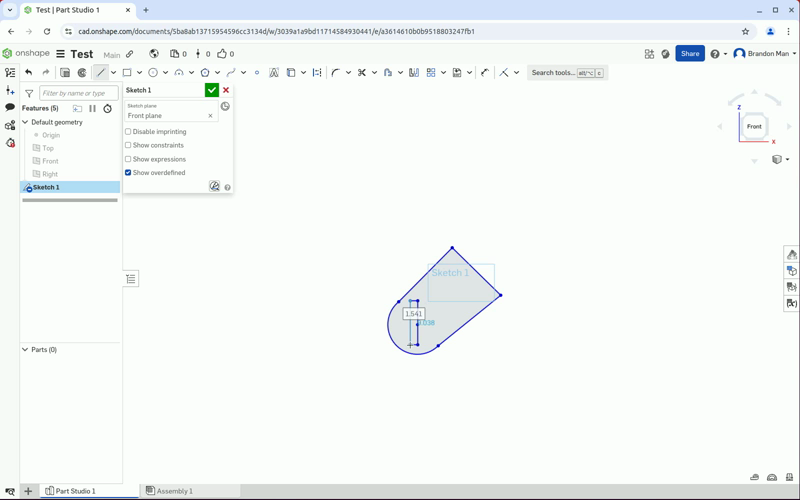
click(410, 344)
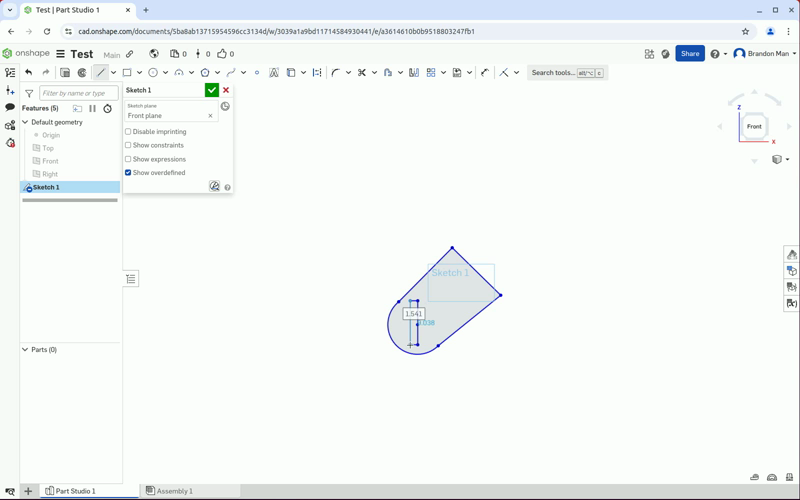
key(esc)
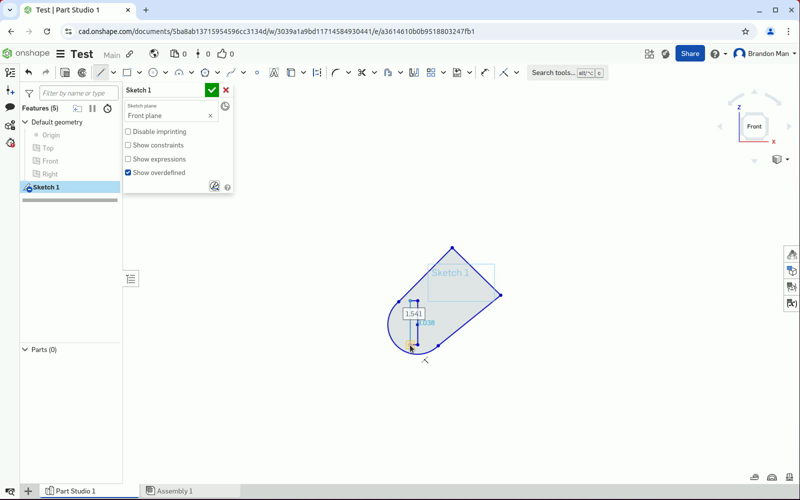
mouse_move(443, 319)
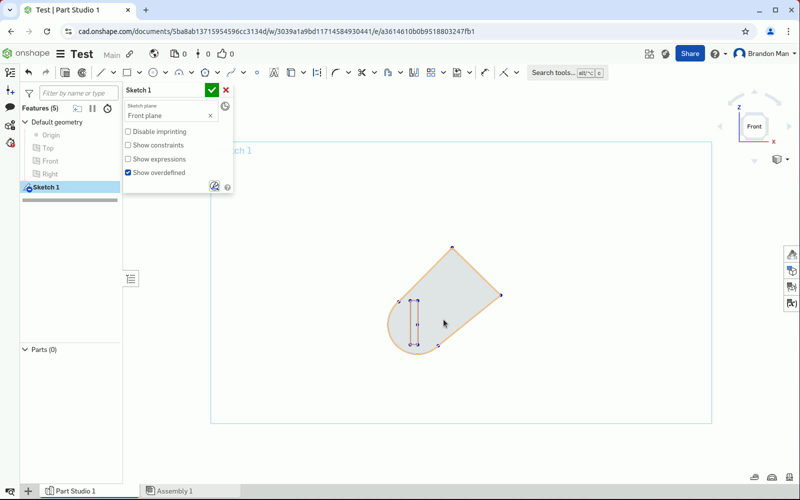
click(443, 319)
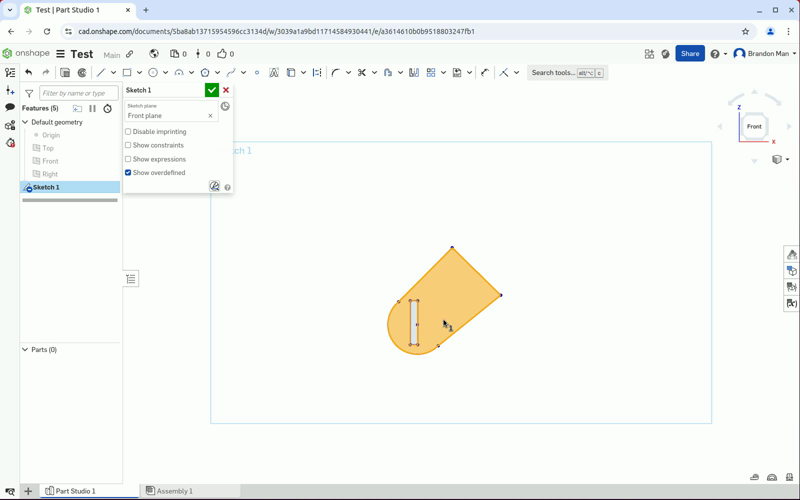
mouse_move(73, 352)
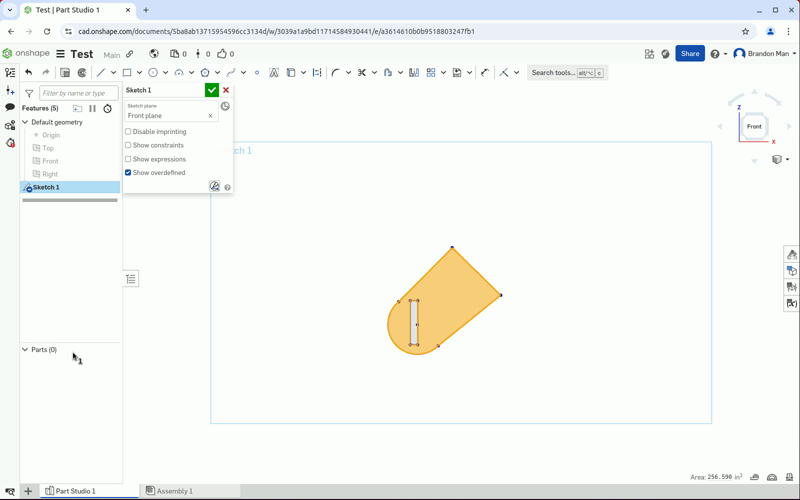
key(shift+y)
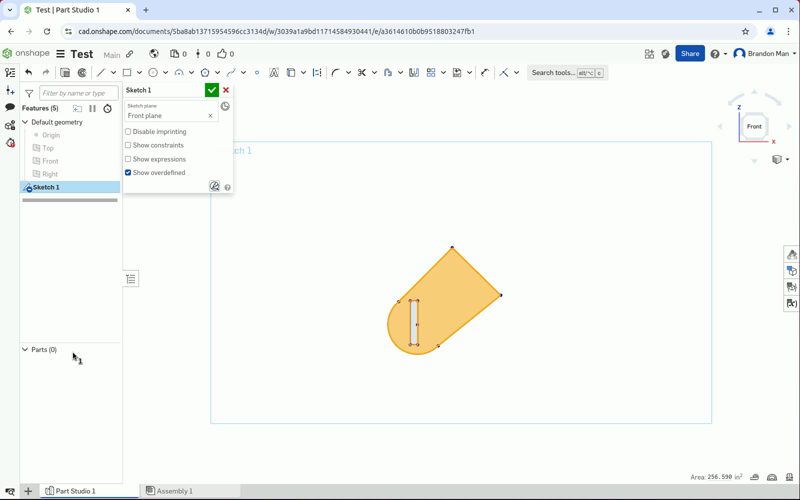
key(shift+e)
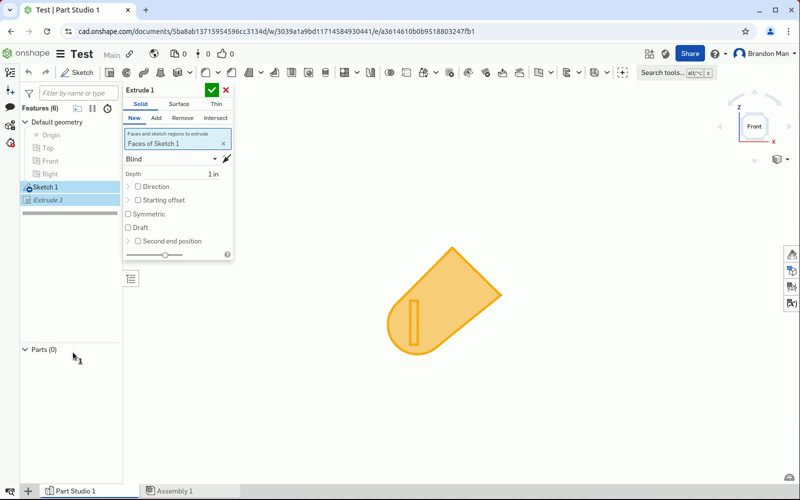
mouse_move(143, 106)
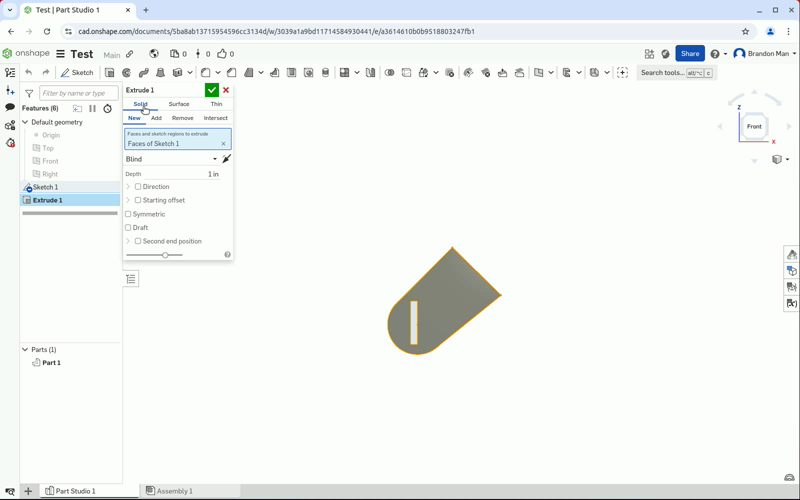
click(143, 106)
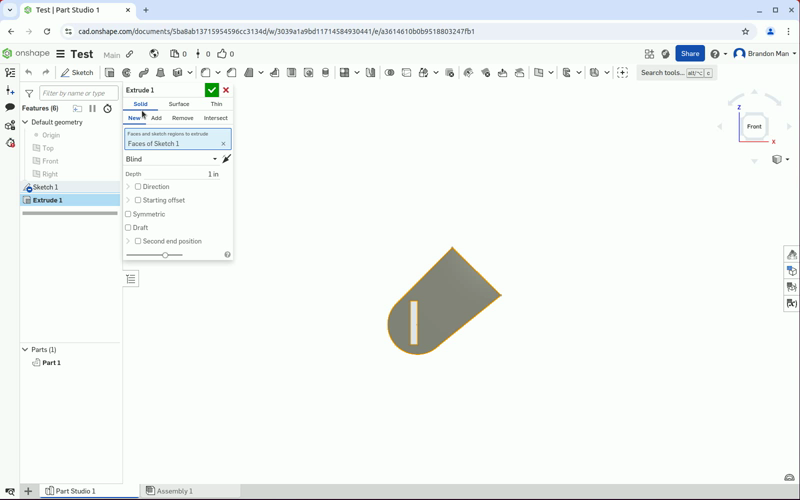
mouse_move(137, 120)
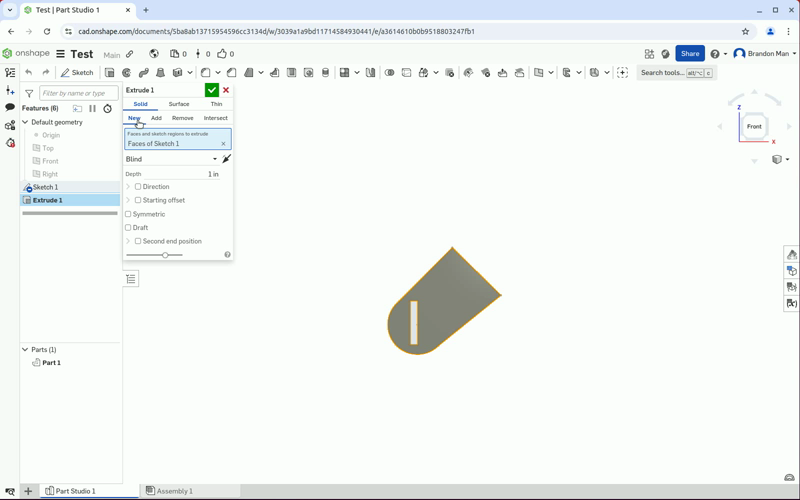
click(137, 120)
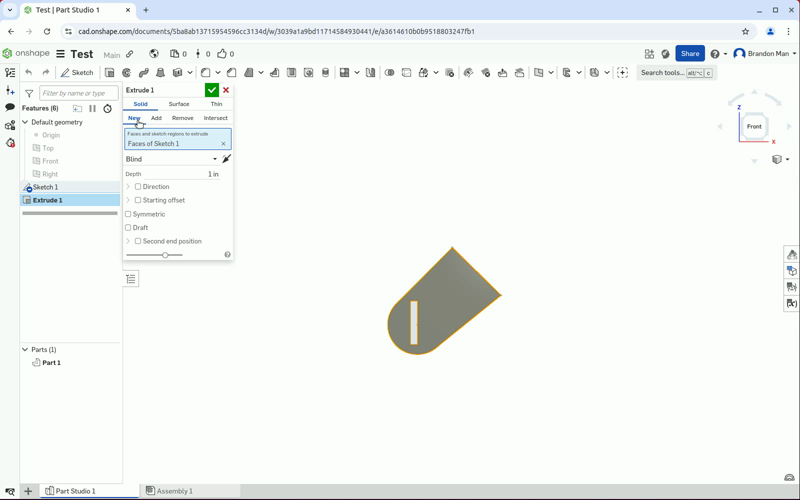
key(tab, 4)
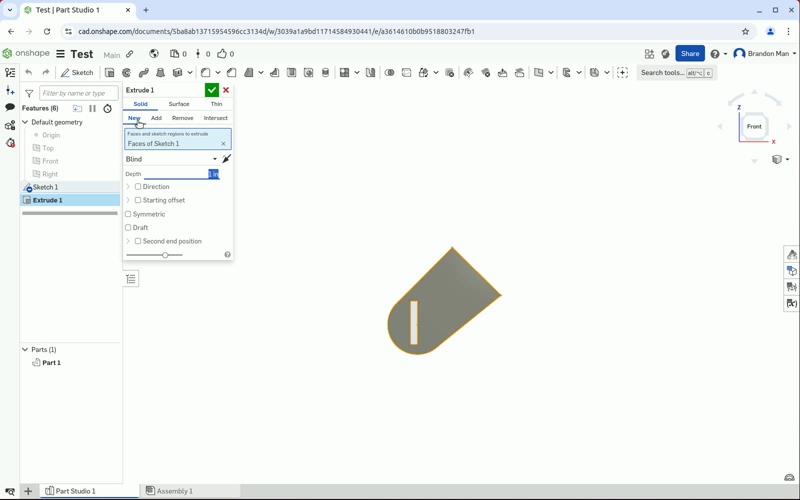
text(-0.722)
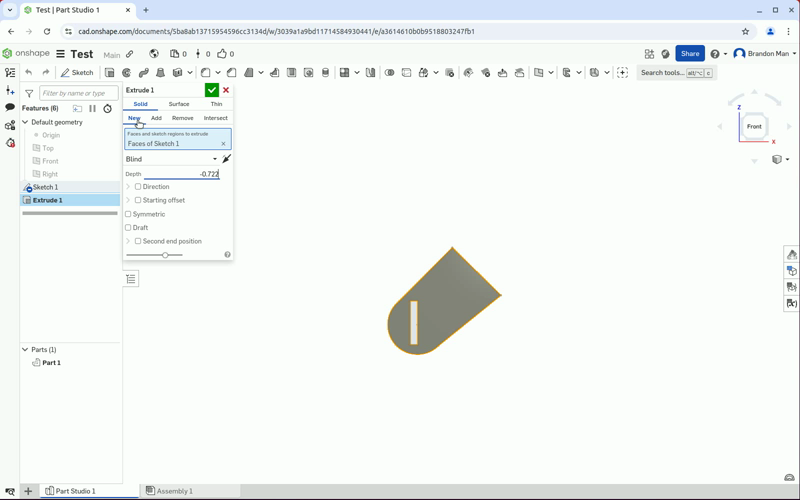
key(enter)
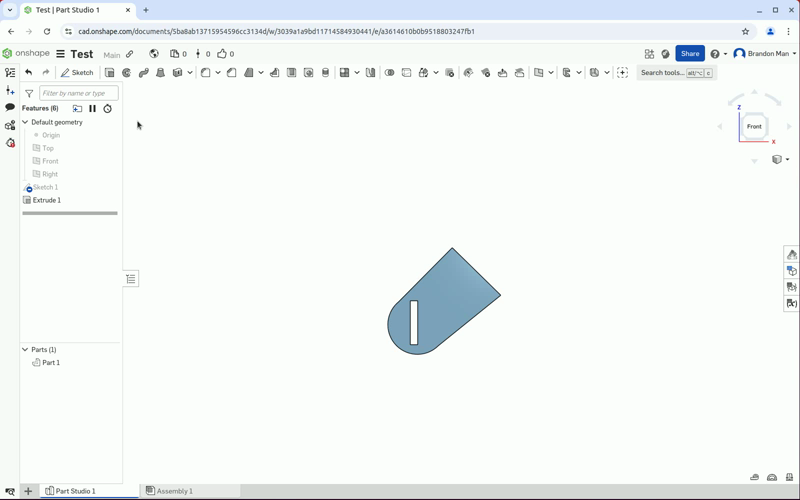
key(shift+h)
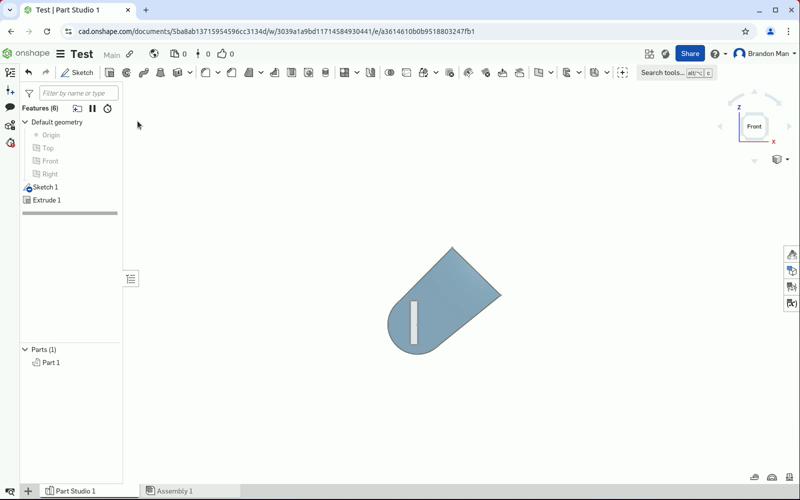
key(shift+h)
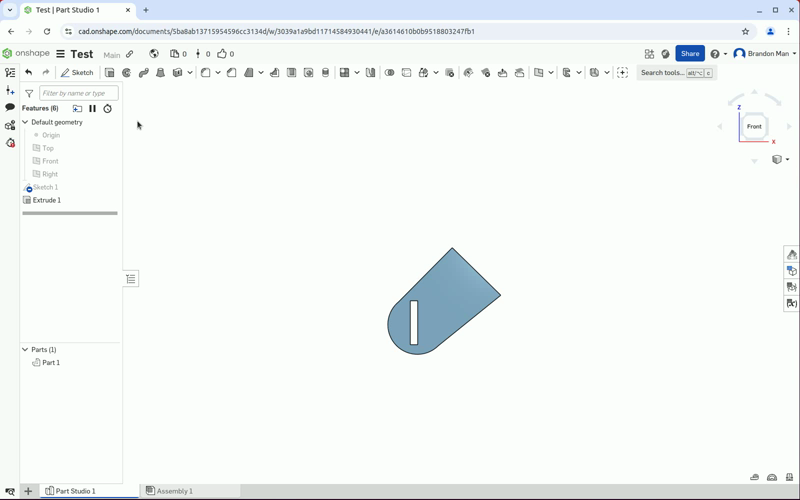
mouse_move(73, 189)
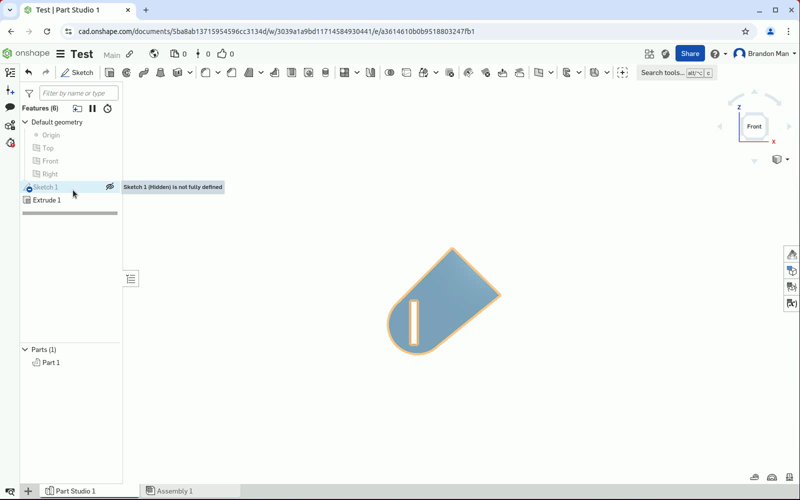
click(73, 189)
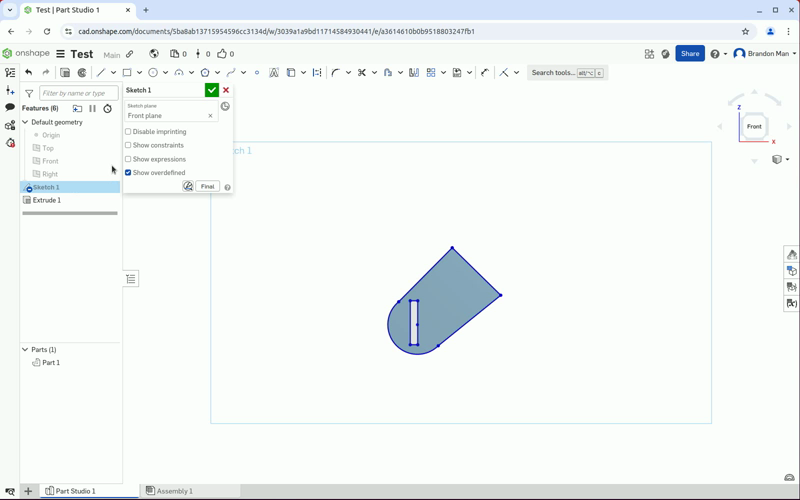
mouse_move(229, 92)
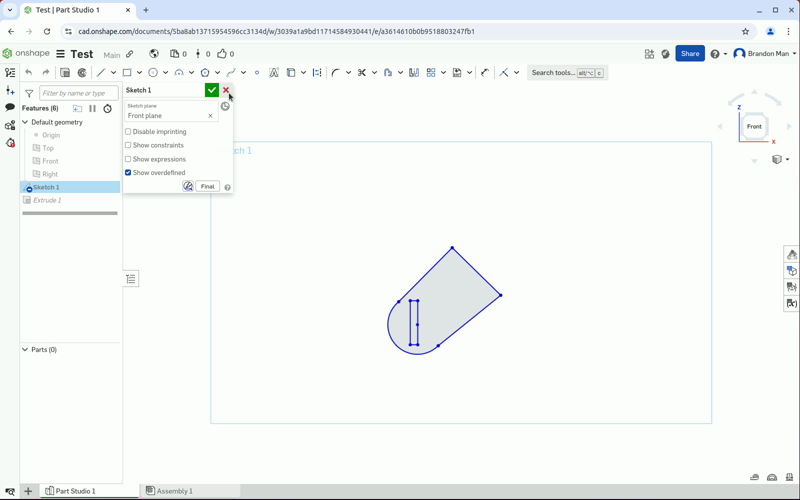
click(229, 92)
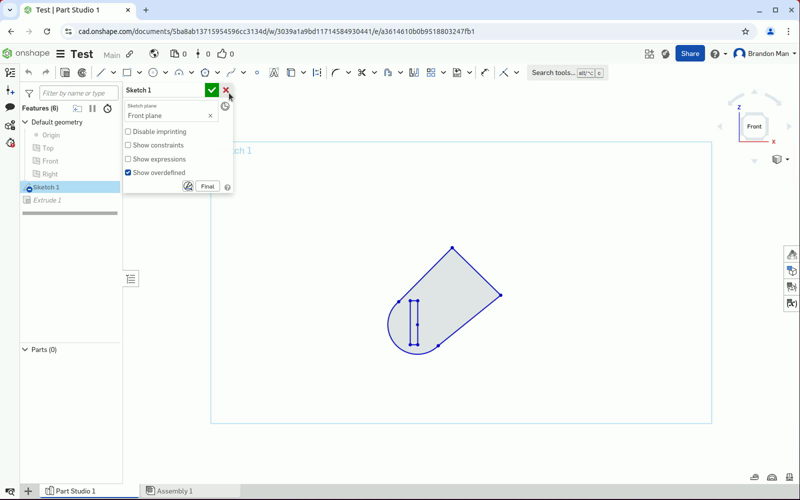
key(shift+s)
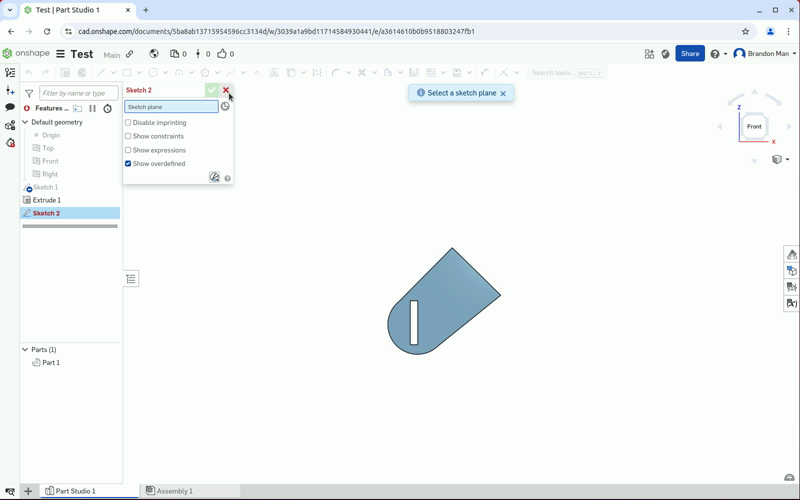
mouse_move(73, 163)
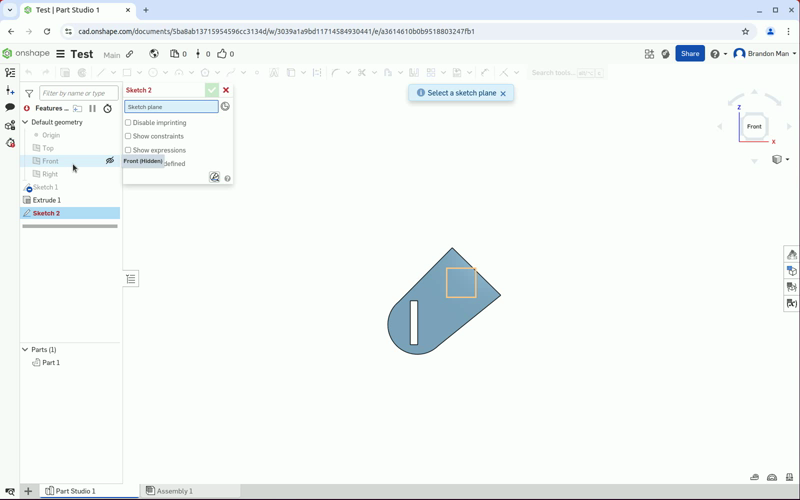
click(73, 163)
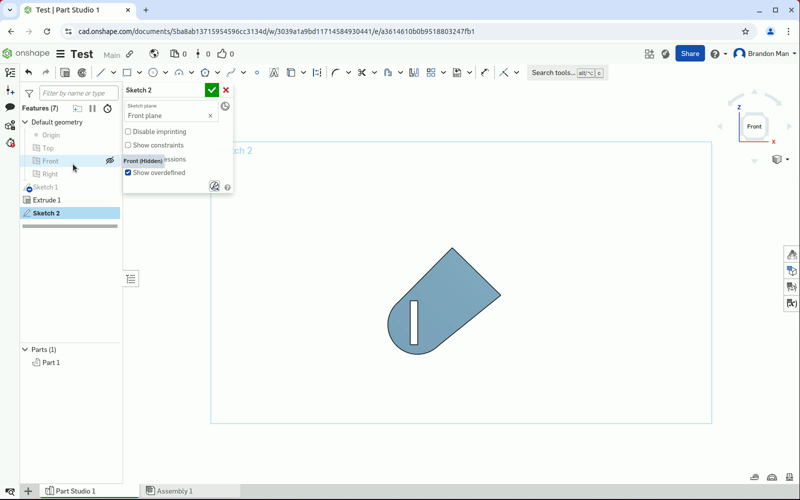
mouse_move(73, 352)
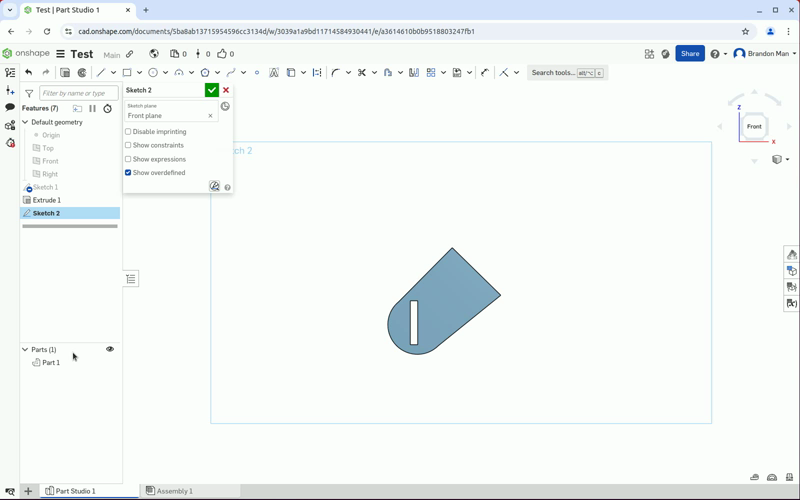
key(y)
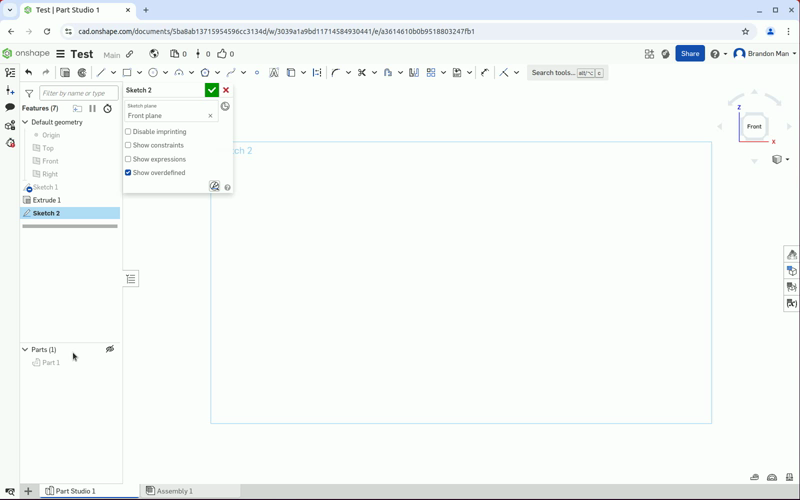
key(a)
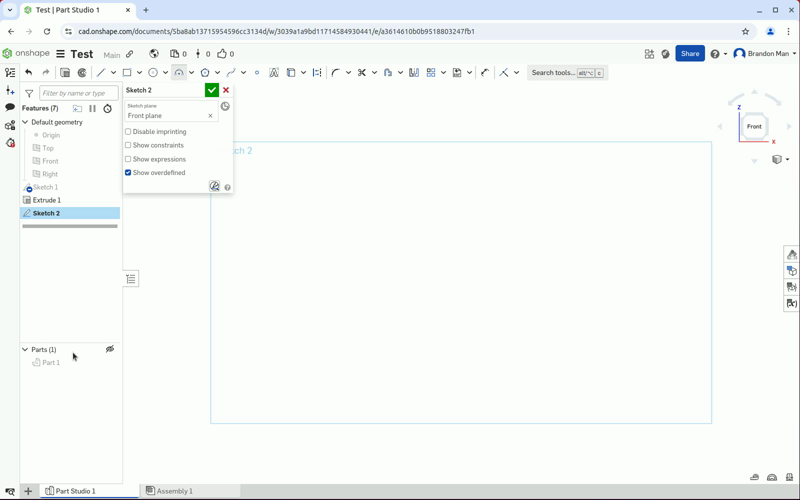
key_down(shift)
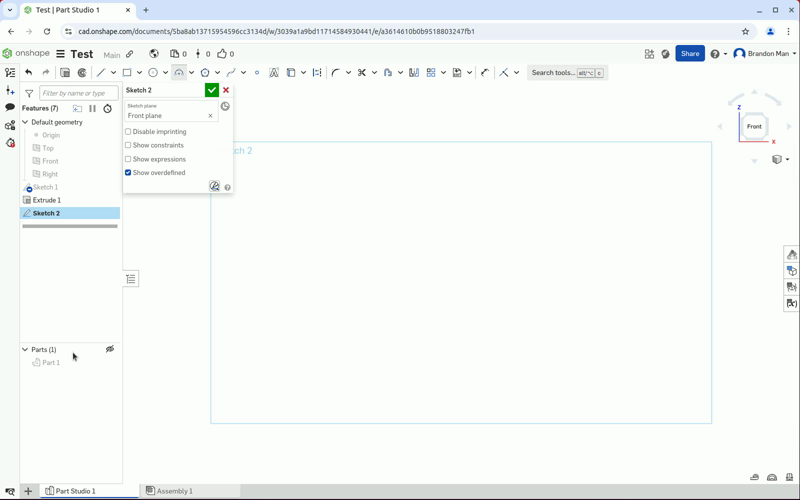
mouse_move(396, 298)
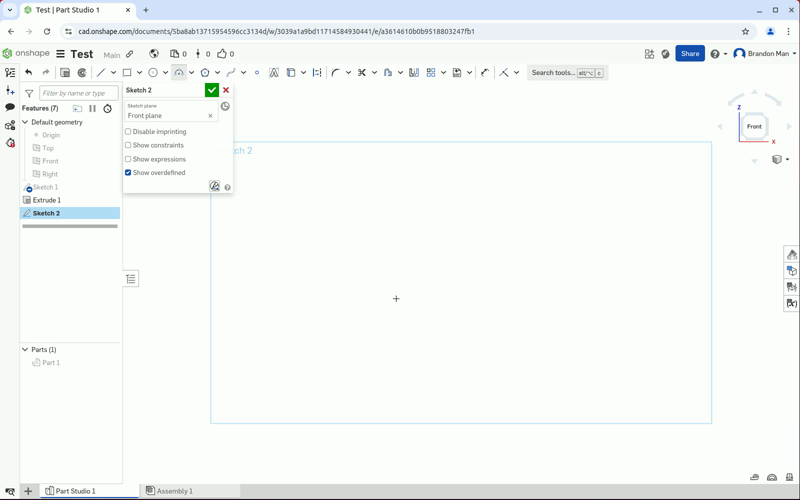
click(396, 298)
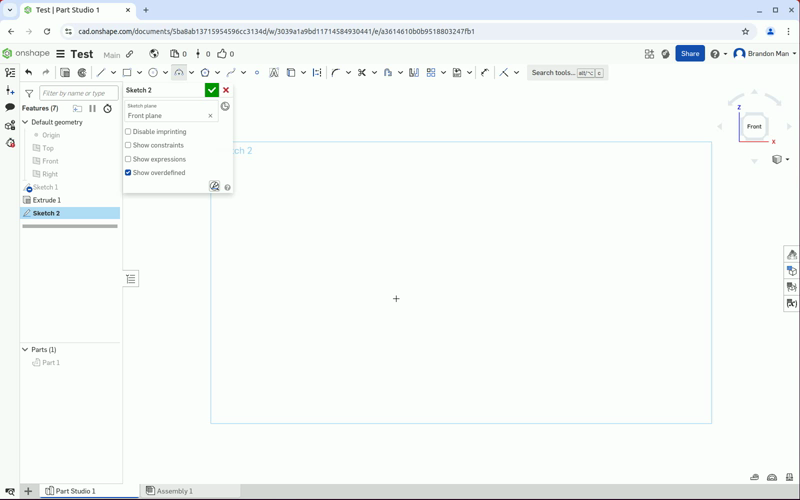
key_up(shift)
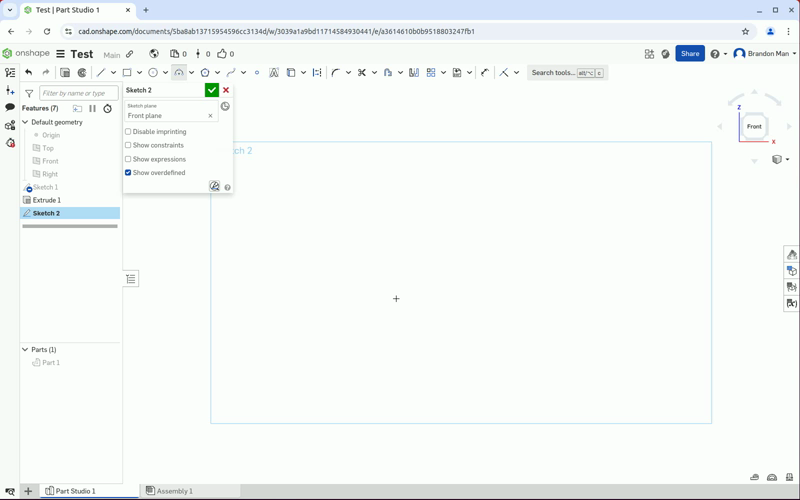
key_down(shift)
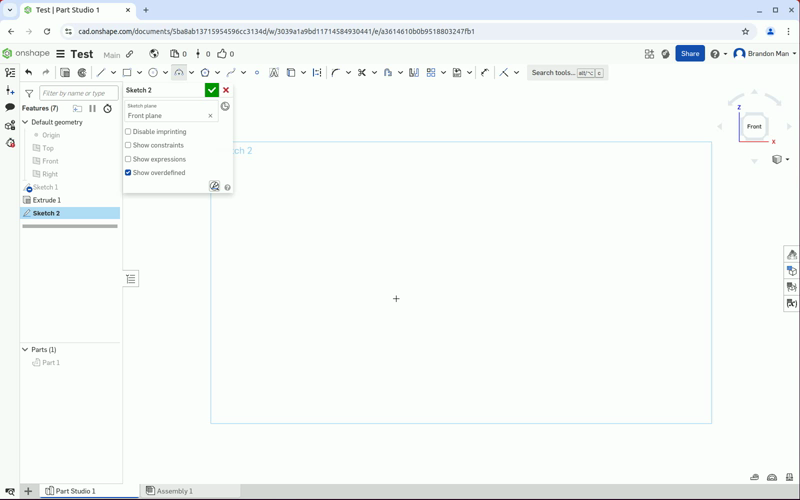
mouse_move(441, 348)
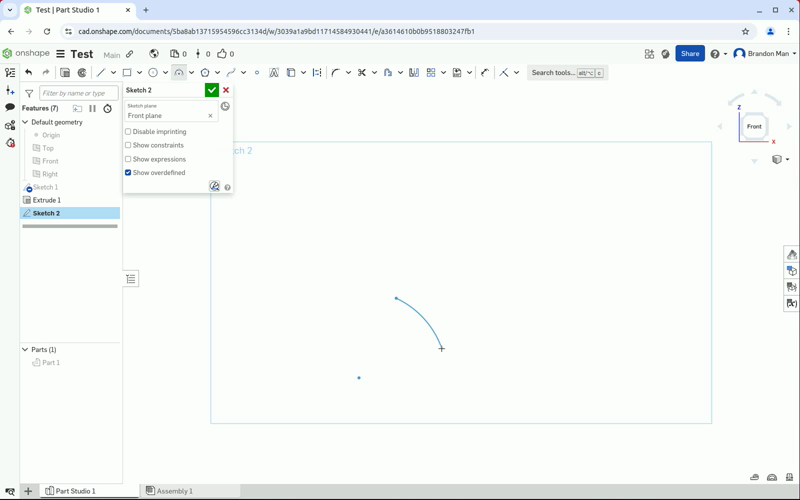
click(441, 348)
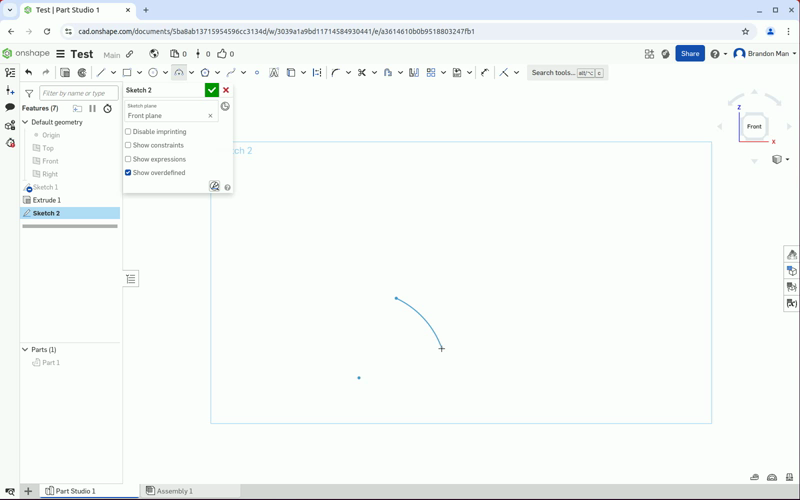
mouse_move(392, 347)
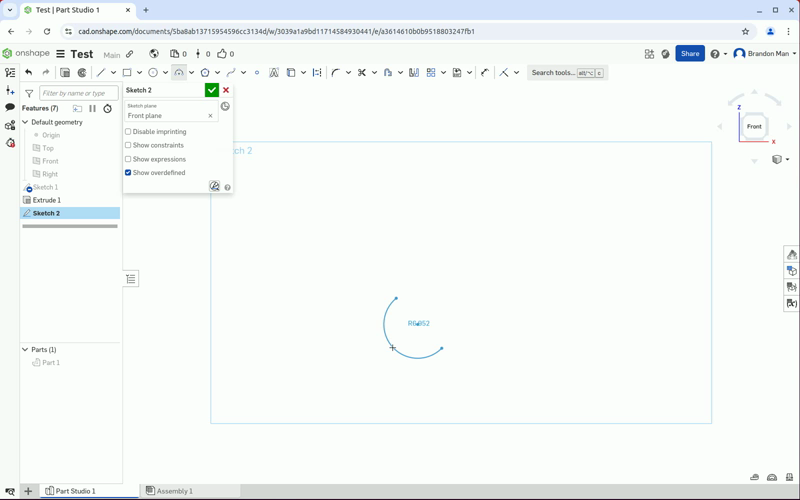
click(392, 347)
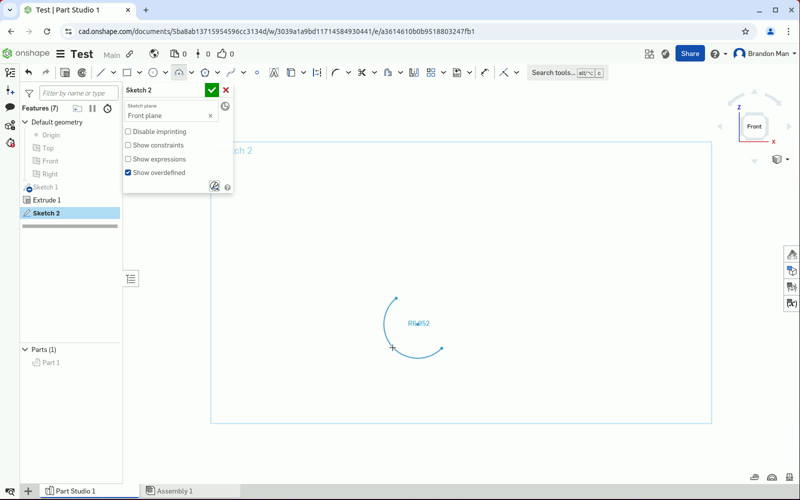
key_up(shift)
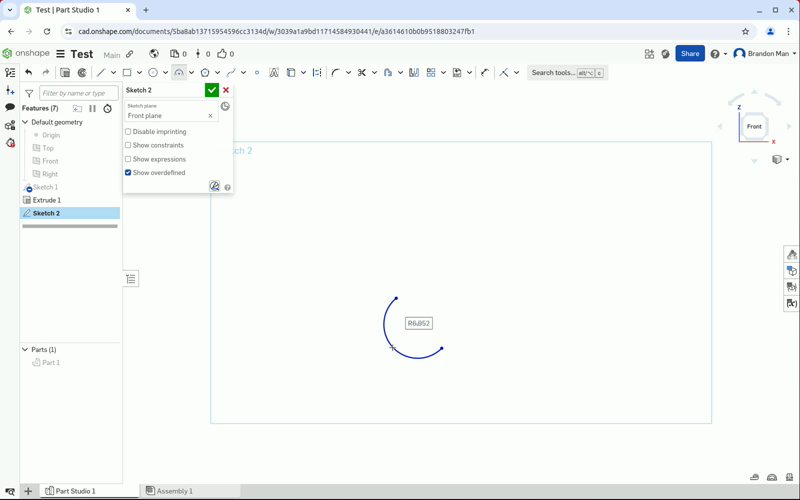
key(esc)
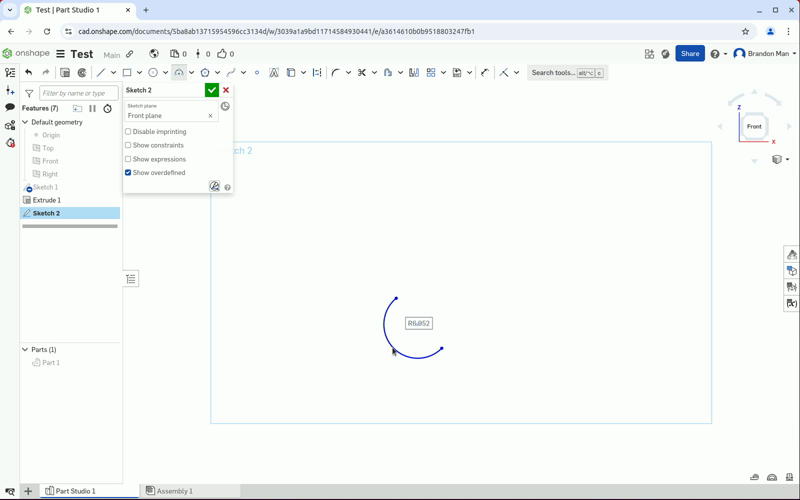
key(l)
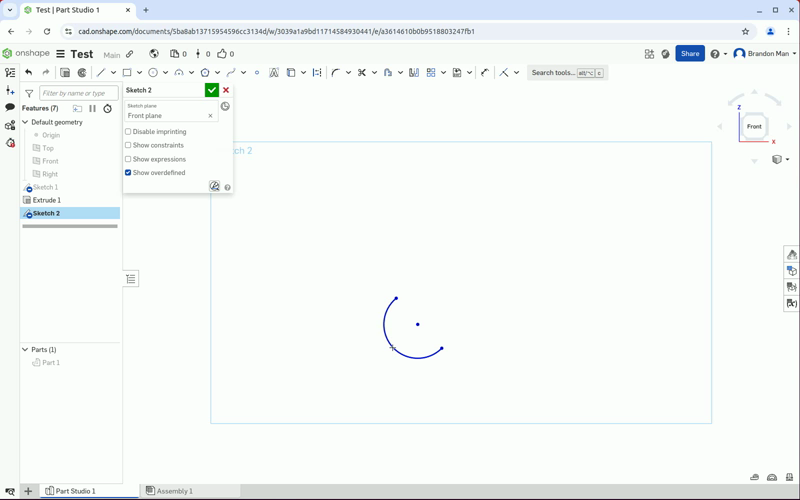
mouse_move(441, 348)
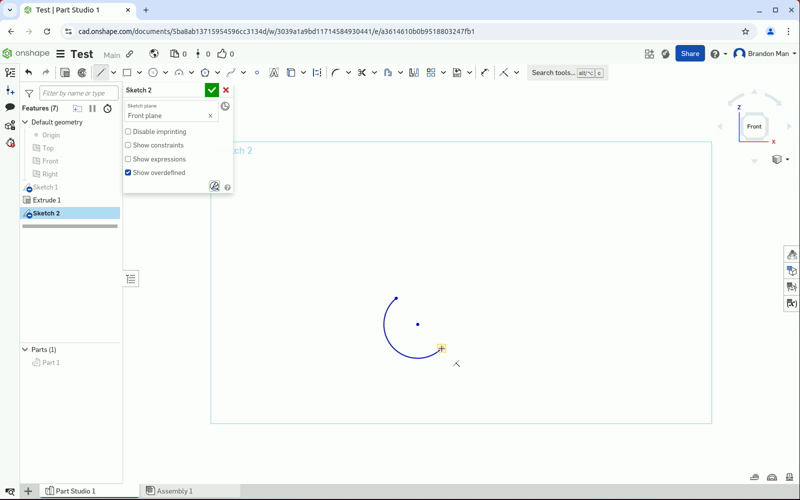
click(441, 348)
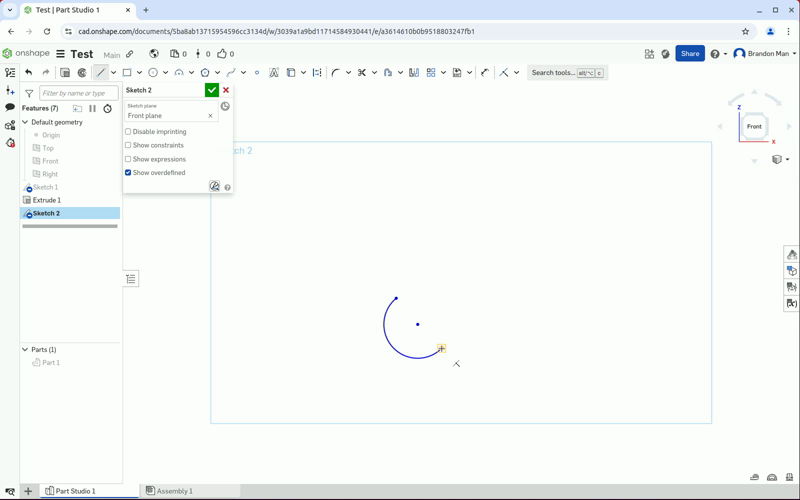
key_down(shift)
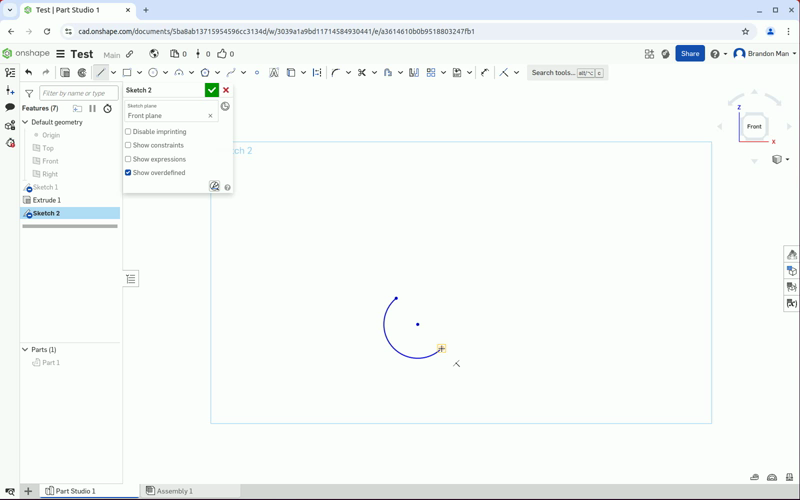
mouse_move(504, 298)
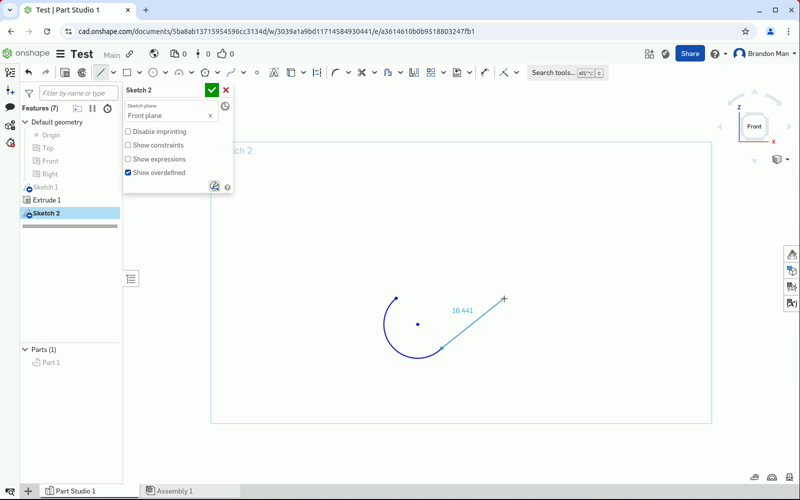
click(504, 298)
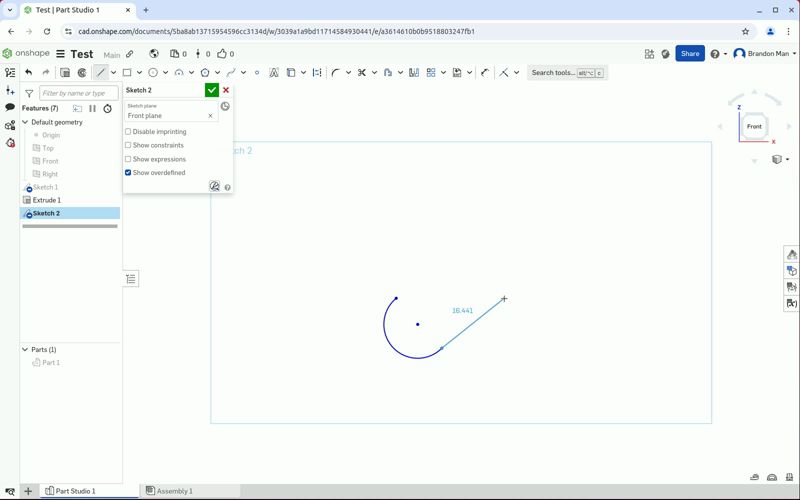
key_up(shift)
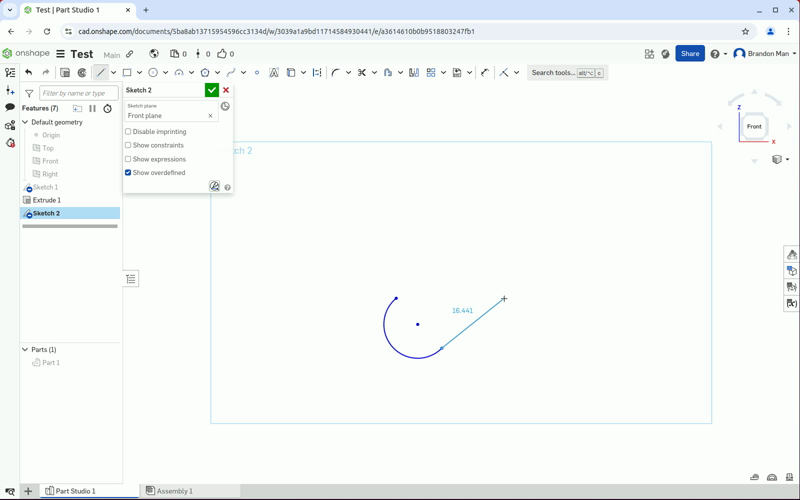
key_down(shift)
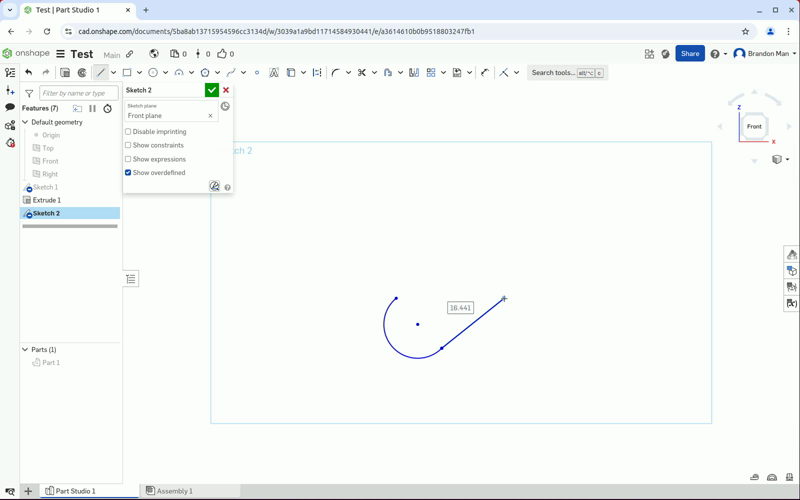
mouse_move(534, 298)
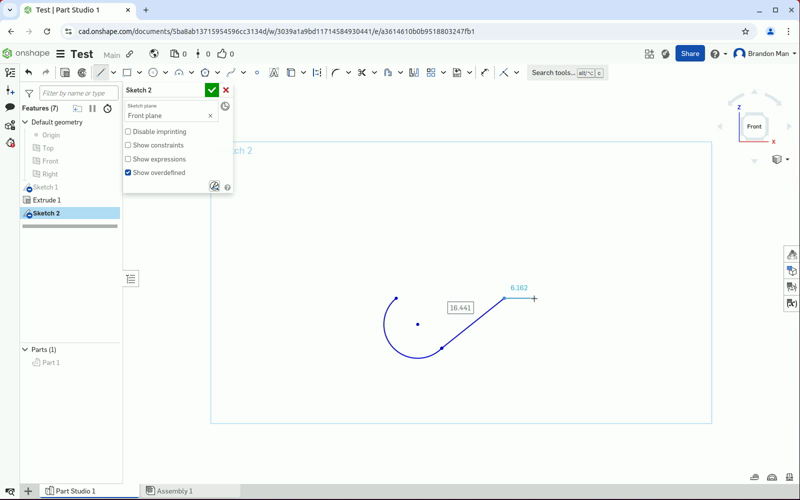
mouse_move(500, 294)
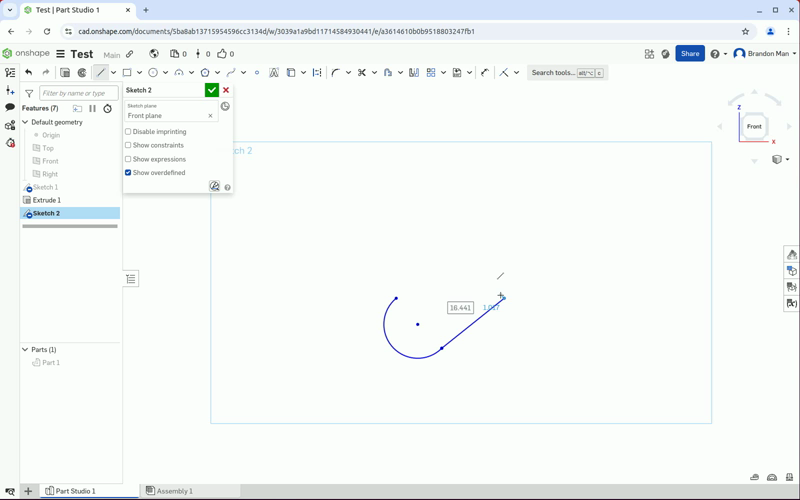
scroll(6)
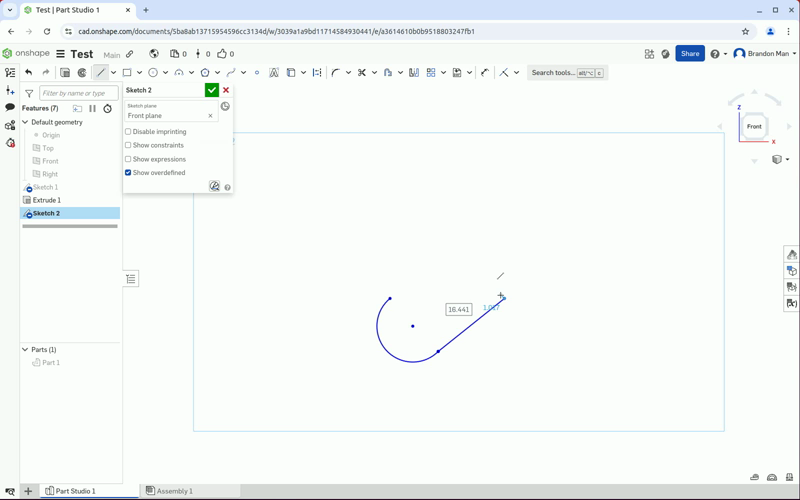
scroll(6)
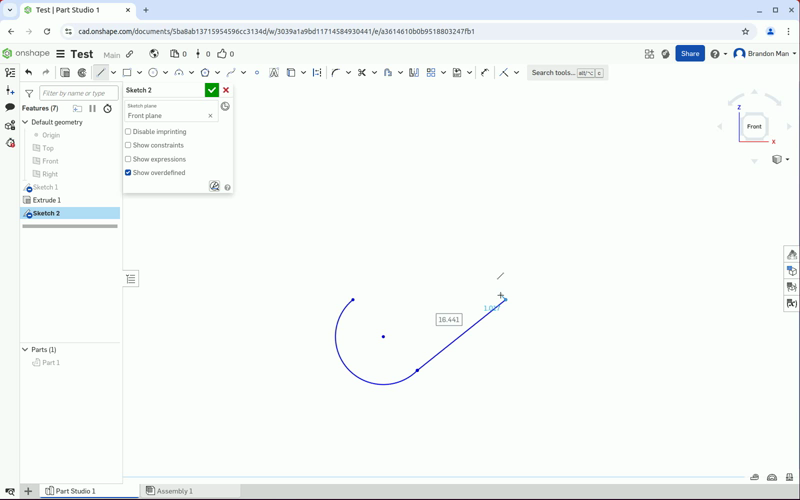
scroll(6)
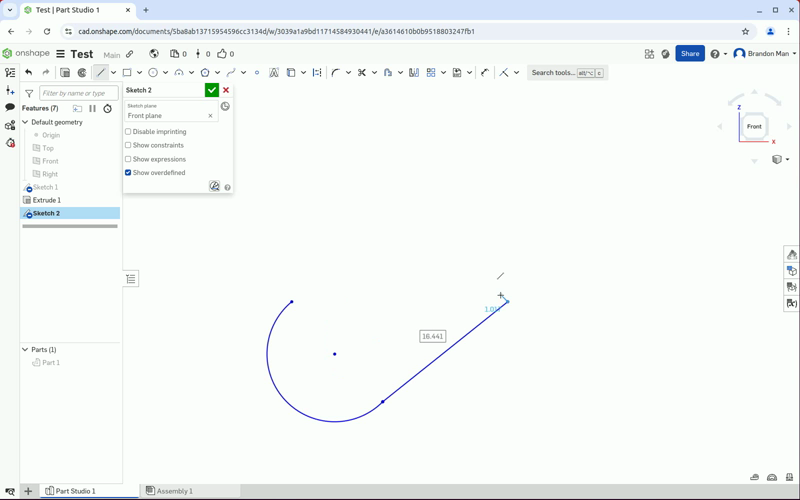
scroll(6)
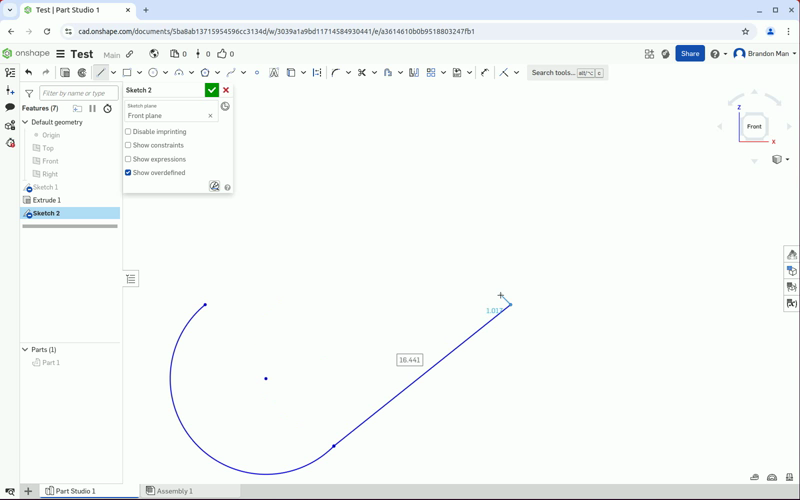
scroll(6)
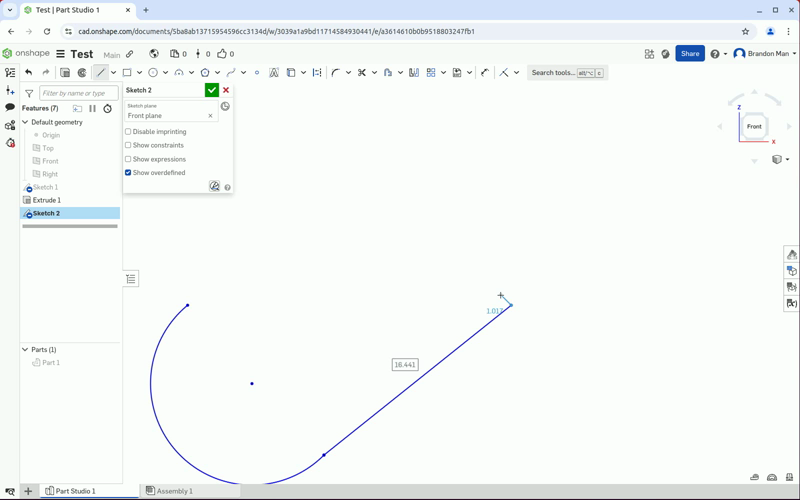
scroll(6)
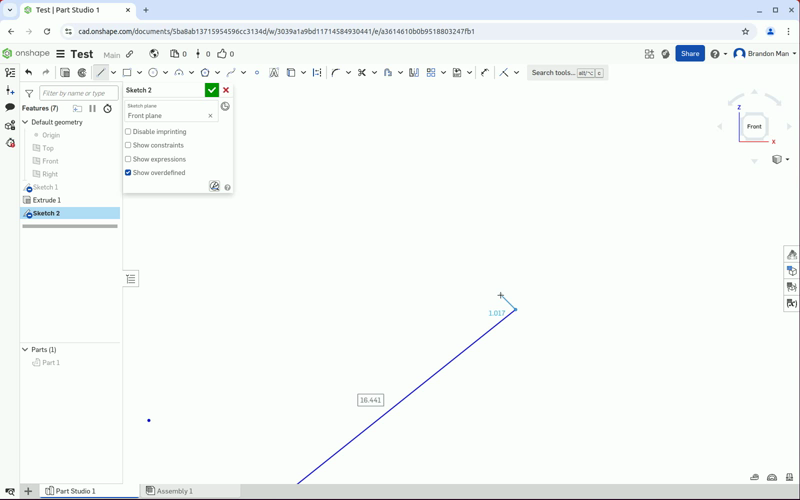
scroll(6)
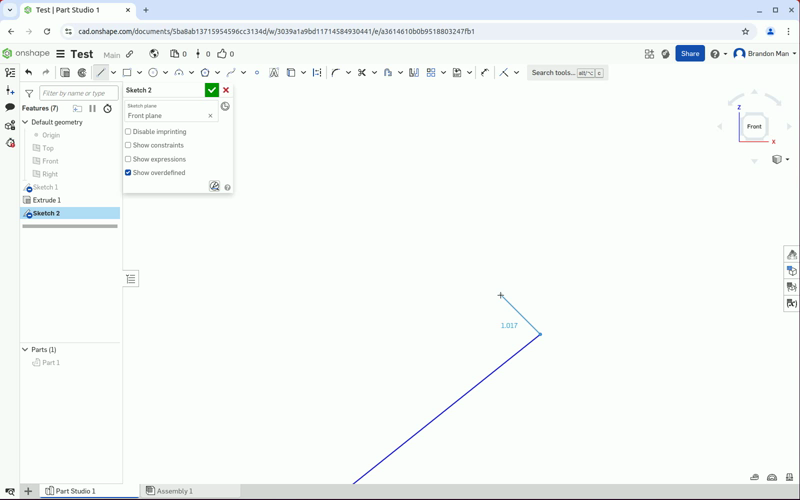
click(500, 294)
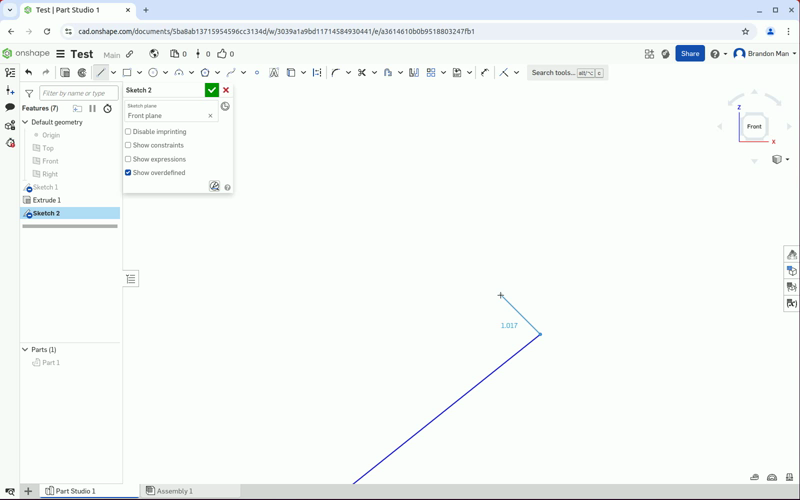
scroll(-6)
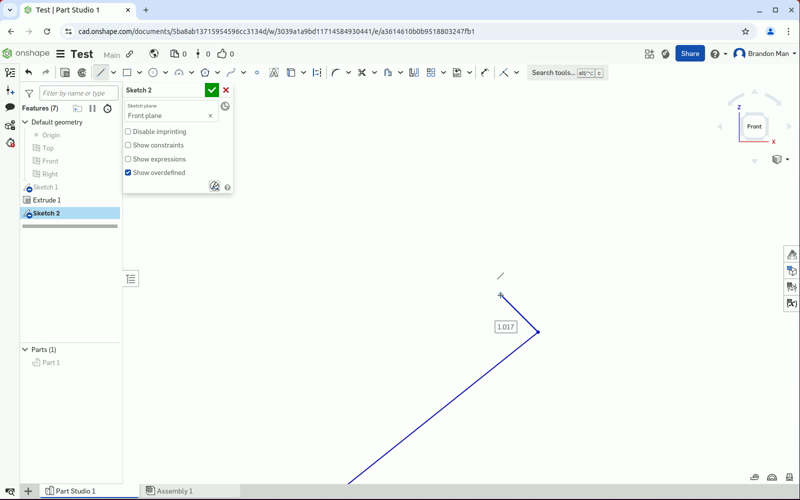
scroll(-6)
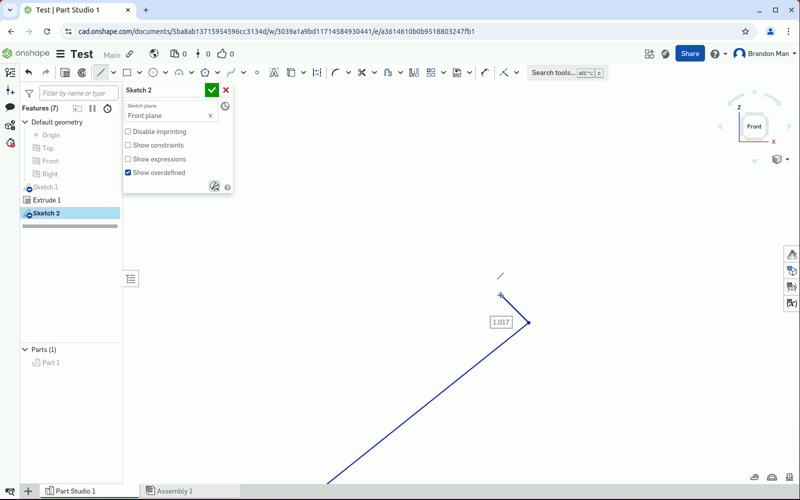
scroll(-6)
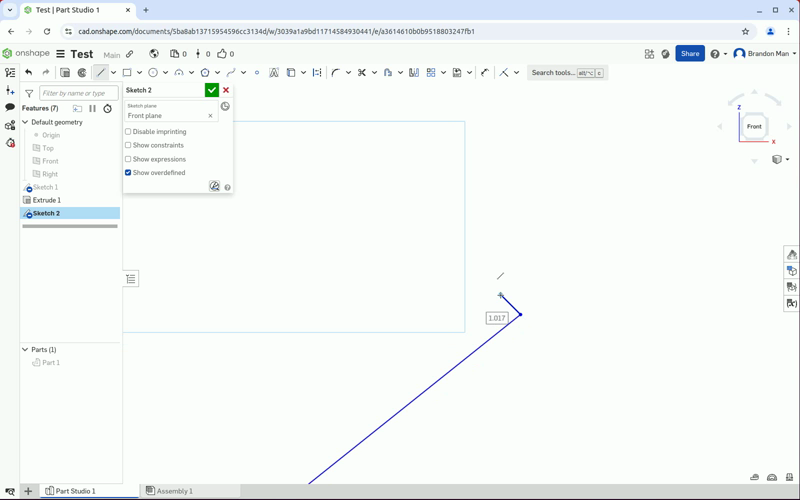
scroll(-6)
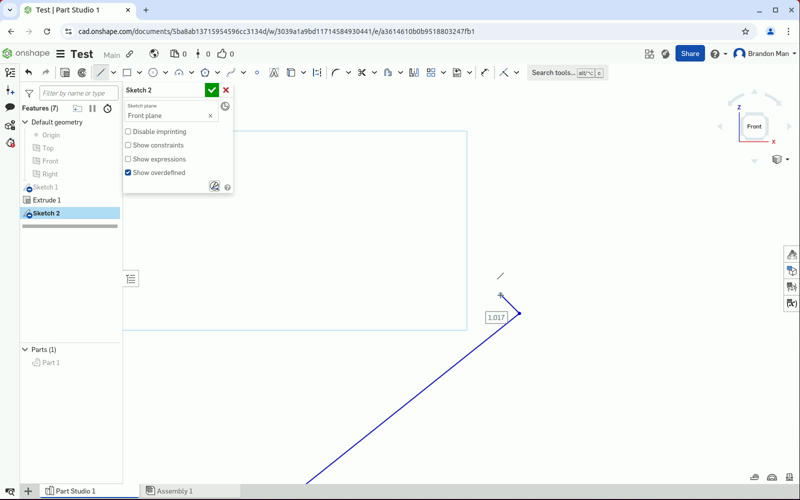
scroll(-6)
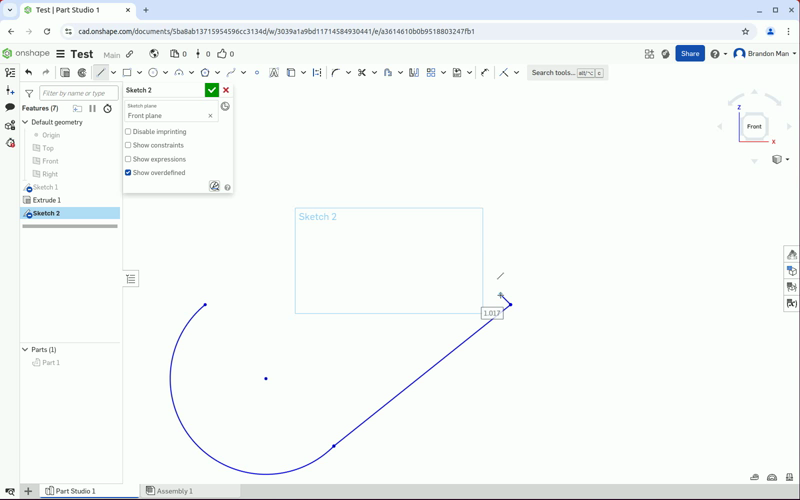
scroll(-6)
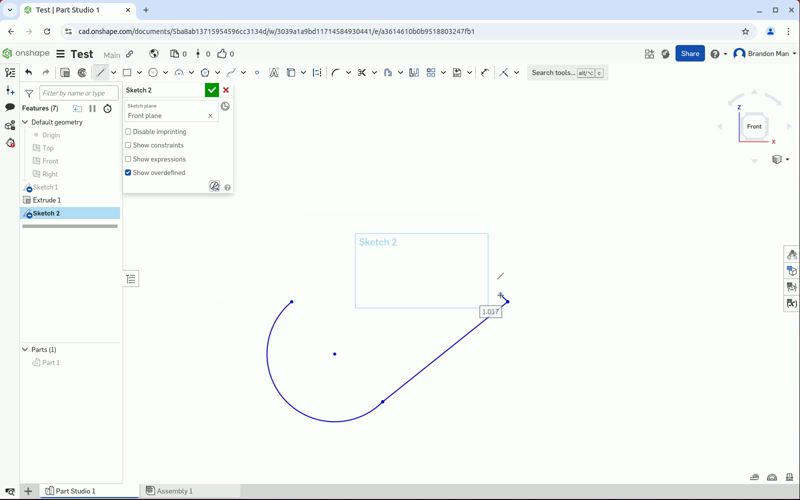
scroll(-6)
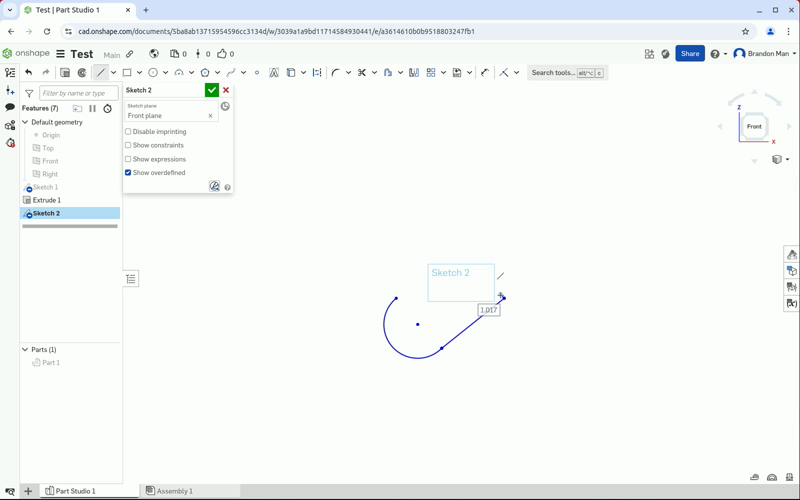
key_up(shift)
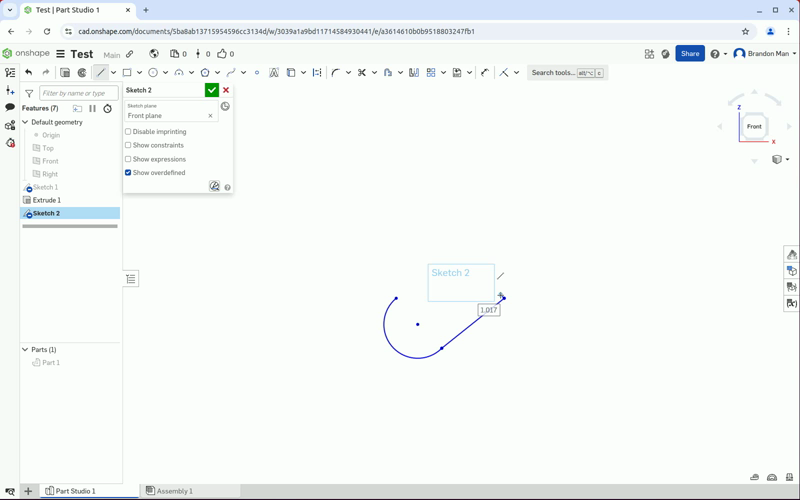
key_down(shift)
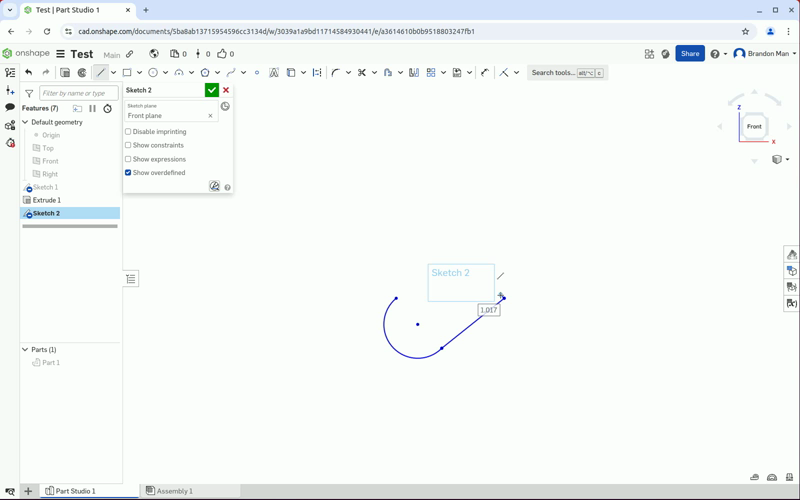
mouse_move(439, 345)
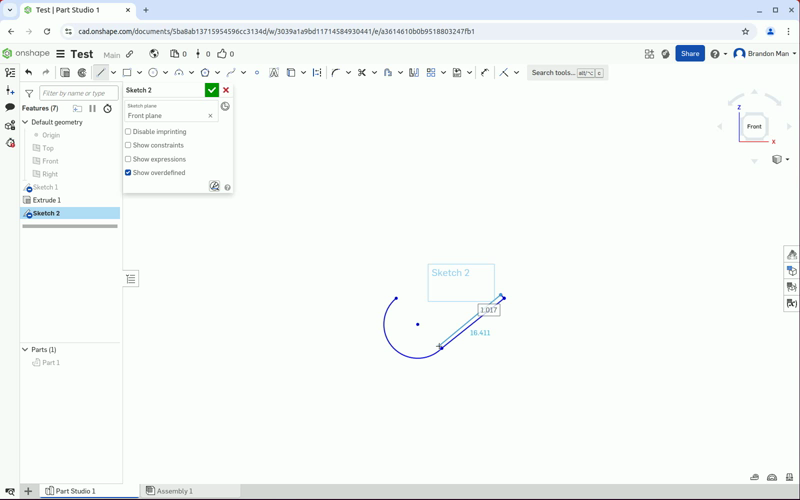
scroll(6)
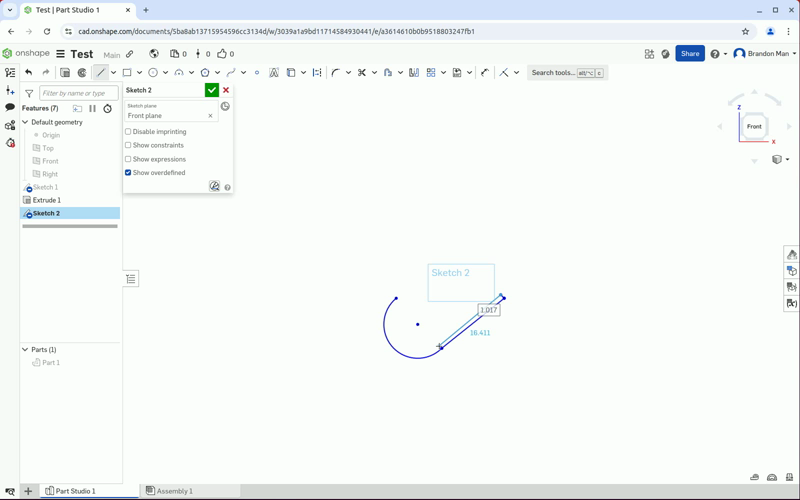
scroll(6)
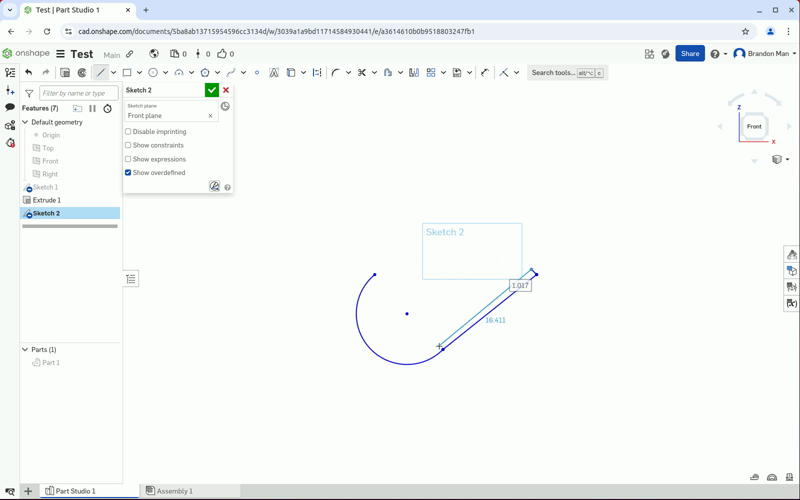
scroll(6)
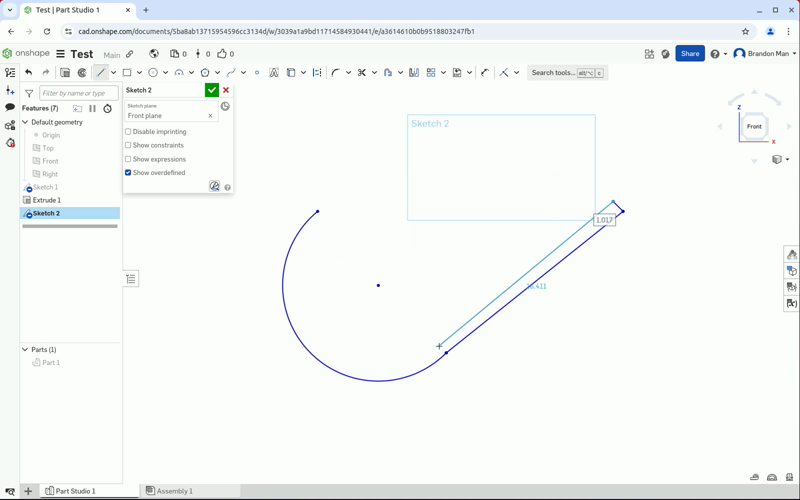
scroll(6)
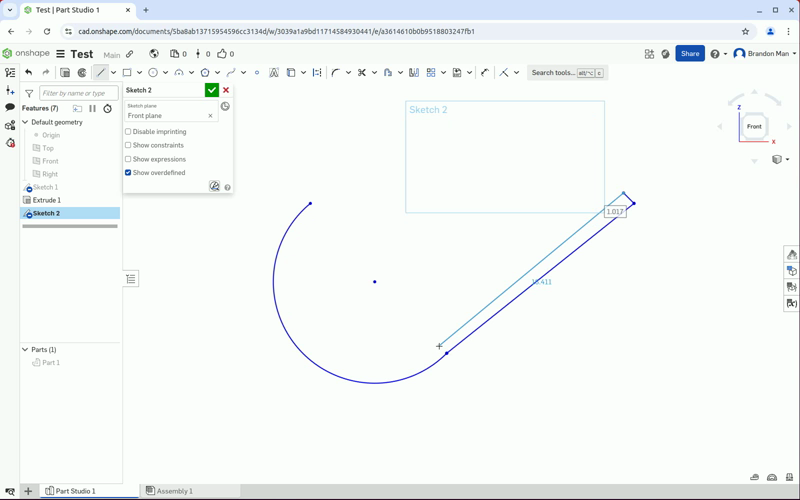
scroll(6)
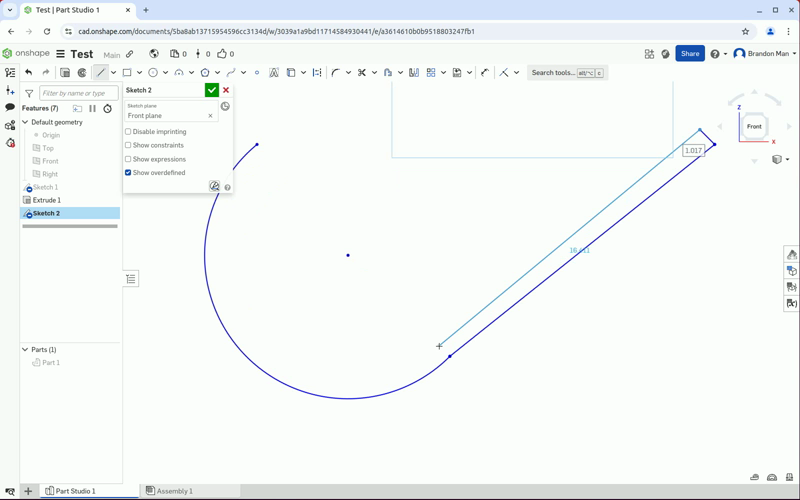
scroll(6)
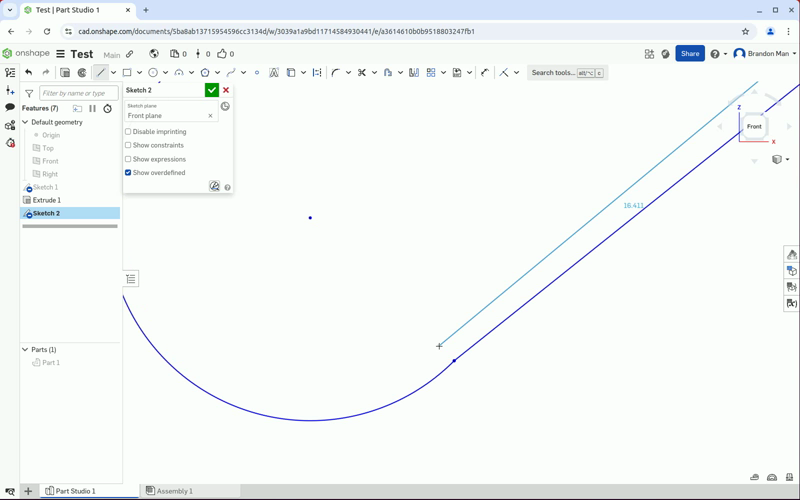
scroll(6)
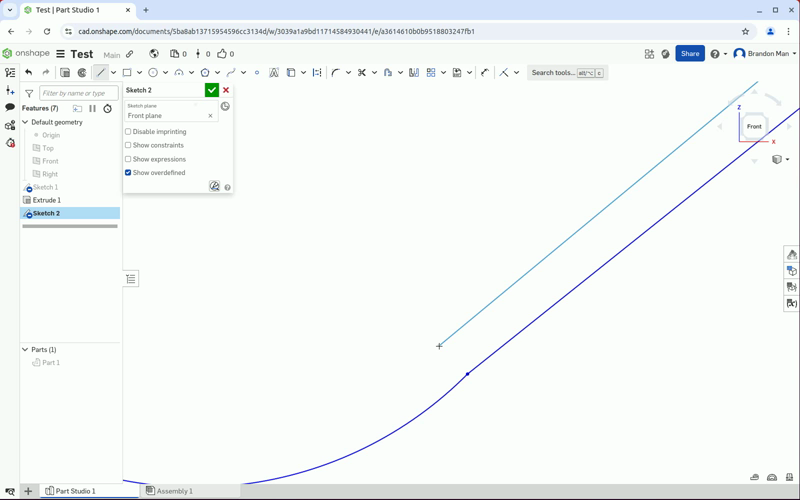
click(439, 345)
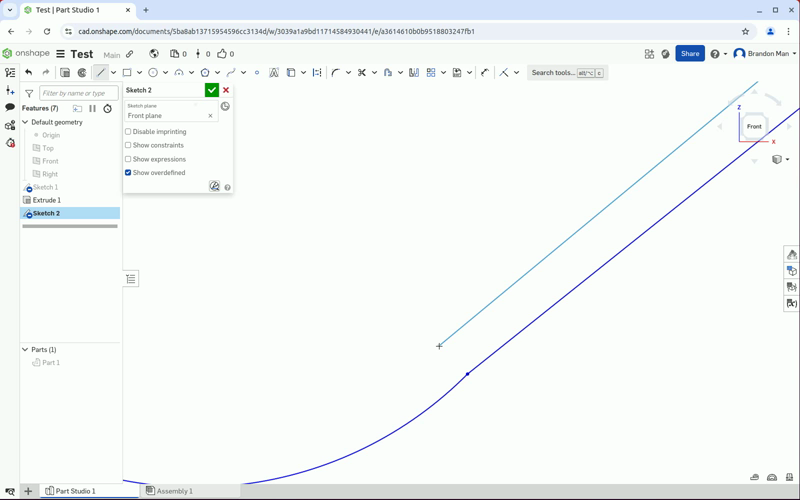
scroll(-6)
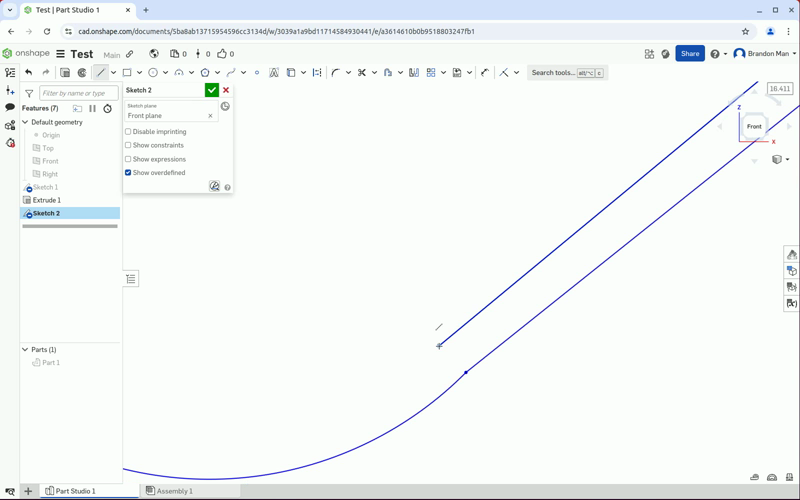
scroll(-6)
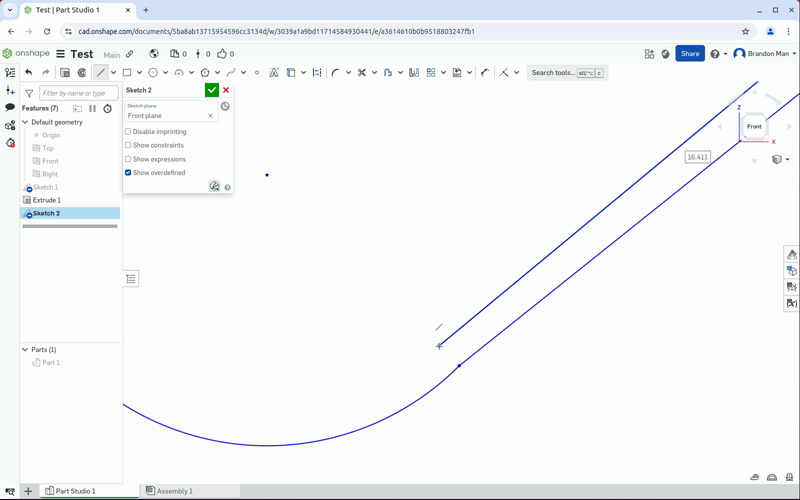
scroll(-6)
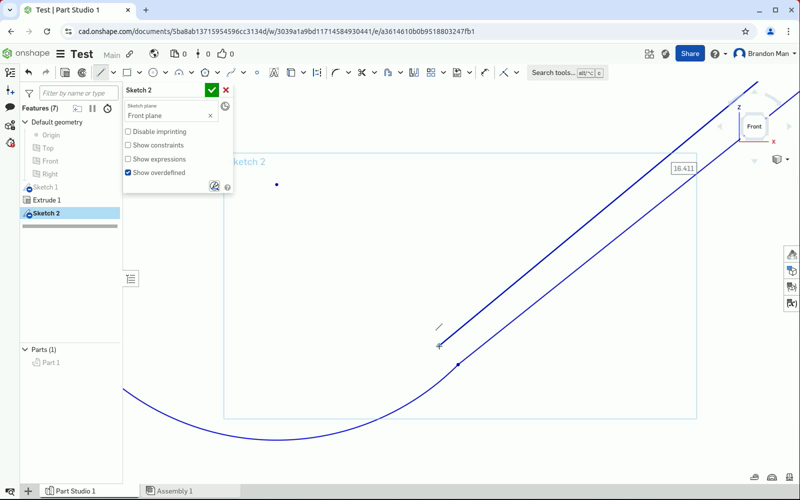
scroll(-6)
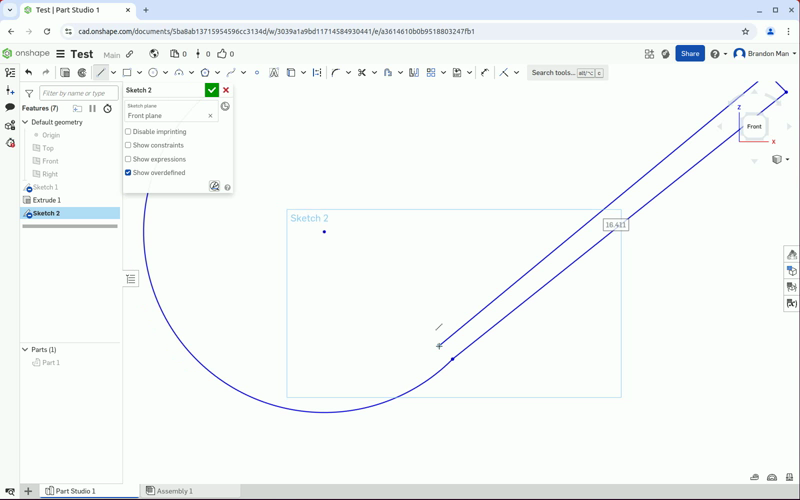
scroll(-6)
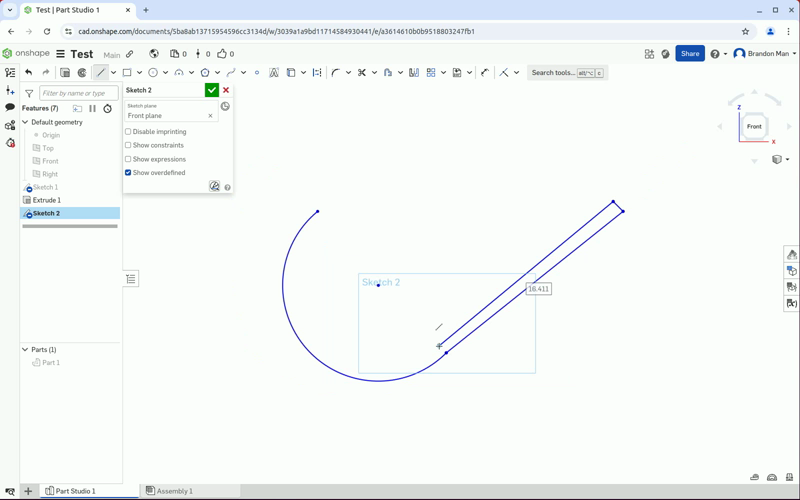
scroll(-6)
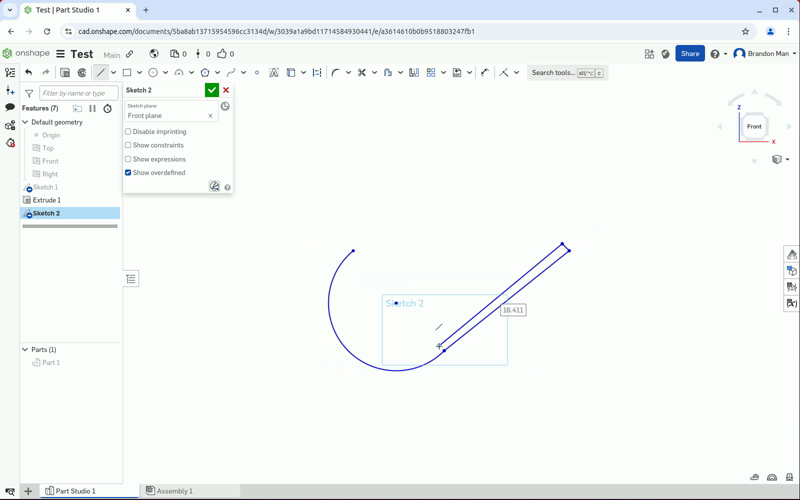
scroll(-6)
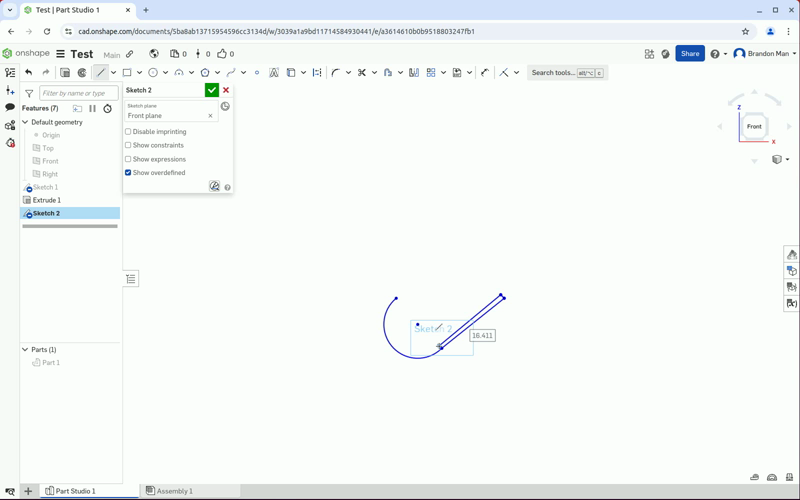
key_up(shift)
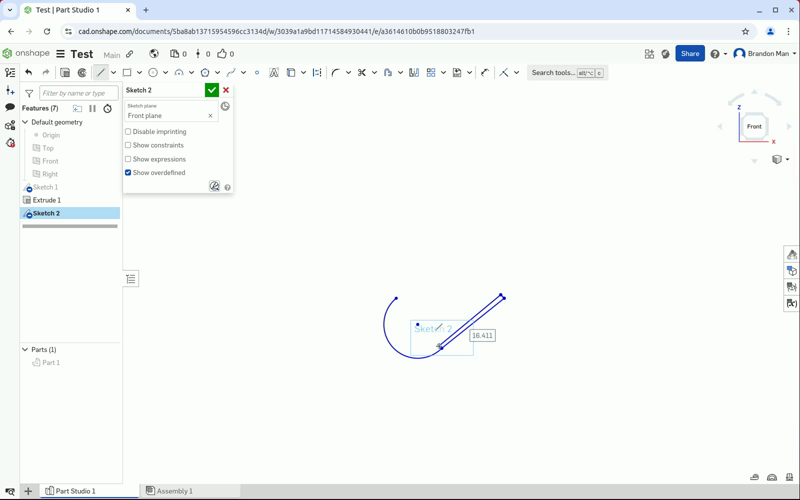
key(esc)
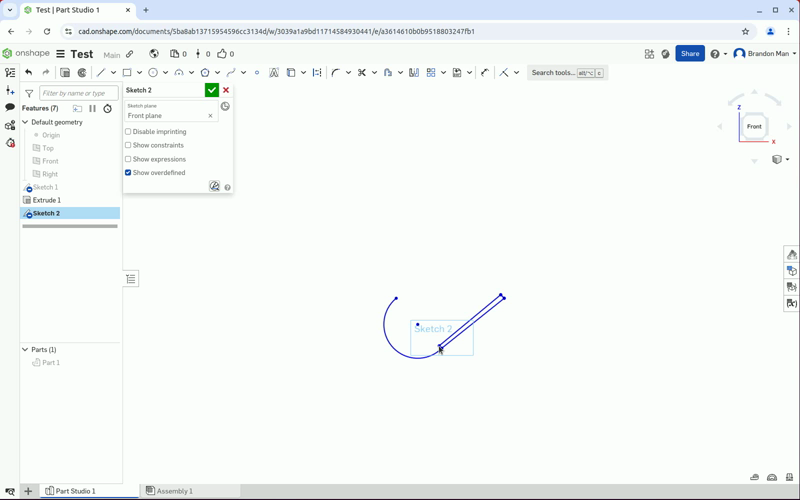
key(a)
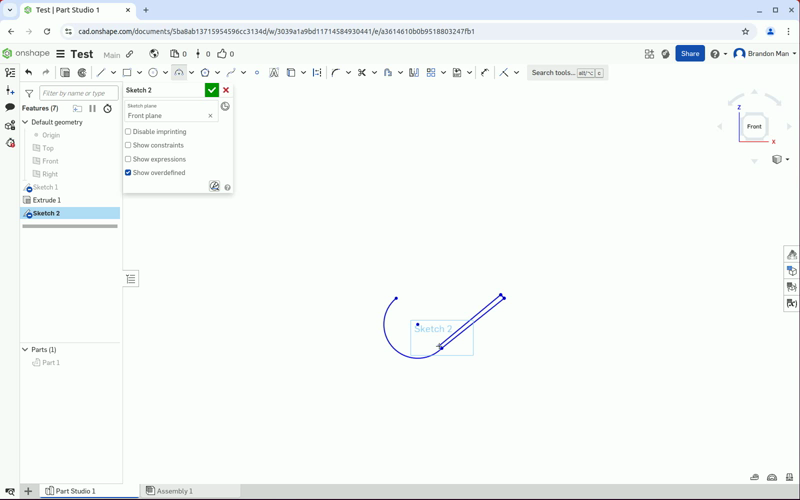
mouse_move(439, 345)
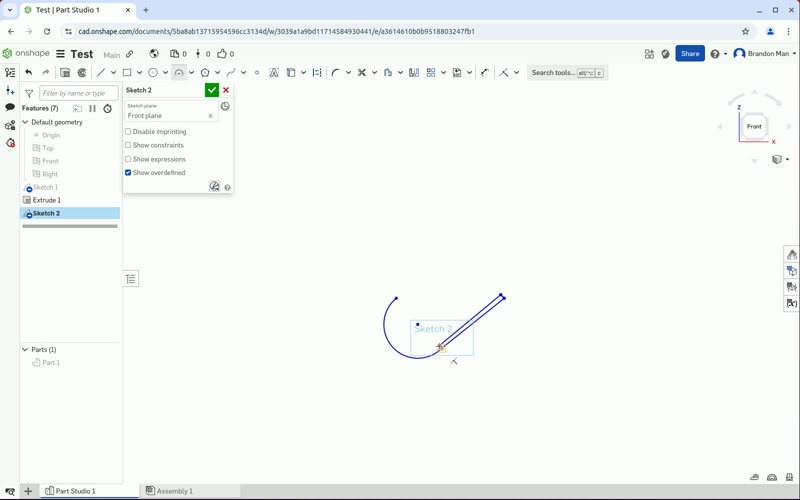
scroll(6)
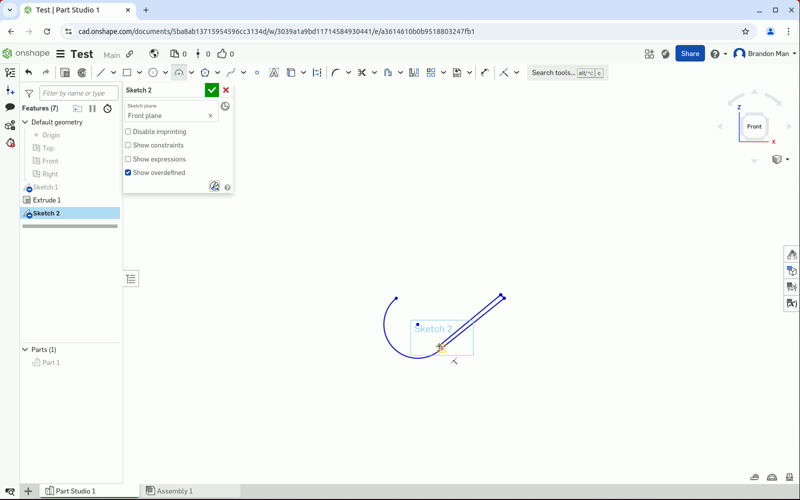
scroll(6)
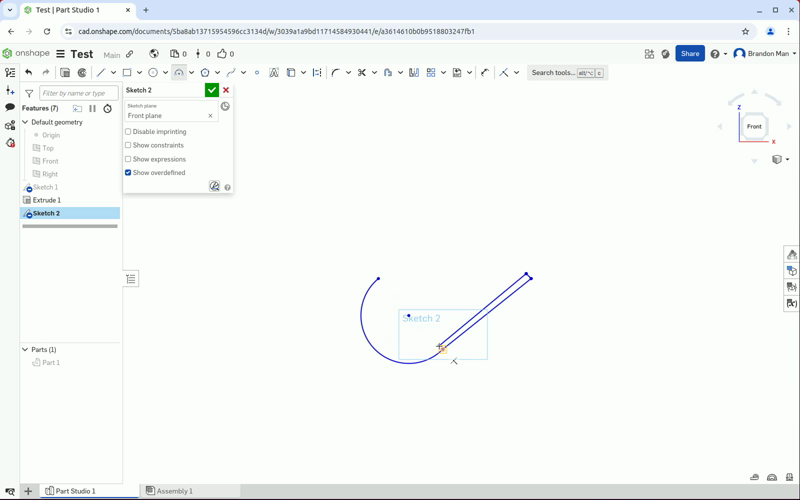
scroll(6)
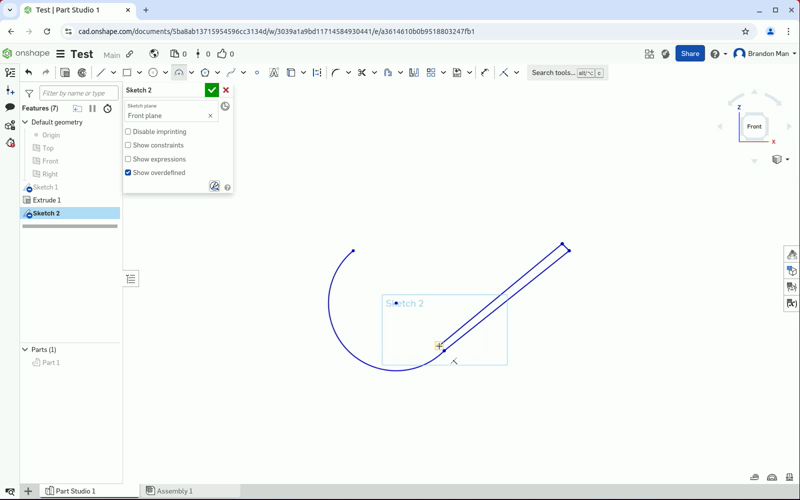
scroll(6)
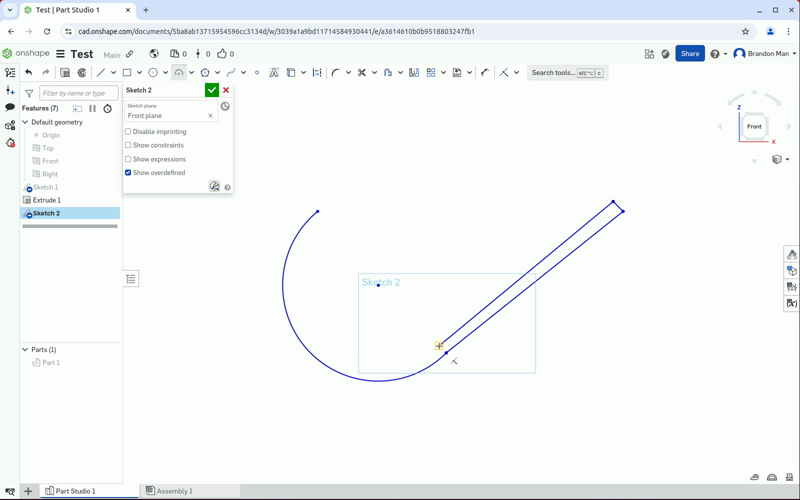
scroll(6)
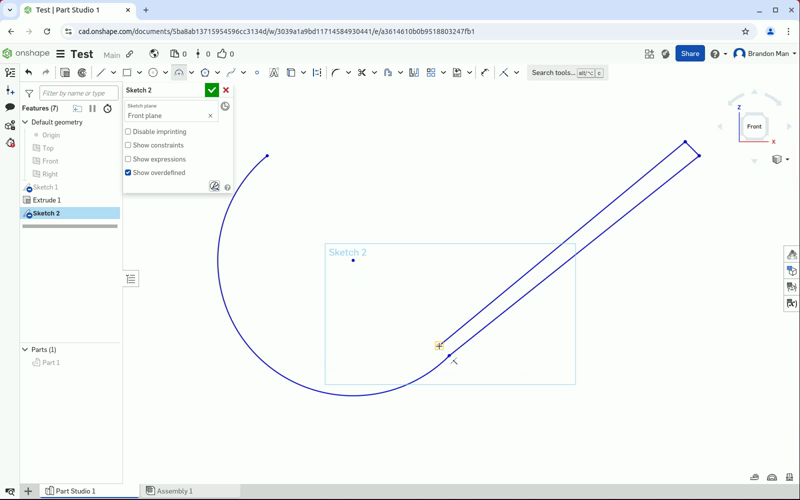
scroll(6)
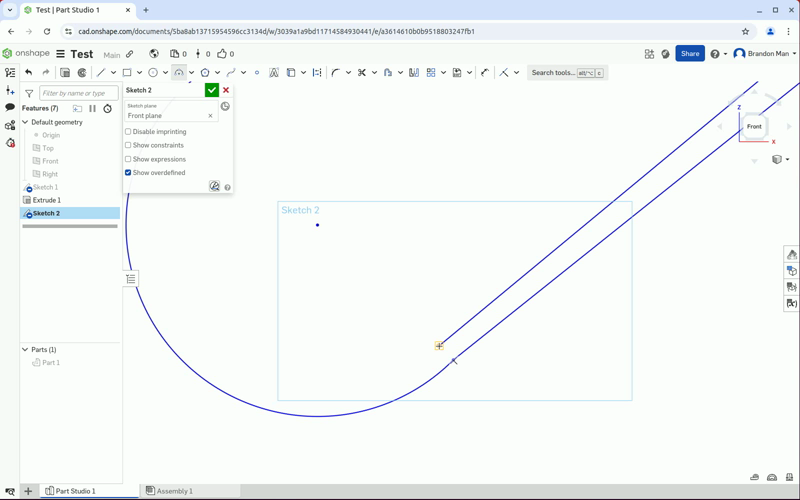
scroll(6)
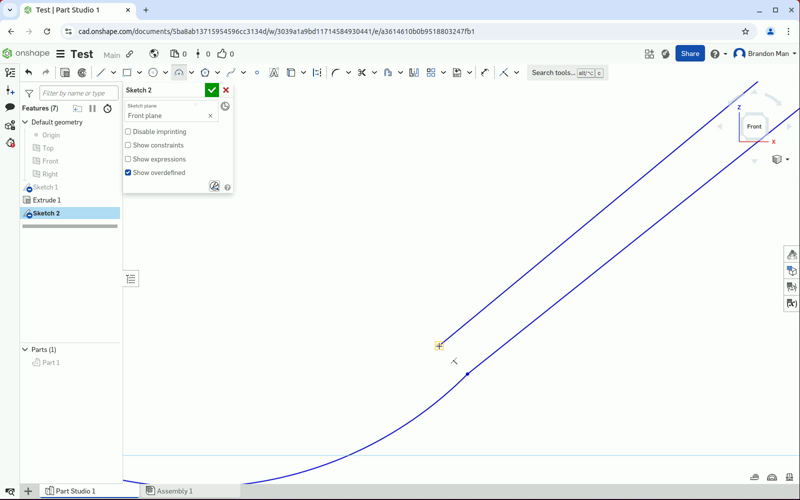
click(439, 345)
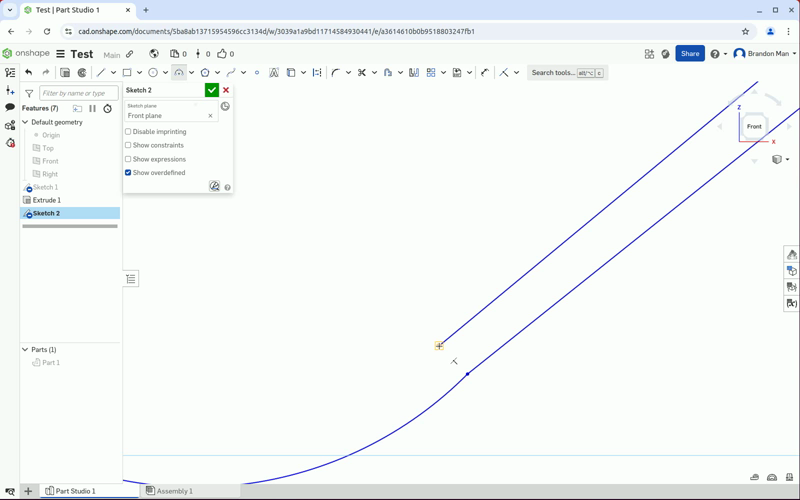
scroll(-6)
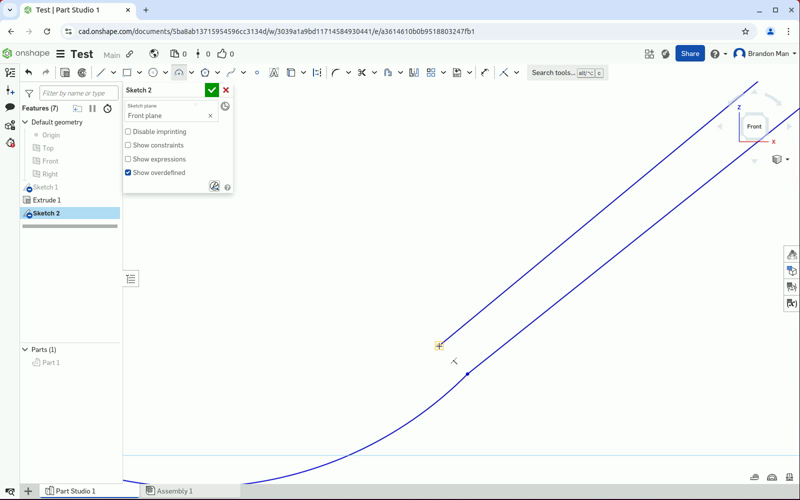
scroll(-6)
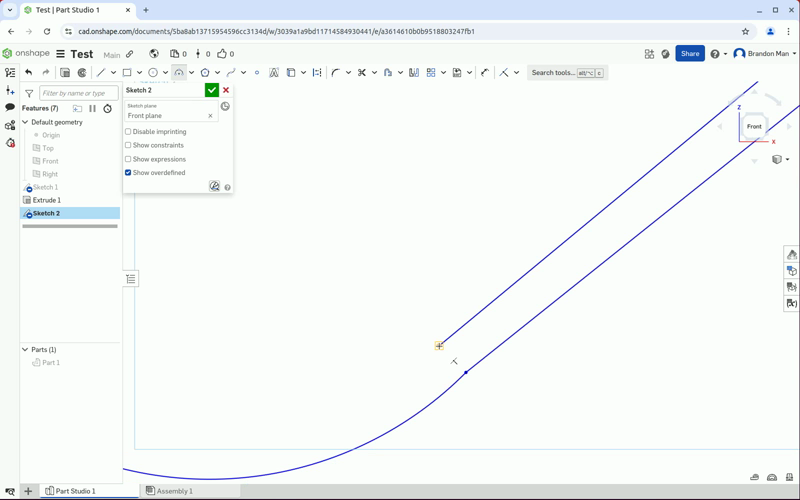
scroll(-6)
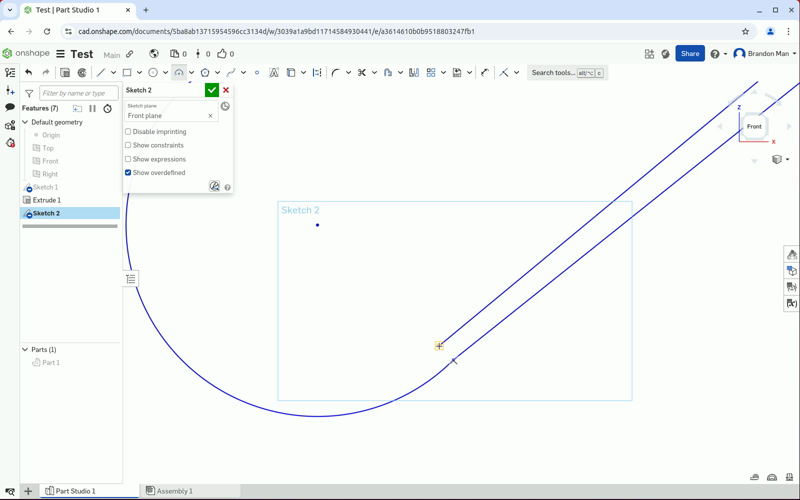
scroll(-6)
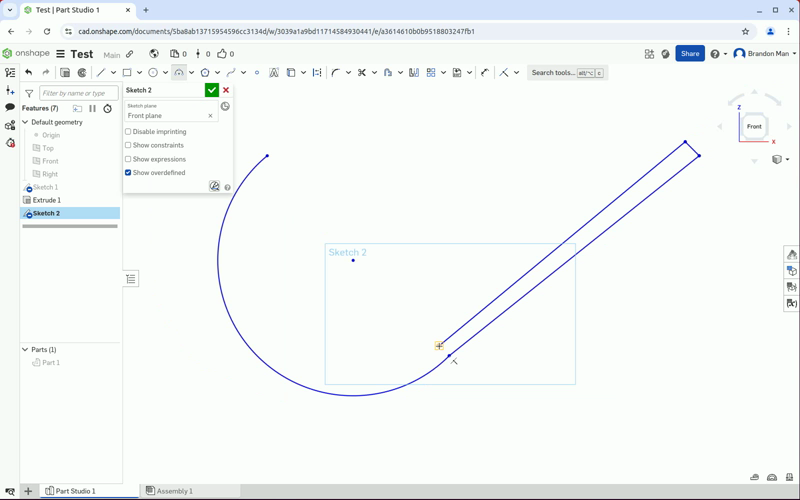
scroll(-6)
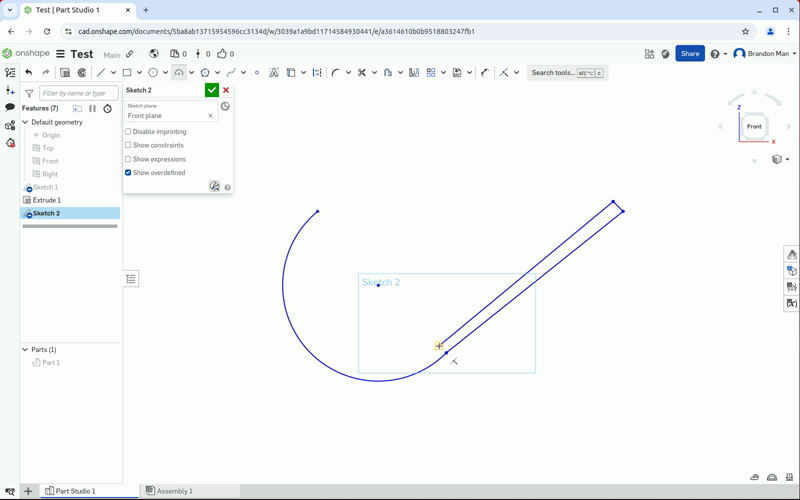
scroll(-6)
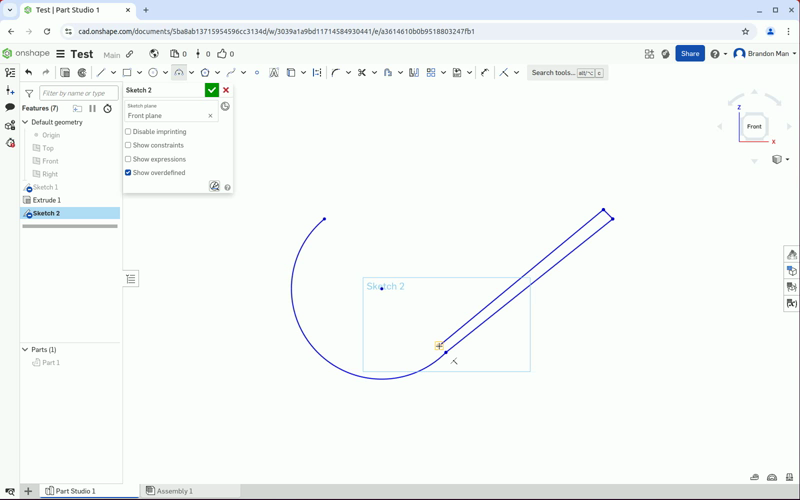
scroll(-6)
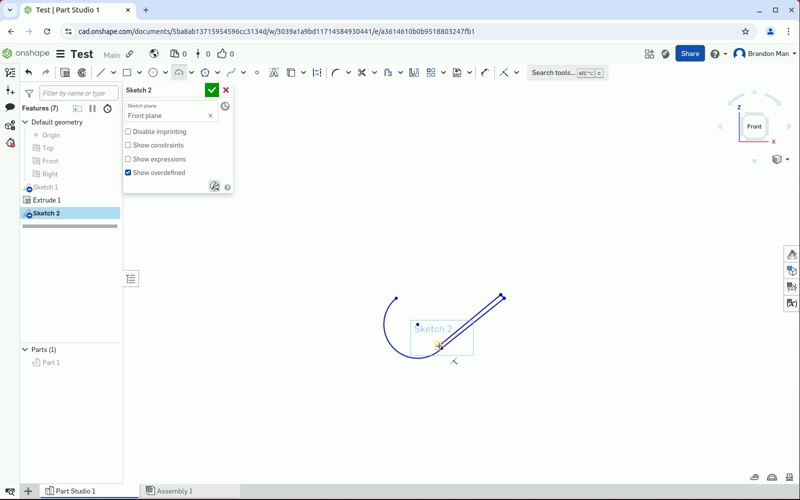
key_down(shift)
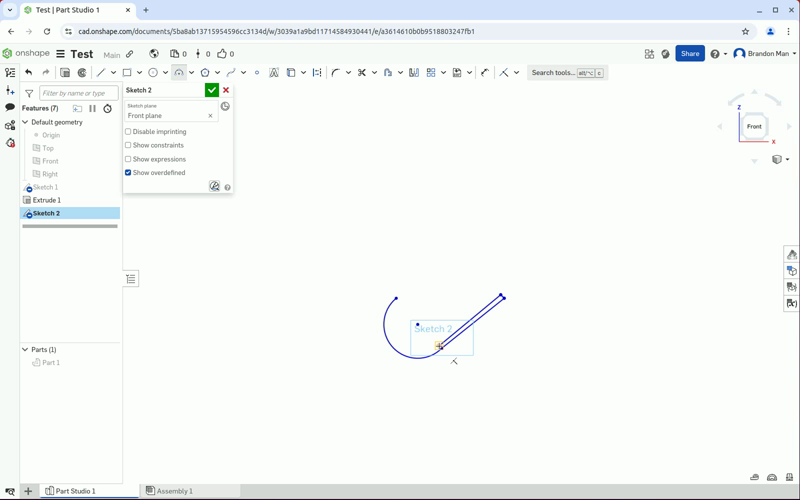
mouse_move(398, 301)
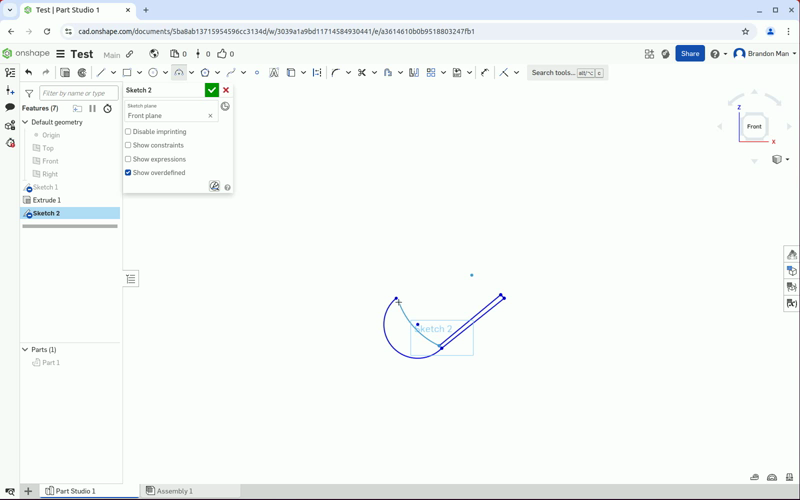
scroll(6)
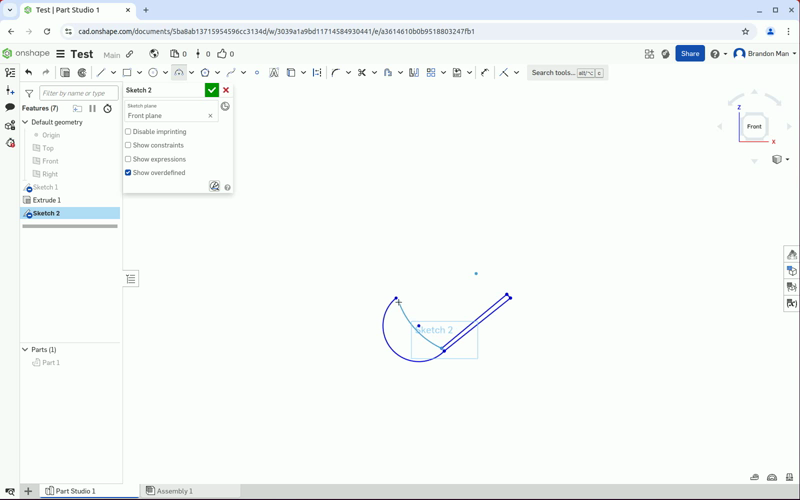
scroll(6)
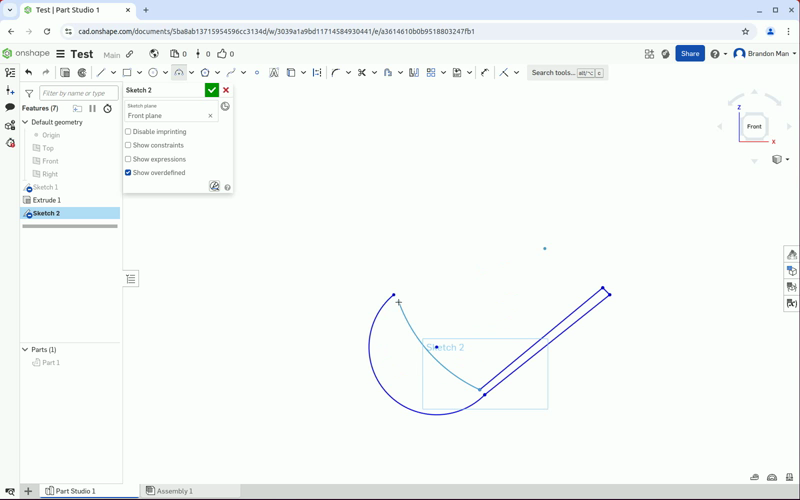
scroll(6)
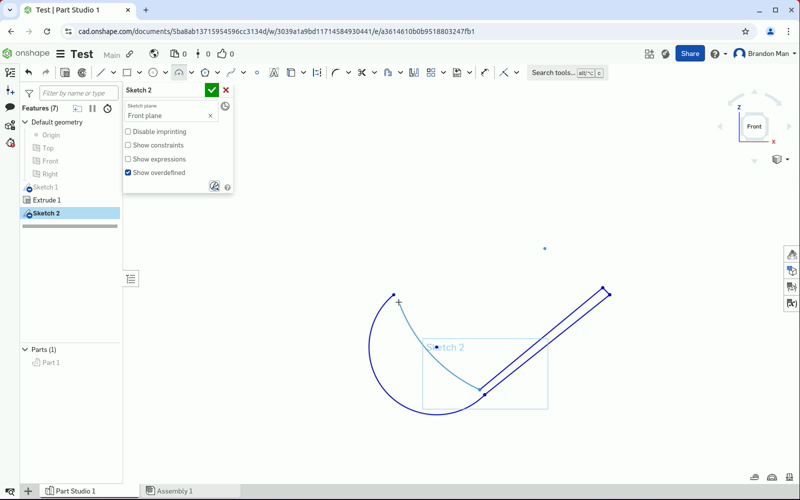
scroll(6)
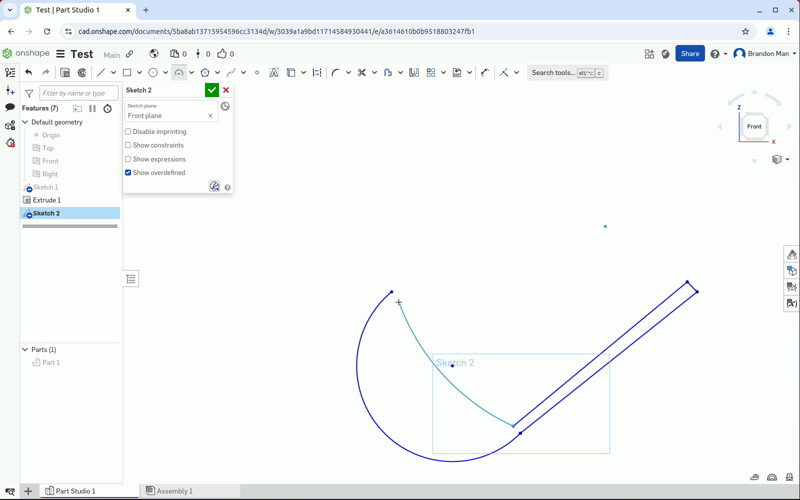
scroll(6)
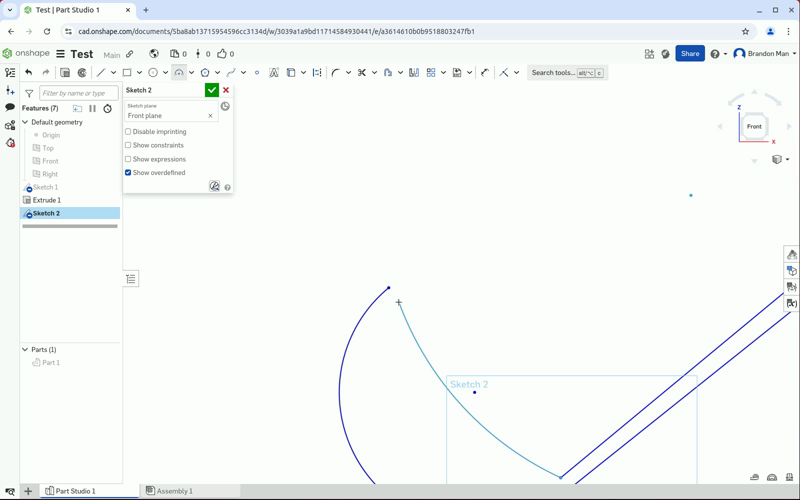
scroll(6)
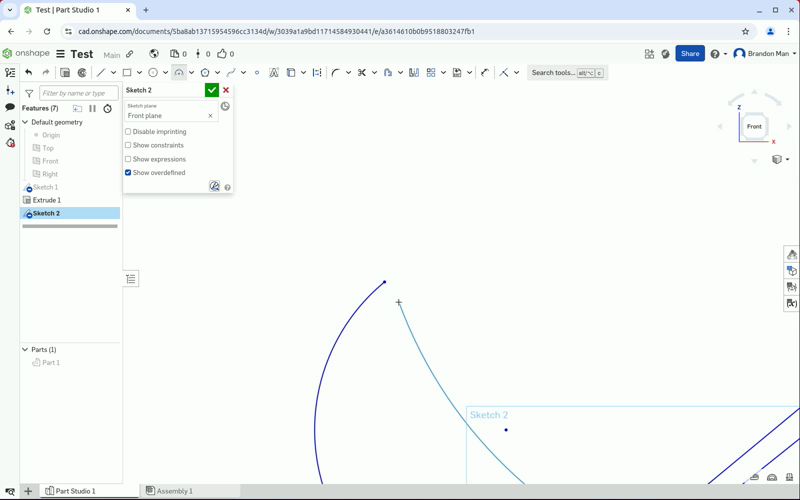
scroll(6)
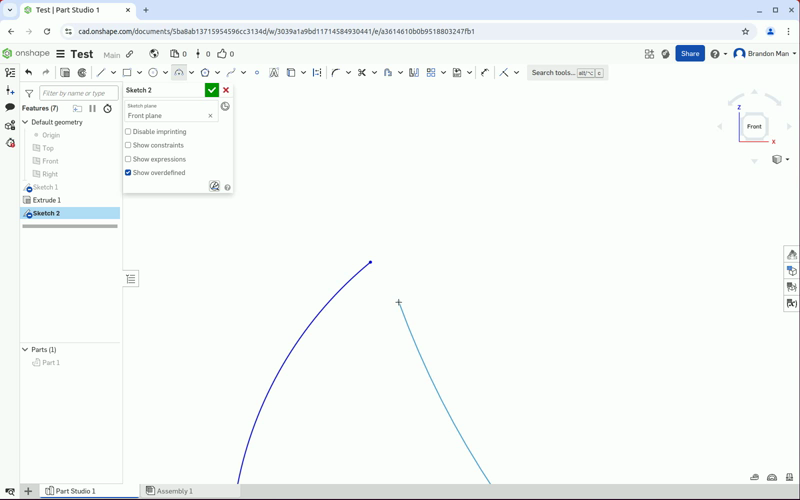
click(398, 301)
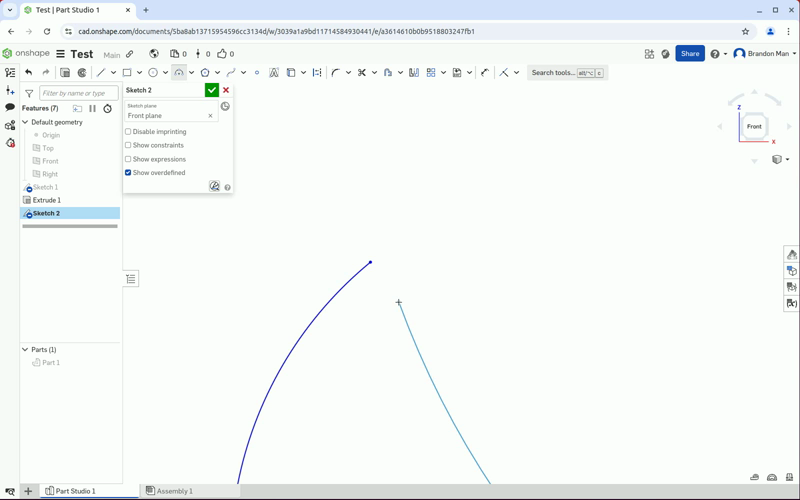
scroll(-6)
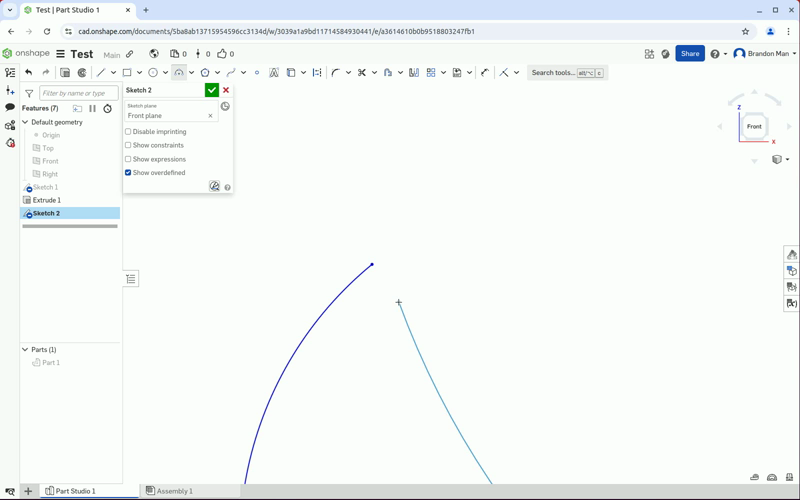
scroll(-6)
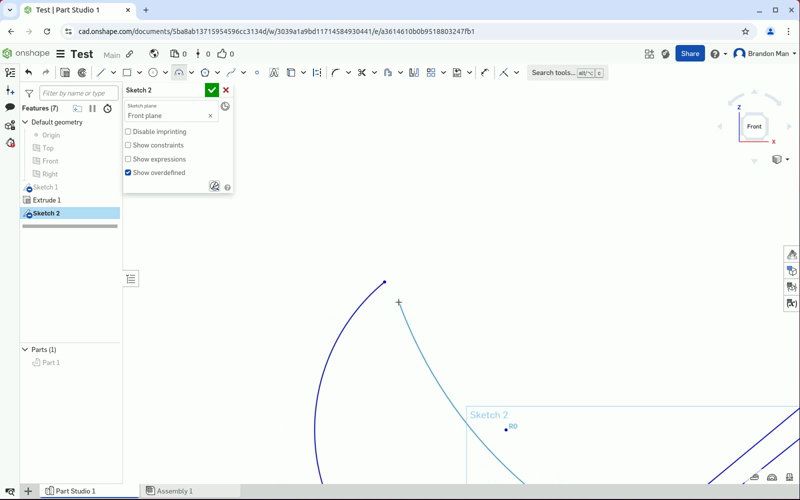
scroll(-6)
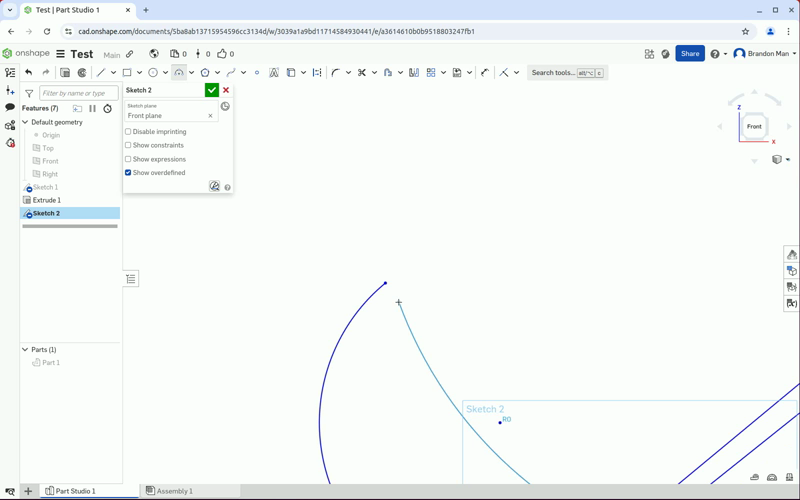
scroll(-6)
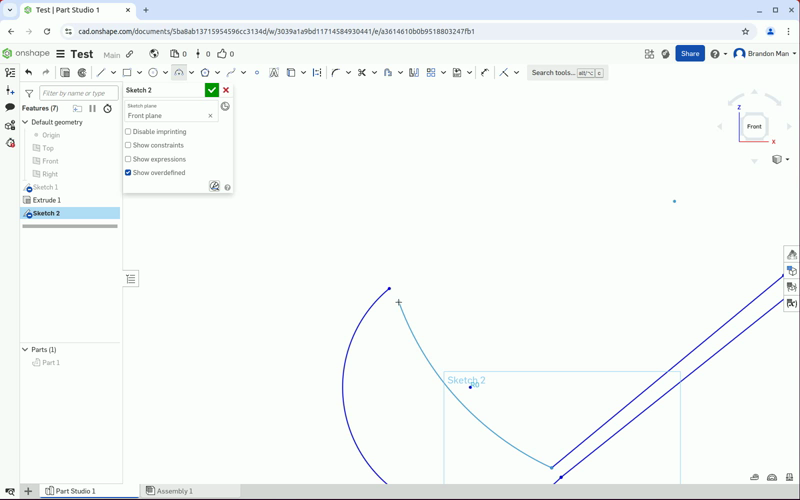
scroll(-6)
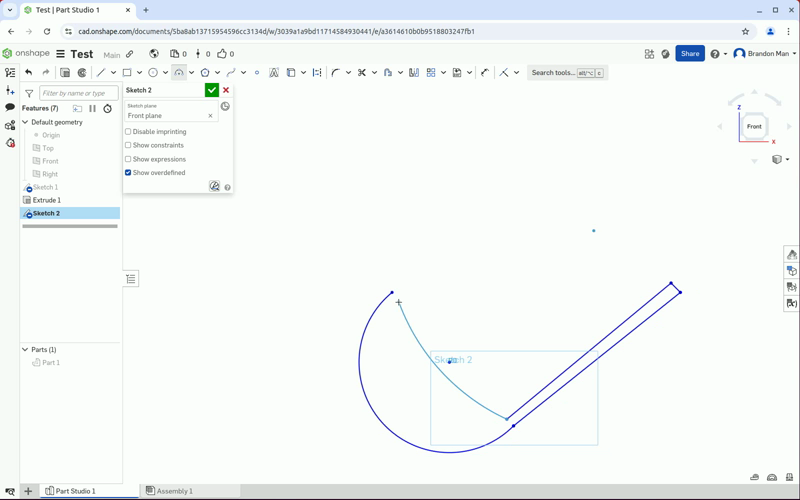
scroll(-6)
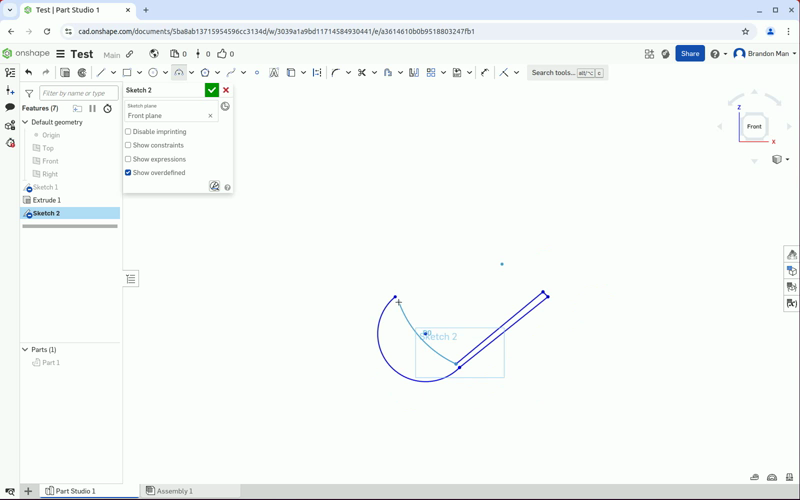
scroll(-6)
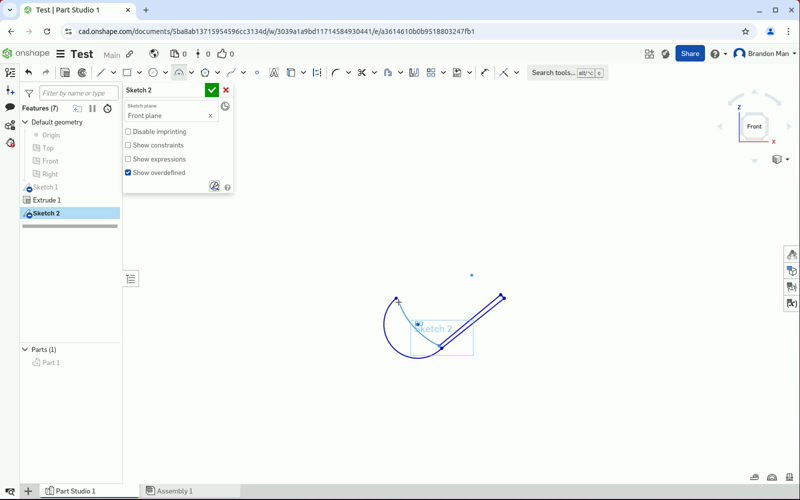
mouse_move(395, 345)
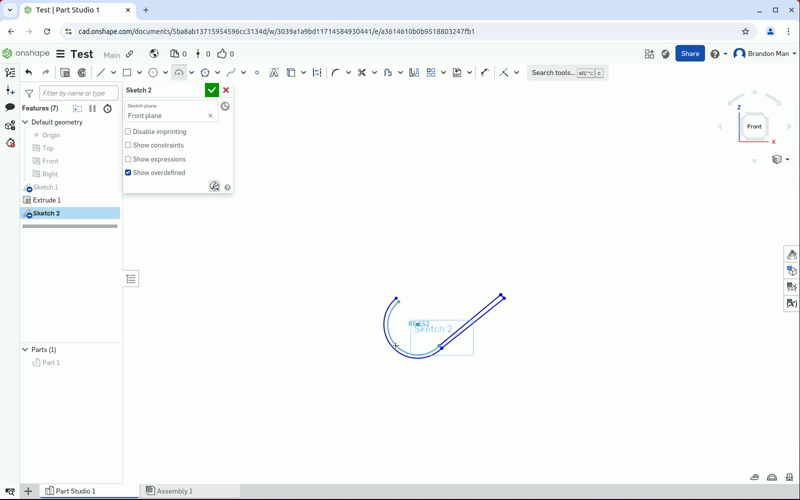
scroll(6)
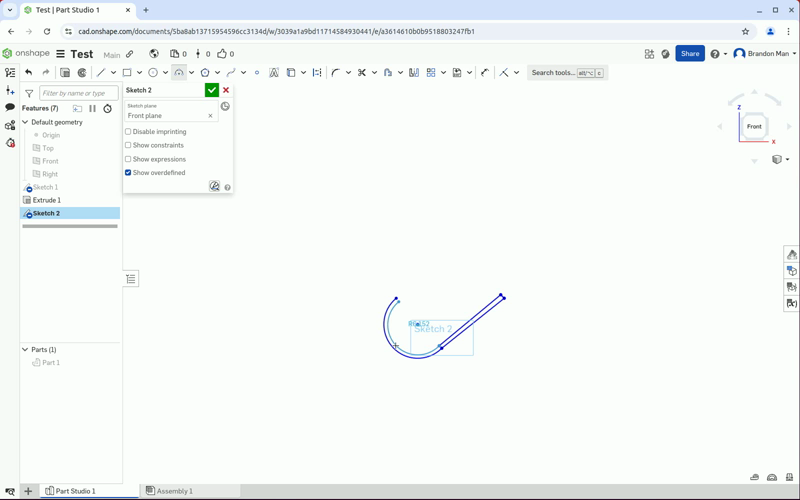
scroll(6)
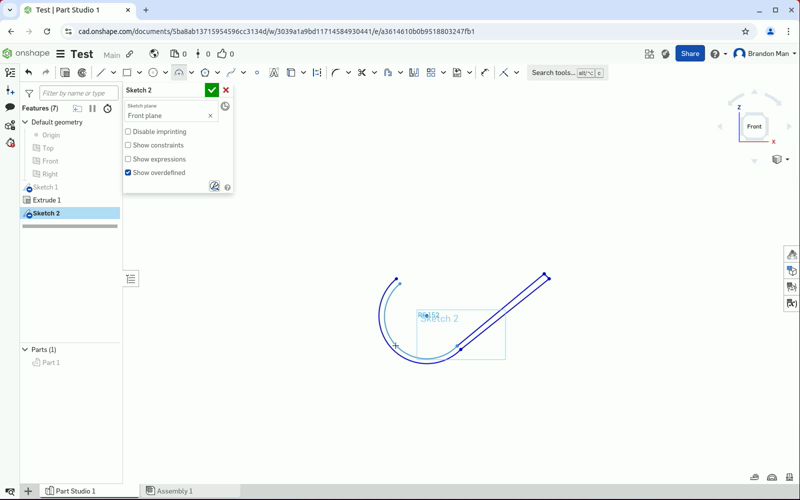
scroll(6)
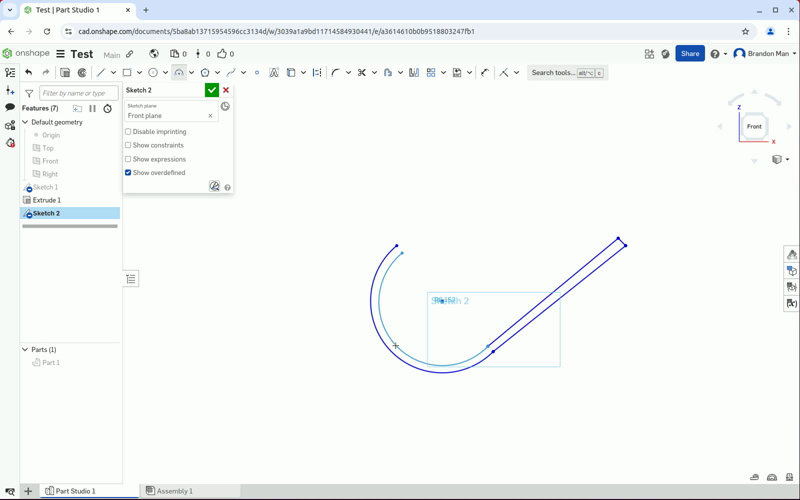
scroll(6)
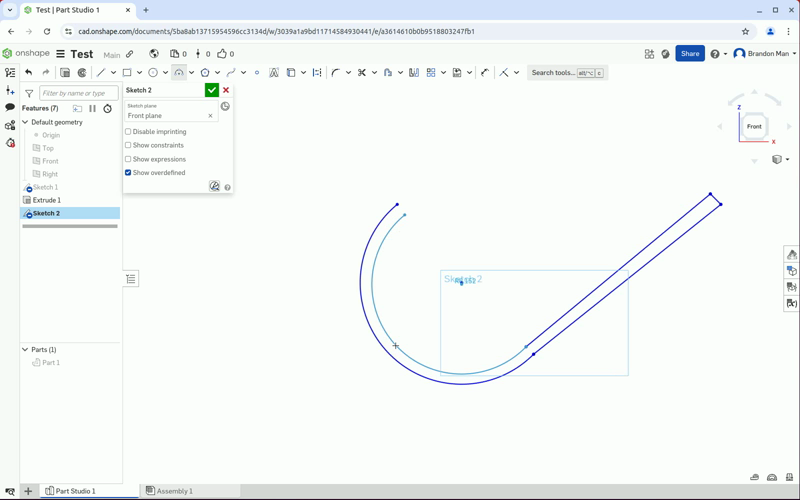
scroll(6)
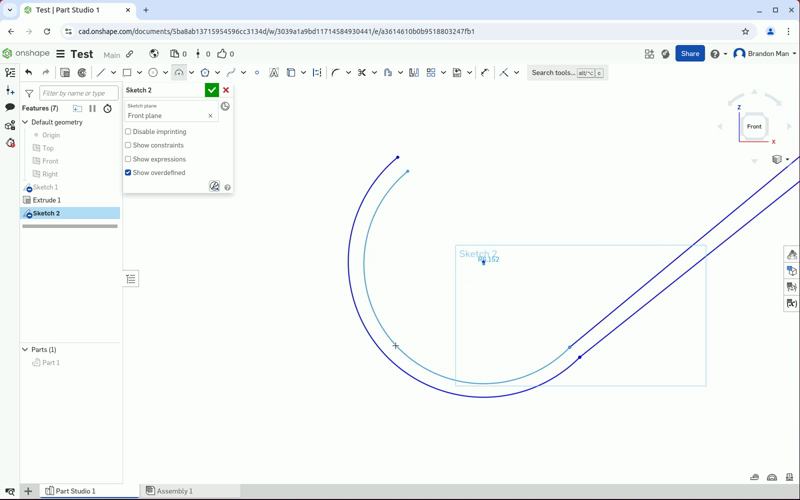
scroll(6)
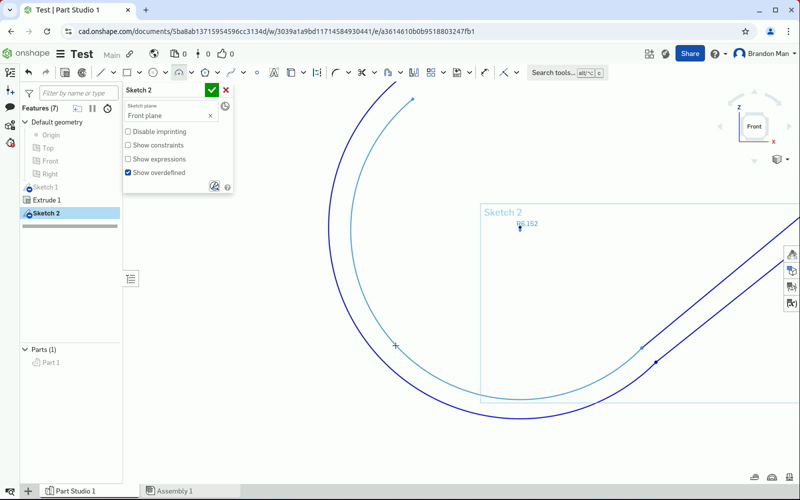
scroll(6)
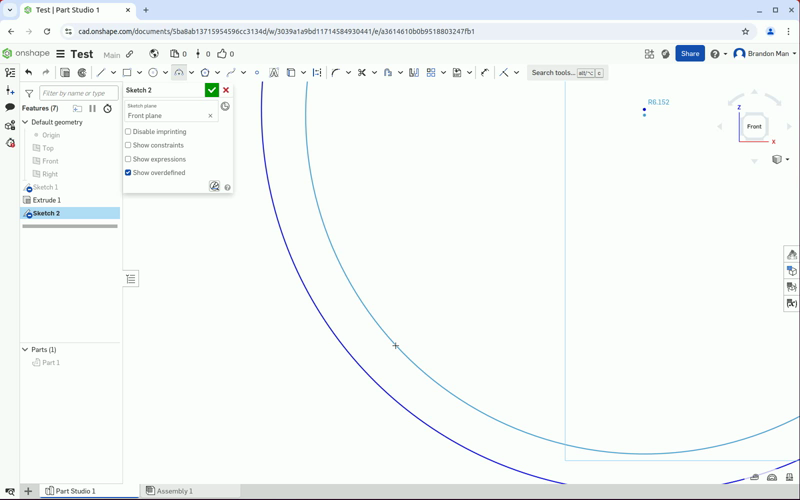
click(395, 345)
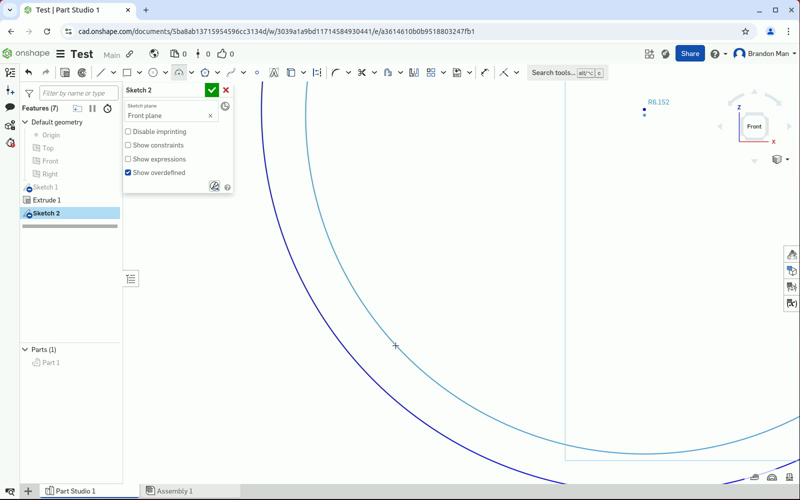
scroll(-6)
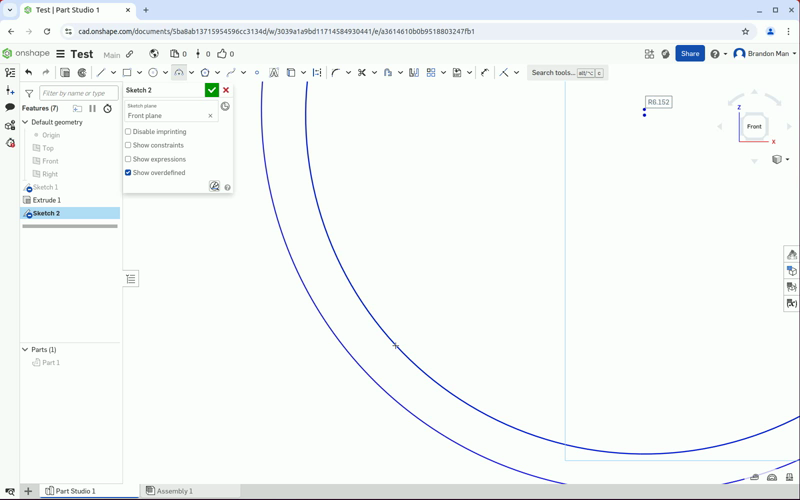
scroll(-6)
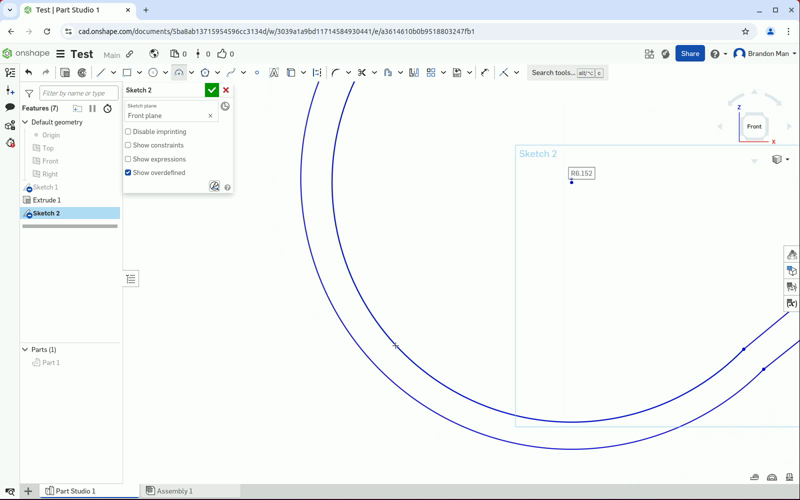
scroll(-6)
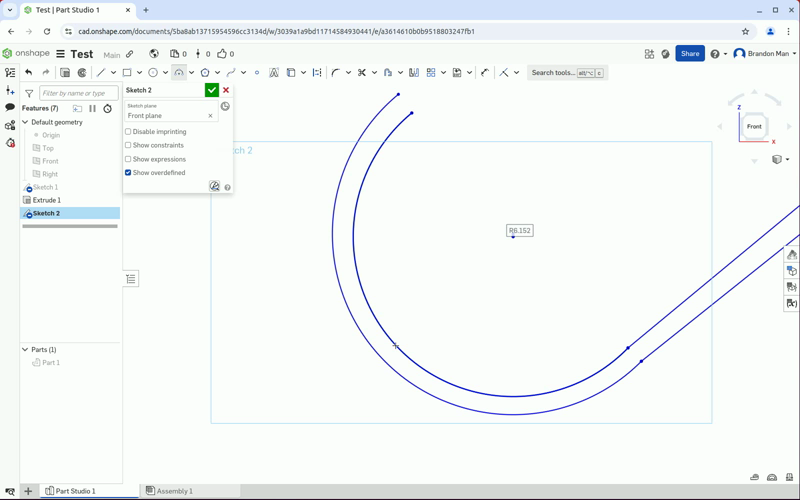
scroll(-6)
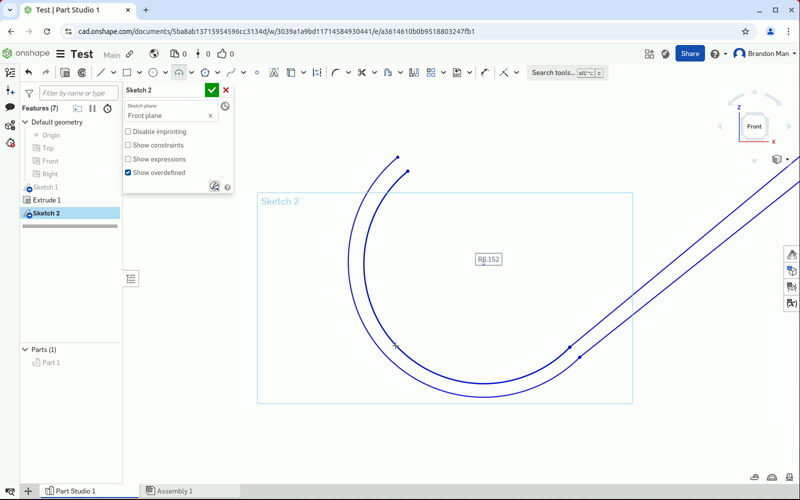
scroll(-6)
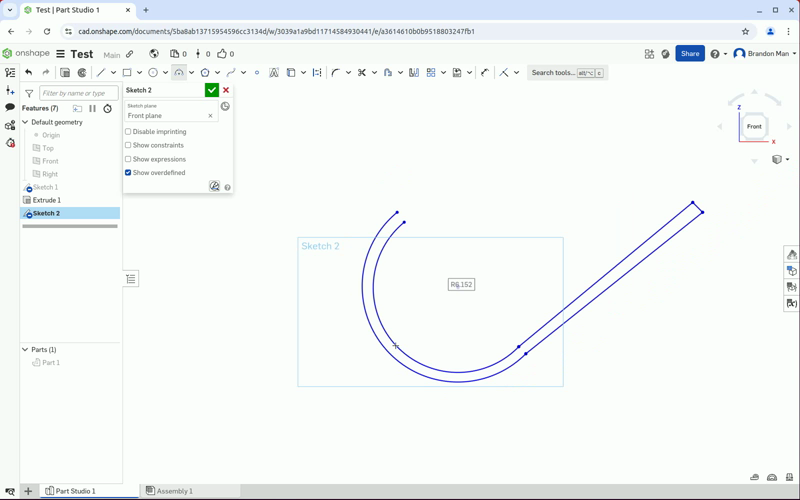
scroll(-6)
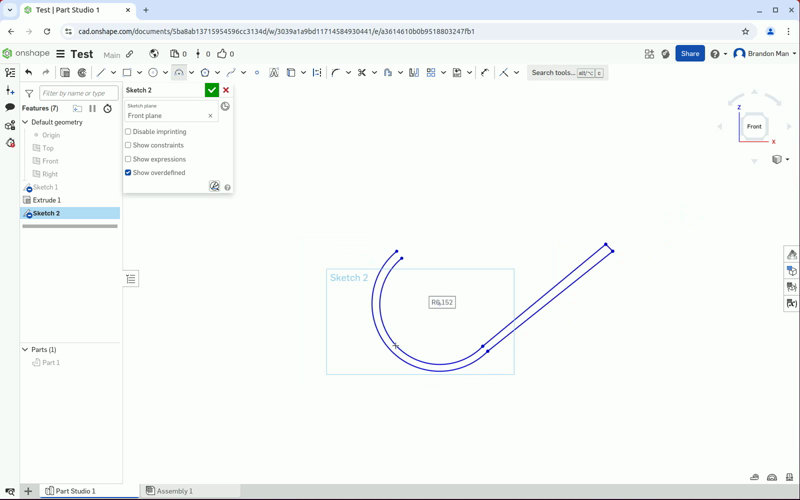
scroll(-6)
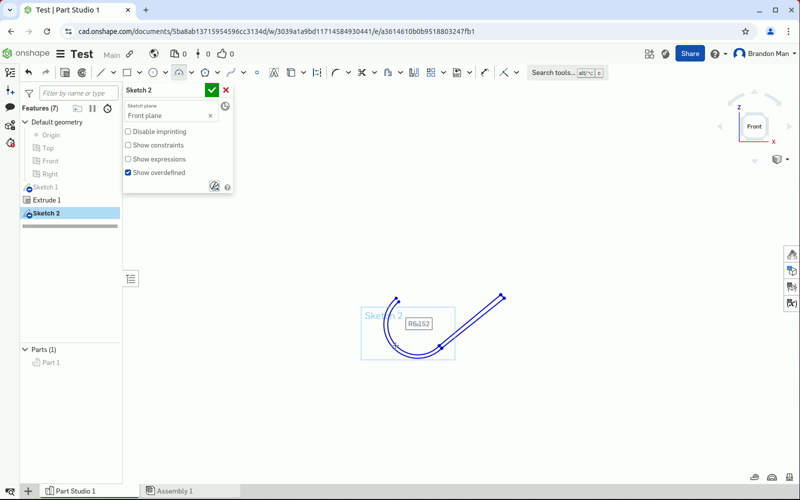
key_up(shift)
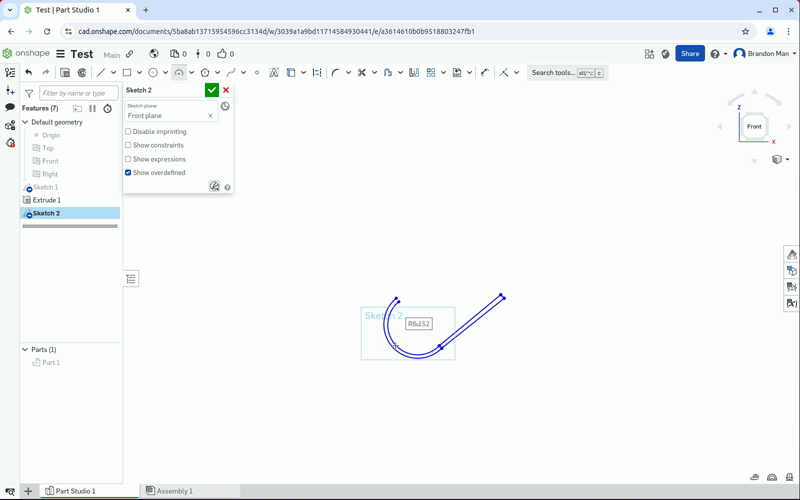
key(esc)
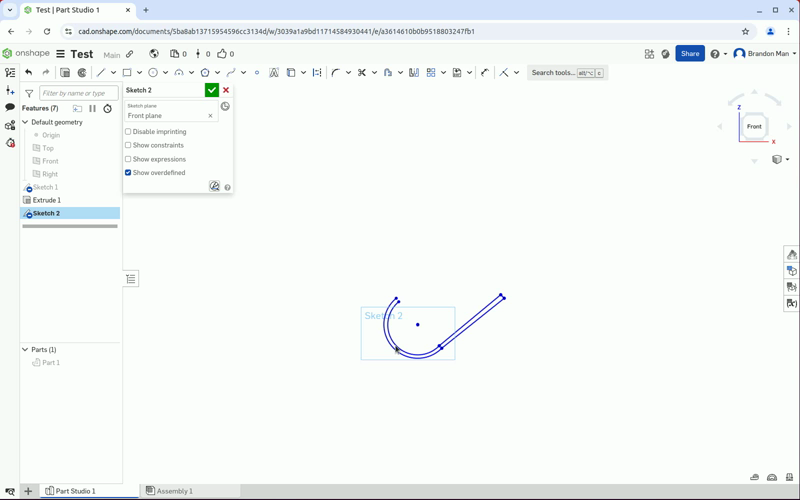
key(l)
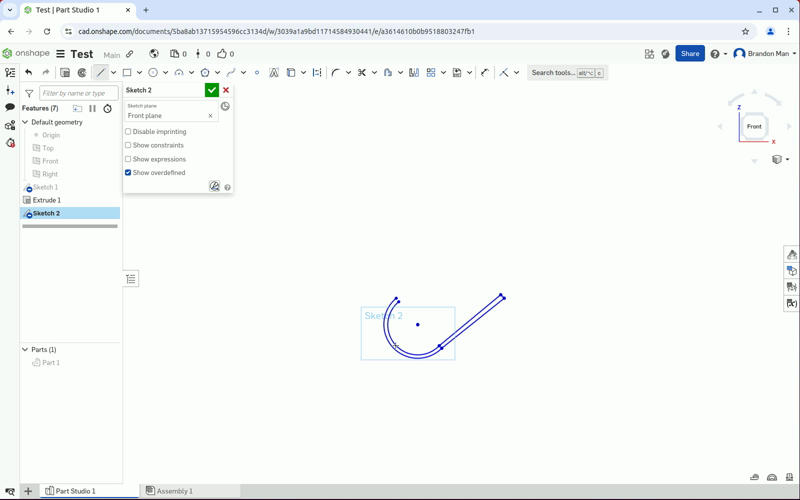
mouse_move(398, 301)
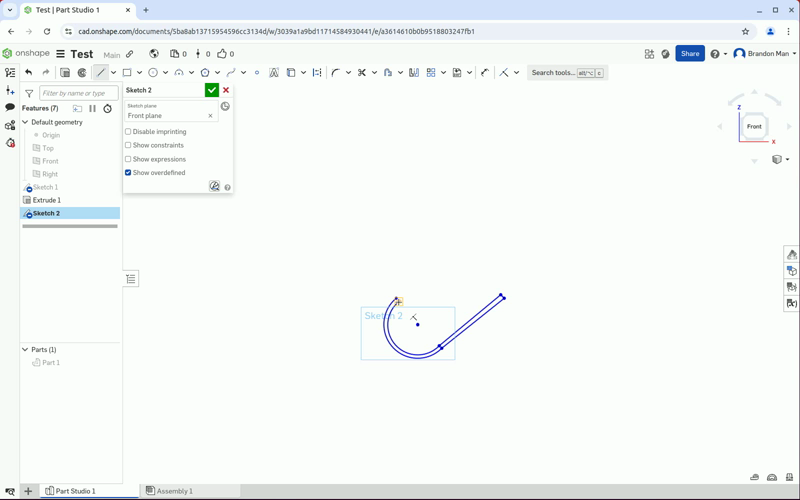
scroll(6)
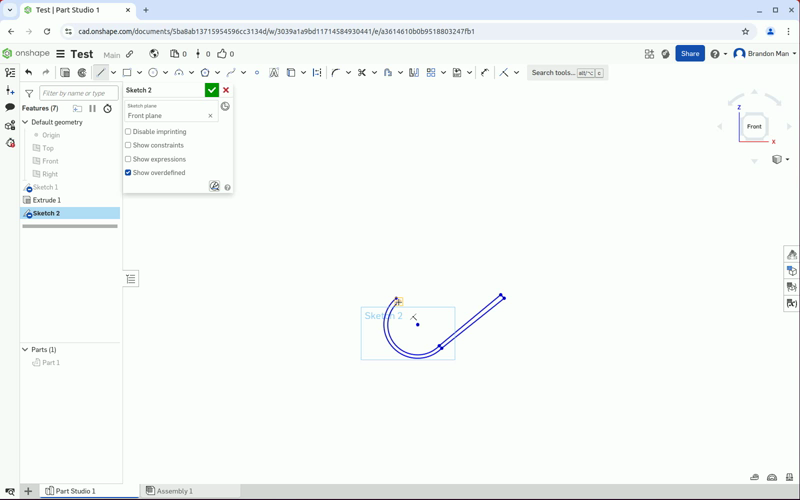
scroll(6)
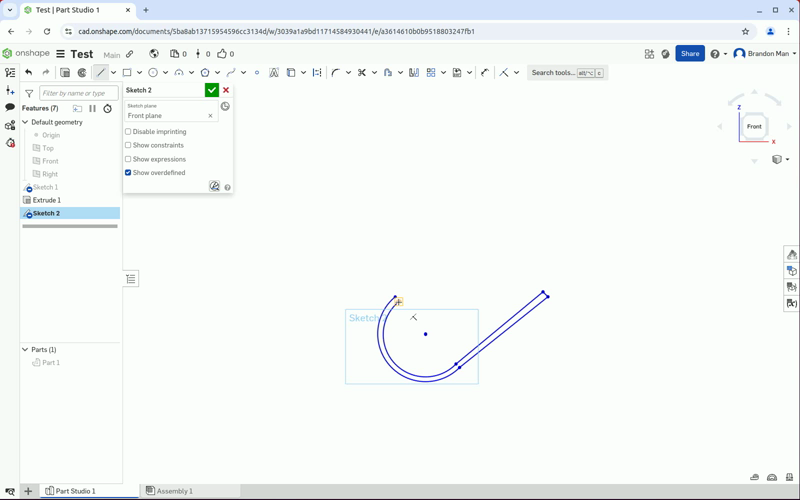
scroll(6)
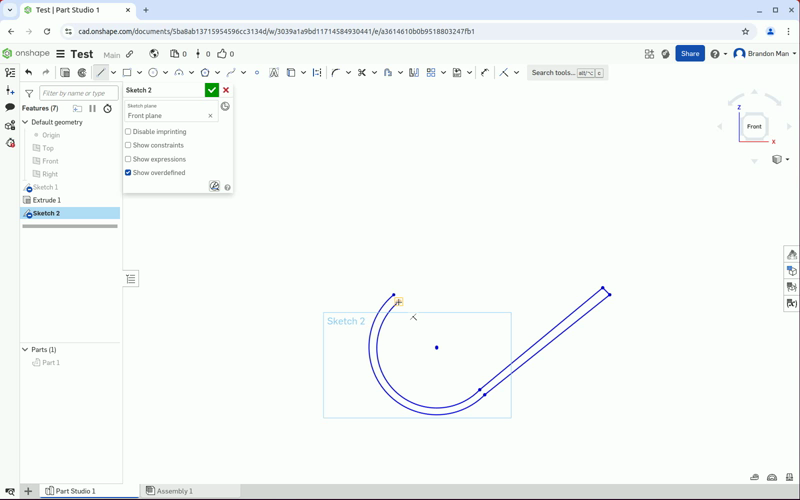
scroll(6)
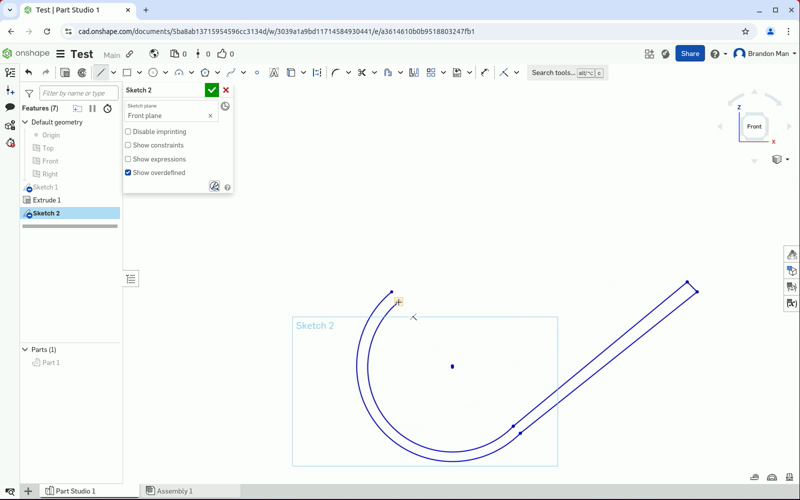
scroll(6)
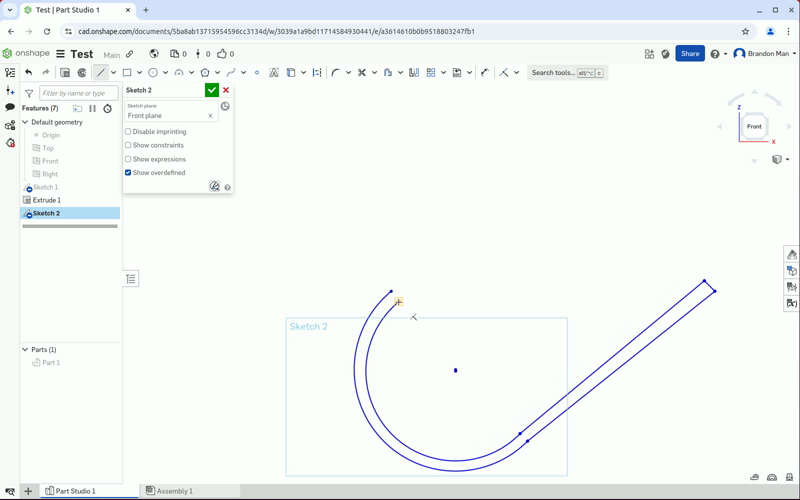
scroll(6)
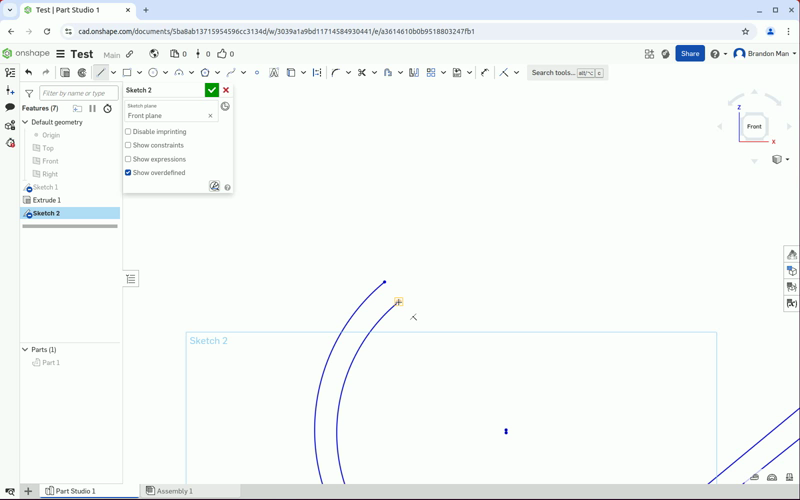
scroll(6)
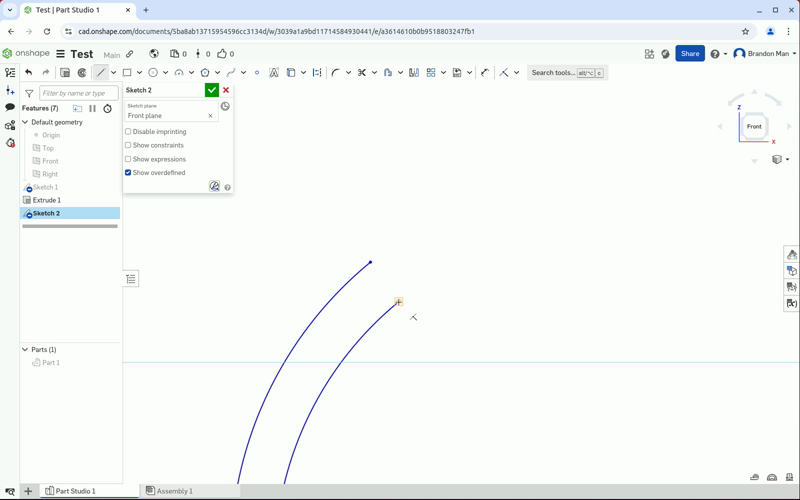
click(398, 301)
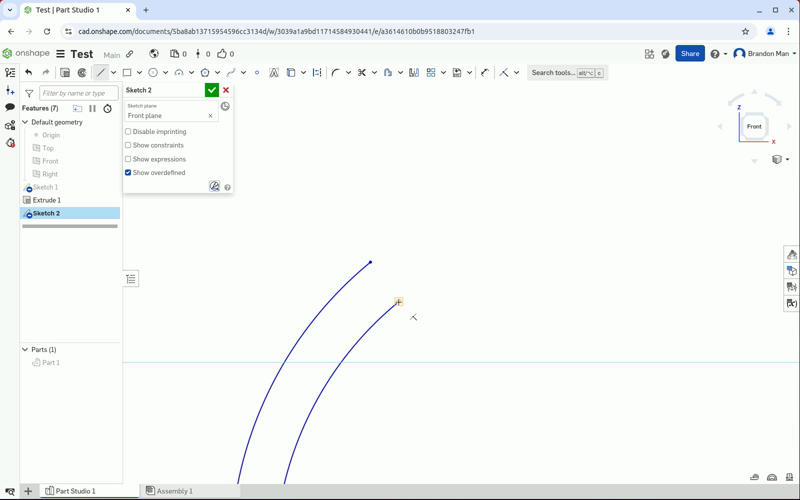
scroll(-6)
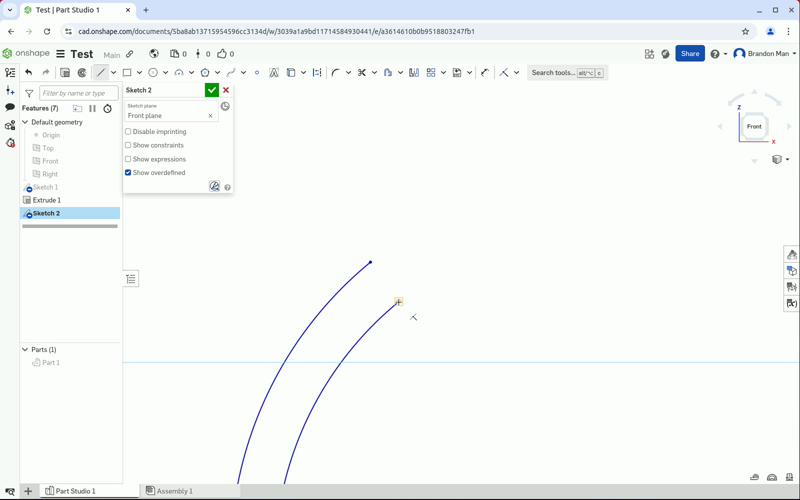
scroll(-6)
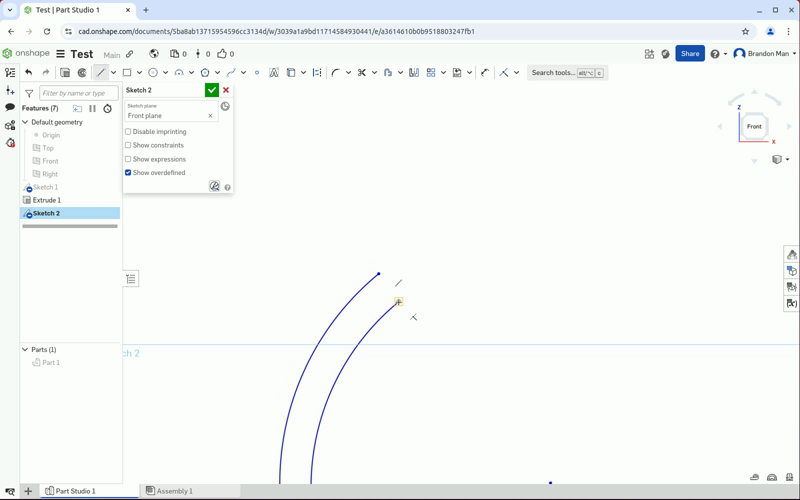
scroll(-6)
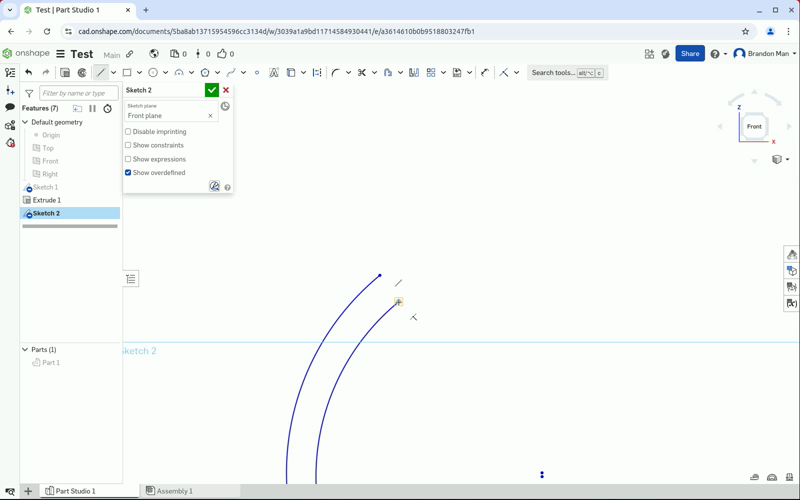
scroll(-6)
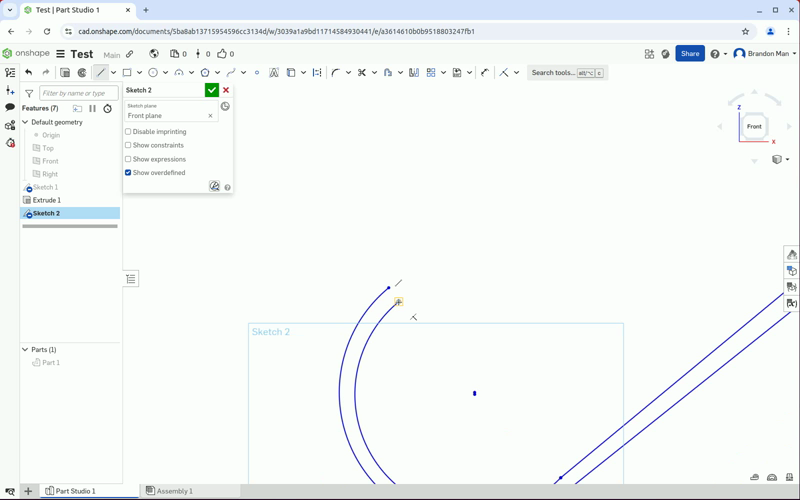
scroll(-6)
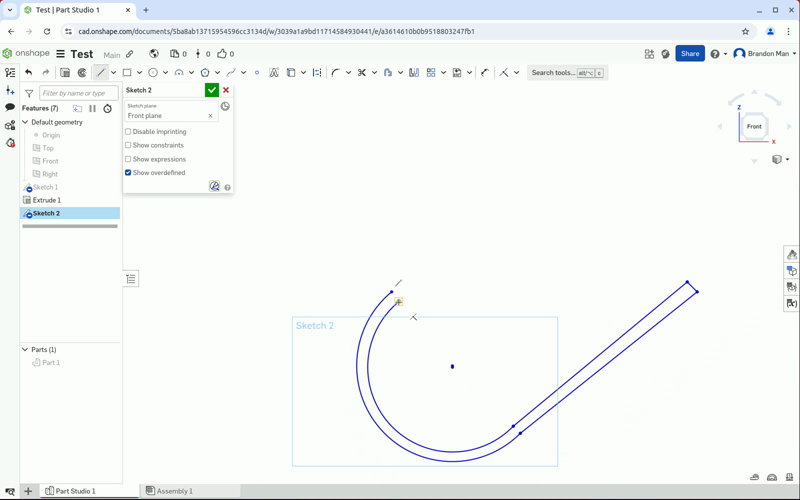
scroll(-6)
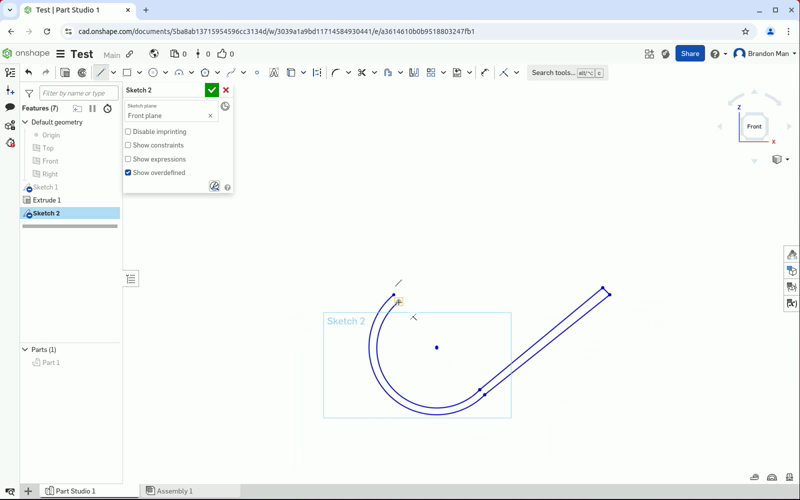
scroll(-6)
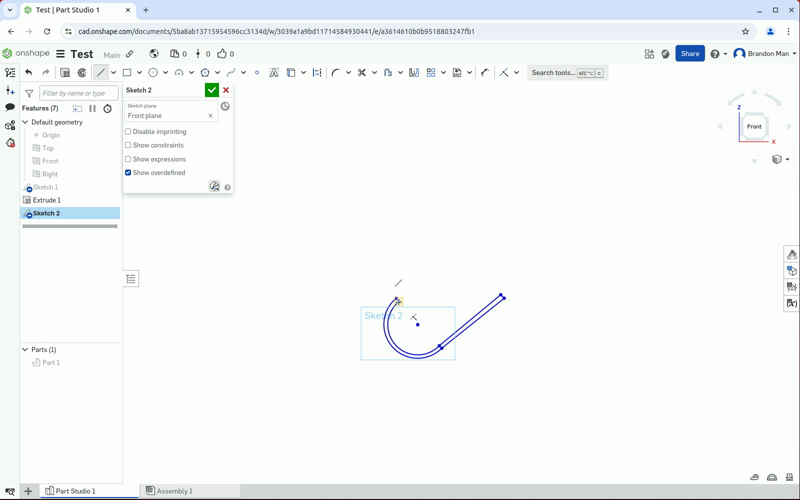
key_down(shift)
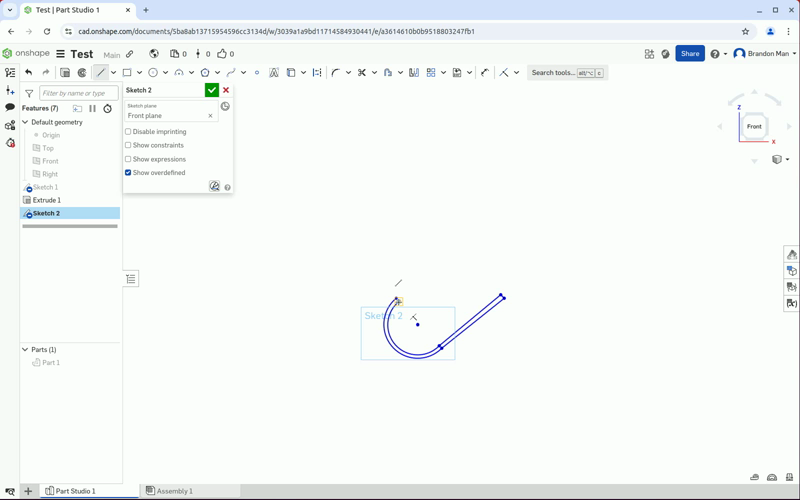
mouse_move(451, 247)
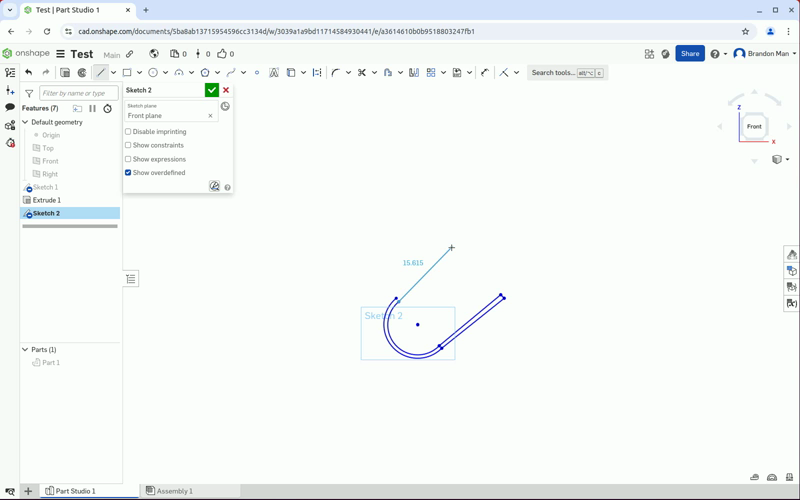
click(451, 247)
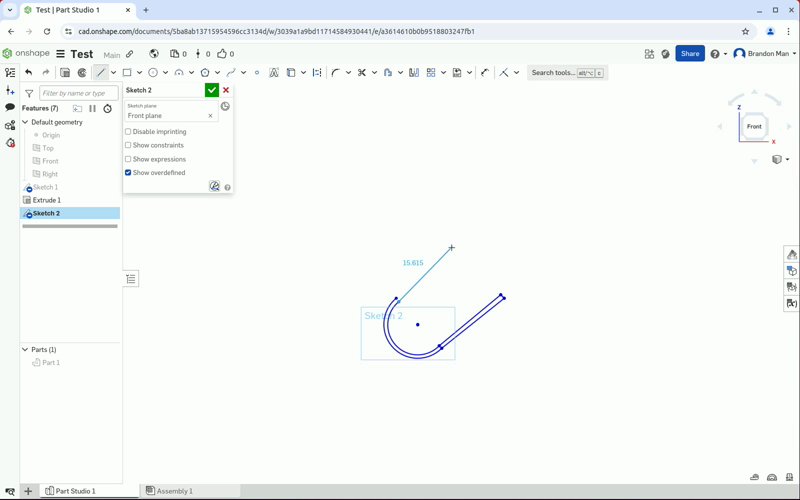
key_up(shift)
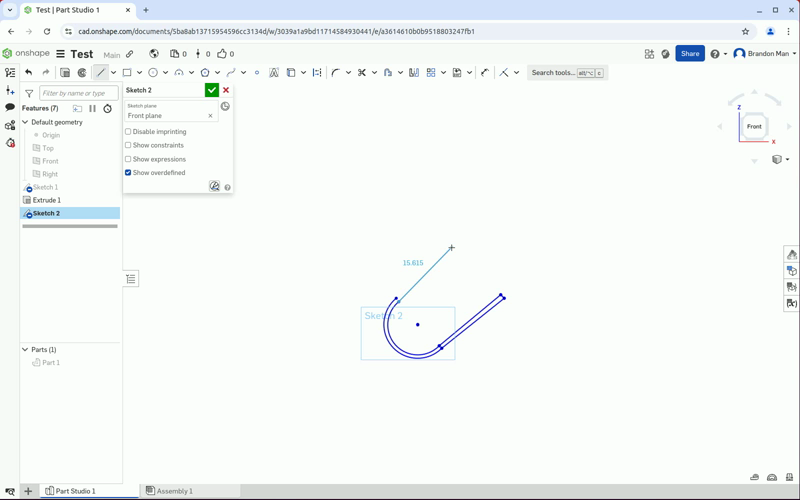
key_down(shift)
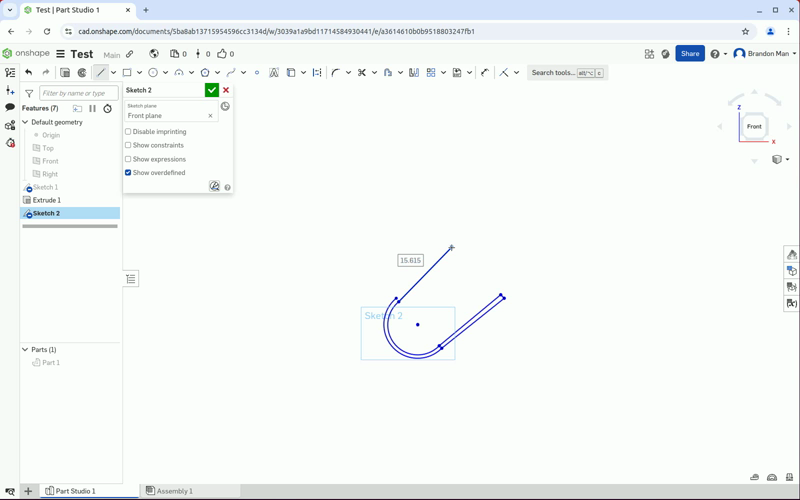
mouse_move(481, 247)
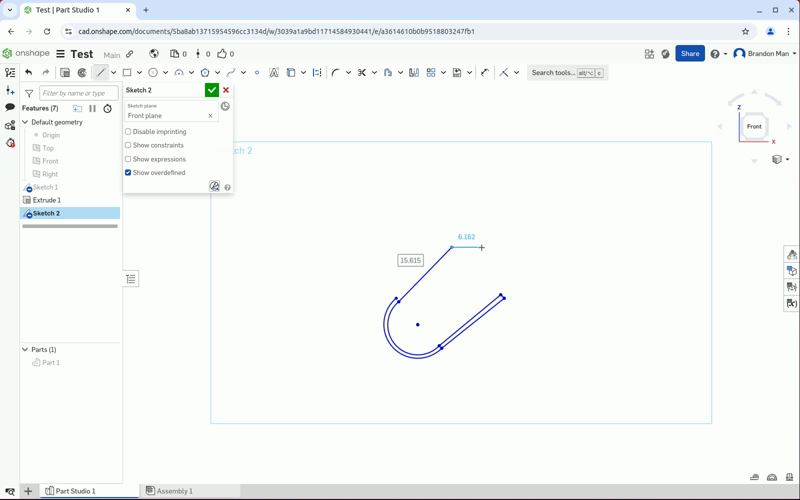
mouse_move(449, 243)
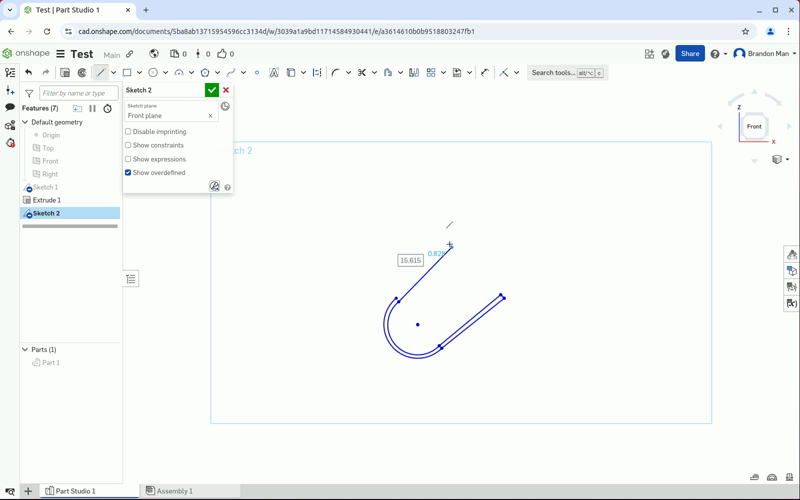
scroll(6)
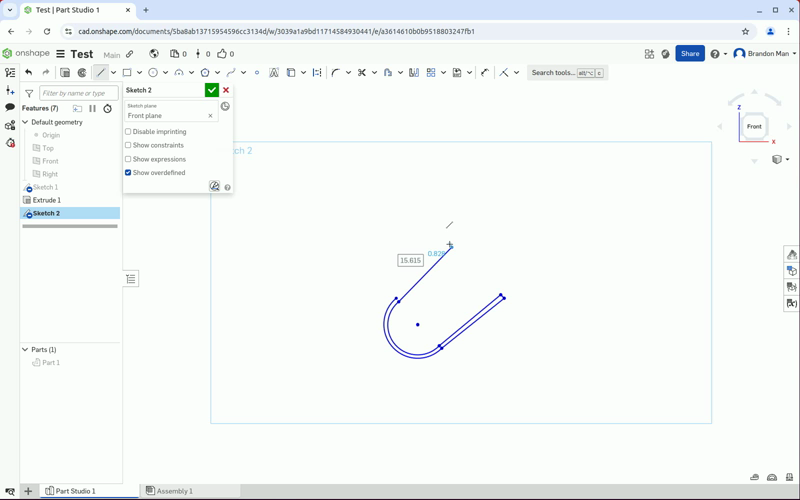
scroll(6)
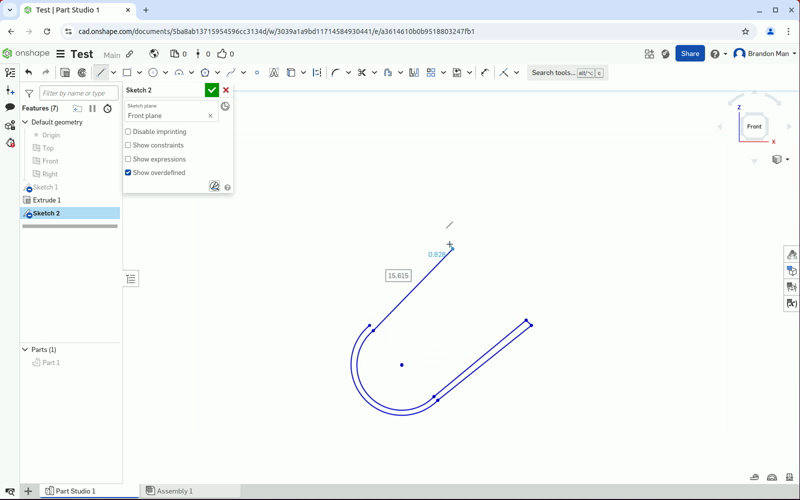
scroll(6)
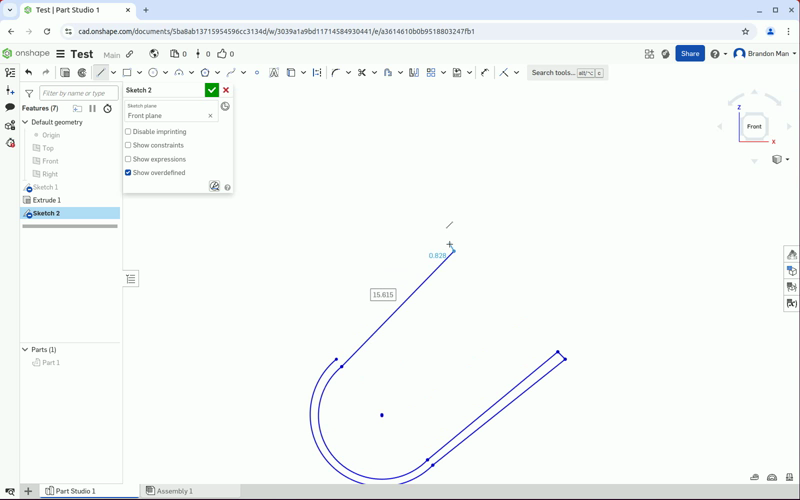
scroll(6)
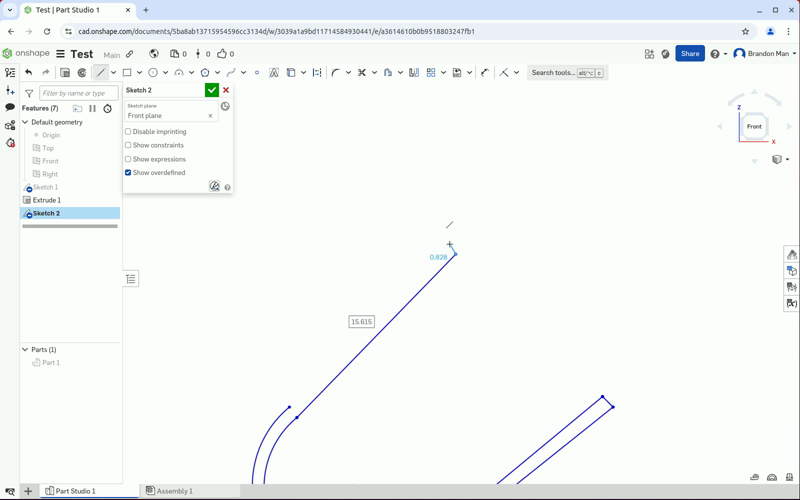
scroll(6)
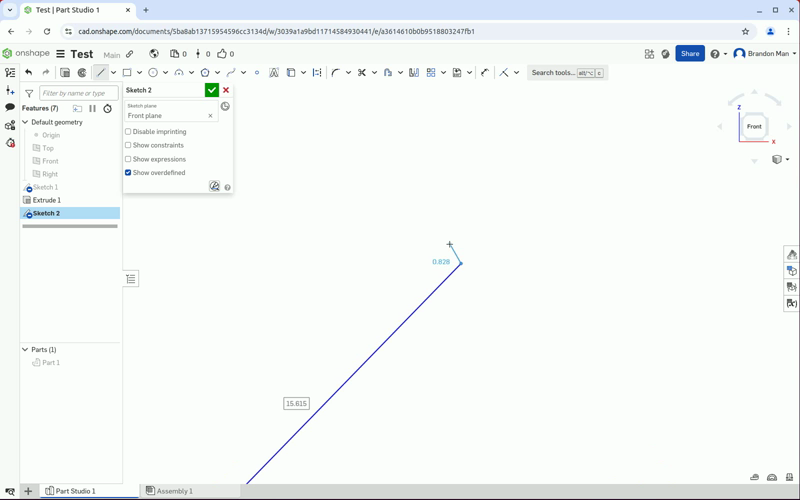
scroll(6)
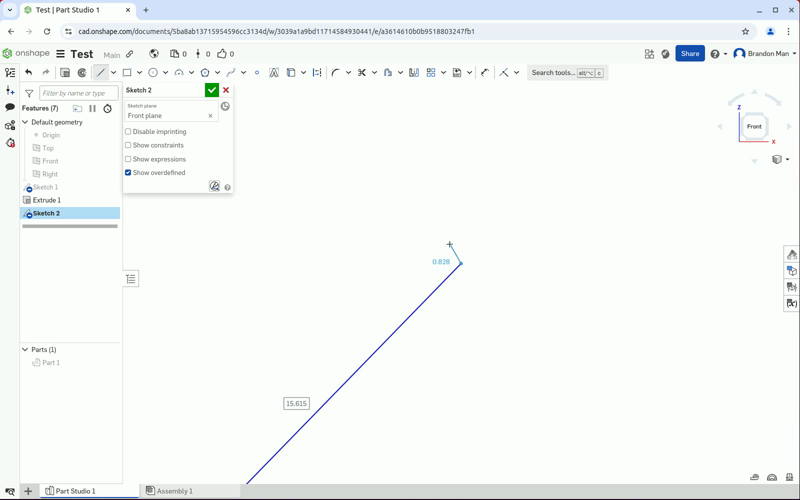
scroll(6)
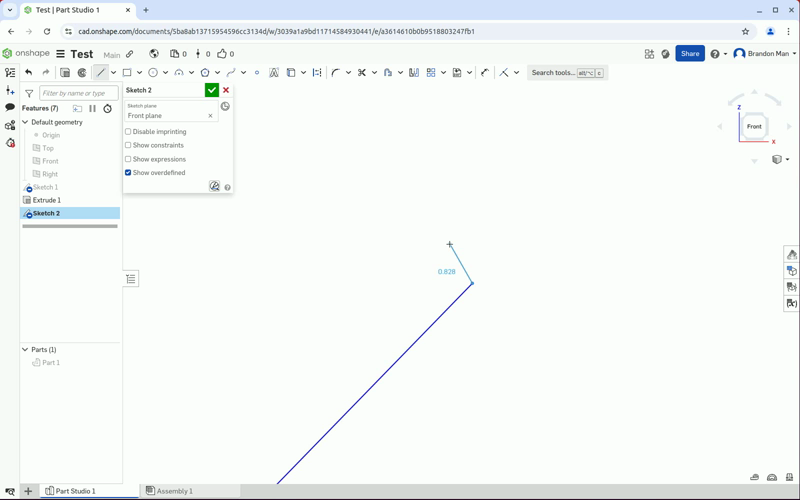
click(449, 243)
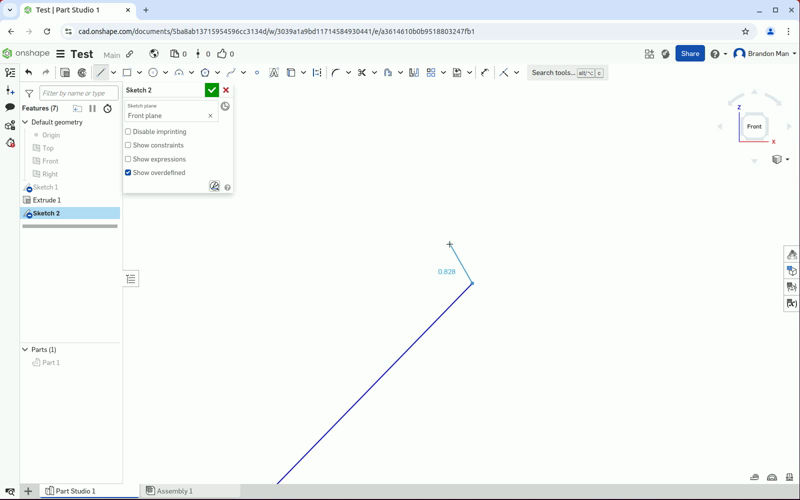
scroll(-6)
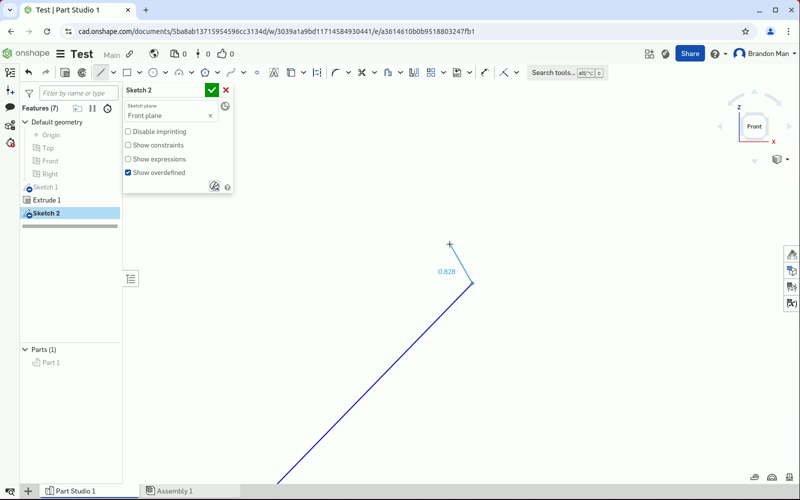
scroll(-6)
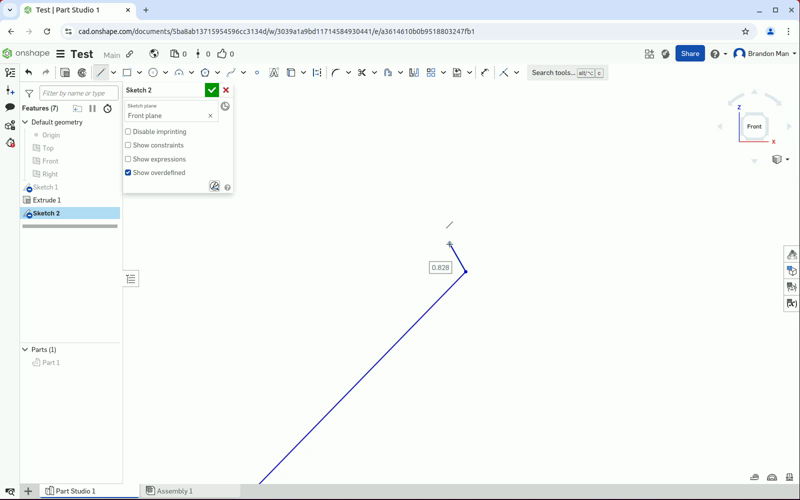
scroll(-6)
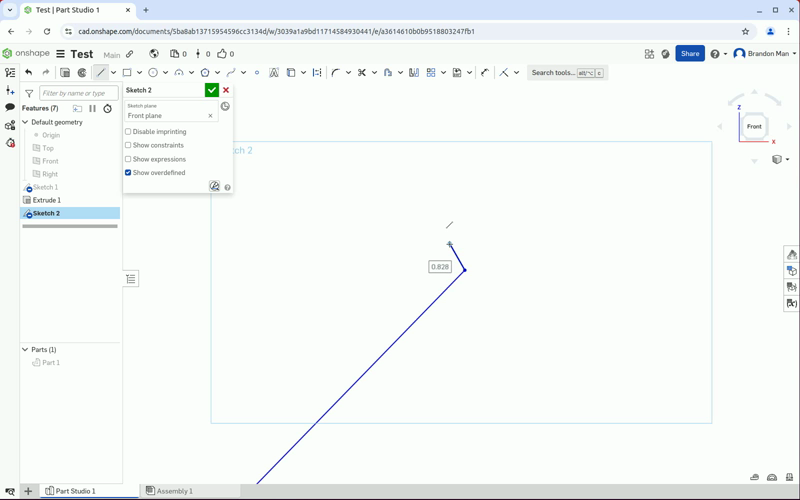
scroll(-6)
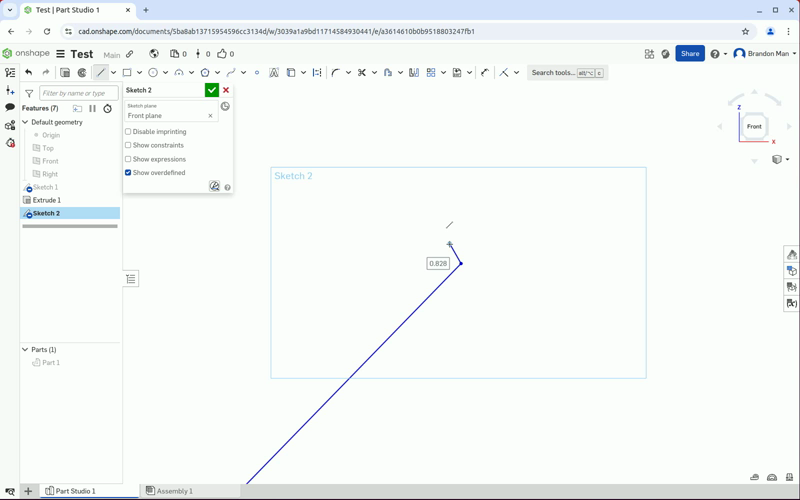
scroll(-6)
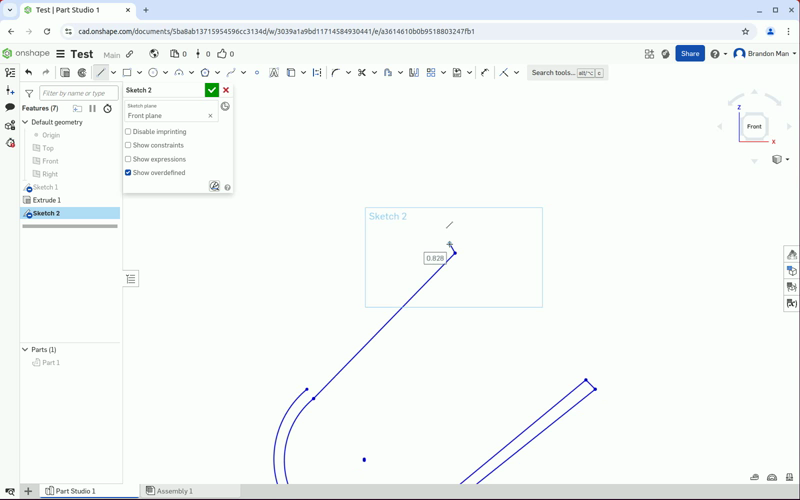
scroll(-6)
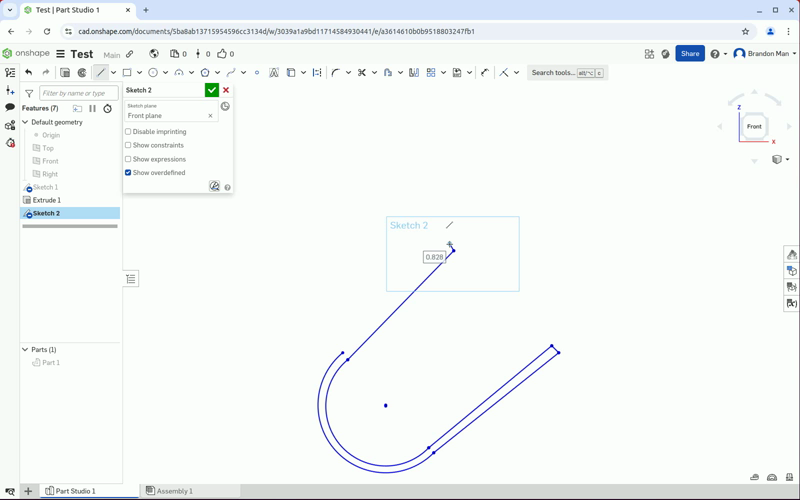
scroll(-6)
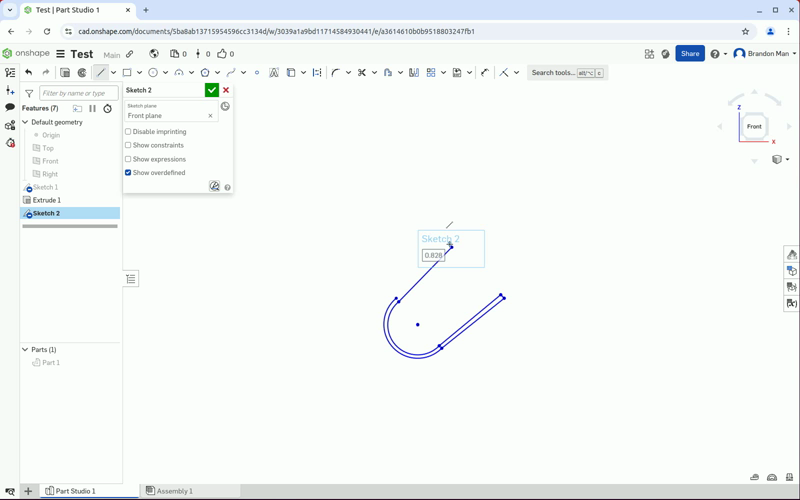
key_up(shift)
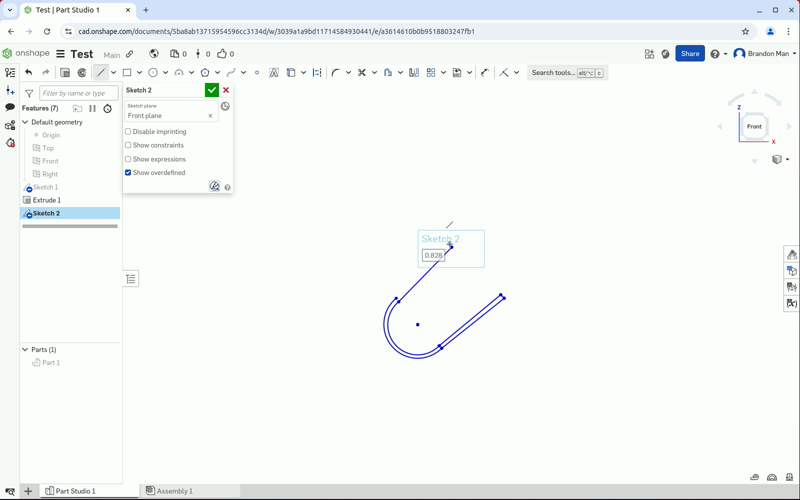
key_down(shift)
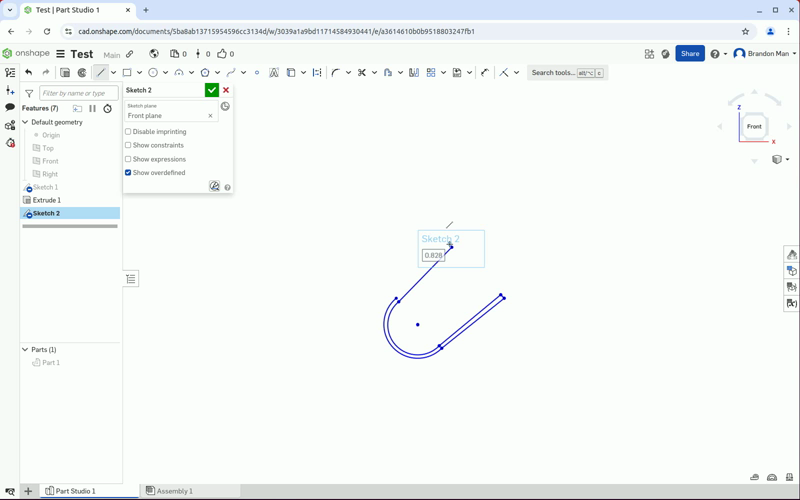
mouse_move(396, 298)
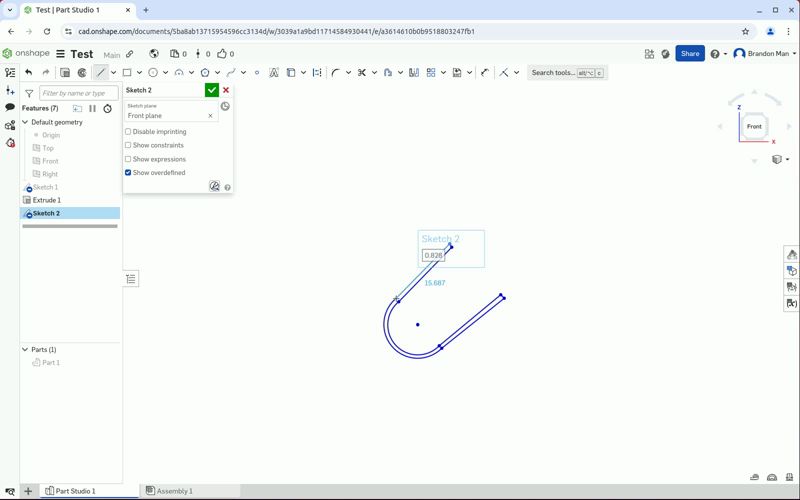
scroll(6)
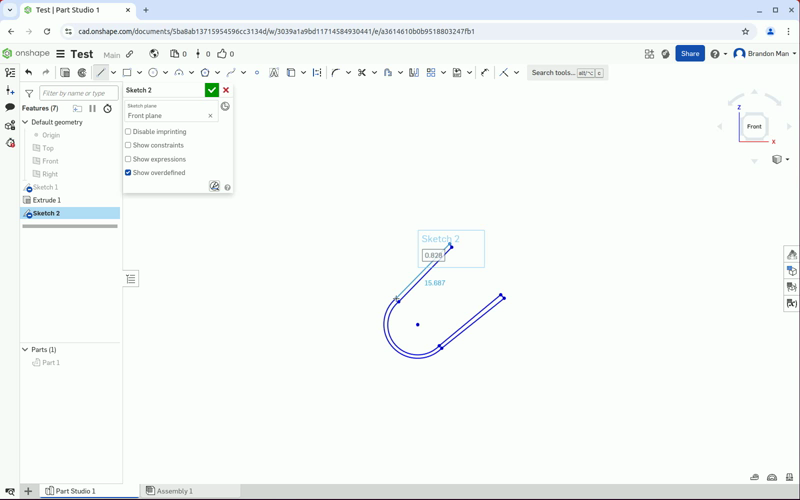
scroll(6)
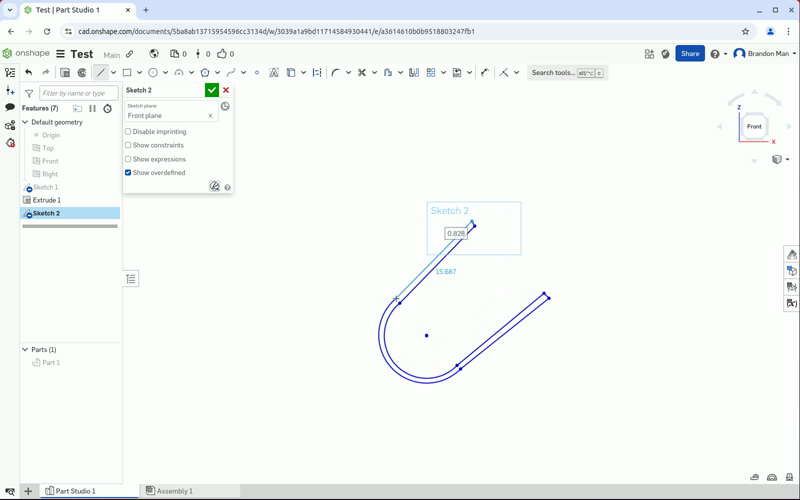
scroll(6)
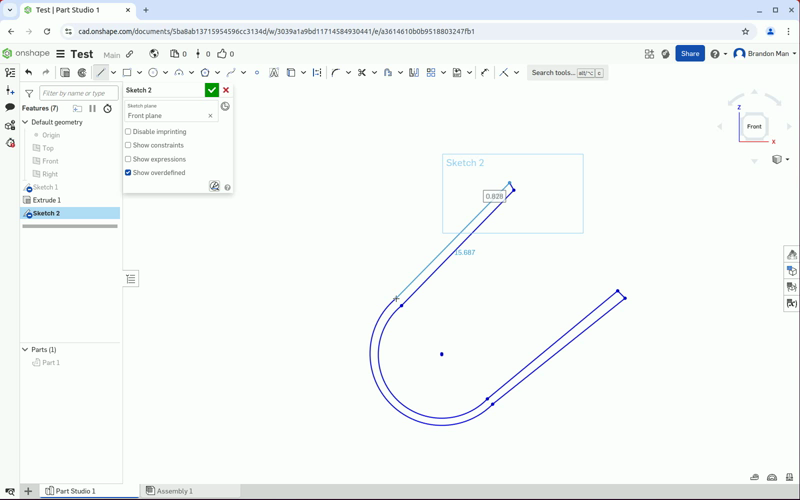
scroll(6)
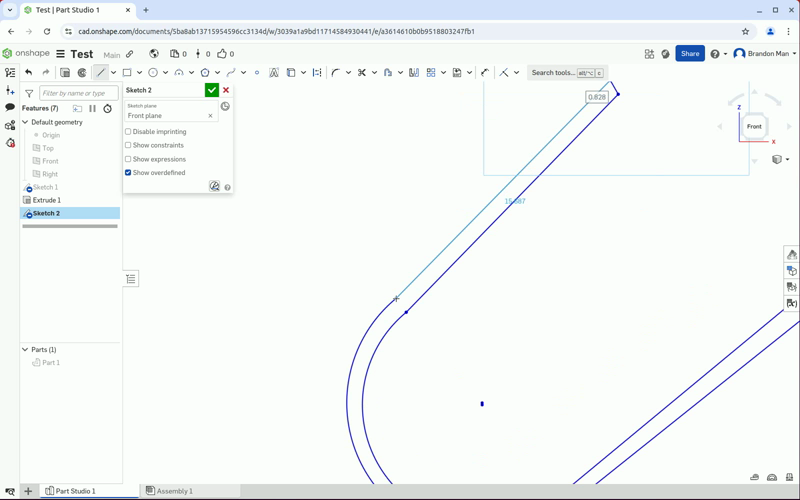
scroll(6)
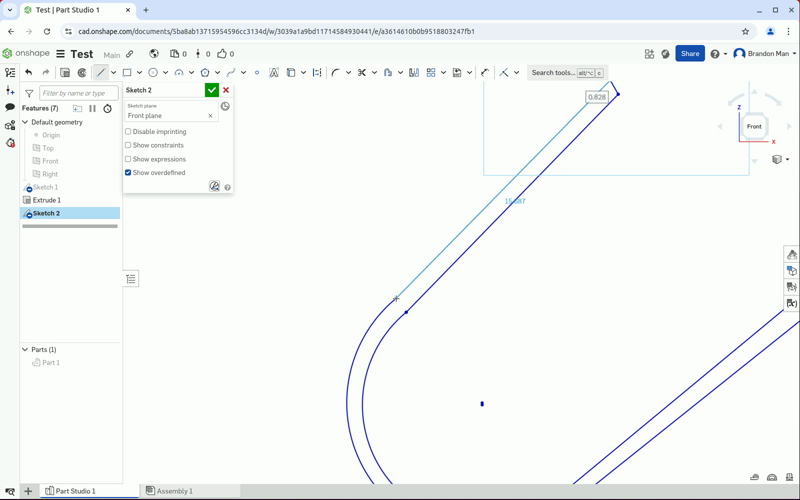
scroll(6)
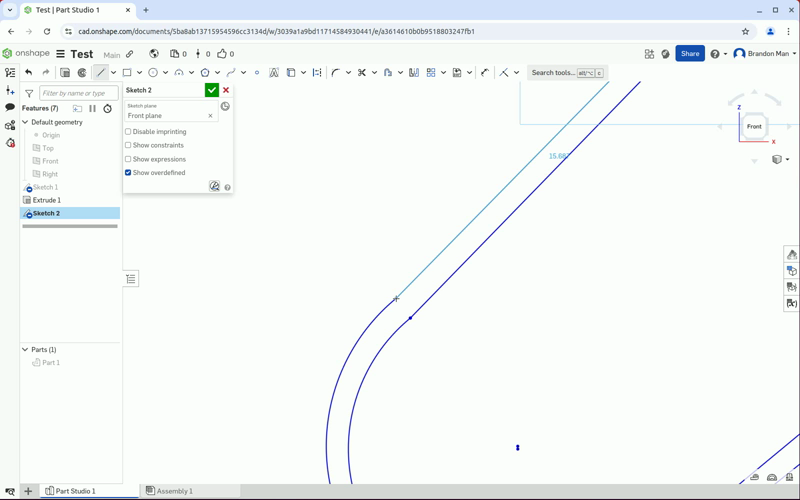
scroll(6)
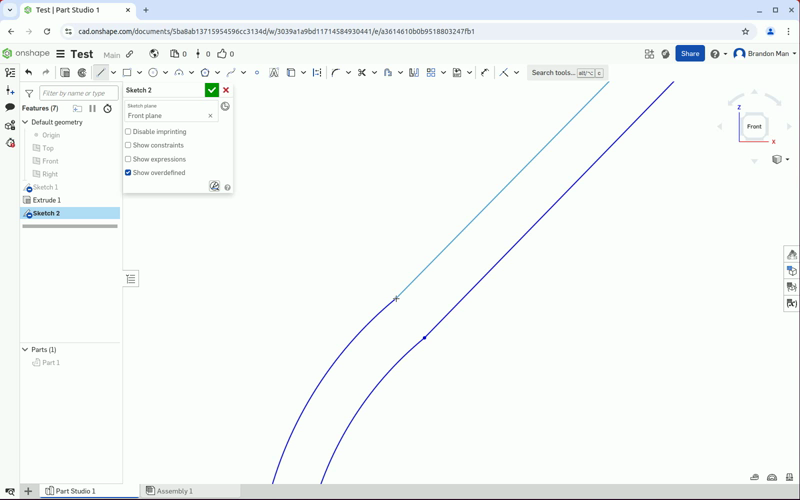
key_up(shift)
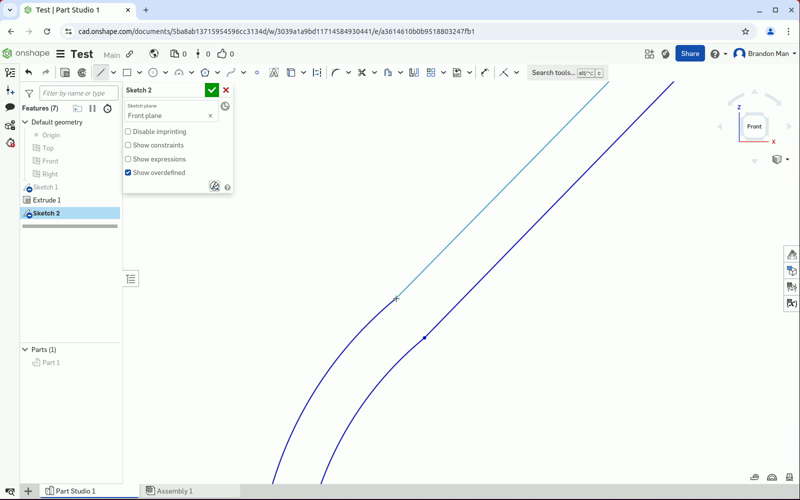
click(396, 298)
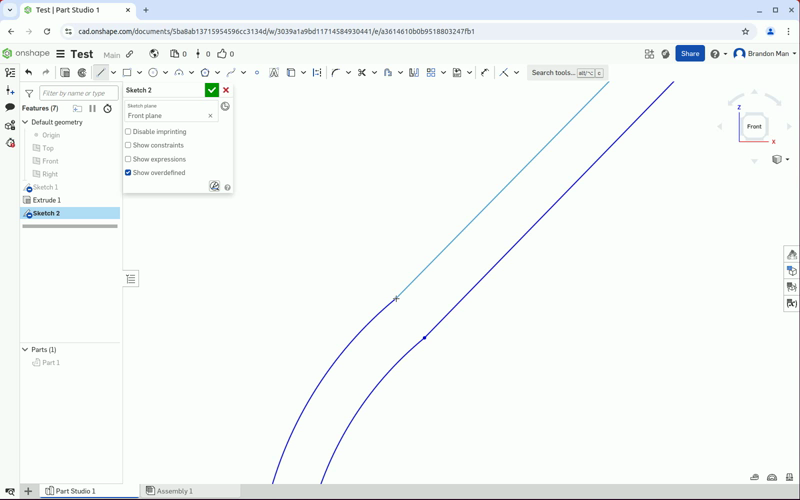
scroll(-6)
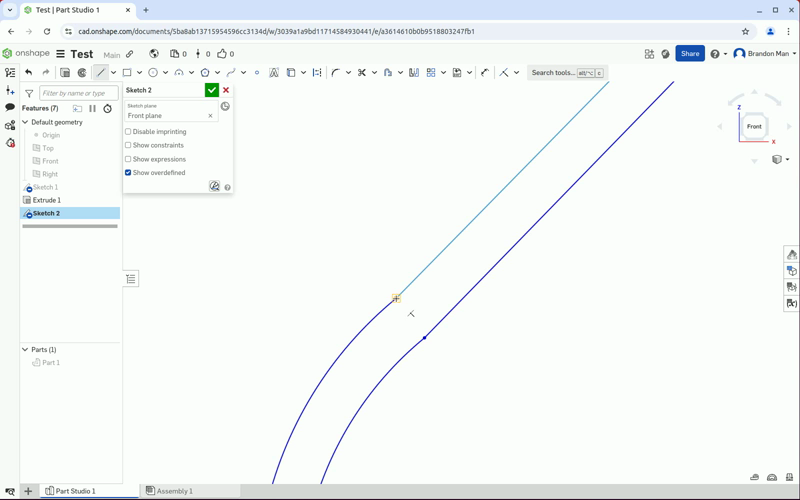
scroll(-6)
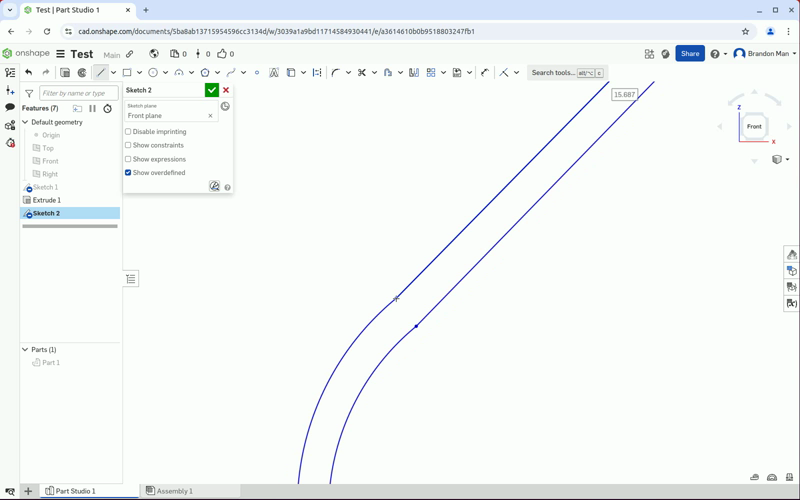
scroll(-6)
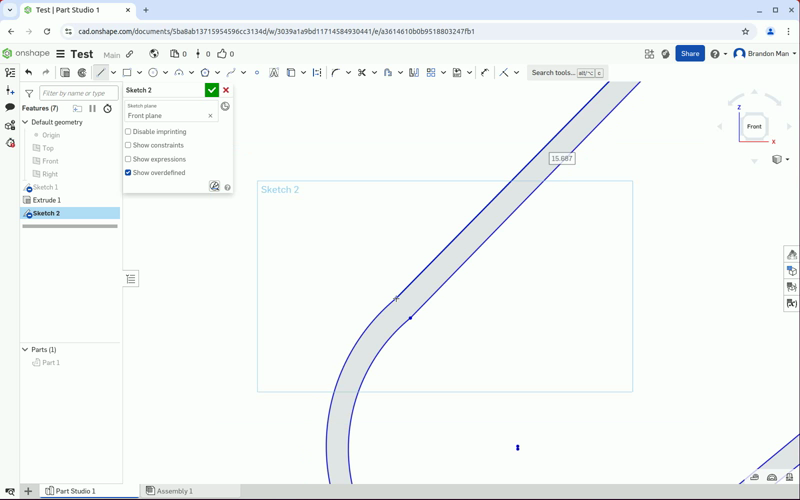
scroll(-6)
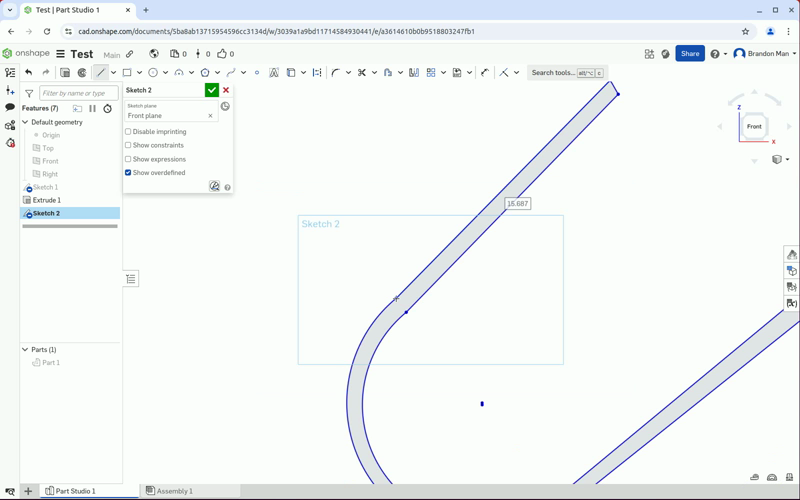
scroll(-6)
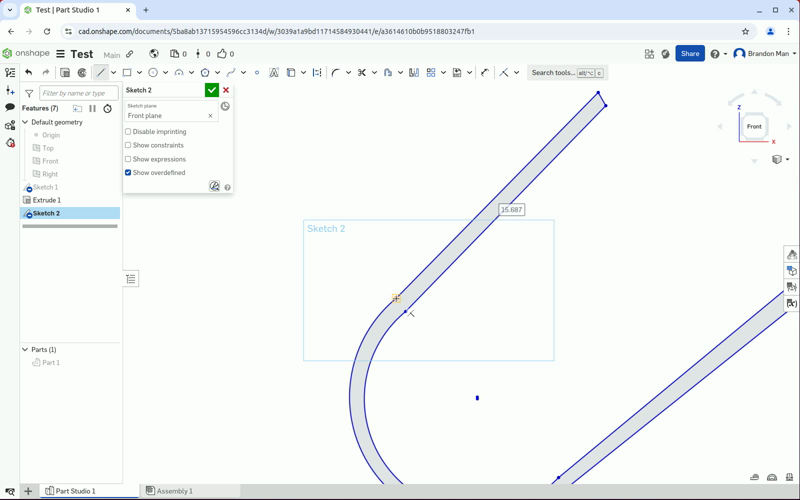
scroll(-6)
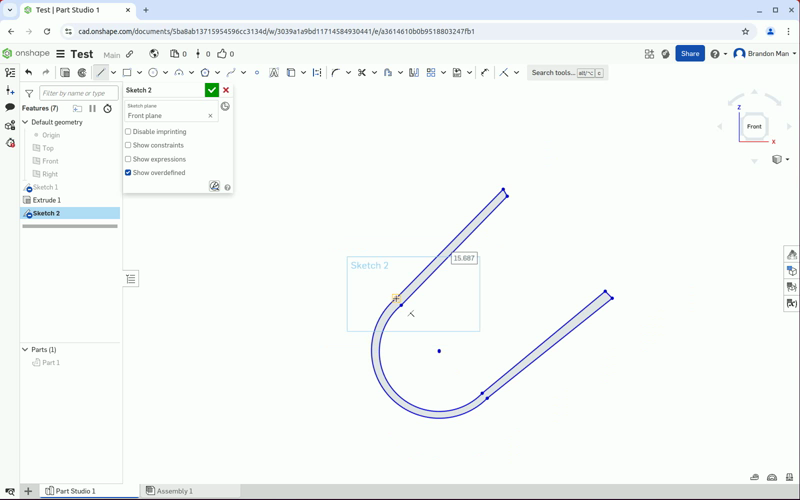
scroll(-6)
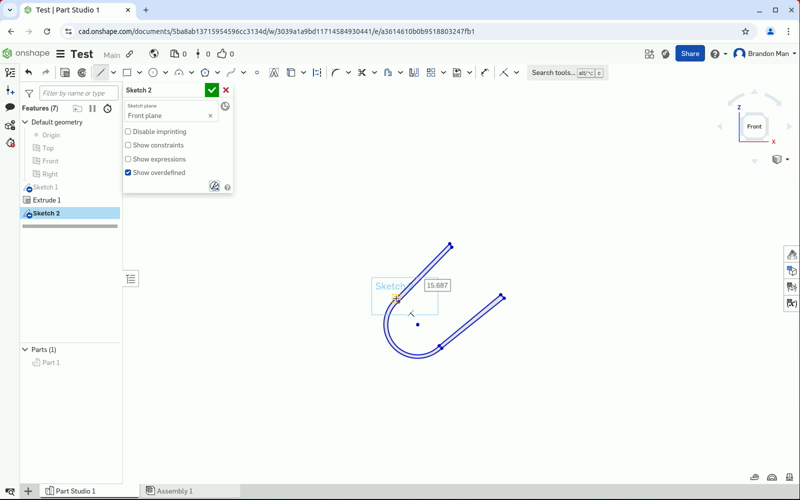
key(esc)
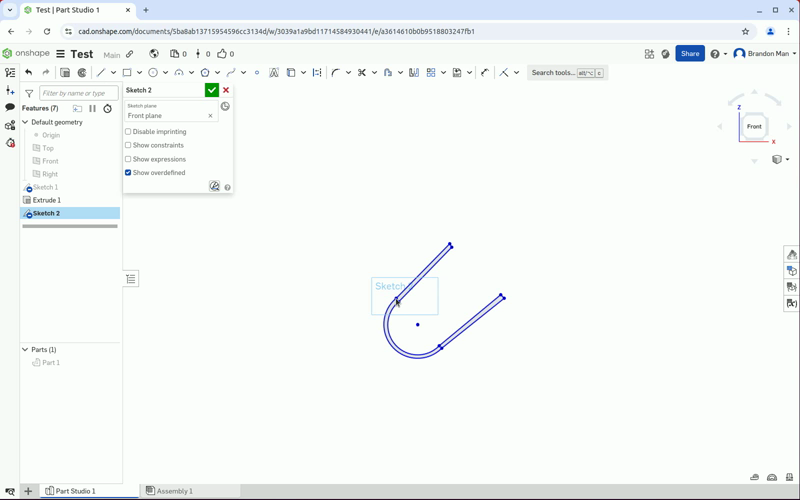
mouse_move(442, 345)
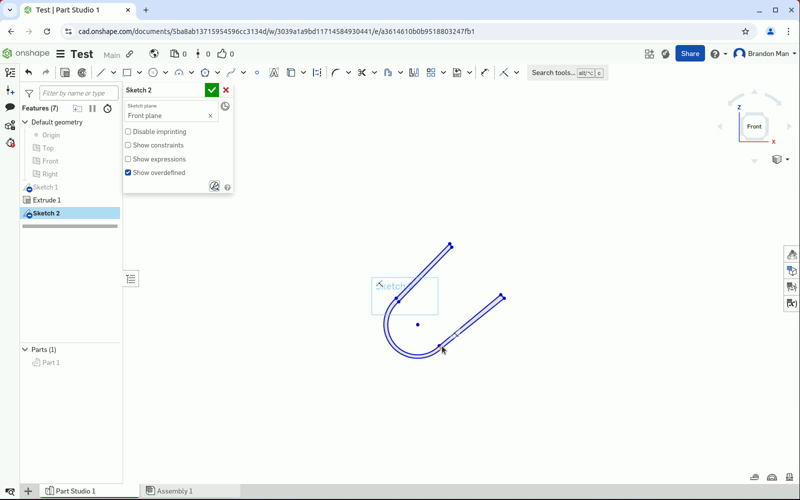
scroll(6)
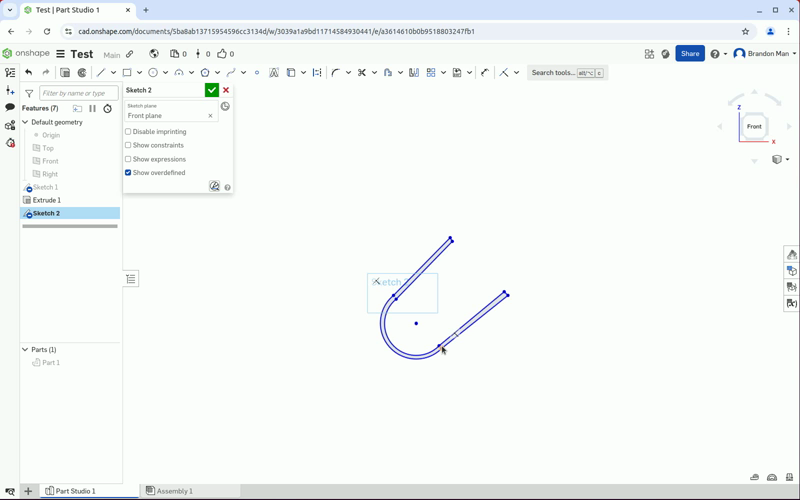
scroll(6)
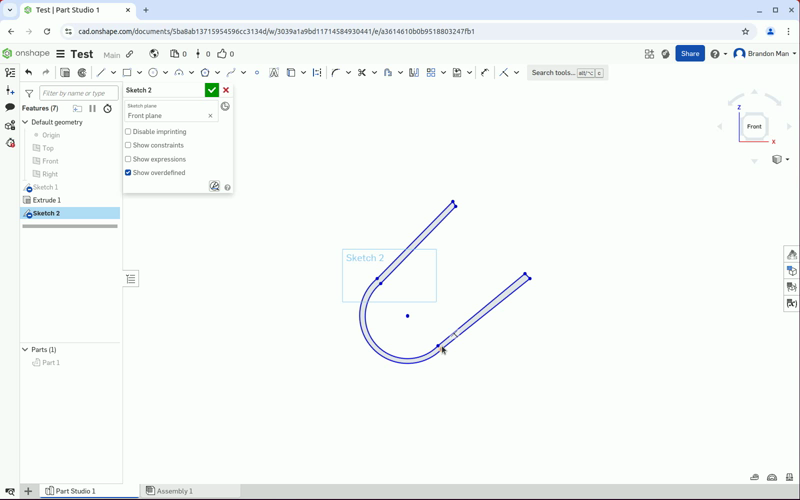
scroll(6)
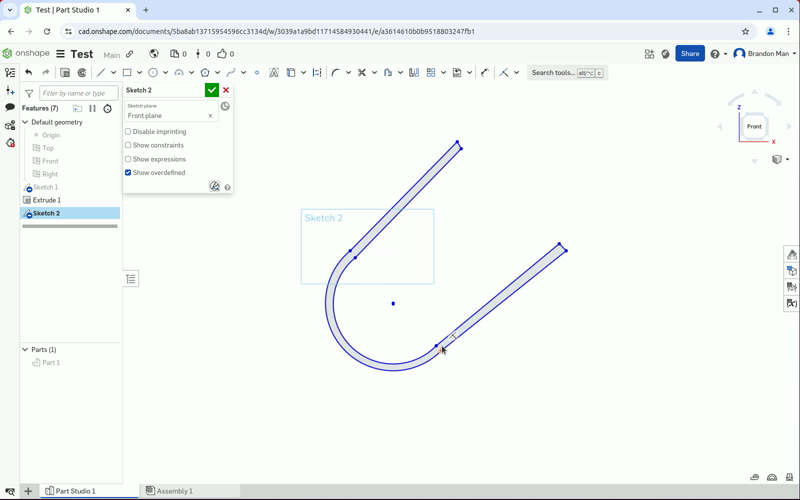
scroll(6)
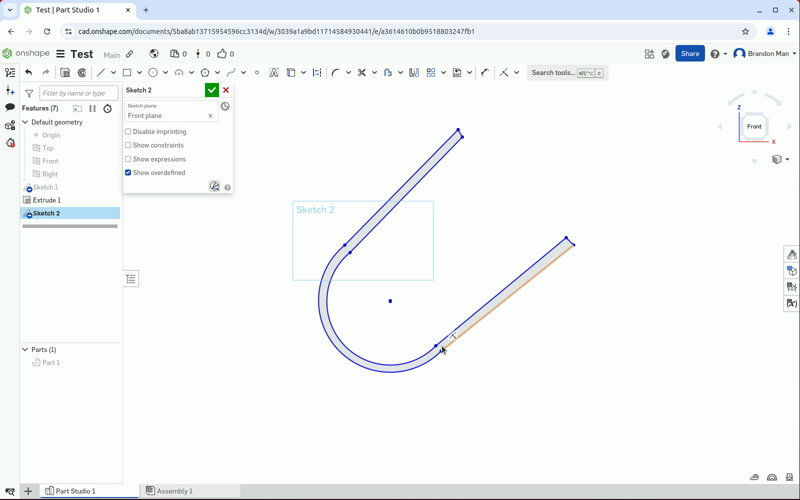
scroll(6)
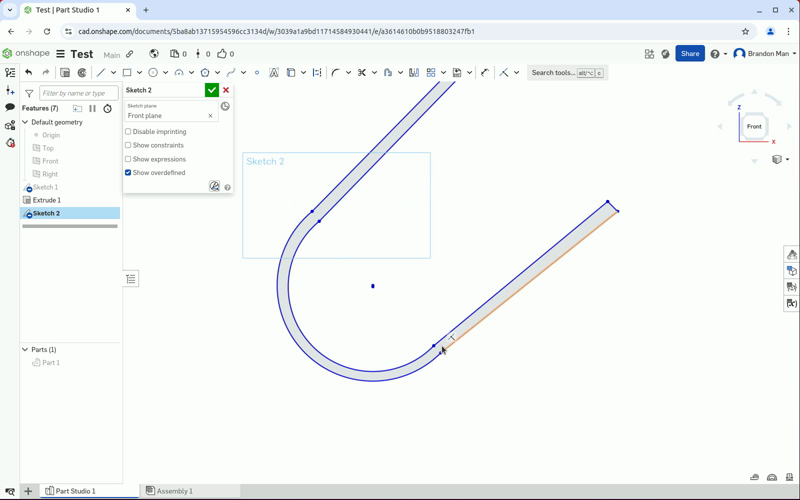
scroll(6)
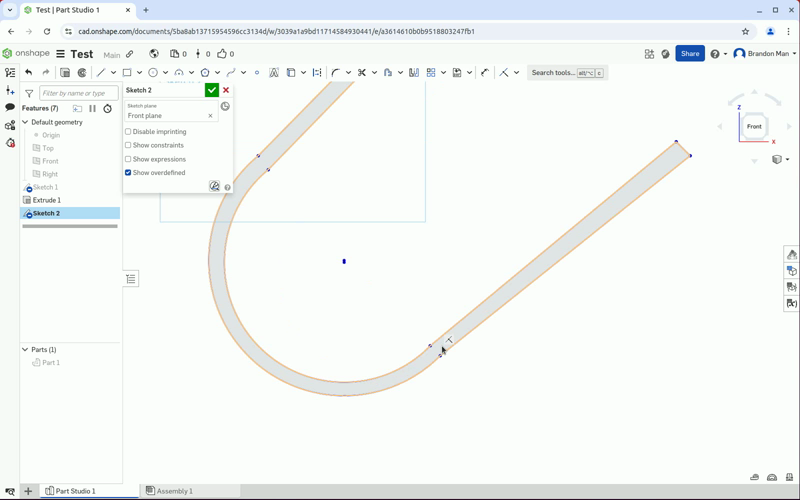
scroll(6)
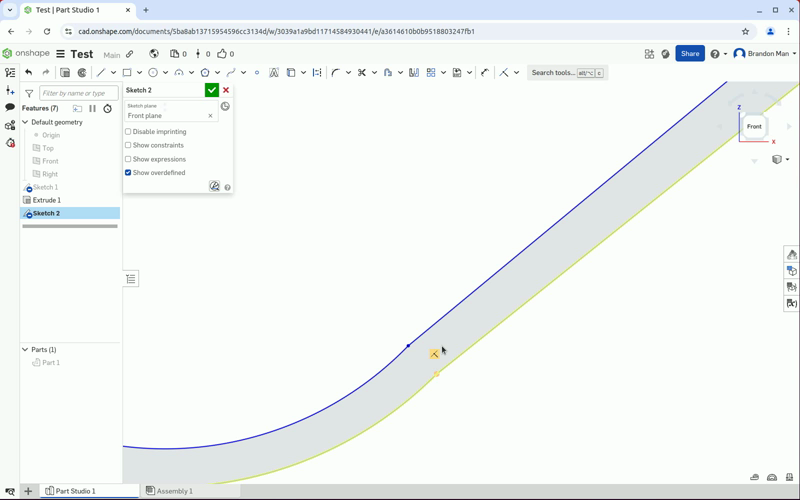
click(442, 345)
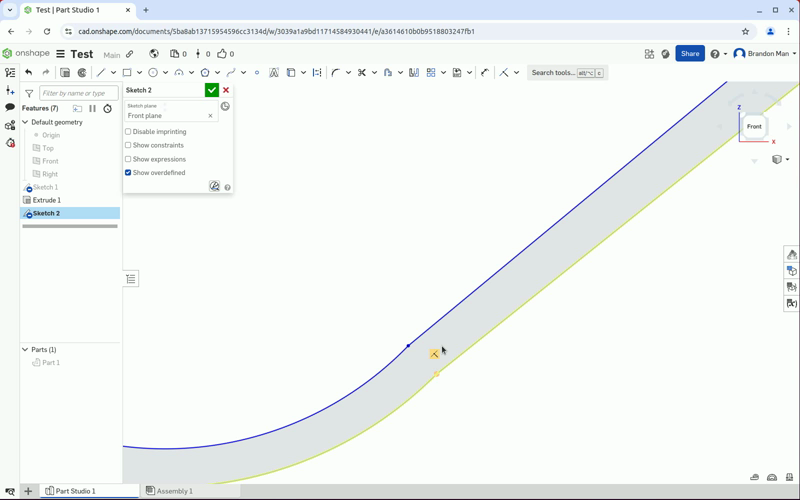
scroll(-6)
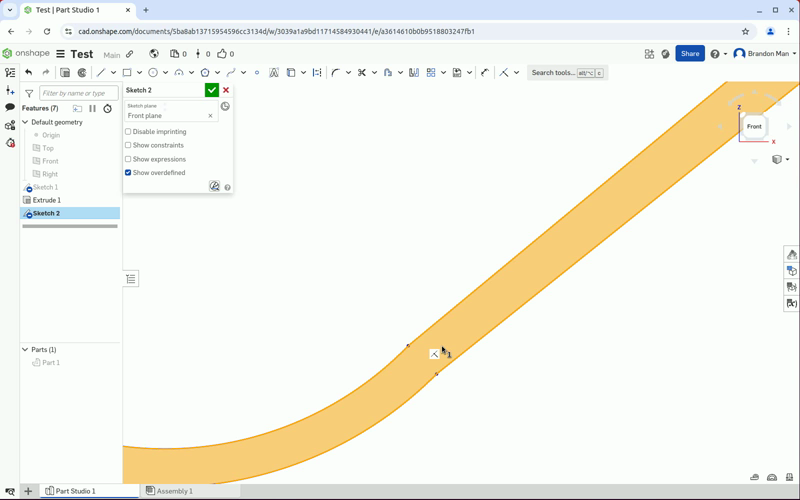
scroll(-6)
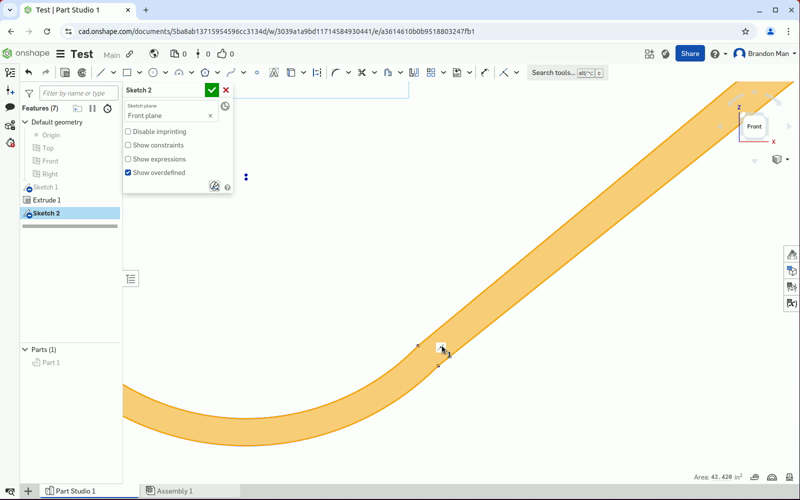
scroll(-6)
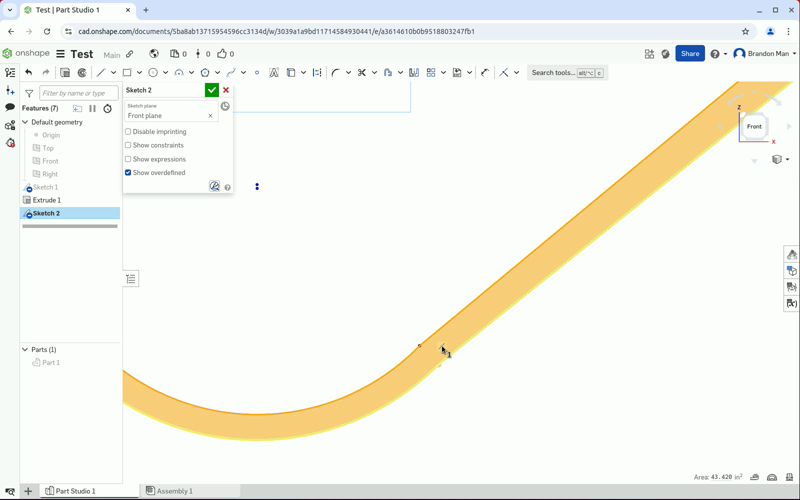
scroll(-6)
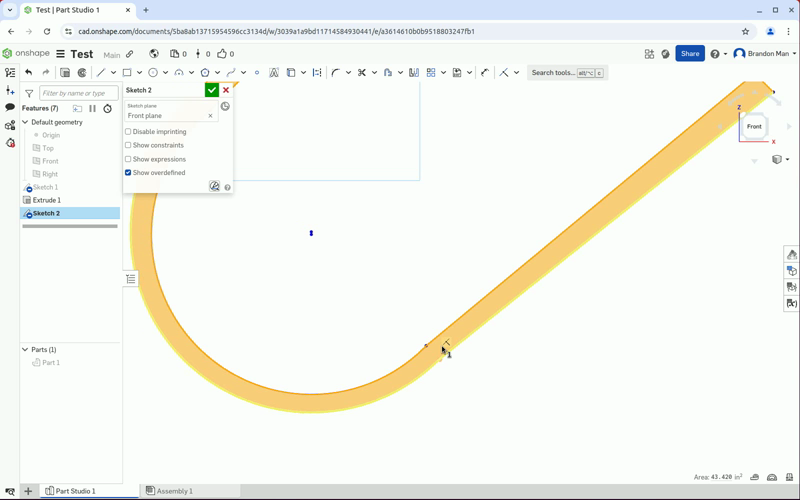
scroll(-6)
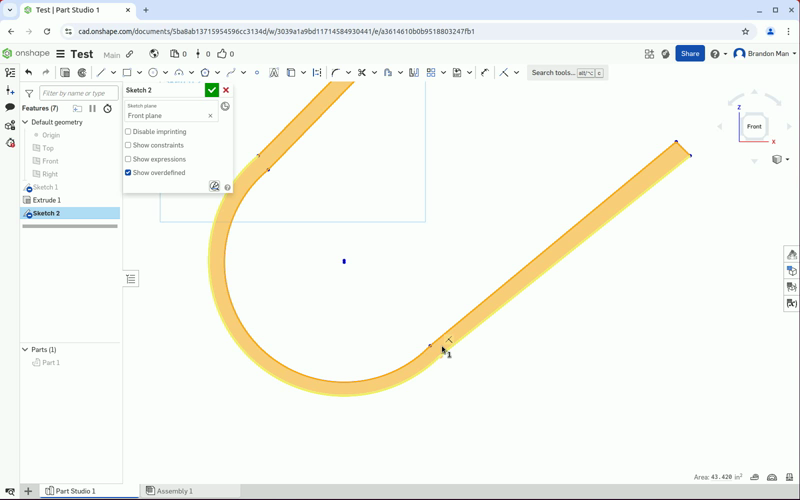
scroll(-6)
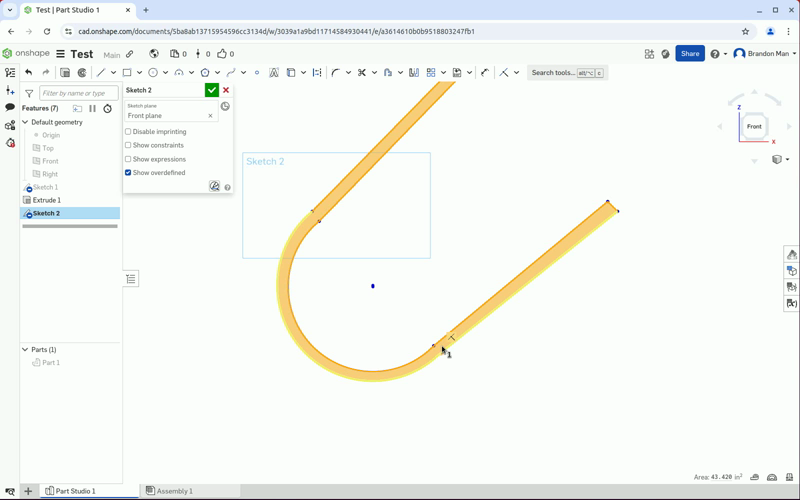
scroll(-6)
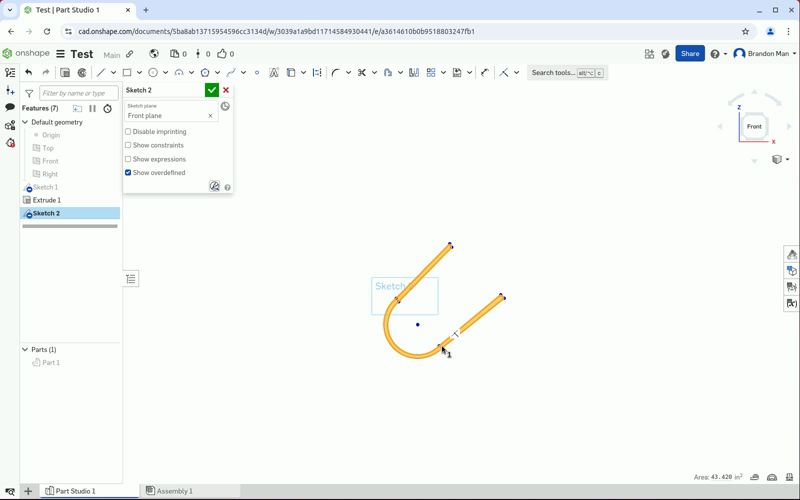
mouse_move(73, 352)
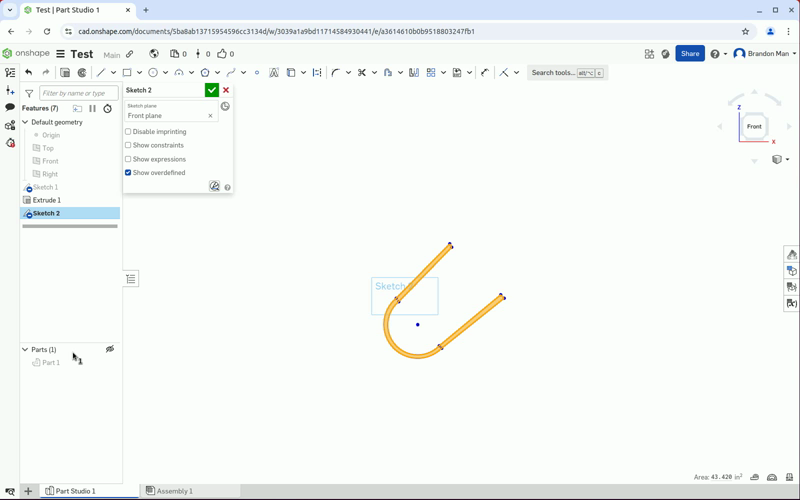
key(shift+y)
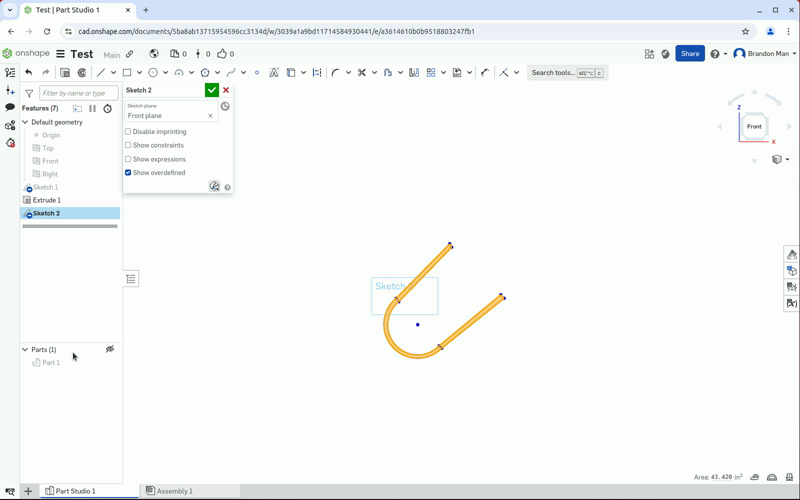
key(shift+e)
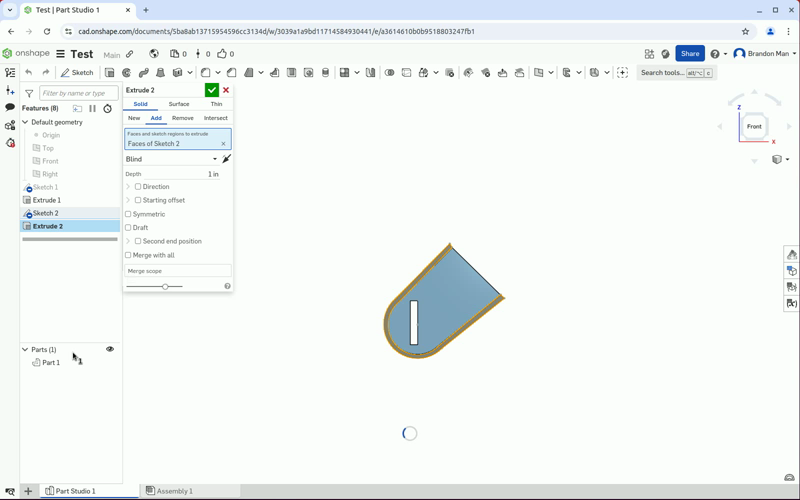
mouse_move(143, 106)
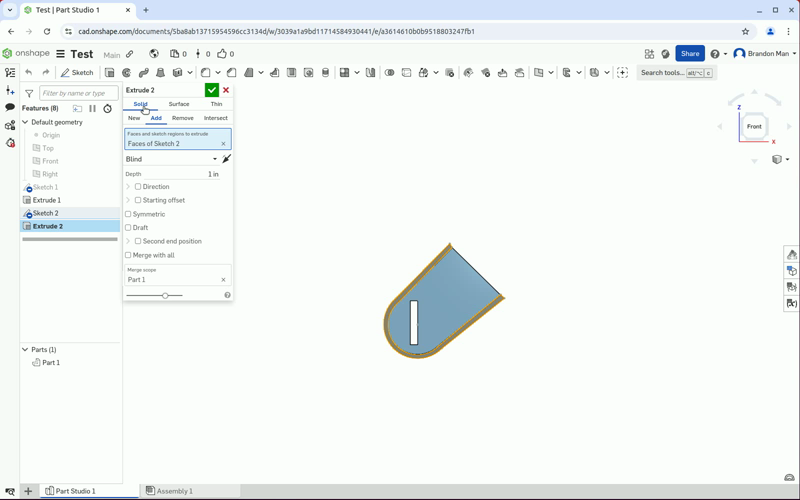
click(143, 106)
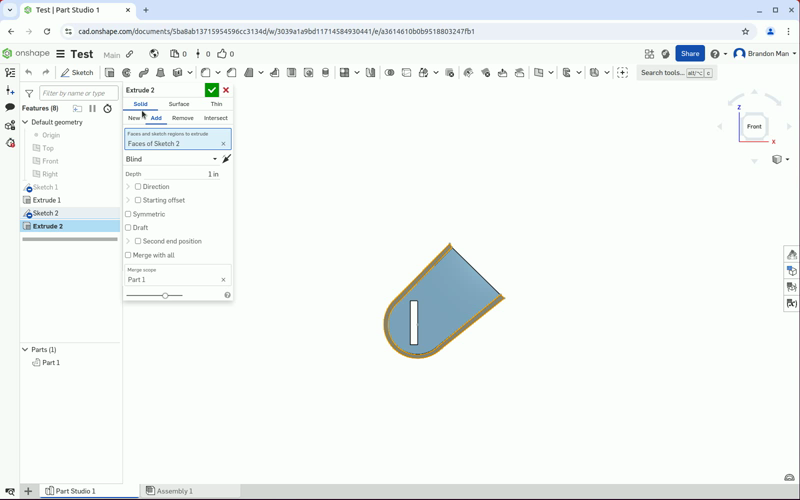
mouse_move(137, 120)
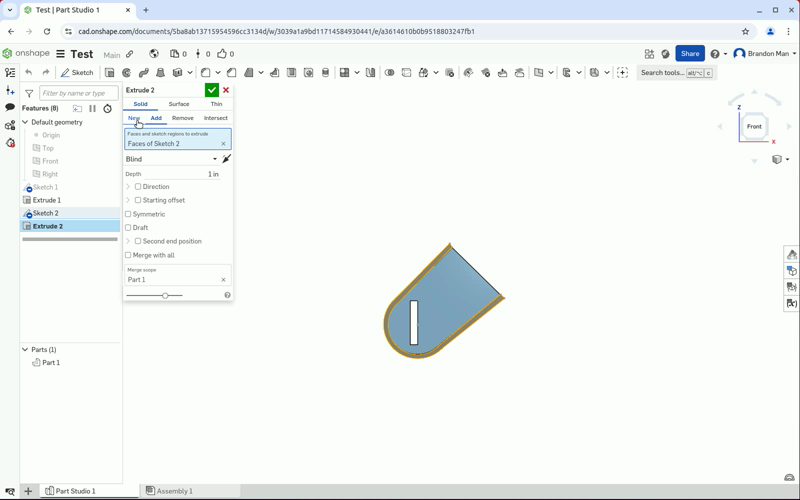
click(137, 120)
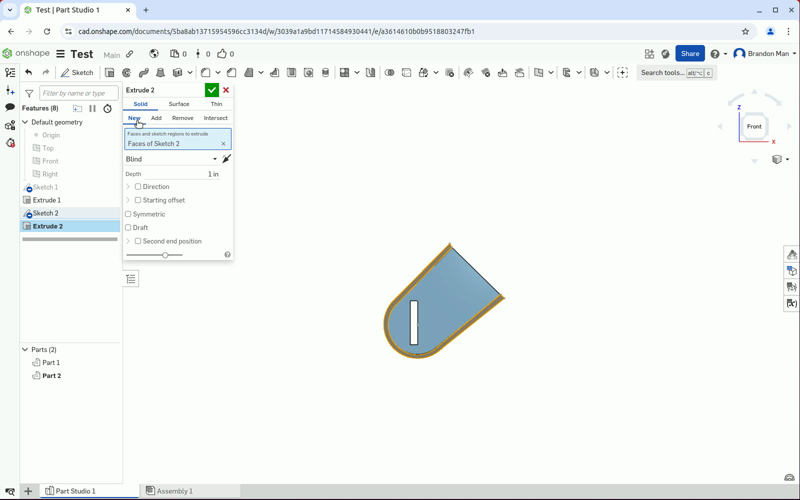
key(tab, 4)
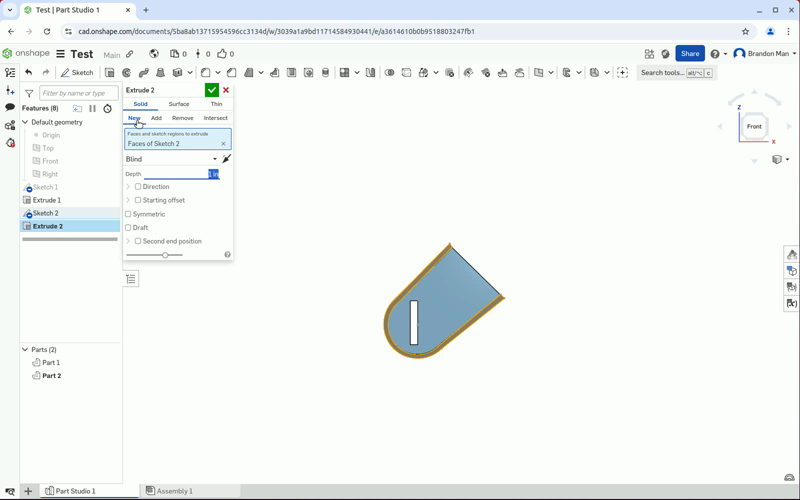
text(-0.722)
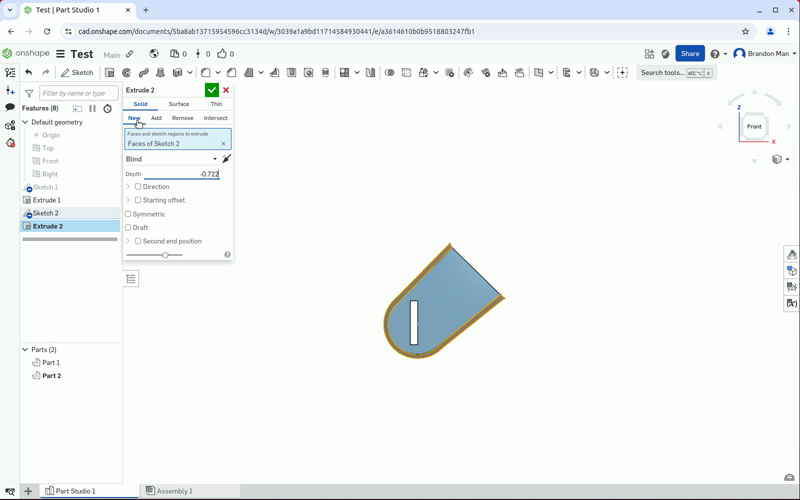
key(enter)
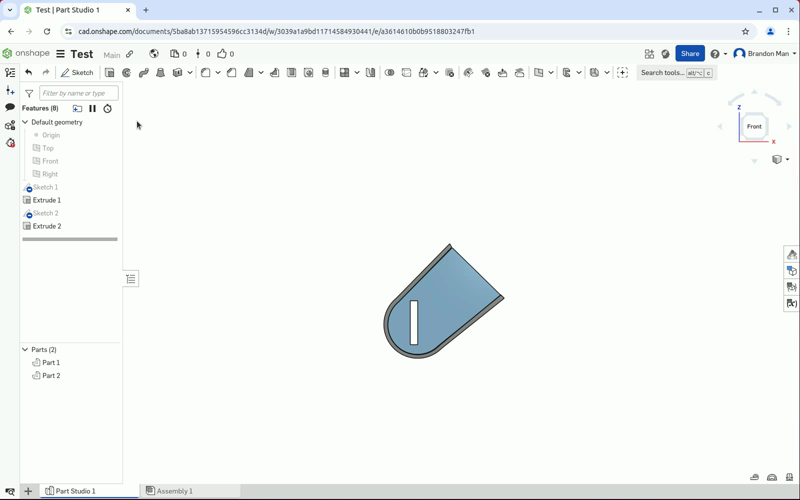
key(shift+h)
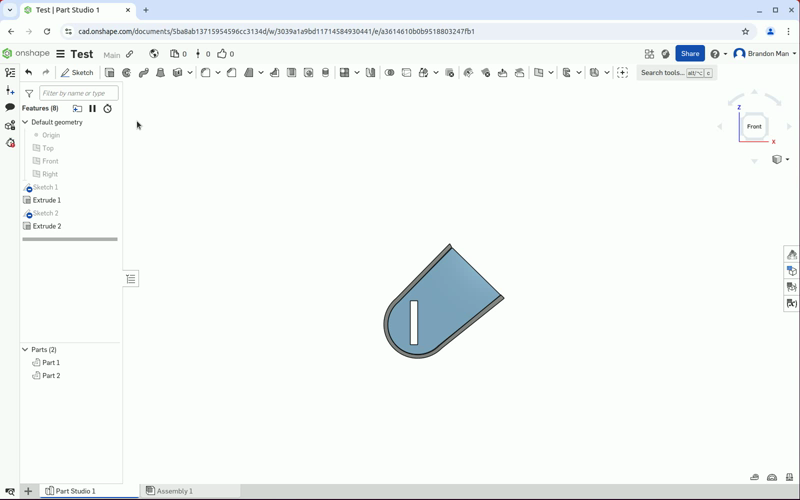
key(shift+h)
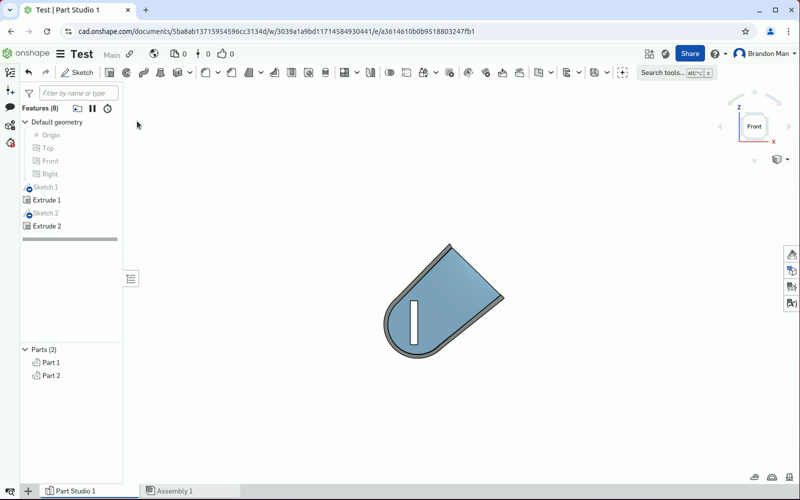
mouse_move(73, 189)
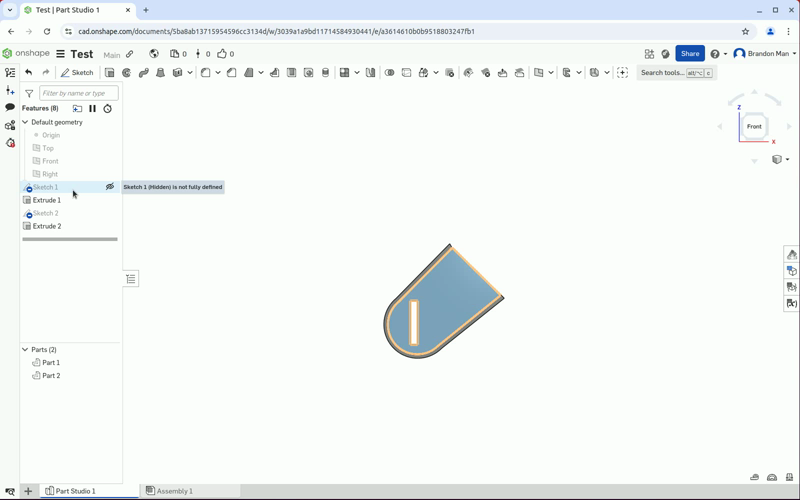
click(73, 189)
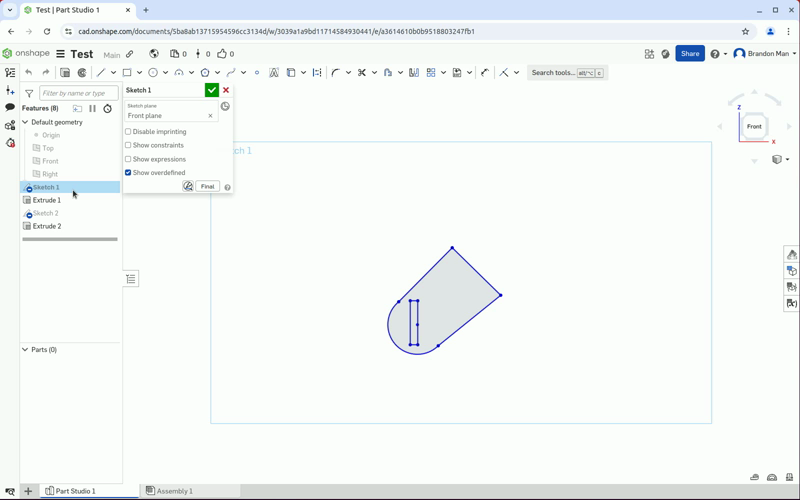
mouse_move(229, 92)
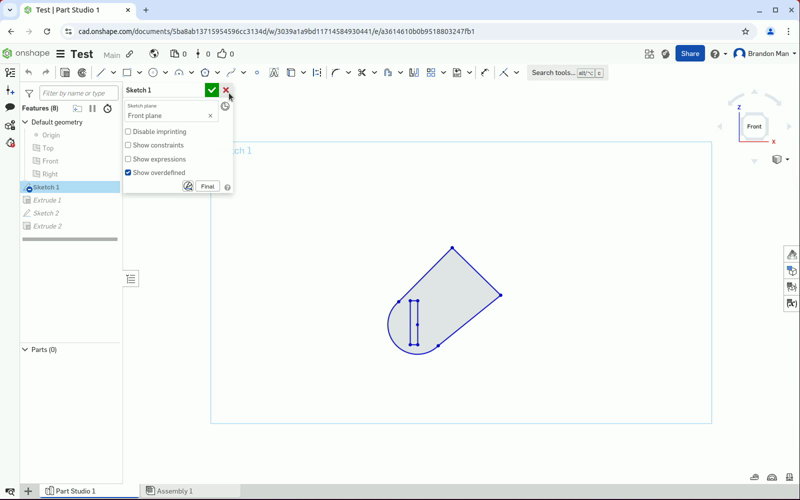
click(229, 92)
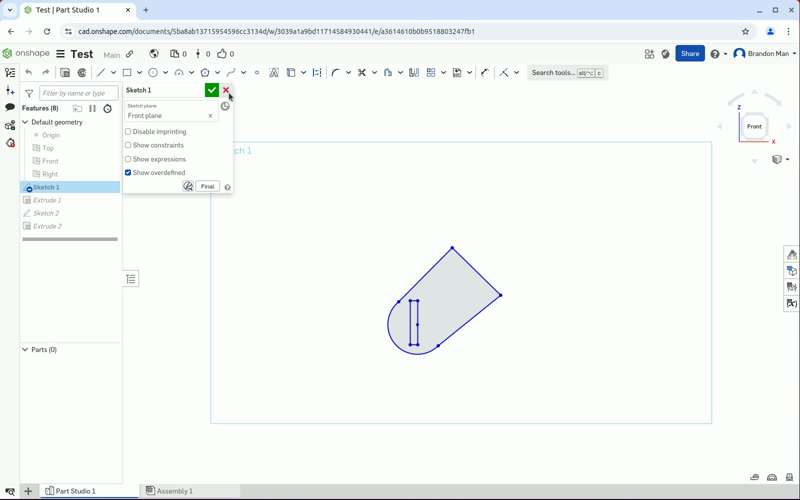
key(shift+s)
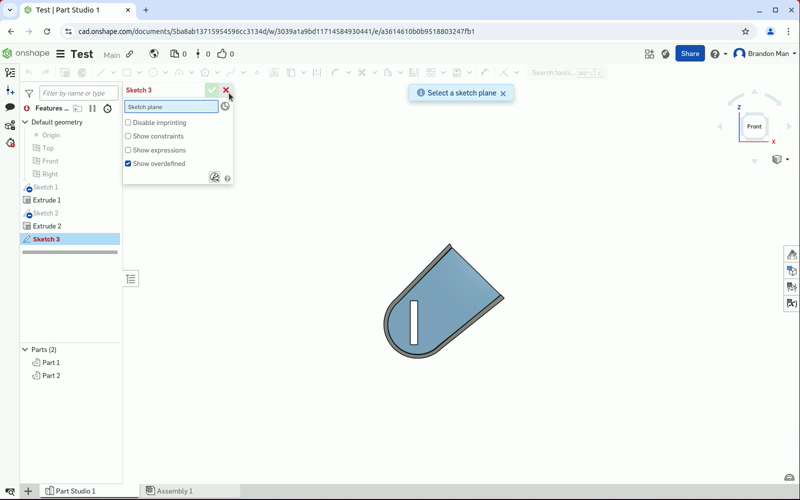
mouse_move(73, 163)
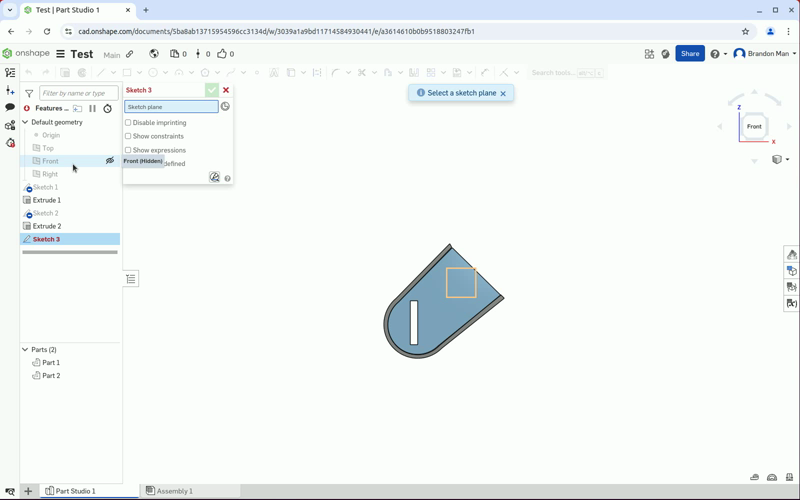
click(73, 163)
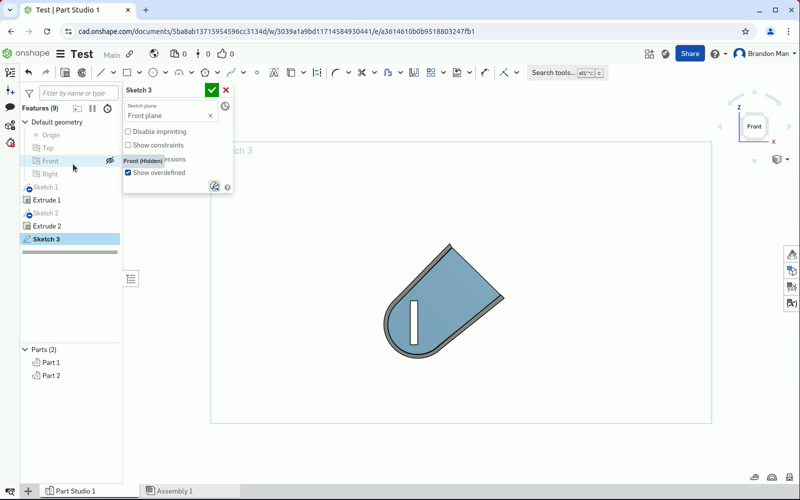
mouse_move(73, 352)
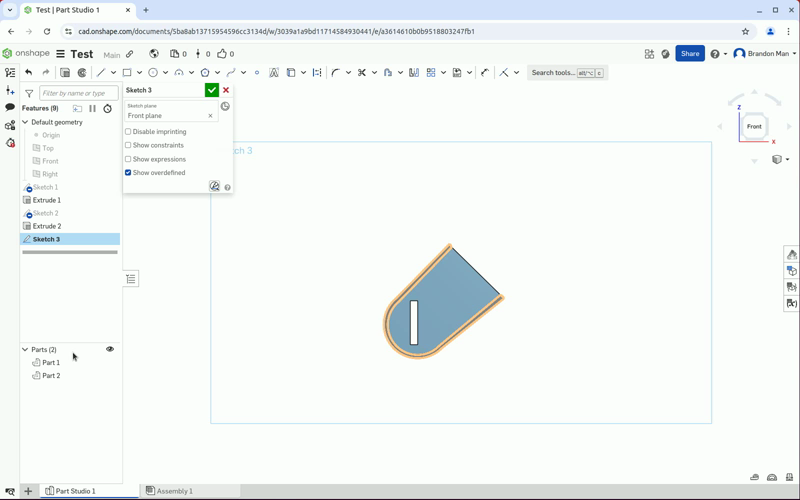
key(y)
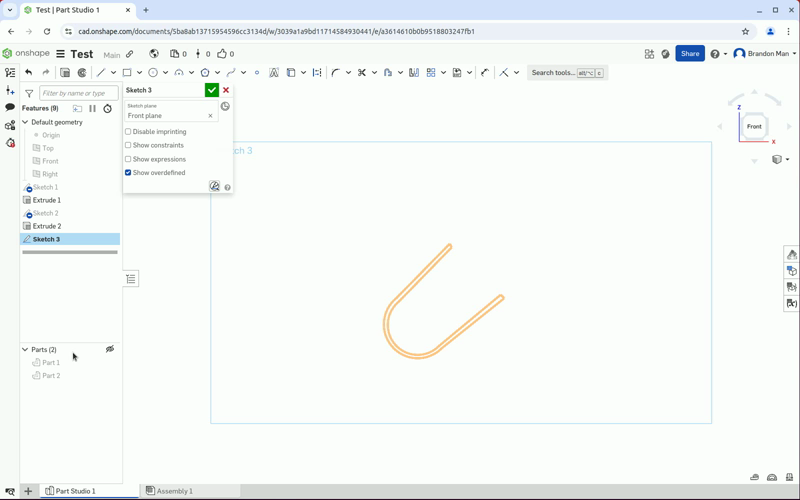
key(l)
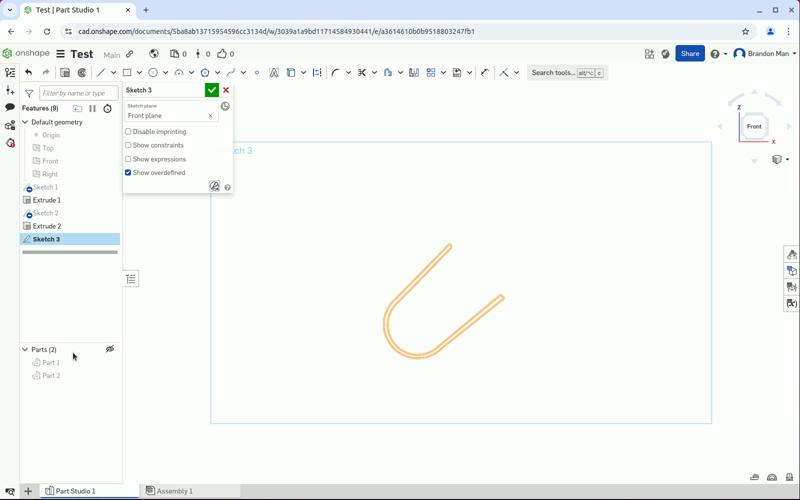
key_down(shift)
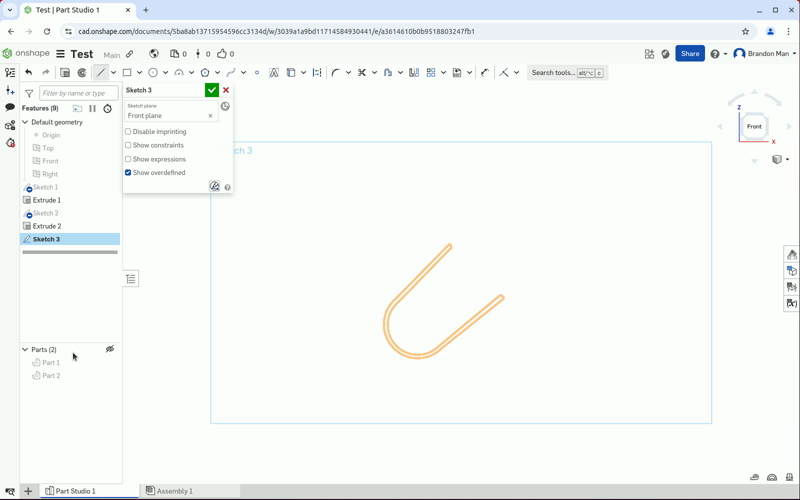
mouse_move(452, 246)
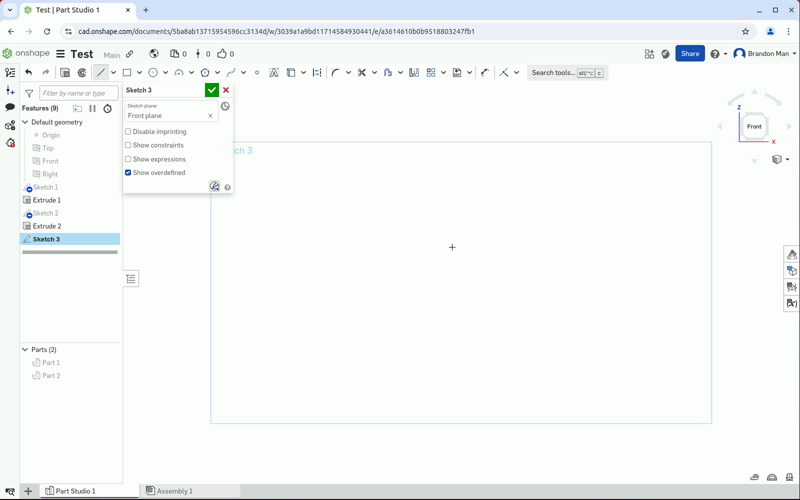
click(452, 246)
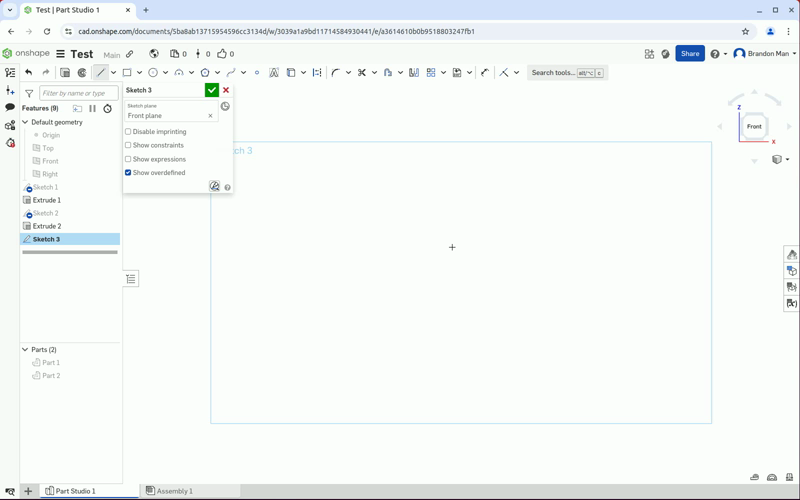
key_up(shift)
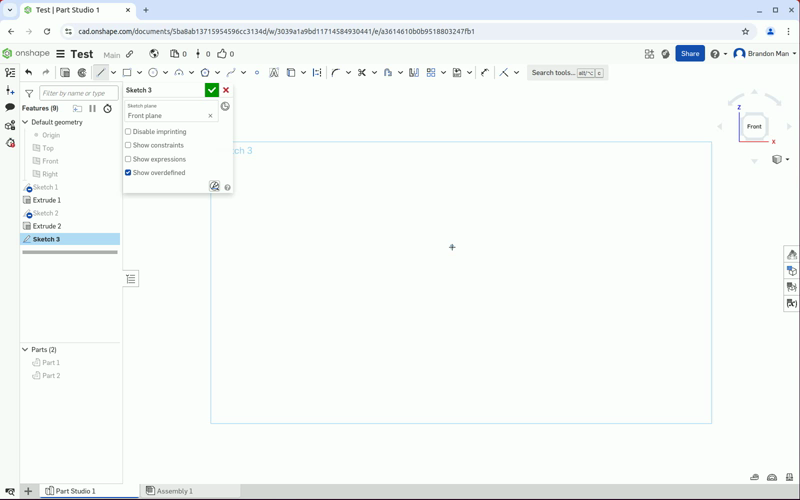
key_down(shift)
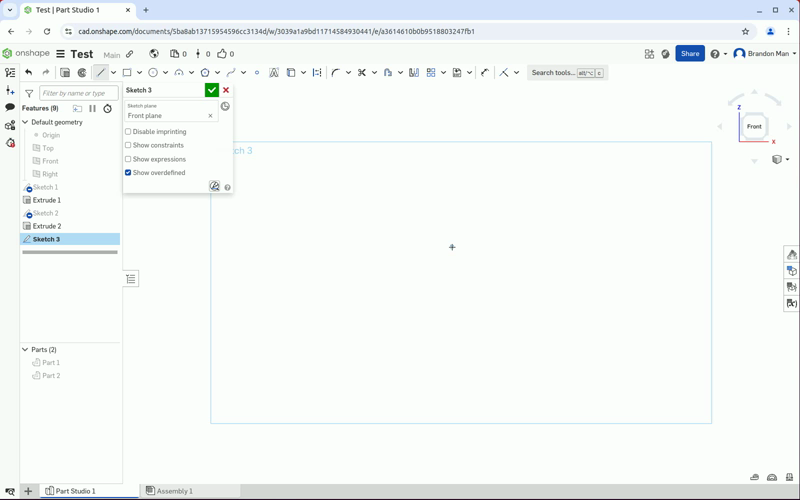
mouse_move(501, 294)
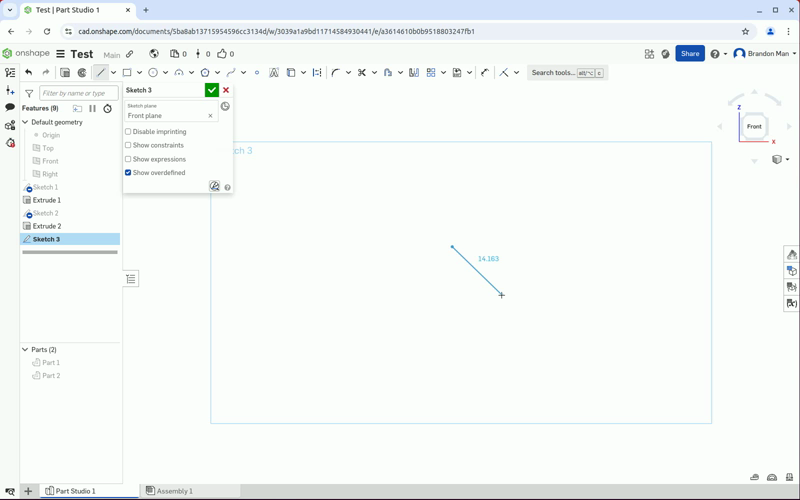
click(501, 294)
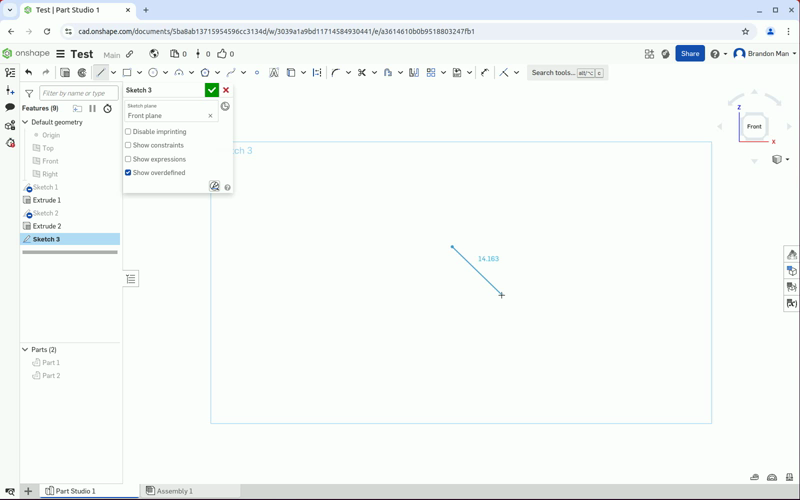
key_up(shift)
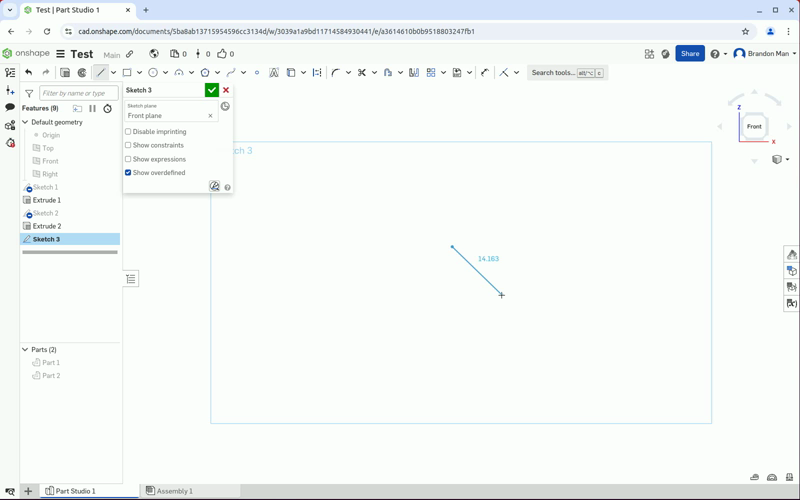
key_down(shift)
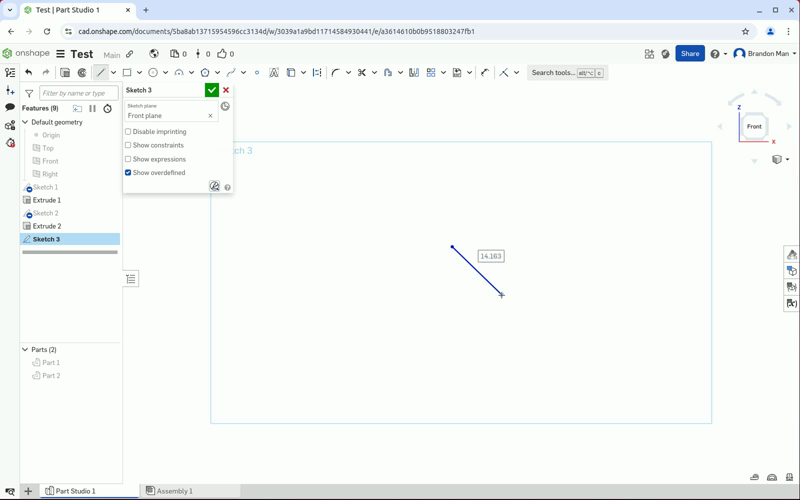
mouse_move(557, 249)
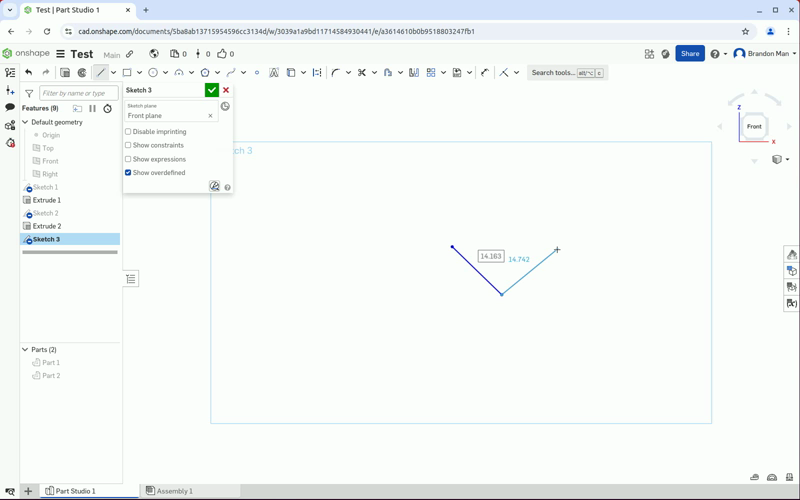
click(557, 249)
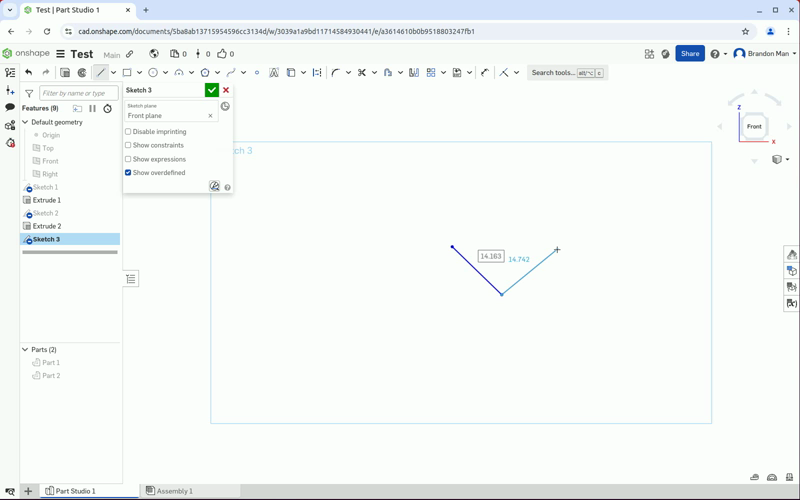
key_up(shift)
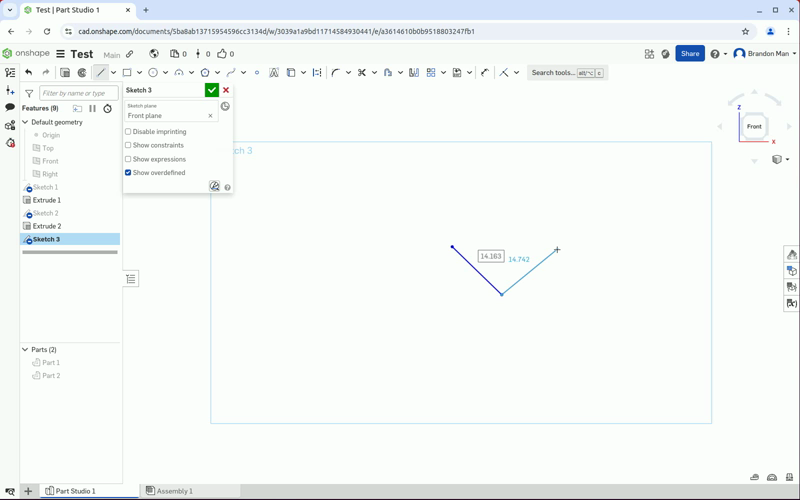
key(esc)
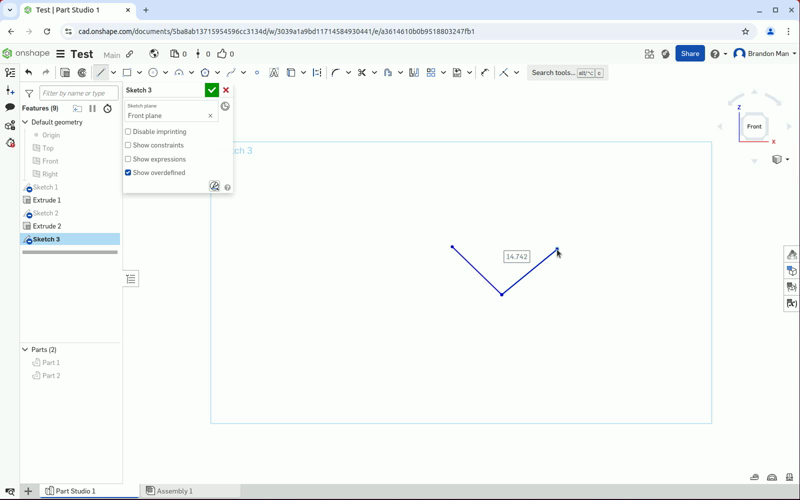
key(a)
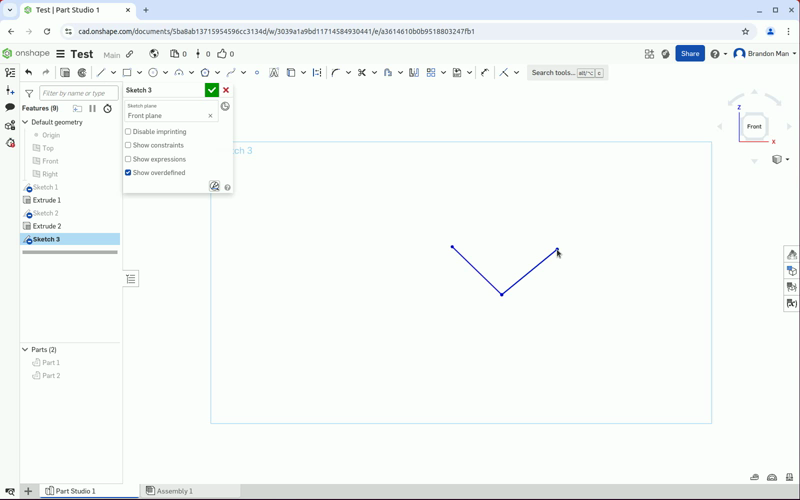
mouse_move(557, 249)
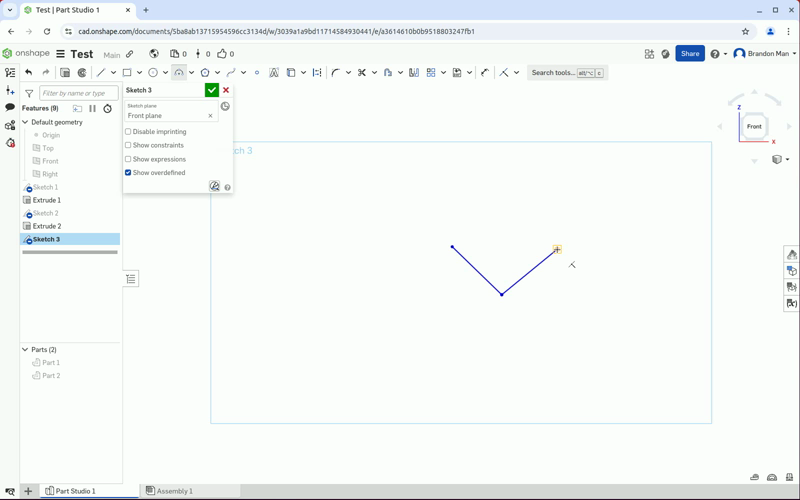
click(557, 249)
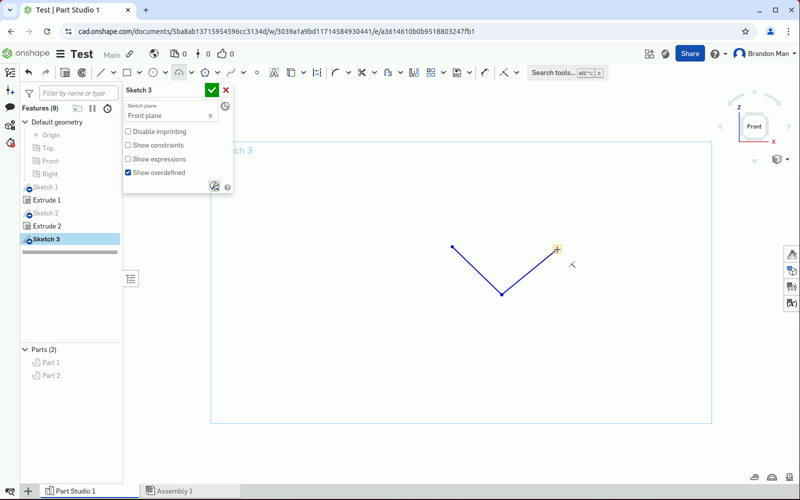
key_down(shift)
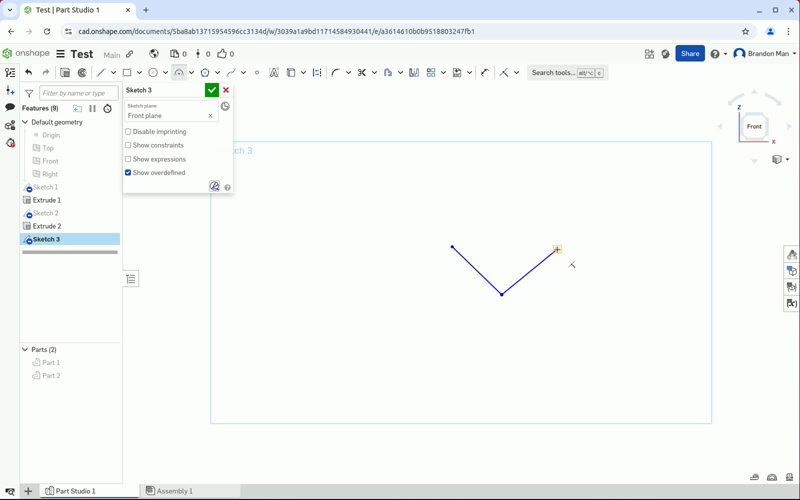
mouse_move(505, 192)
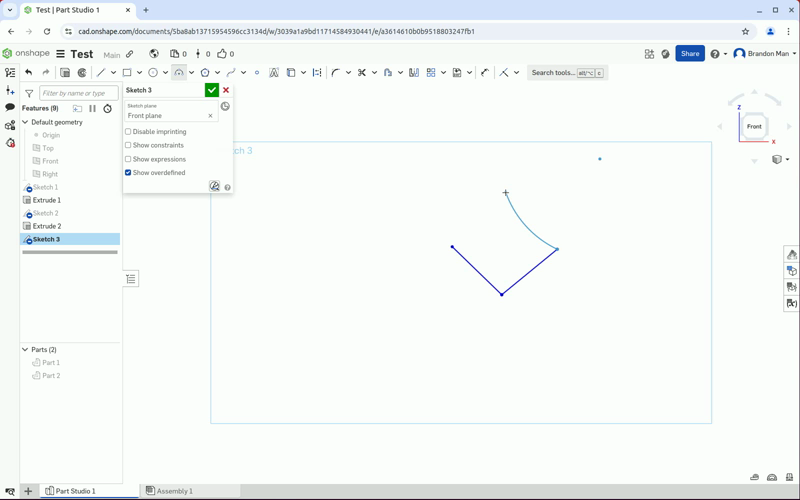
click(505, 192)
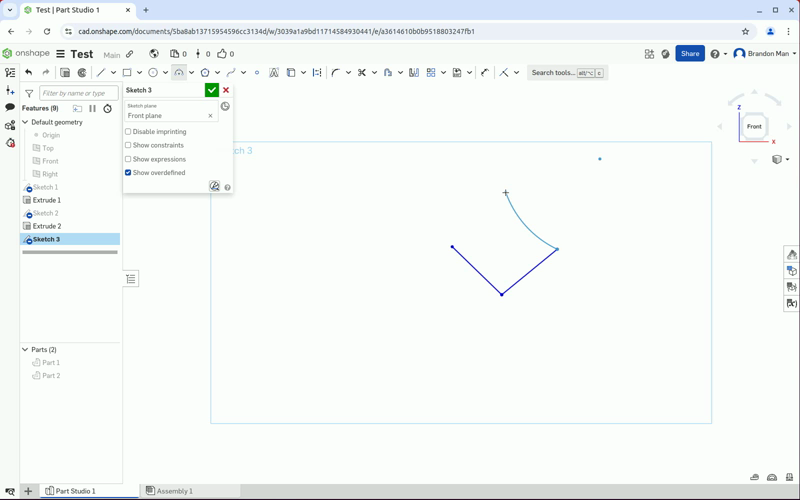
mouse_move(559, 195)
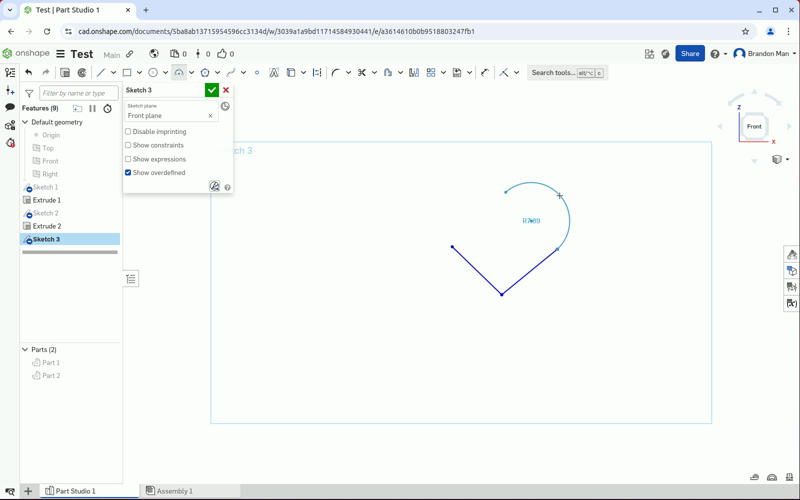
click(559, 195)
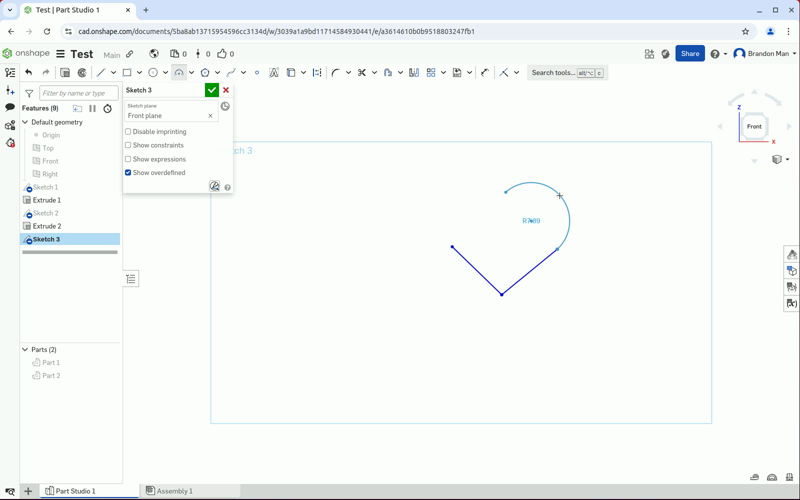
key_up(shift)
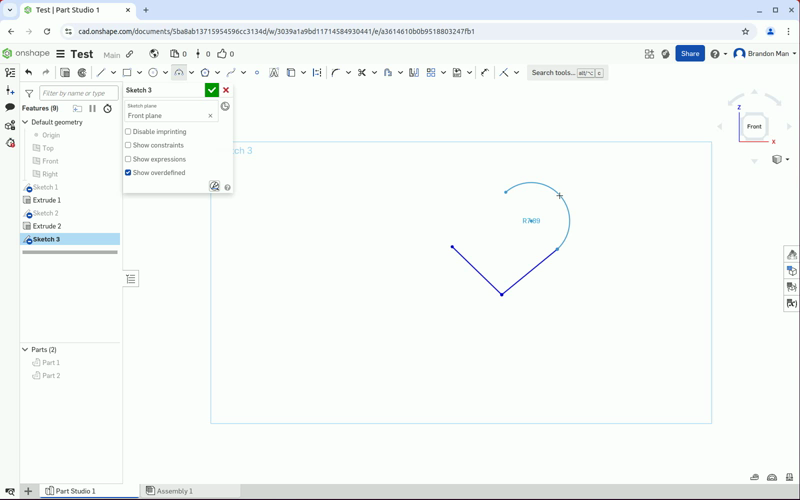
key(esc)
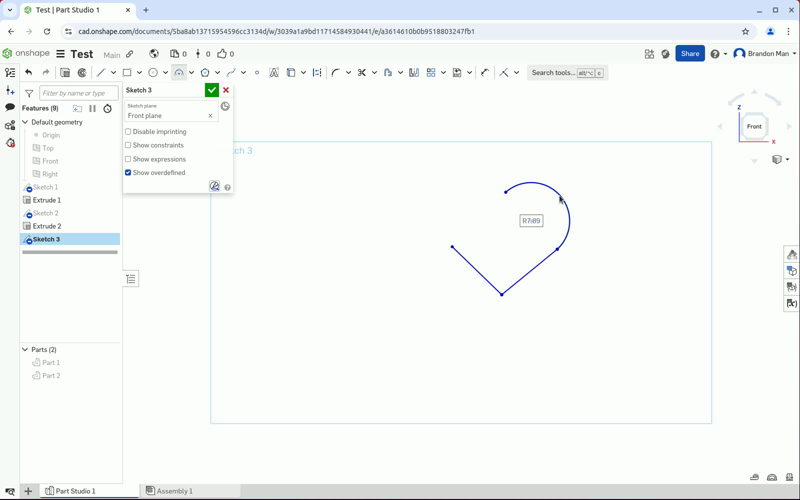
key(l)
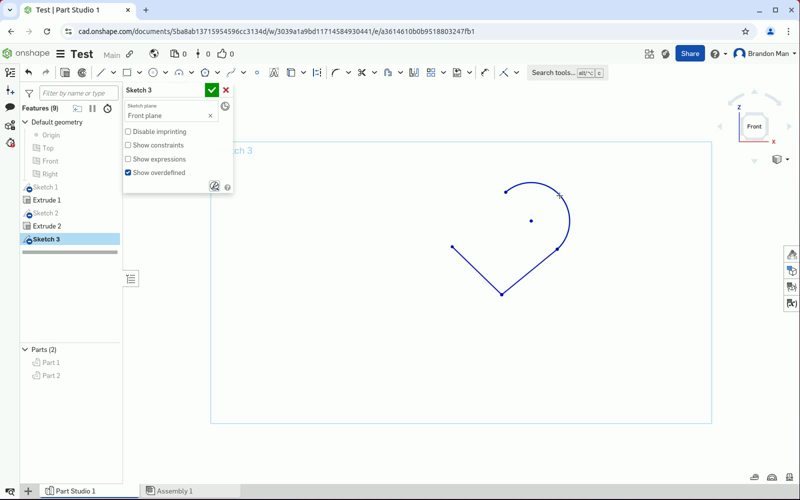
mouse_move(505, 192)
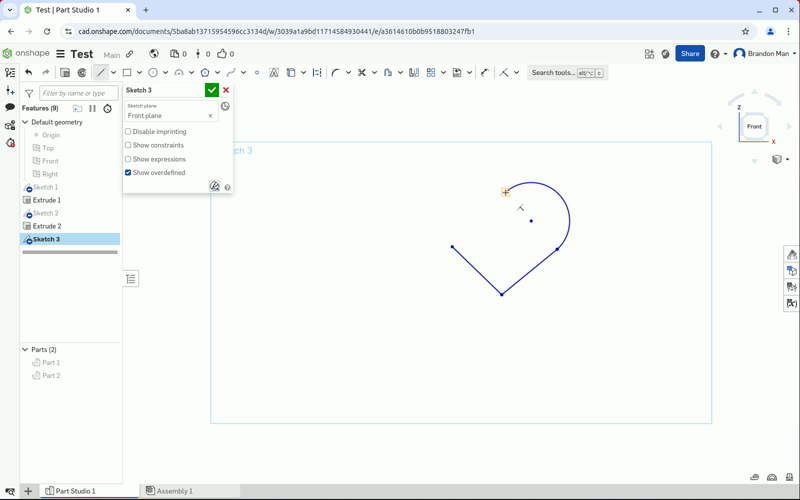
click(505, 192)
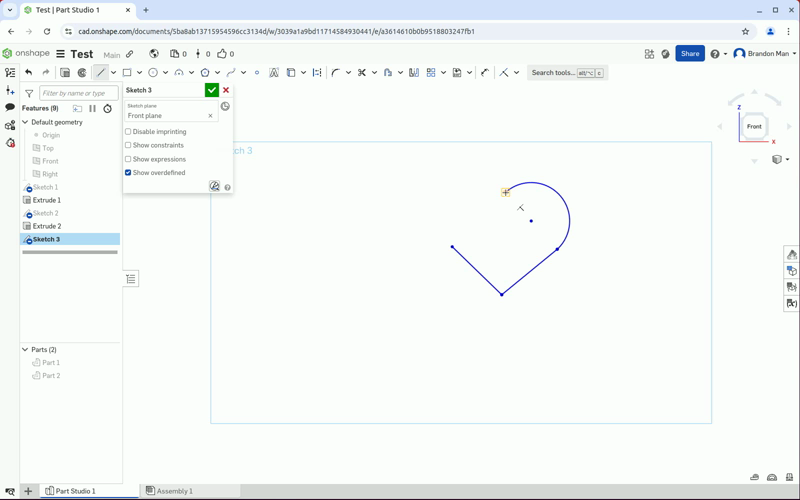
key_down(shift)
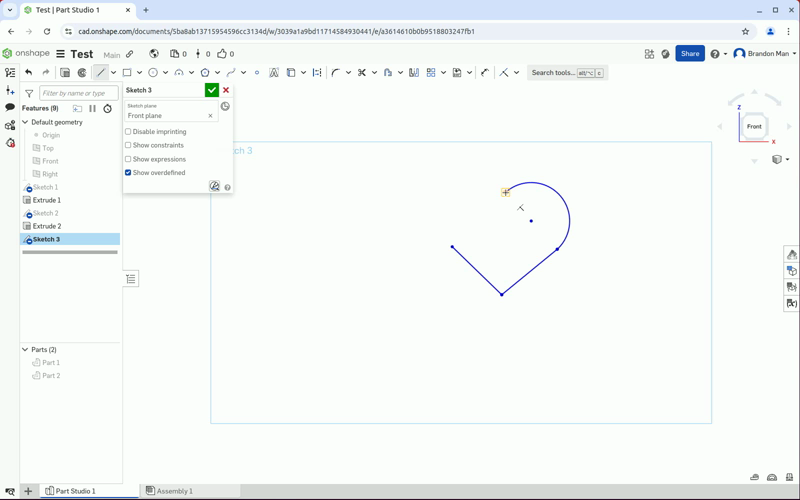
mouse_move(452, 246)
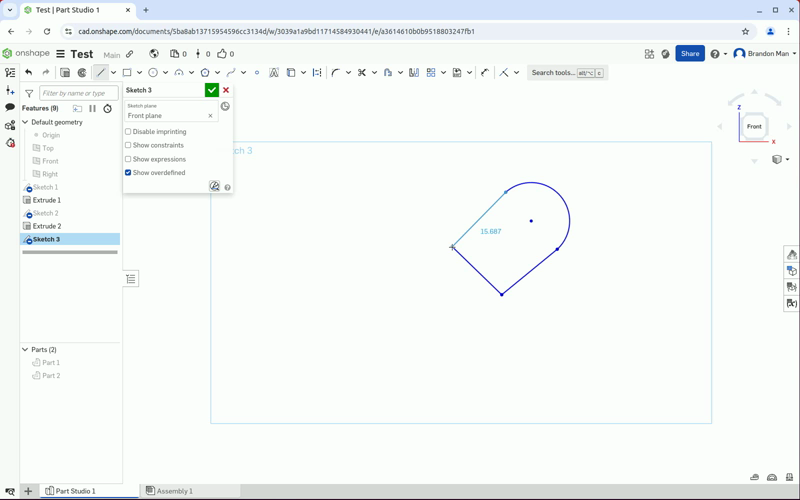
key_up(shift)
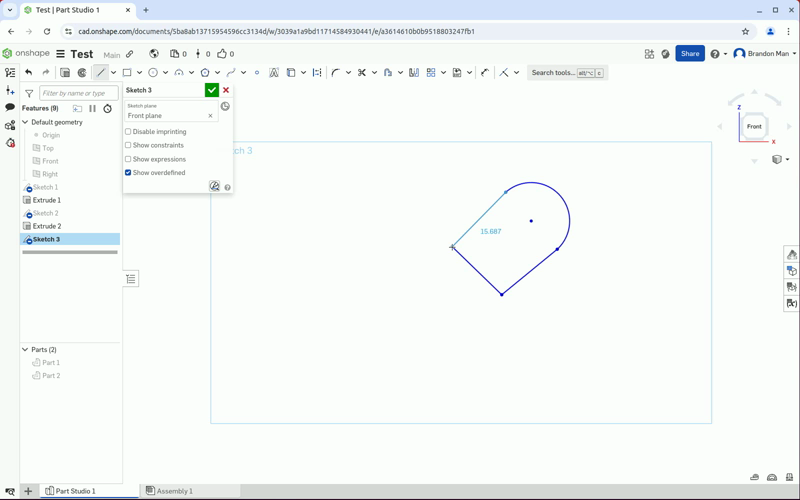
click(452, 246)
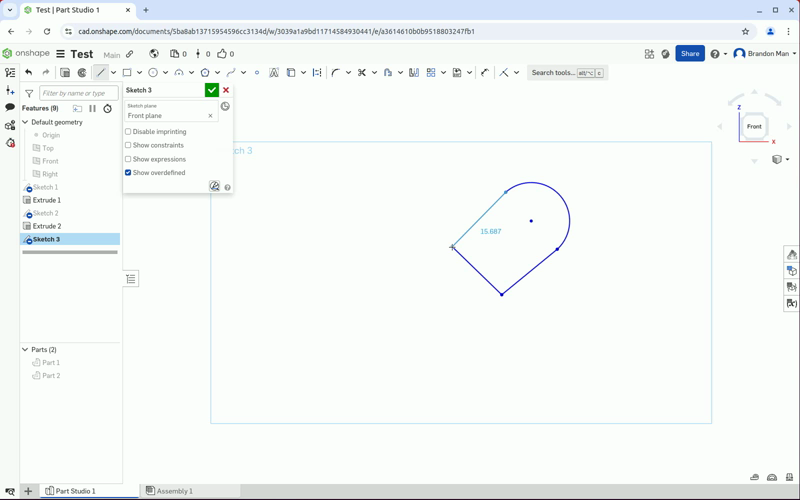
key(esc)
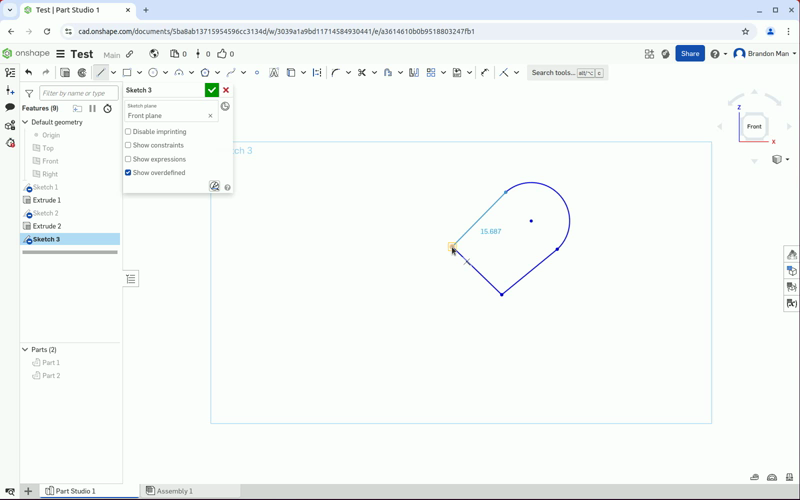
mouse_move(526, 218)
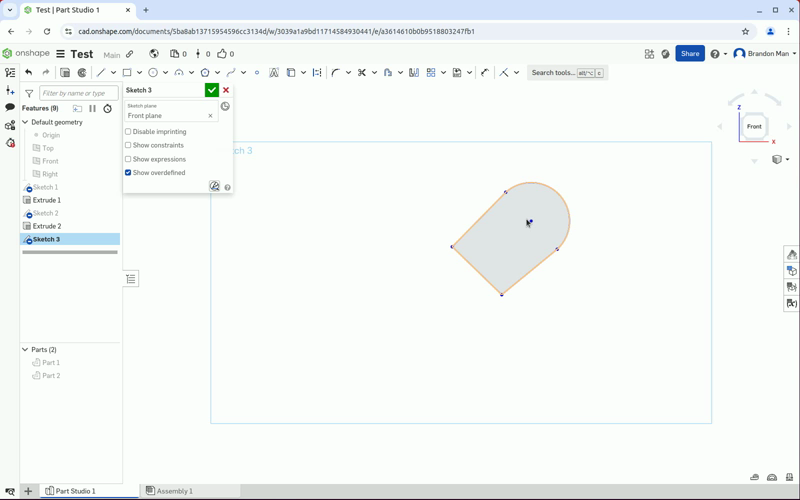
click(526, 218)
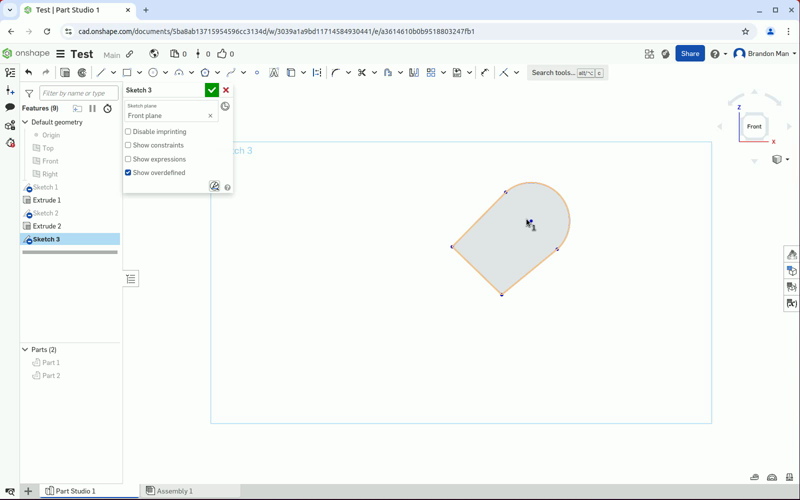
mouse_move(73, 352)
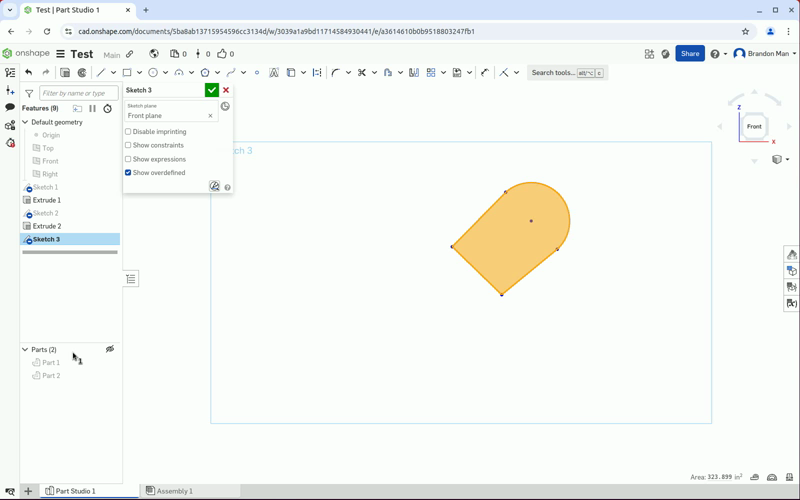
key(shift+y)
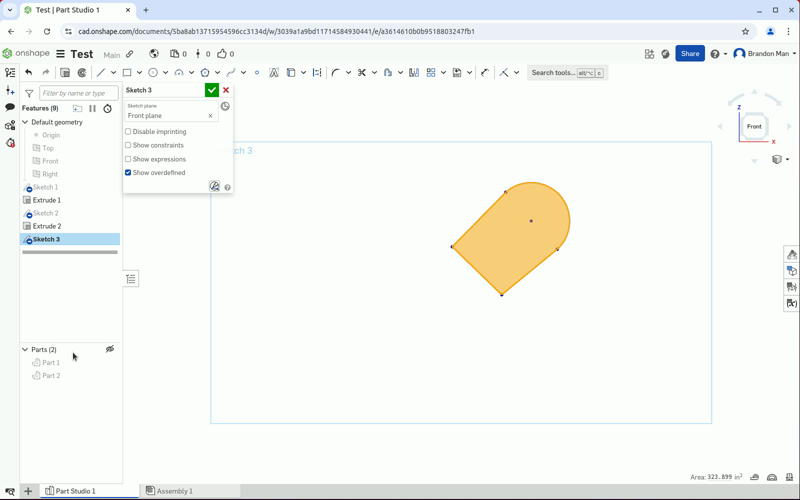
key(shift+e)
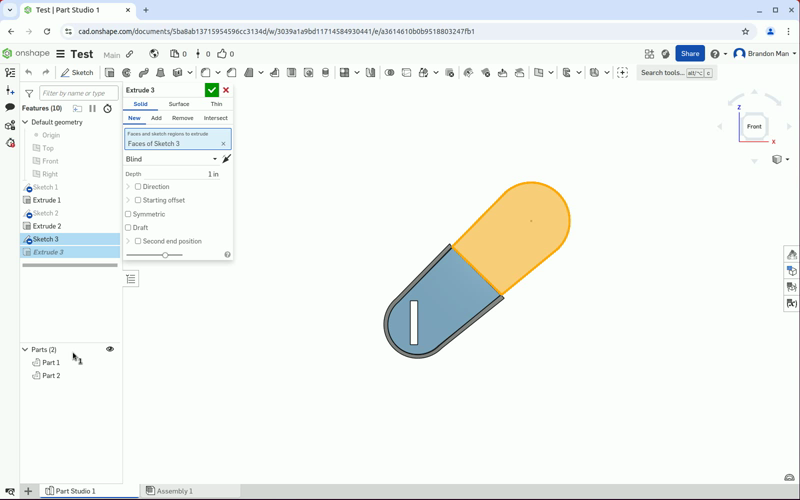
mouse_move(143, 106)
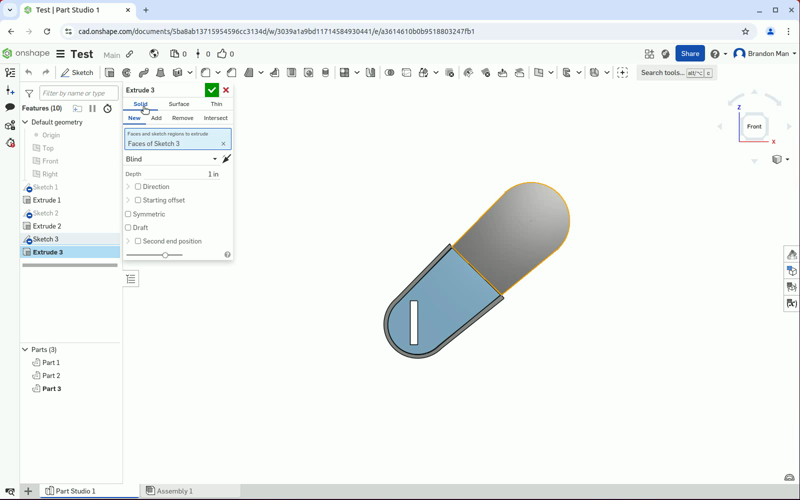
click(143, 106)
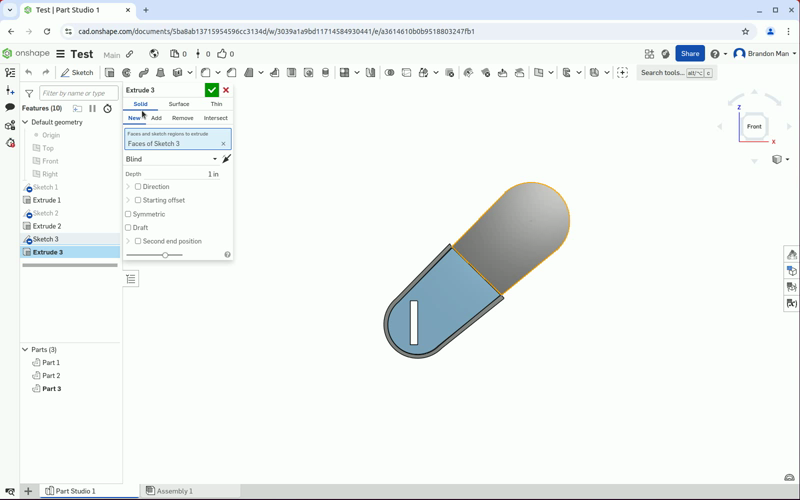
mouse_move(137, 120)
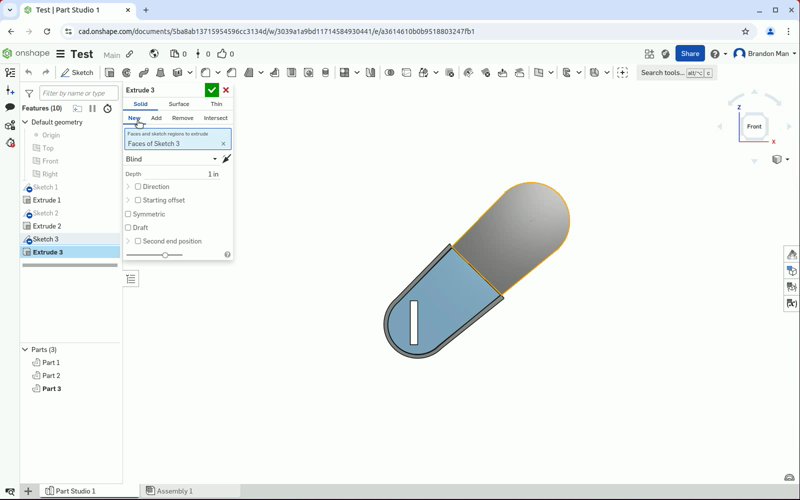
click(137, 120)
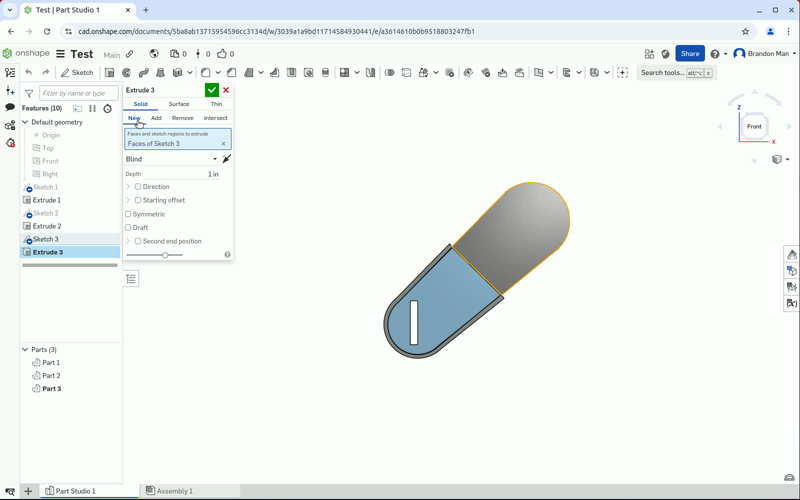
key(tab, 4)
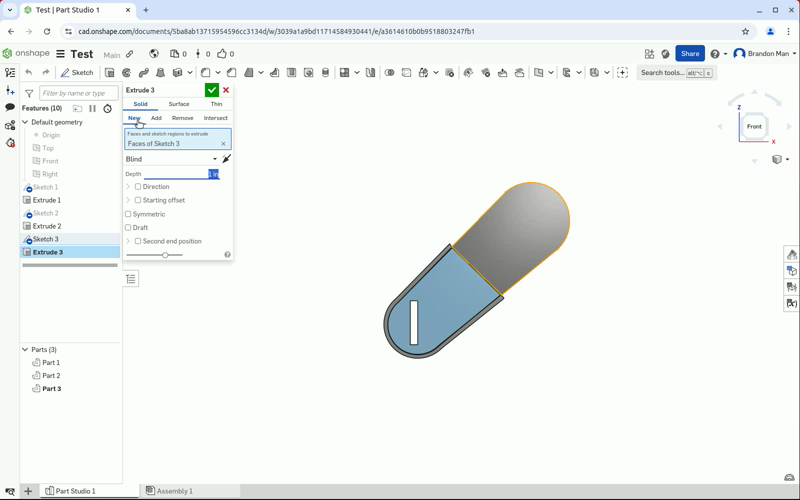
text(-0.722)
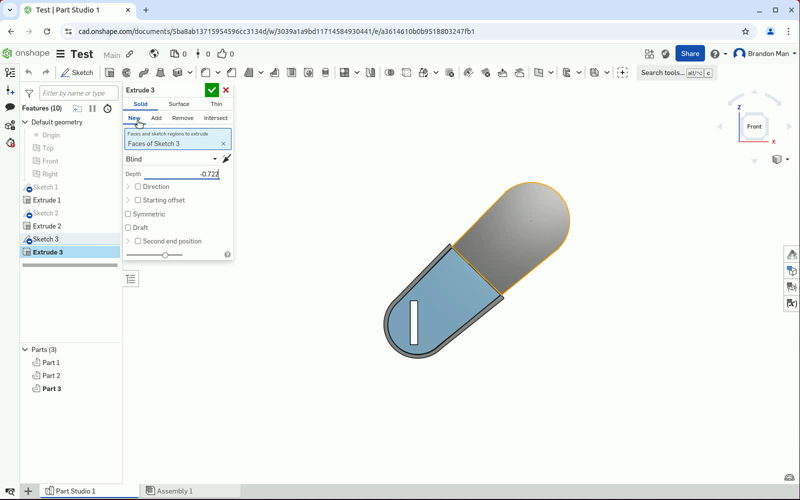
key(enter)
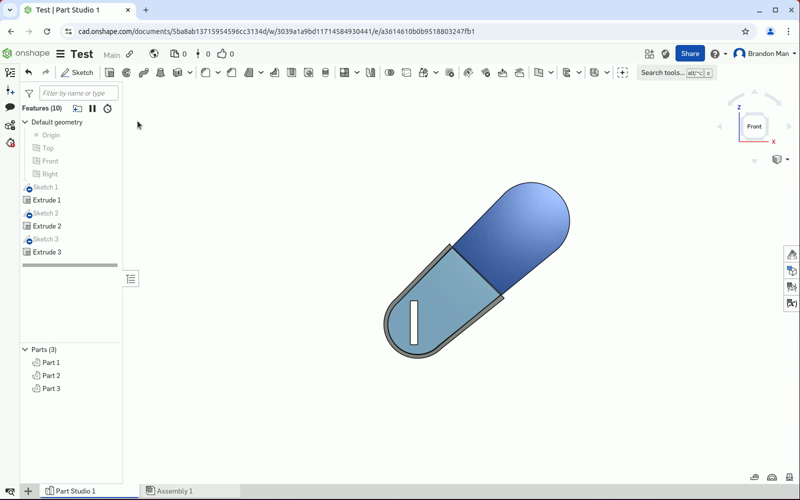
key(shift+h)
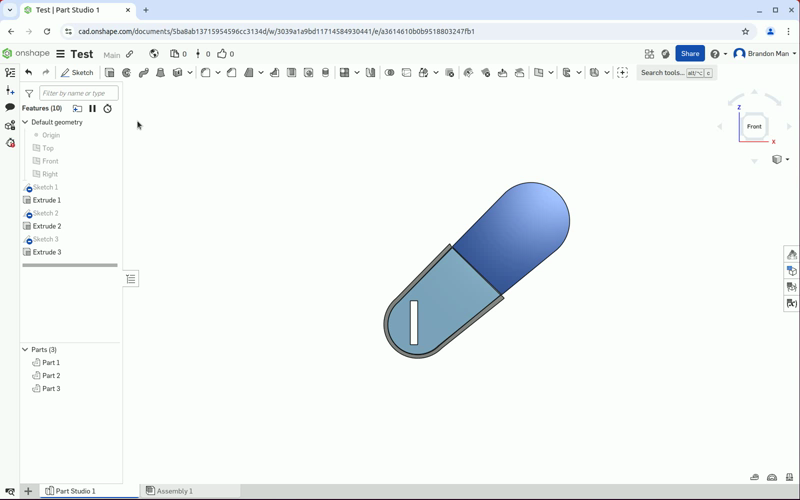
key(shift+h)
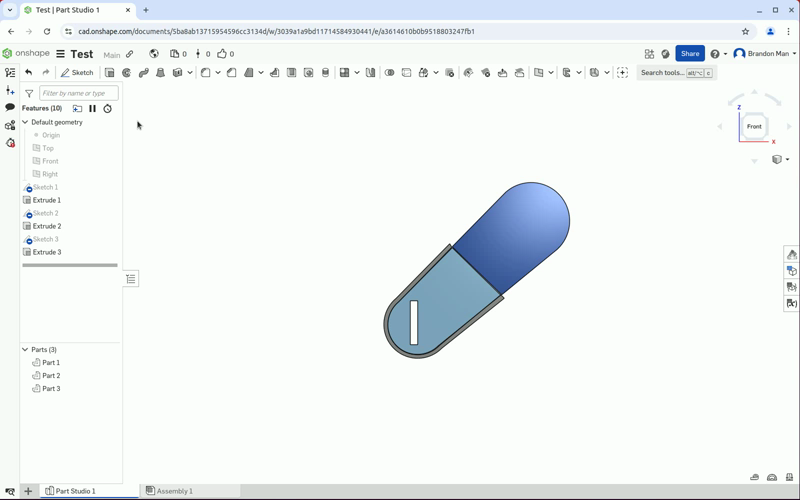
mouse_move(73, 189)
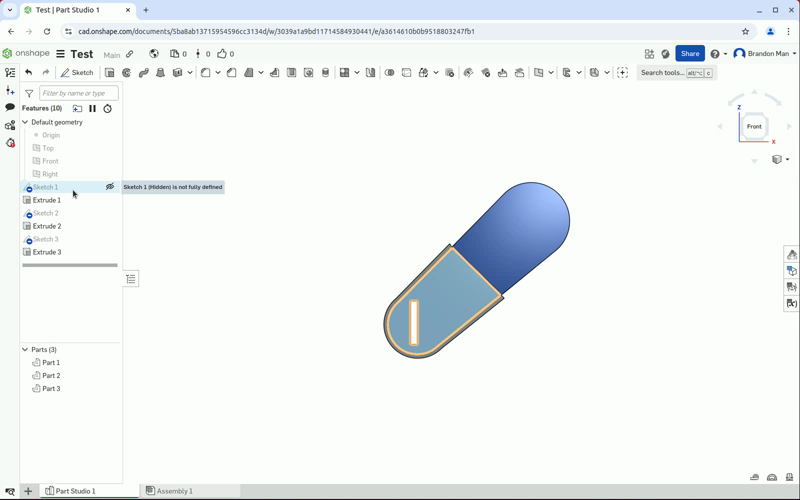
click(73, 189)
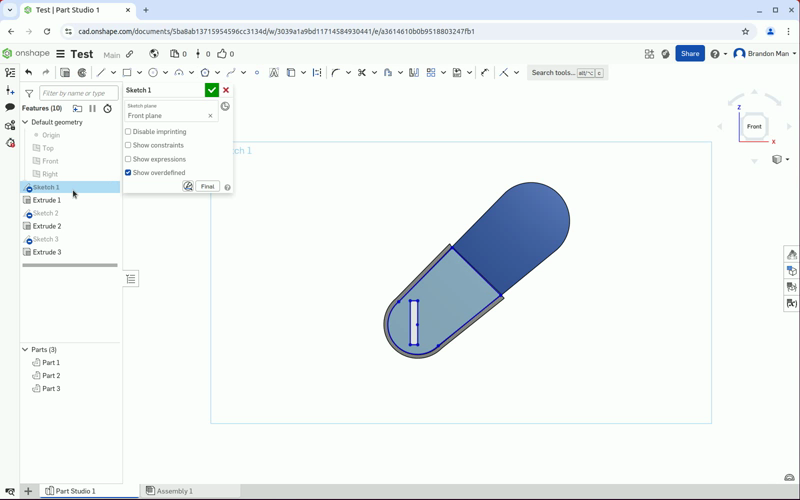
mouse_move(229, 92)
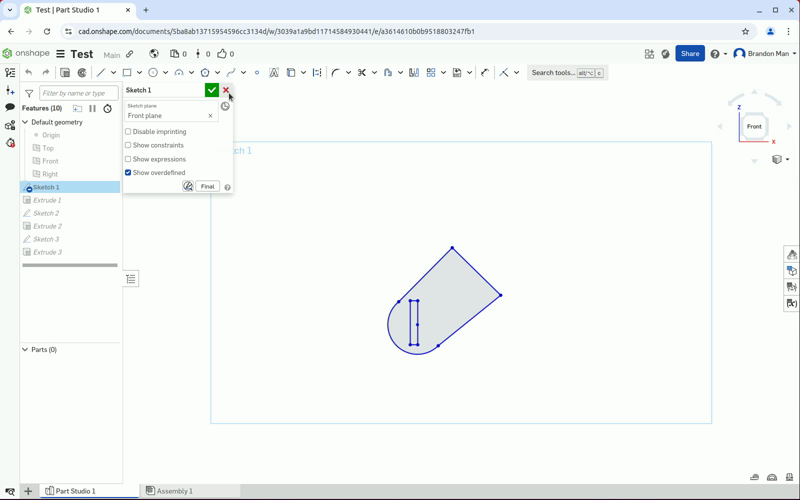
click(229, 92)
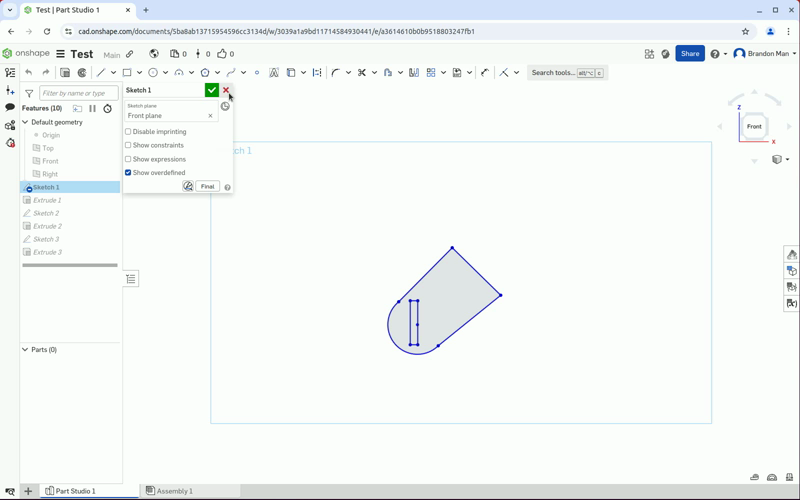
key(shift+s)
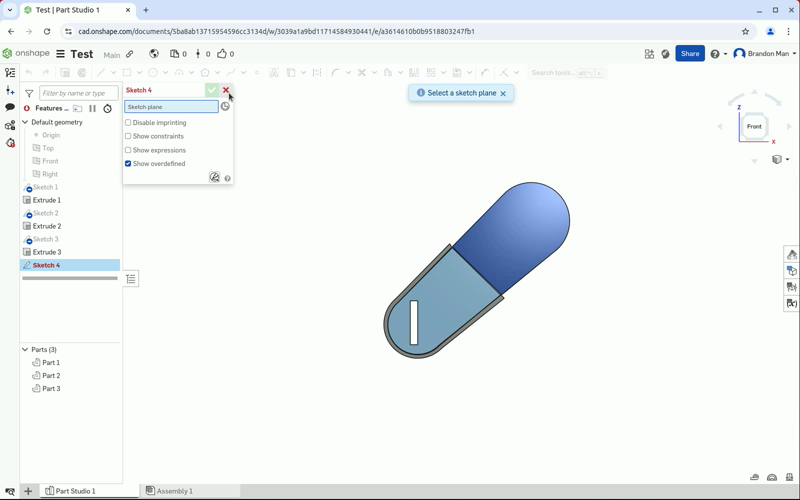
mouse_move(73, 163)
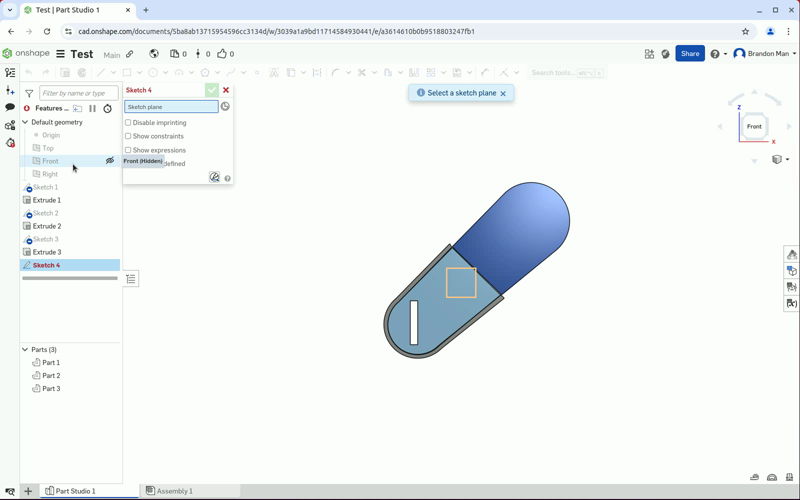
click(73, 163)
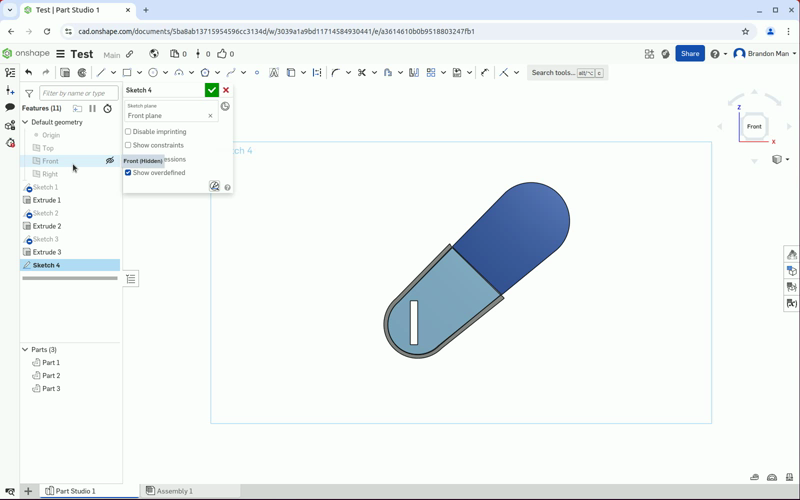
mouse_move(73, 352)
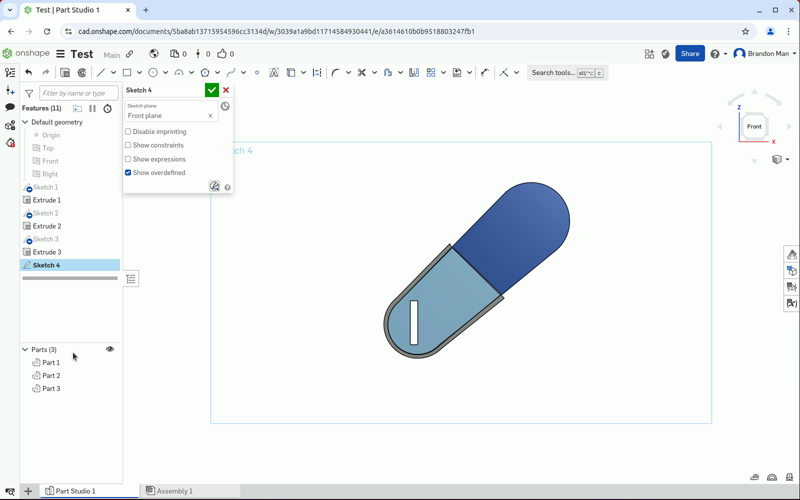
key(y)
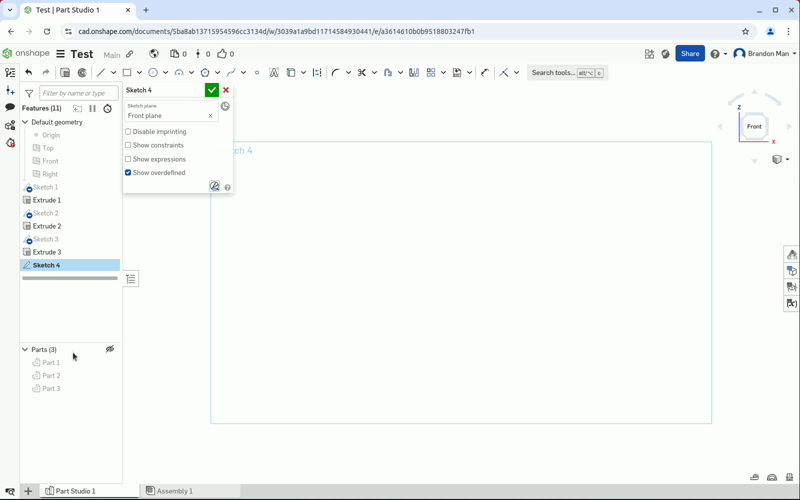
key(l)
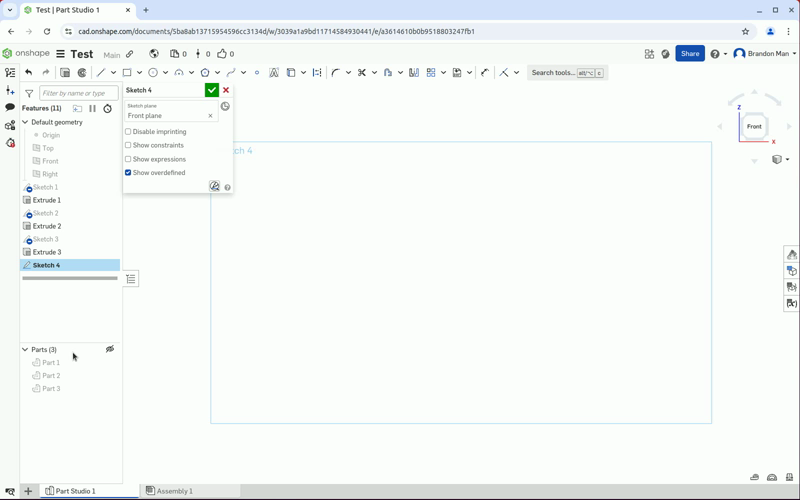
key_down(shift)
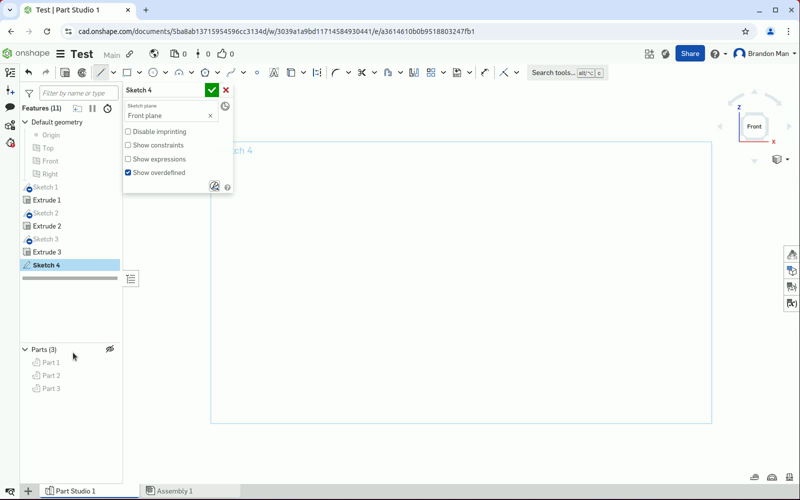
mouse_move(449, 244)
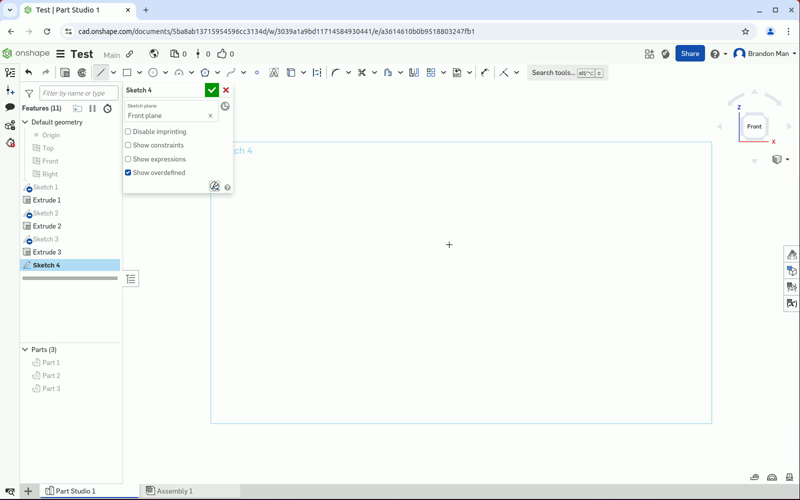
click(449, 244)
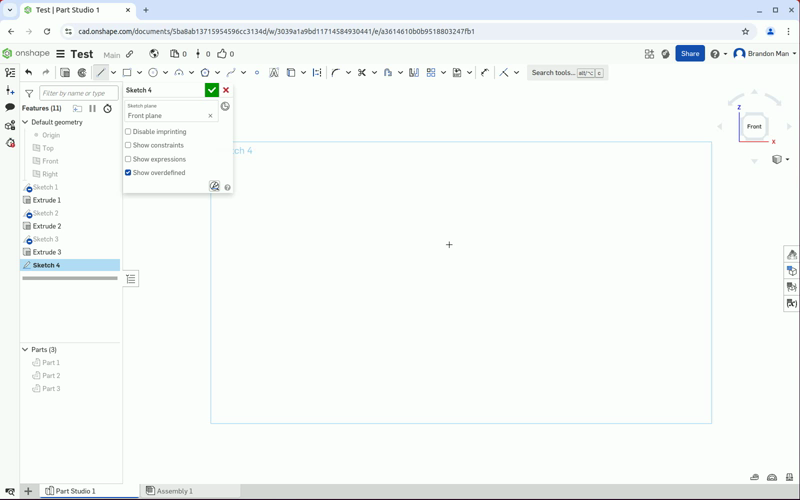
key_up(shift)
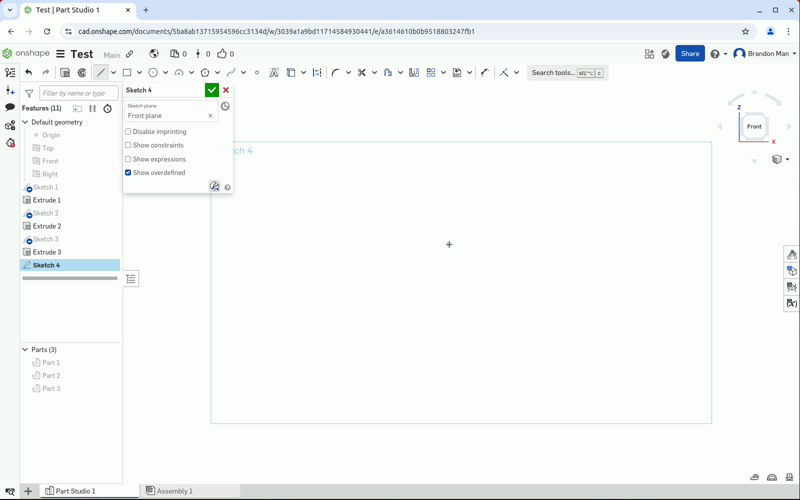
key_down(shift)
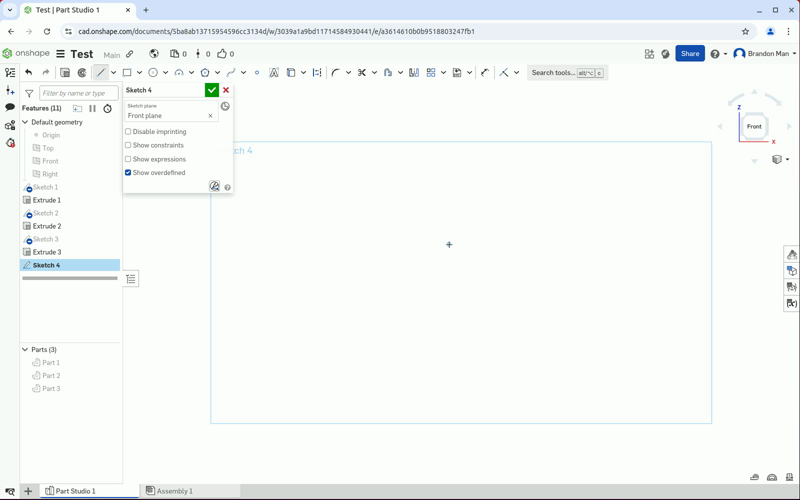
mouse_move(479, 244)
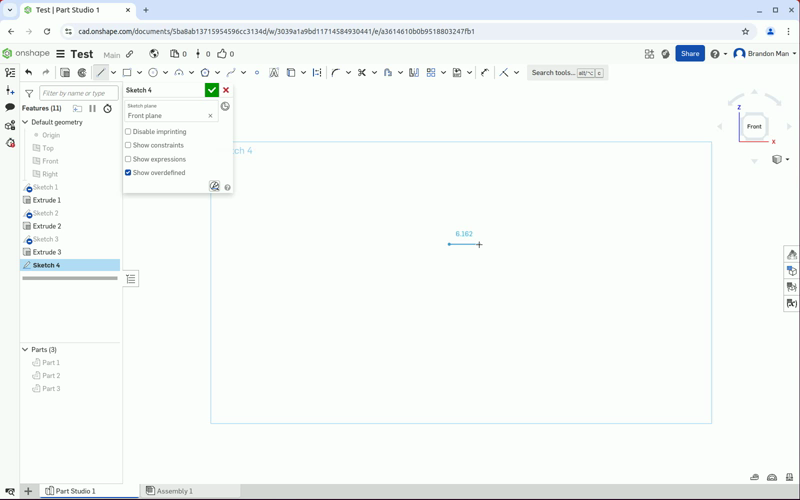
mouse_move(451, 246)
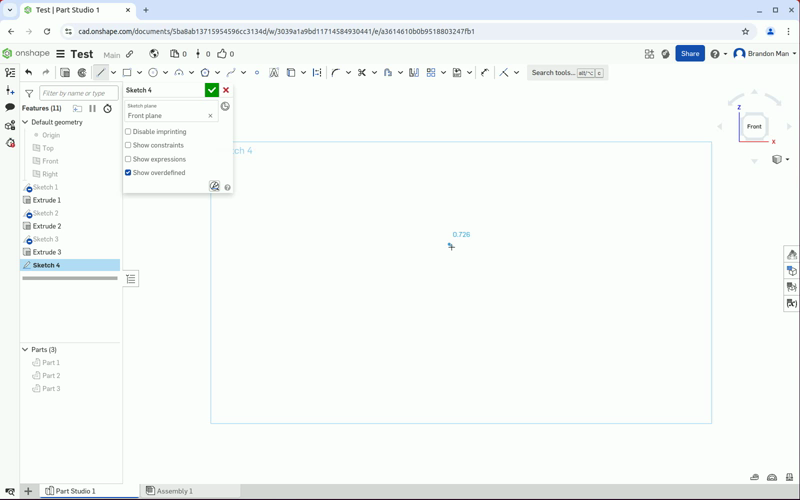
scroll(6)
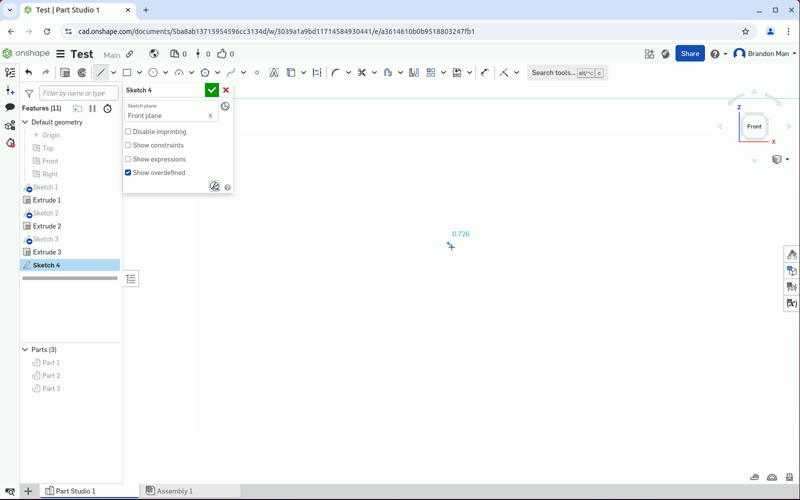
scroll(6)
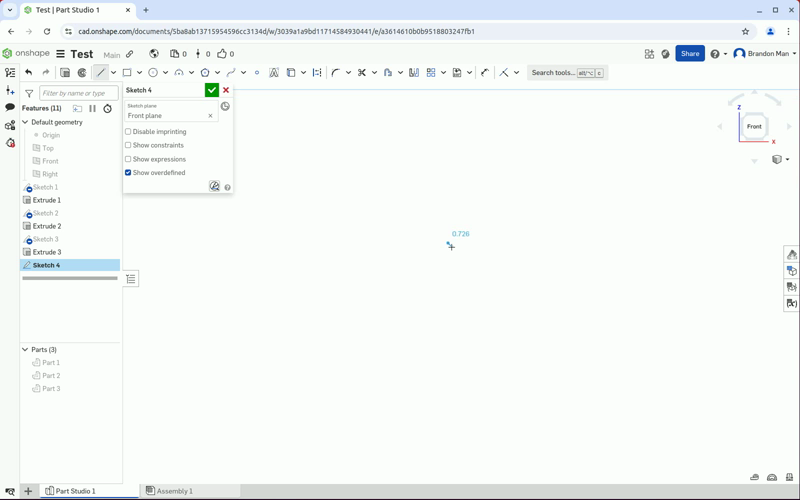
scroll(6)
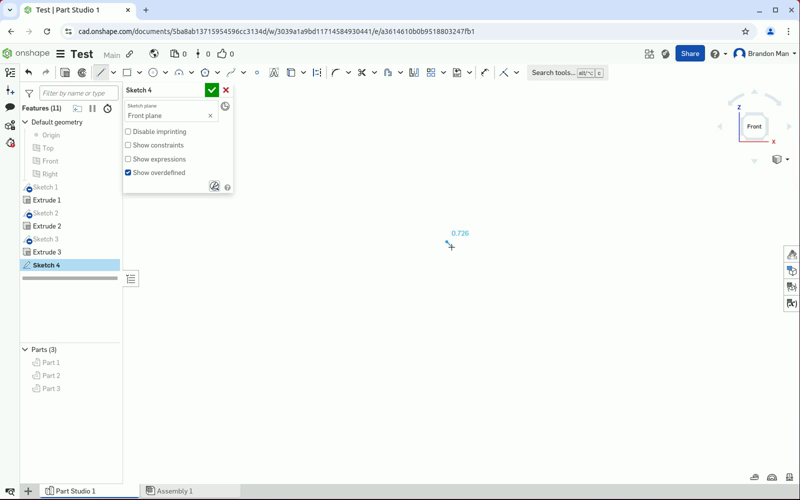
scroll(6)
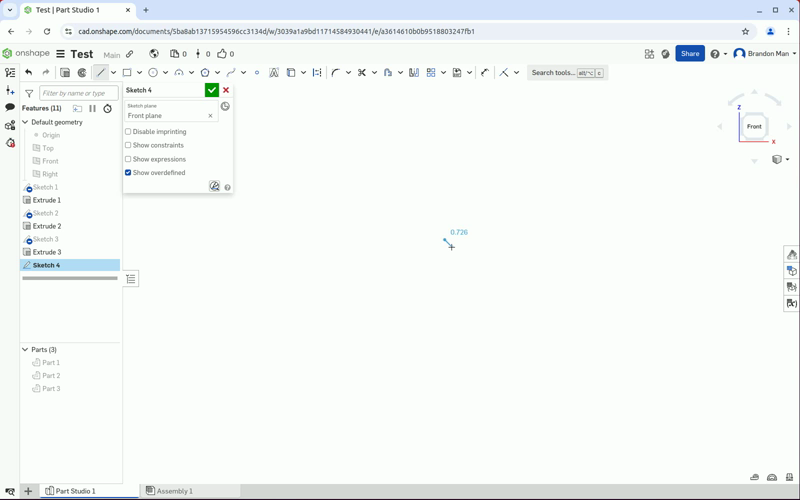
scroll(6)
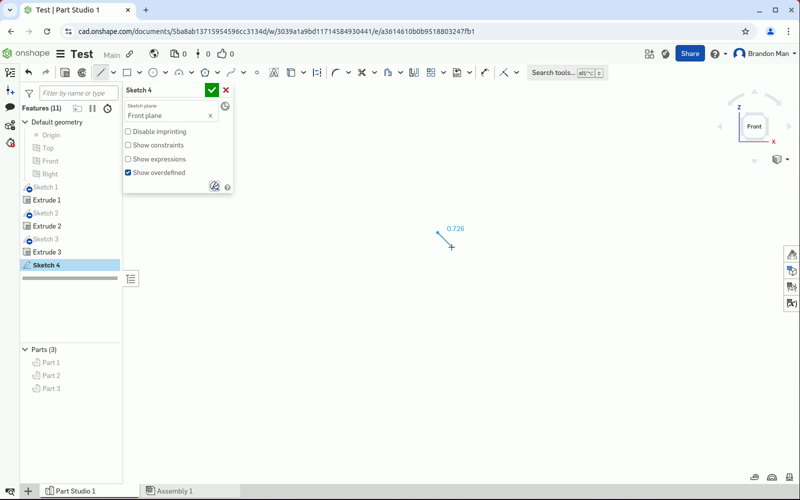
scroll(6)
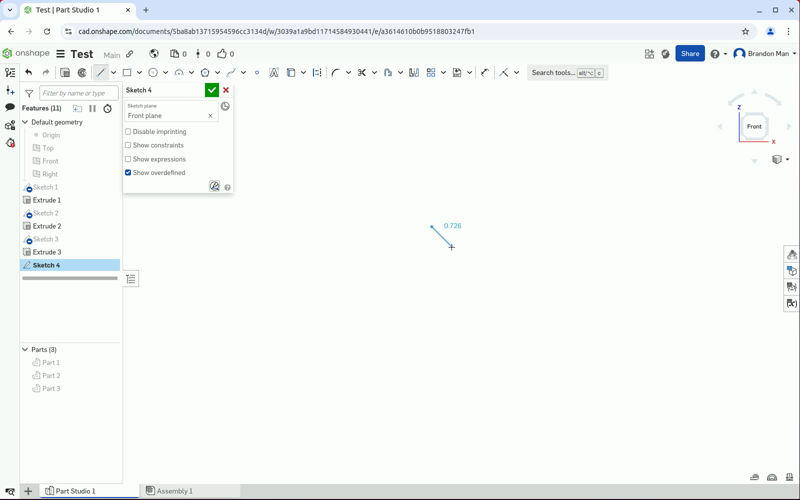
scroll(6)
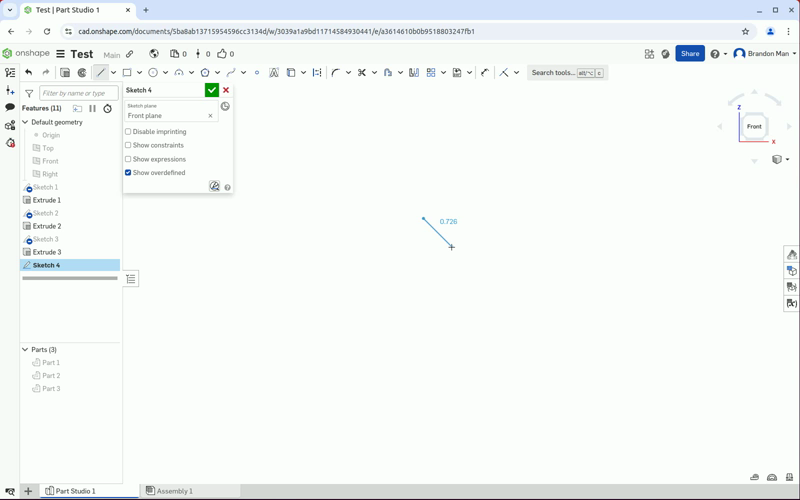
click(451, 246)
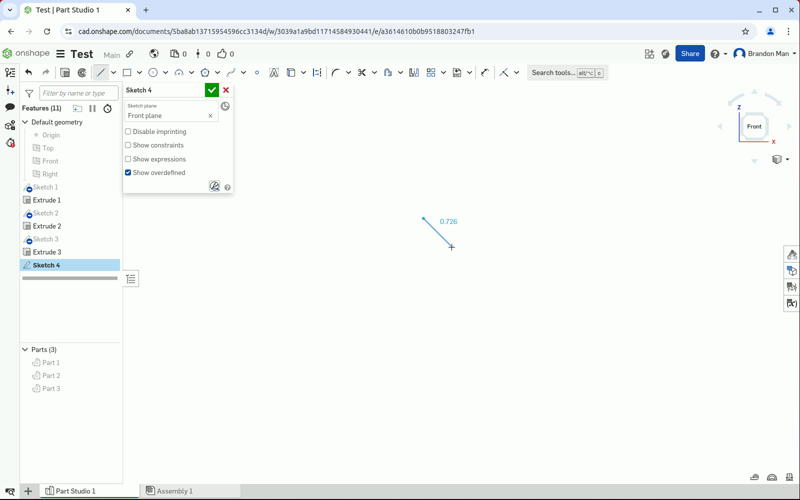
scroll(-6)
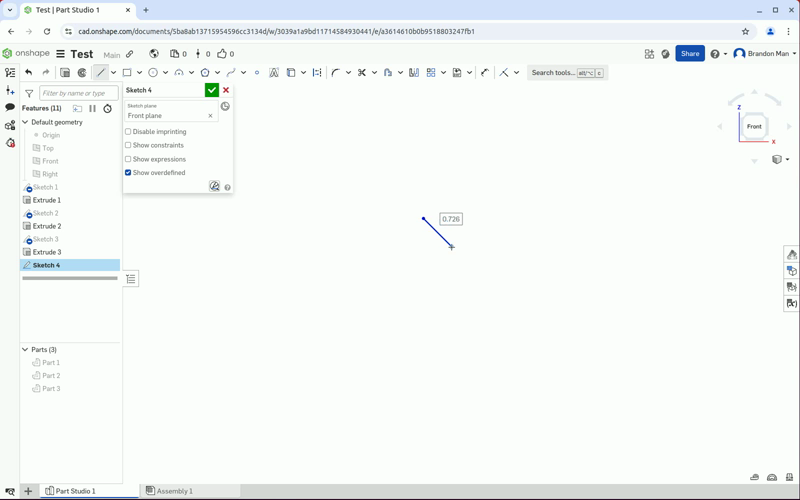
scroll(-6)
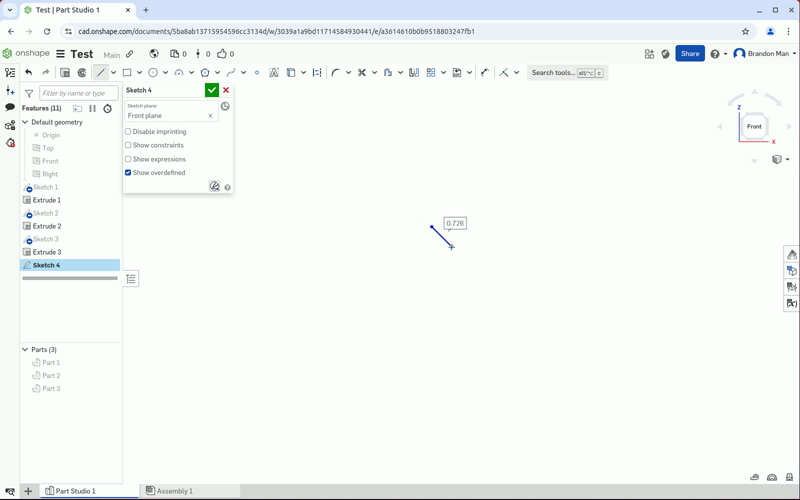
scroll(-6)
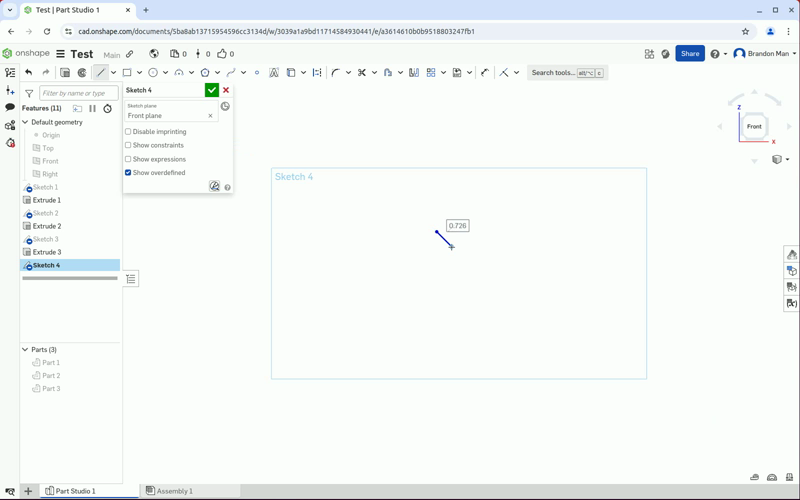
scroll(-6)
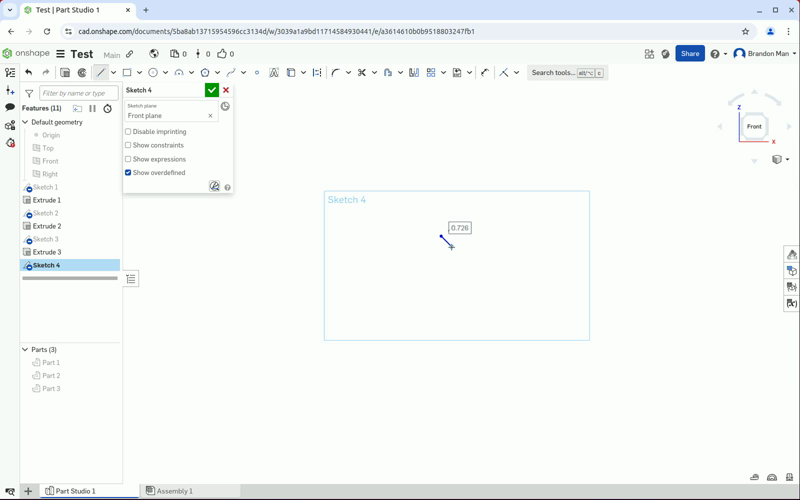
scroll(-6)
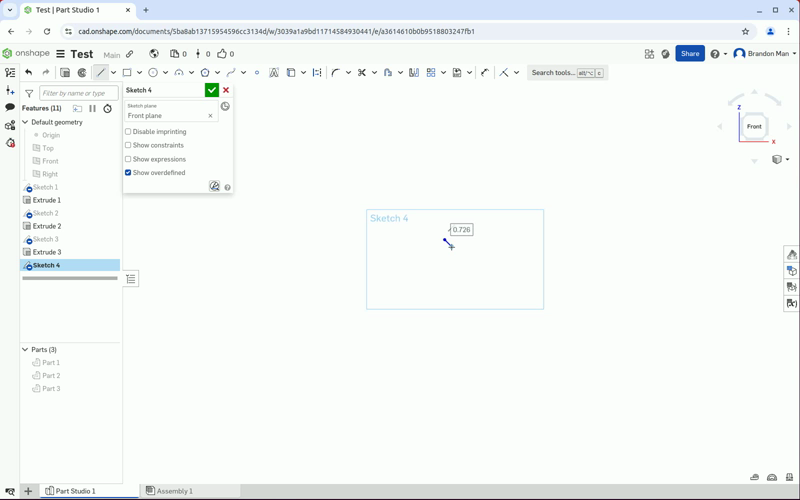
scroll(-6)
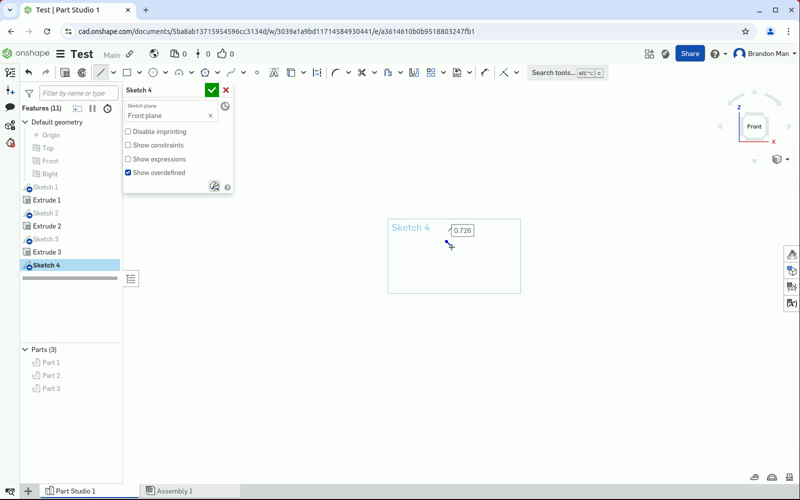
scroll(-6)
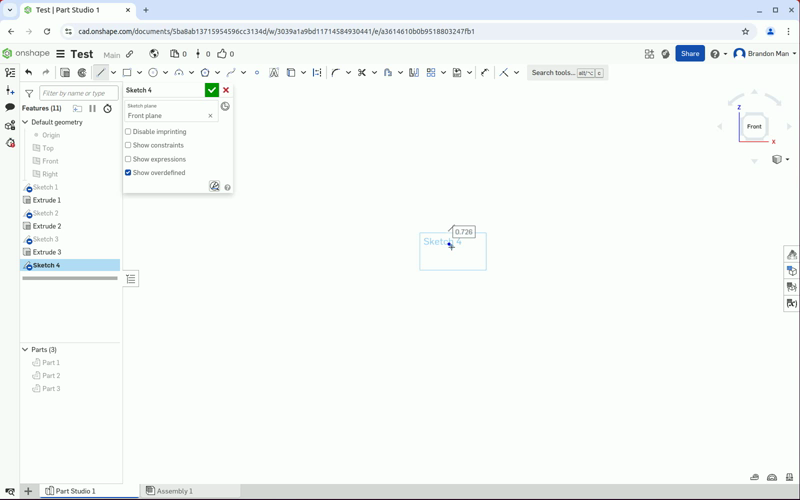
key_up(shift)
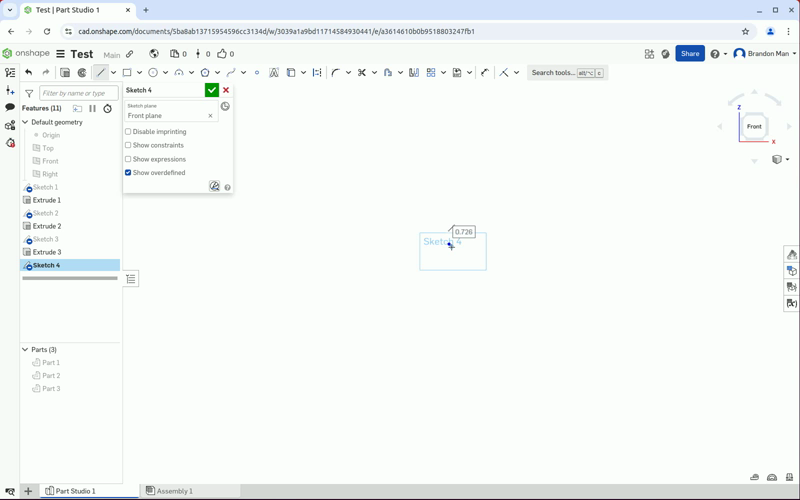
key_down(shift)
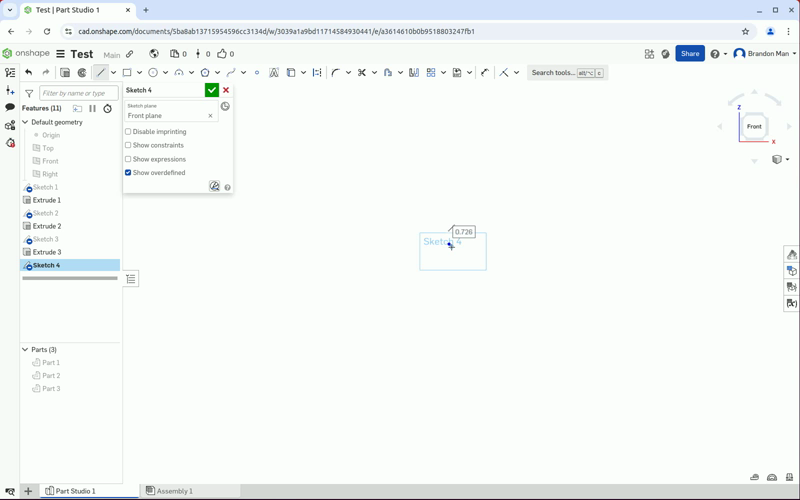
mouse_move(505, 193)
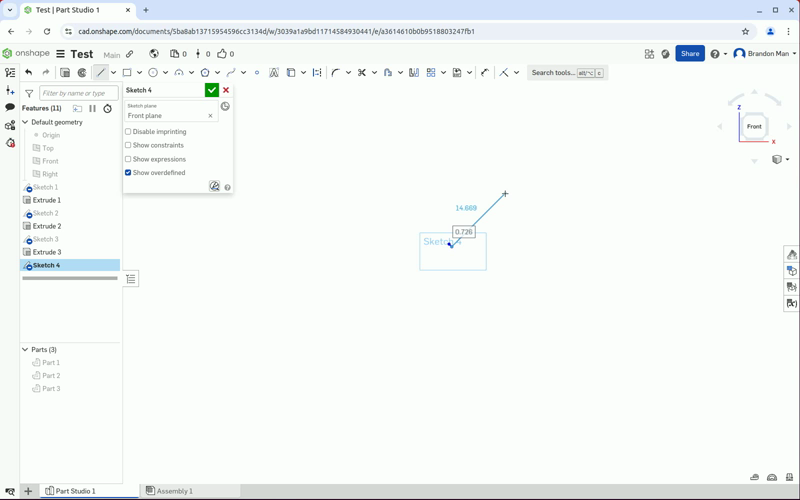
click(505, 193)
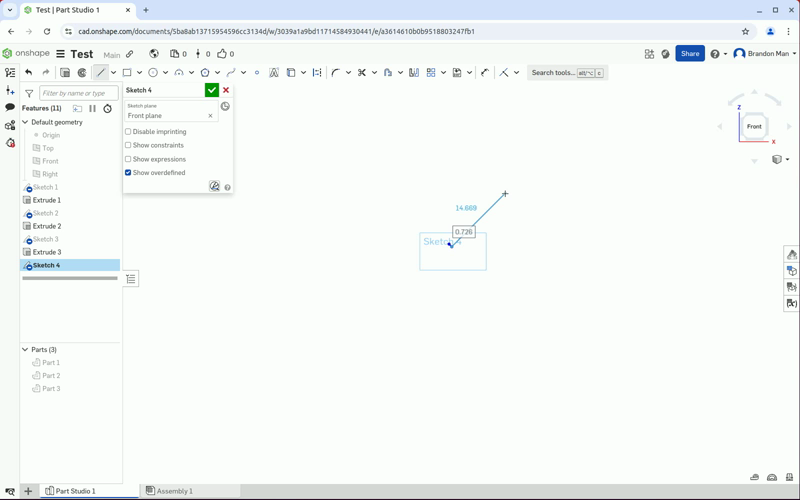
key_up(shift)
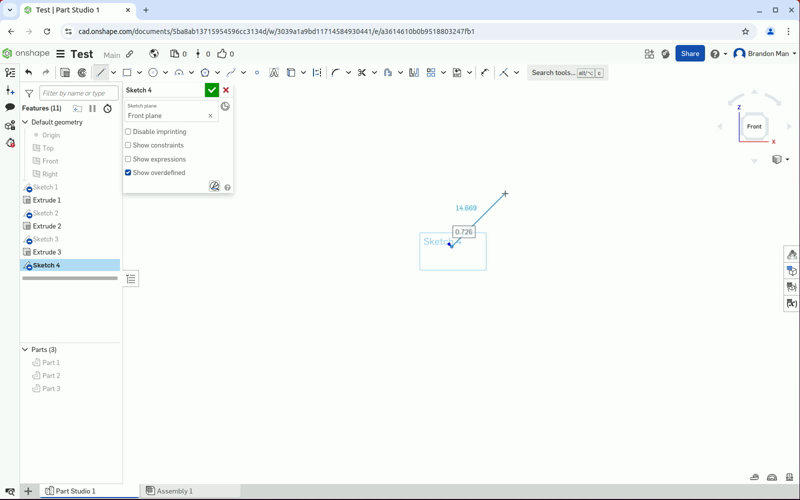
key(esc)
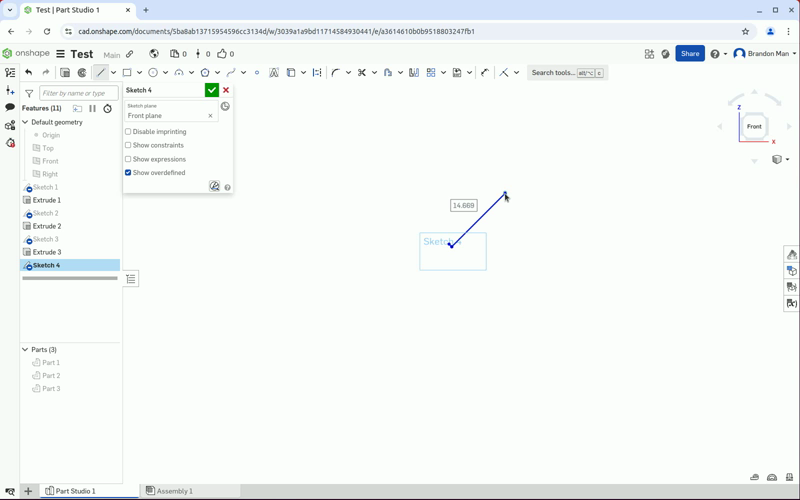
key(a)
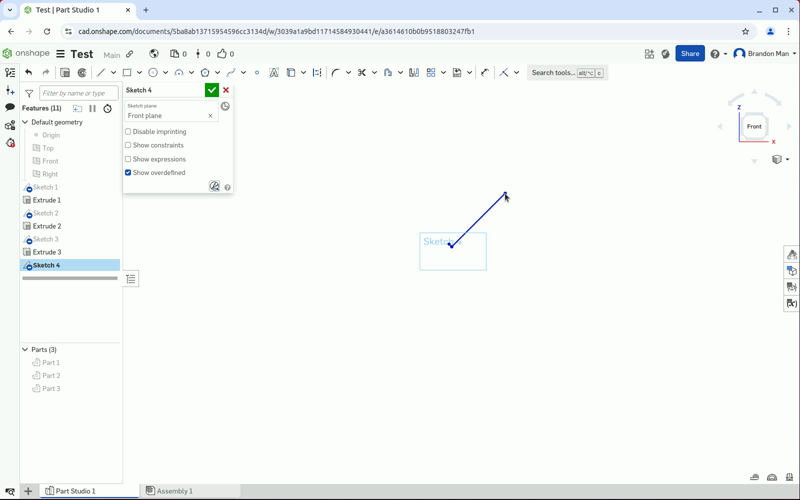
mouse_move(505, 193)
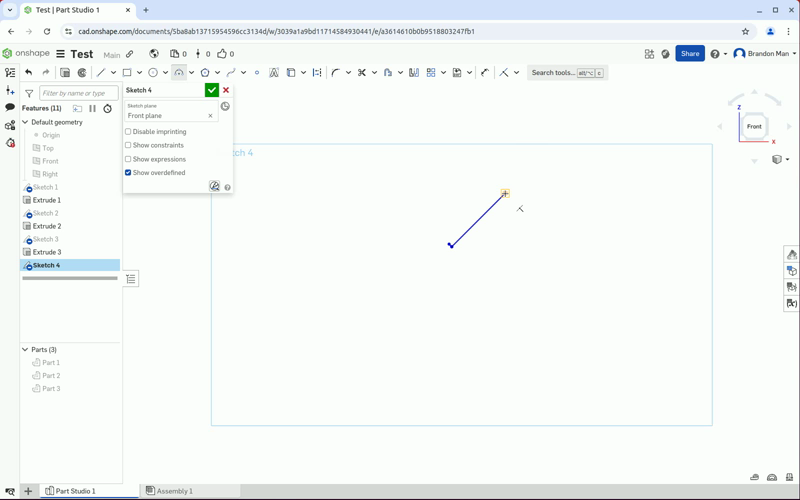
click(505, 193)
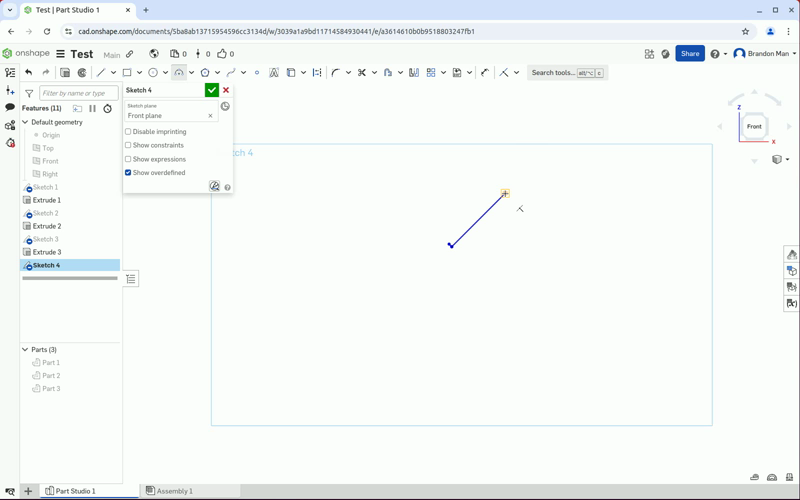
key_down(shift)
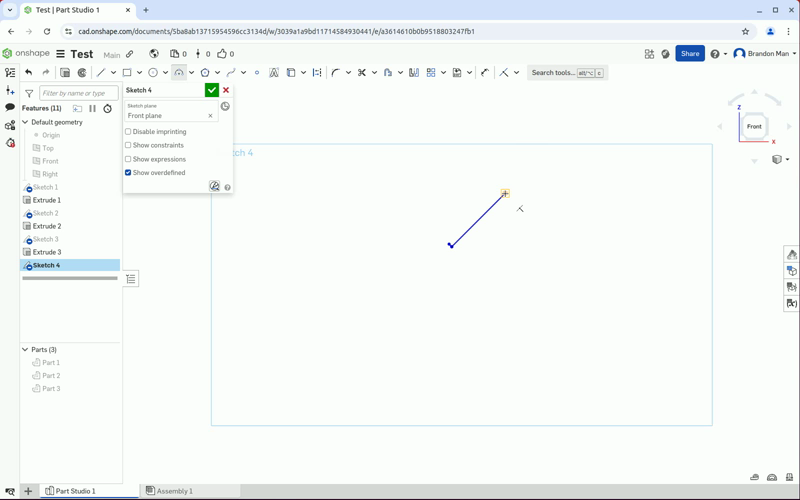
mouse_move(556, 249)
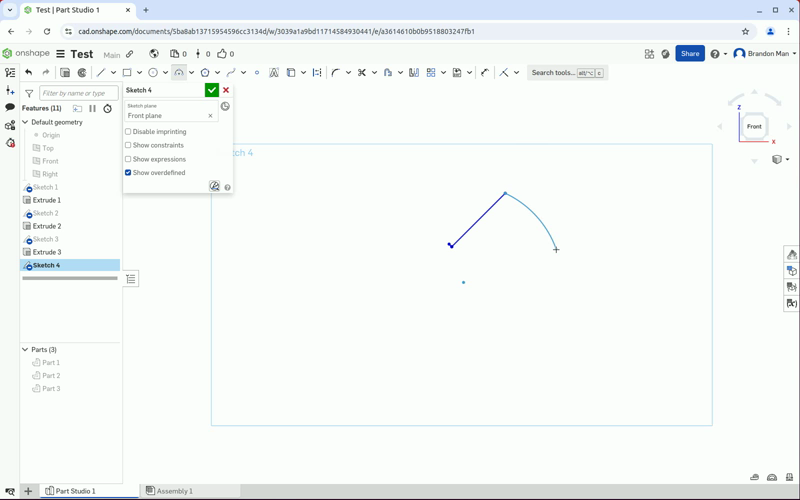
click(556, 249)
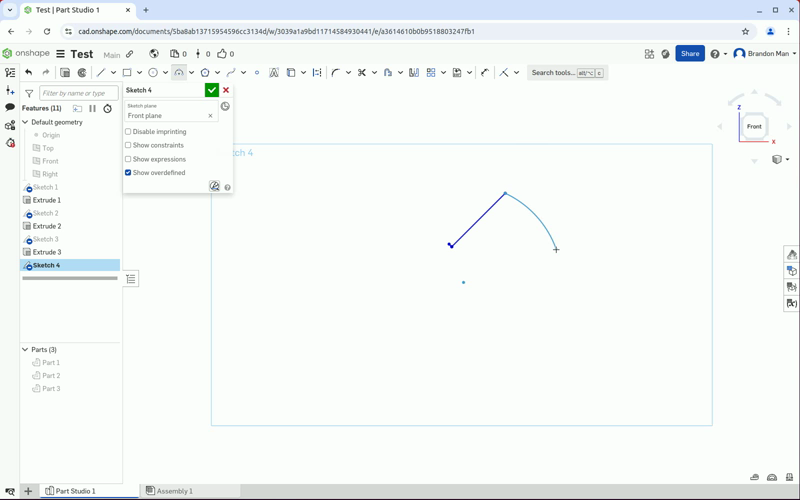
mouse_move(558, 196)
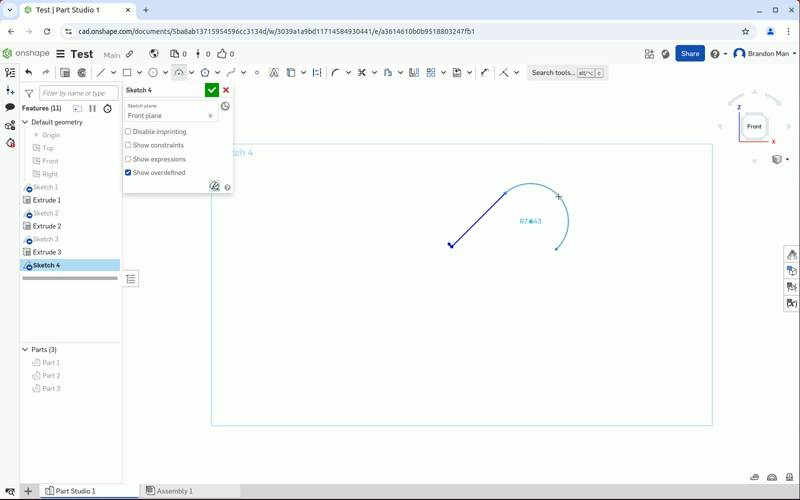
click(558, 196)
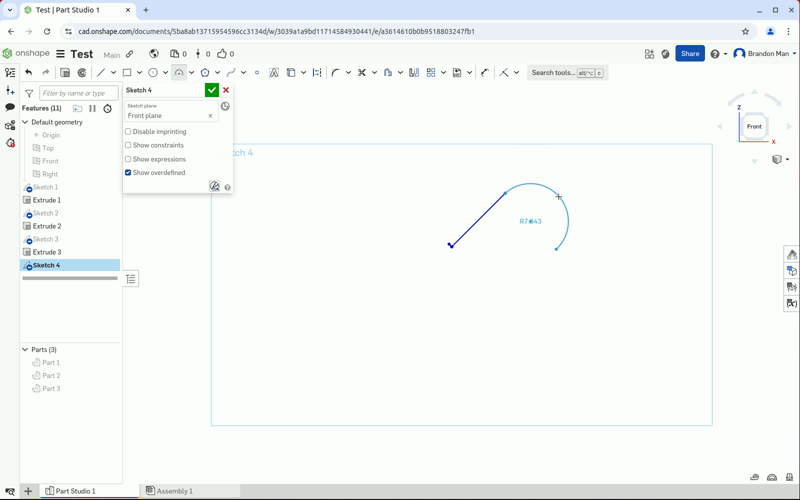
key_up(shift)
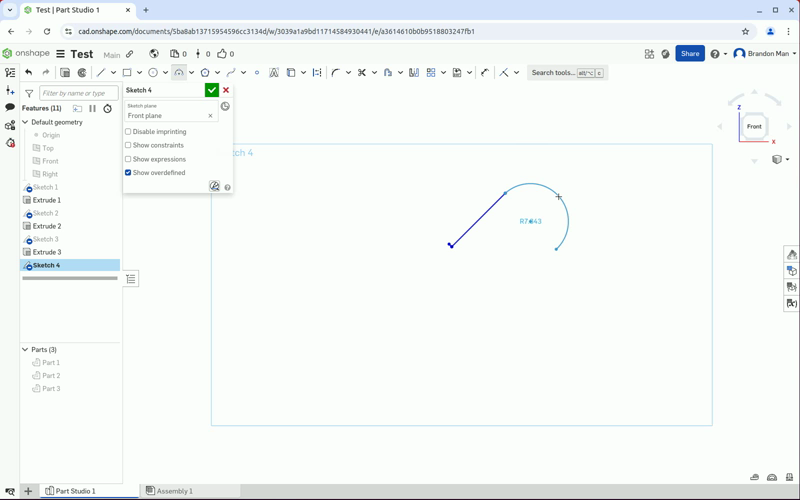
key(esc)
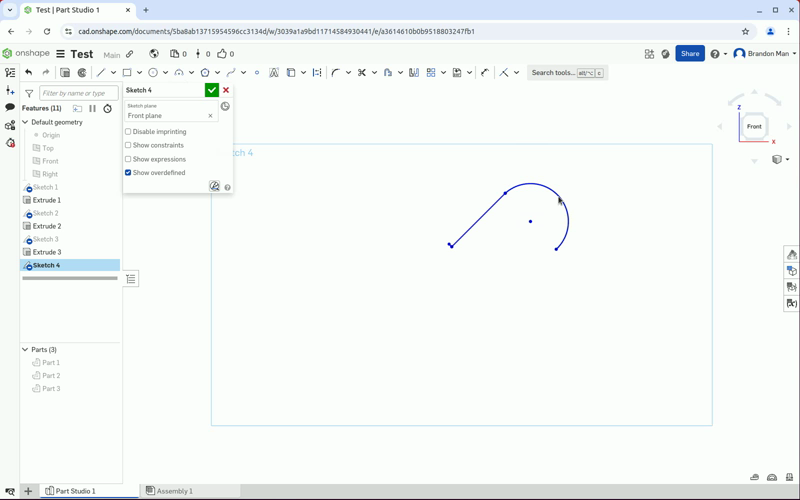
key(l)
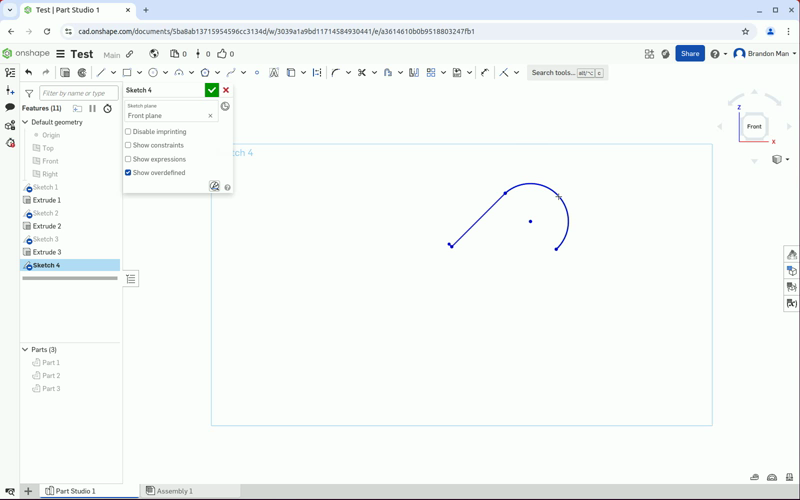
mouse_move(556, 249)
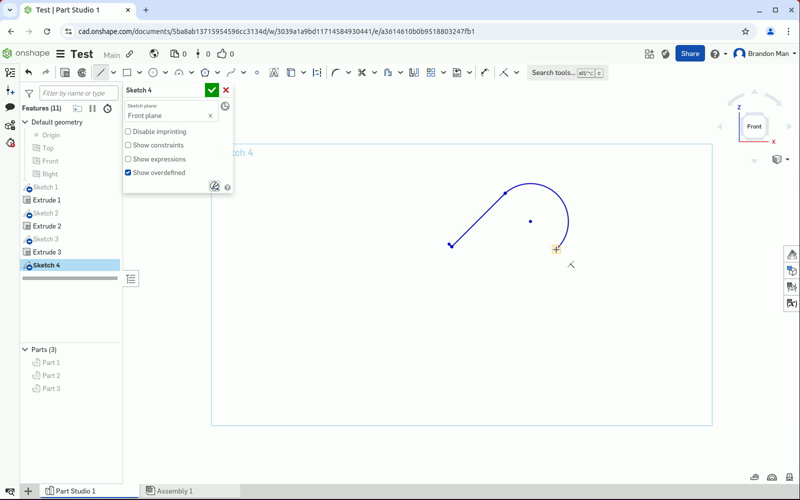
click(556, 249)
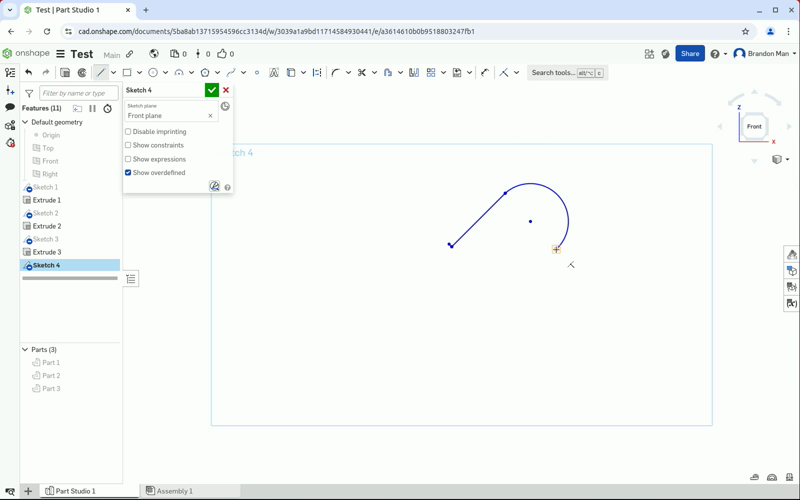
key_down(shift)
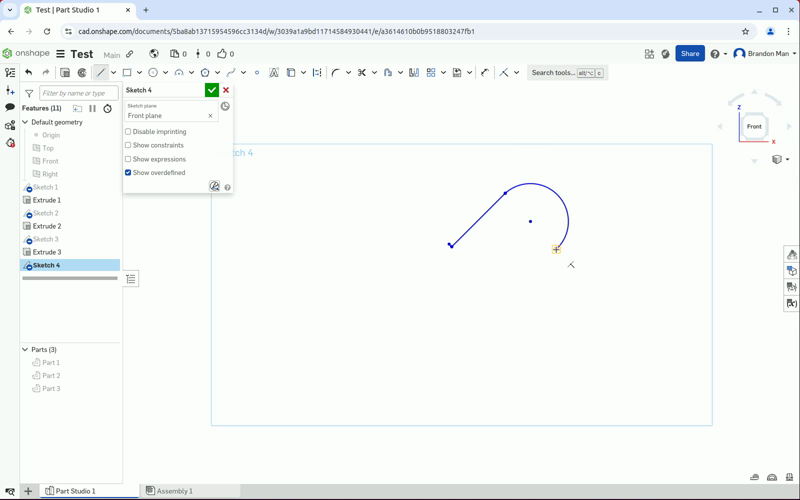
mouse_move(501, 295)
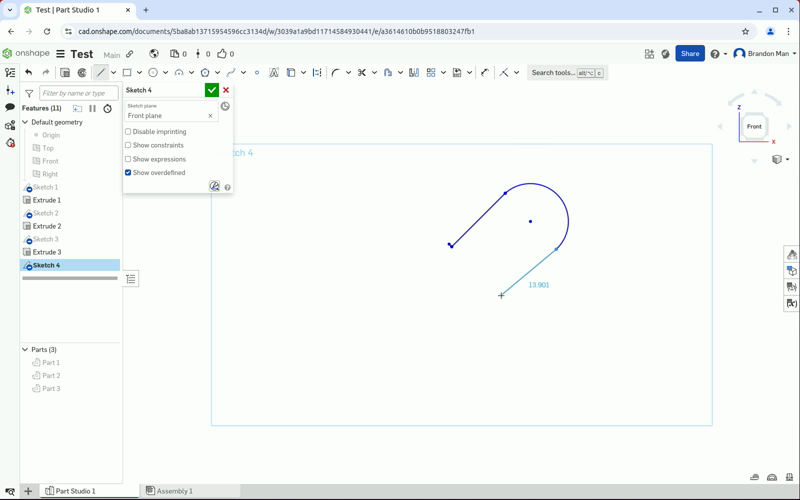
click(501, 295)
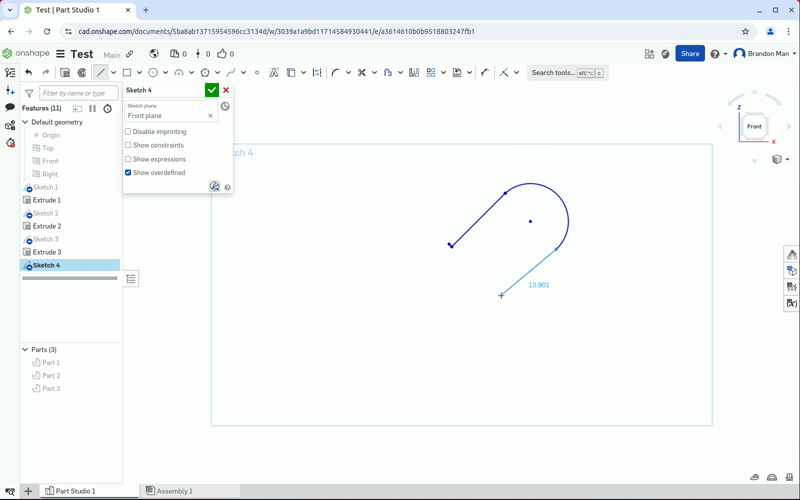
key_up(shift)
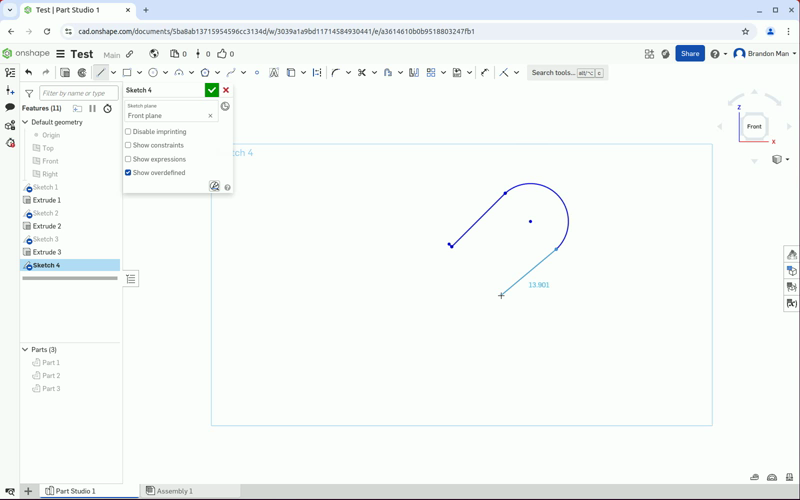
key_down(shift)
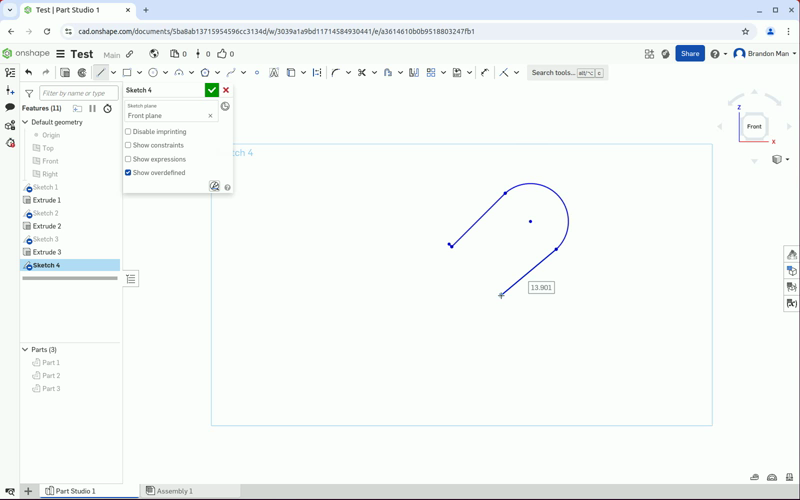
mouse_move(531, 295)
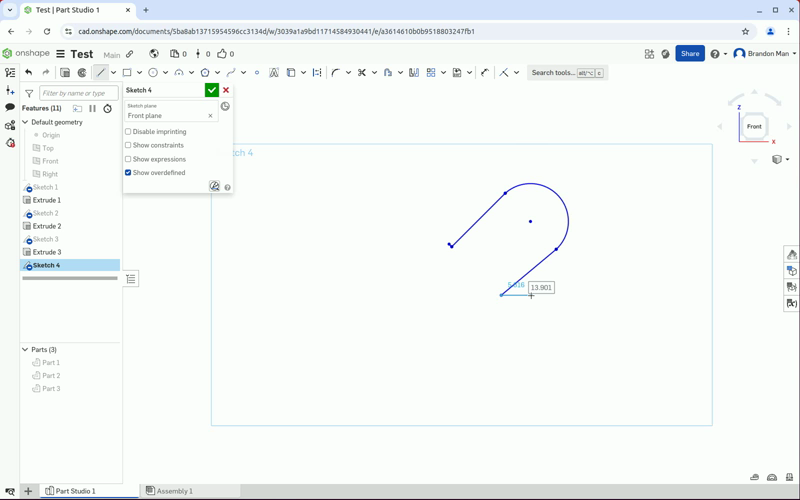
mouse_move(504, 297)
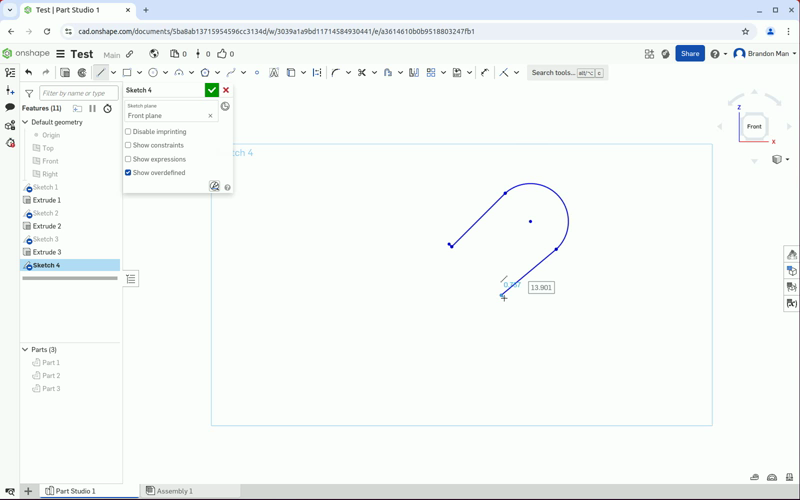
scroll(6)
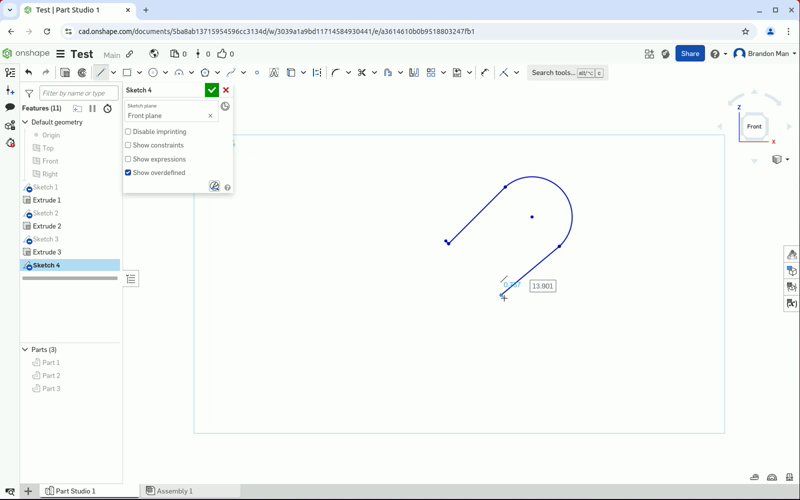
scroll(6)
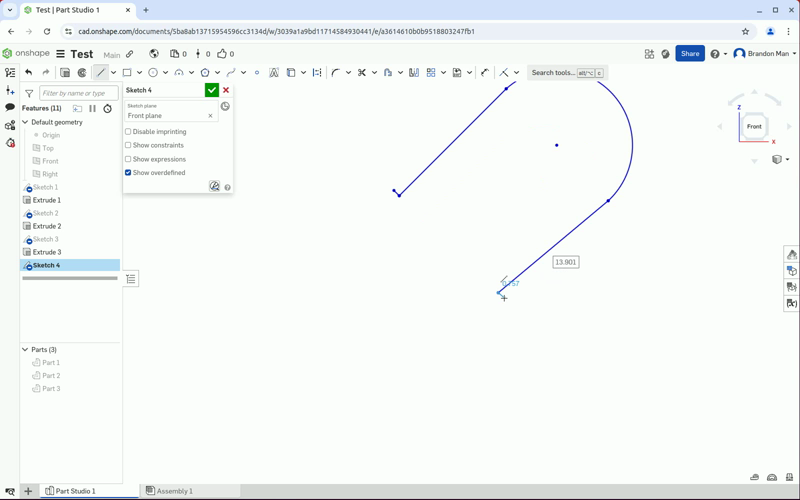
scroll(6)
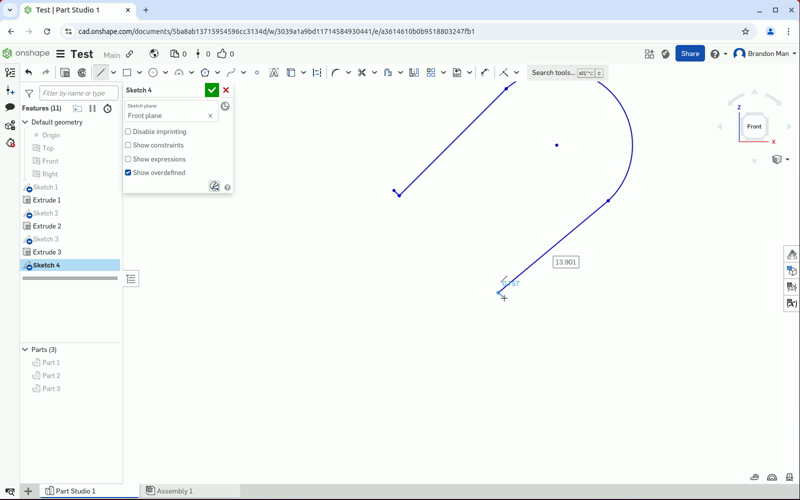
scroll(6)
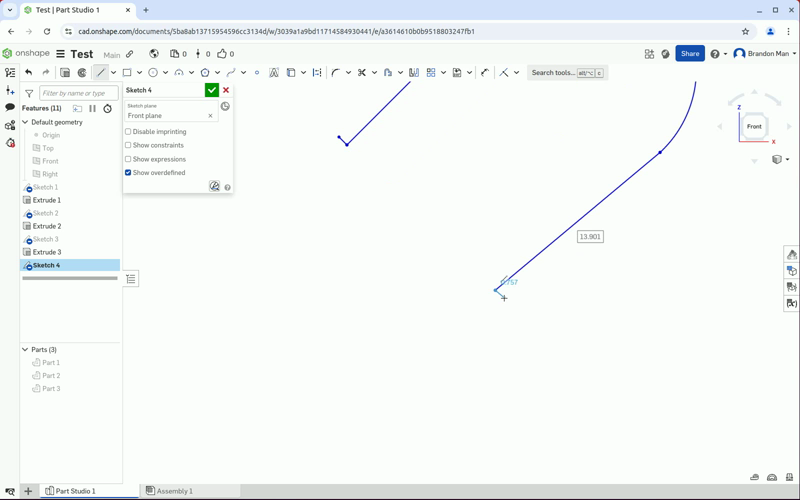
scroll(6)
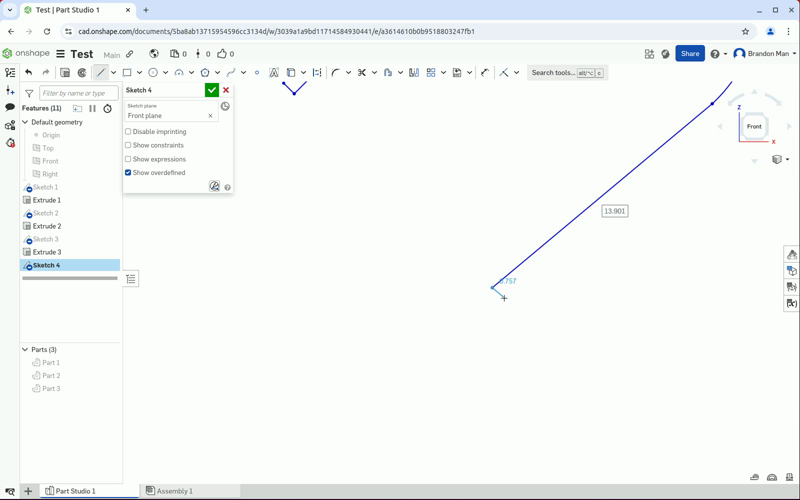
scroll(6)
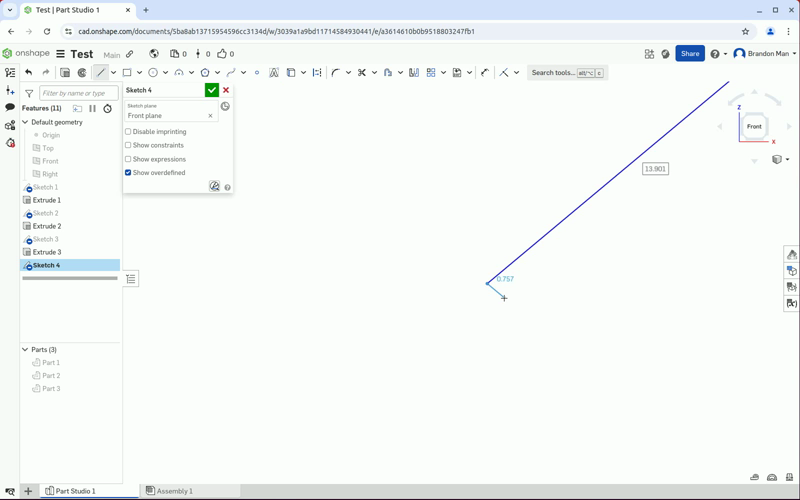
scroll(6)
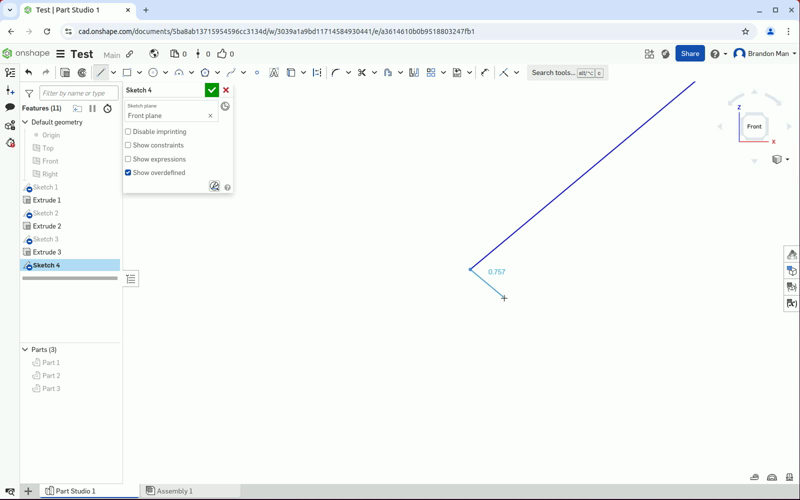
click(504, 297)
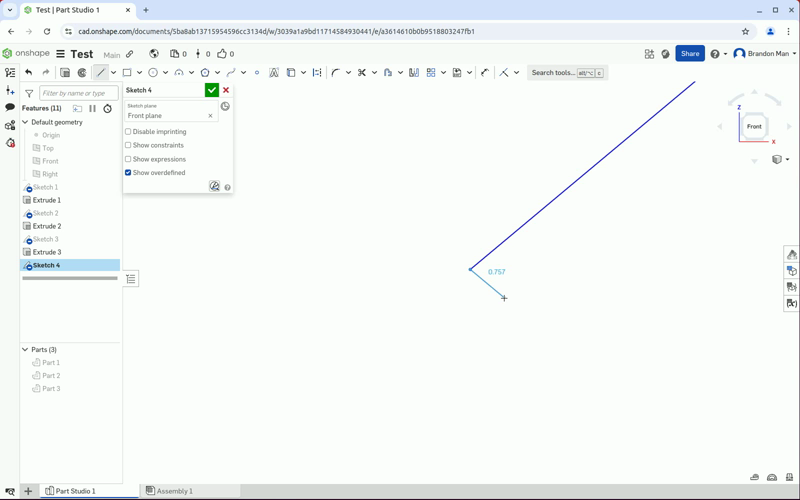
scroll(-6)
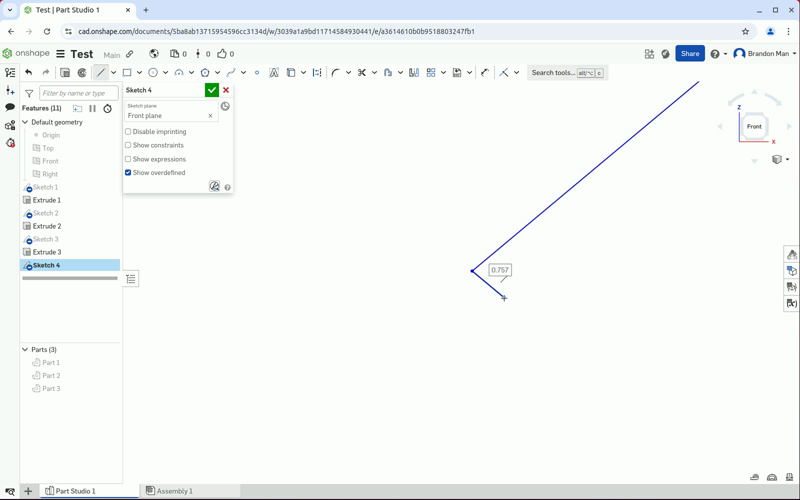
scroll(-6)
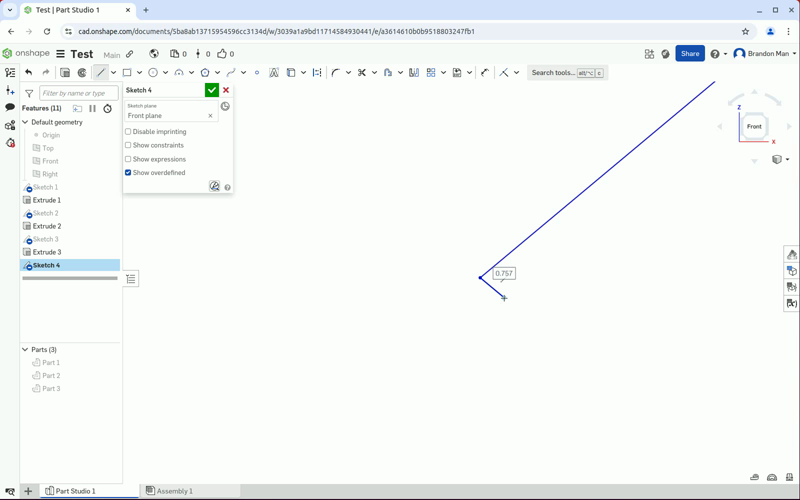
scroll(-6)
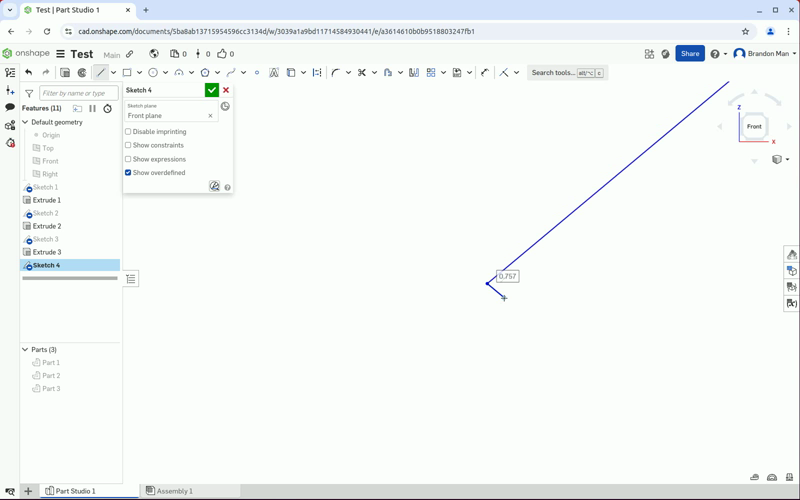
scroll(-6)
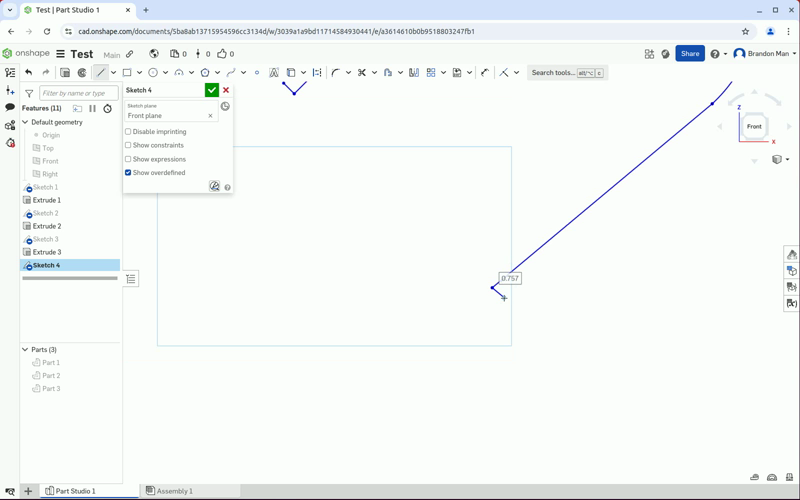
scroll(-6)
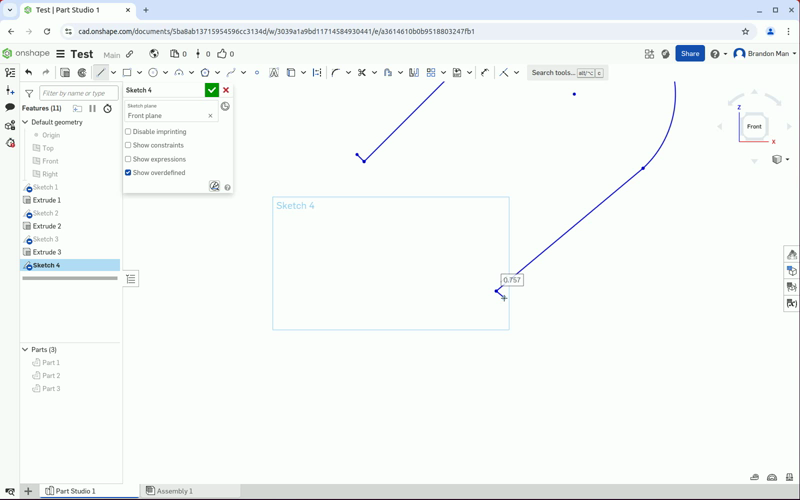
scroll(-6)
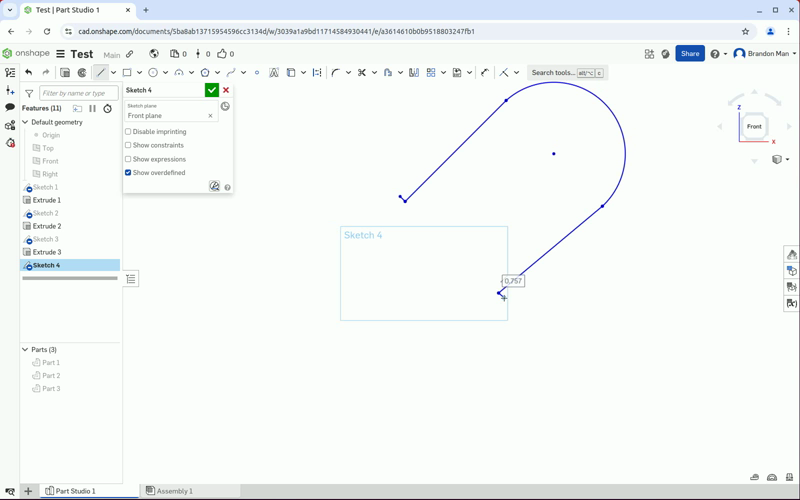
scroll(-6)
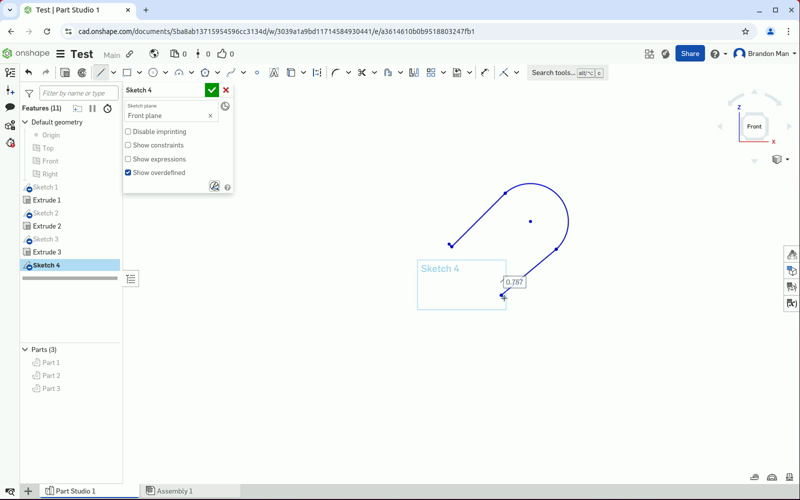
key_up(shift)
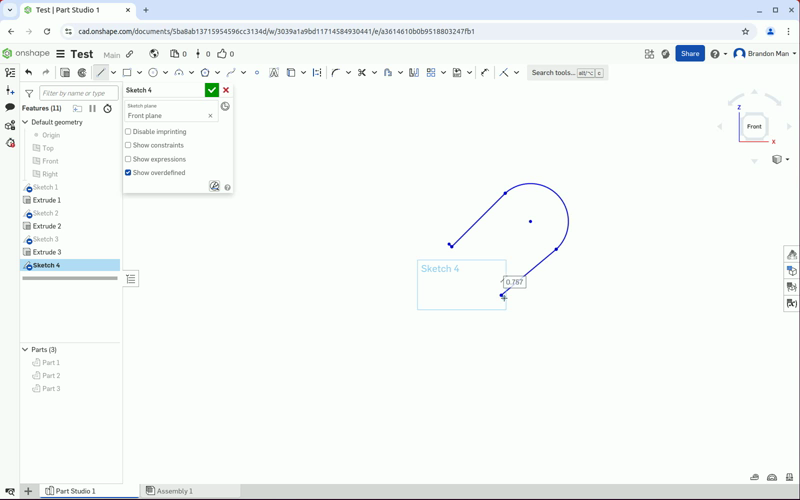
key_down(shift)
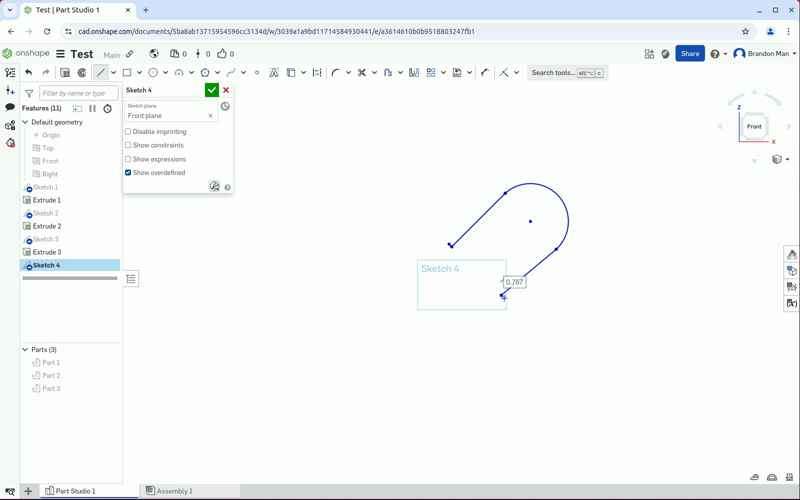
mouse_move(558, 253)
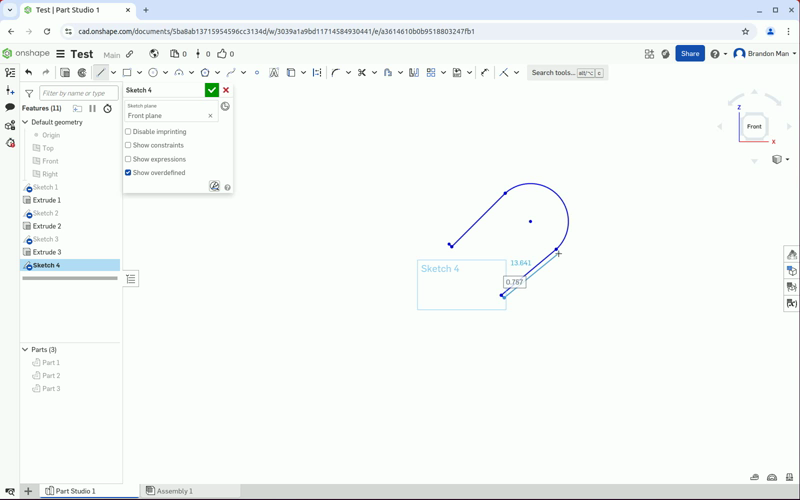
click(558, 253)
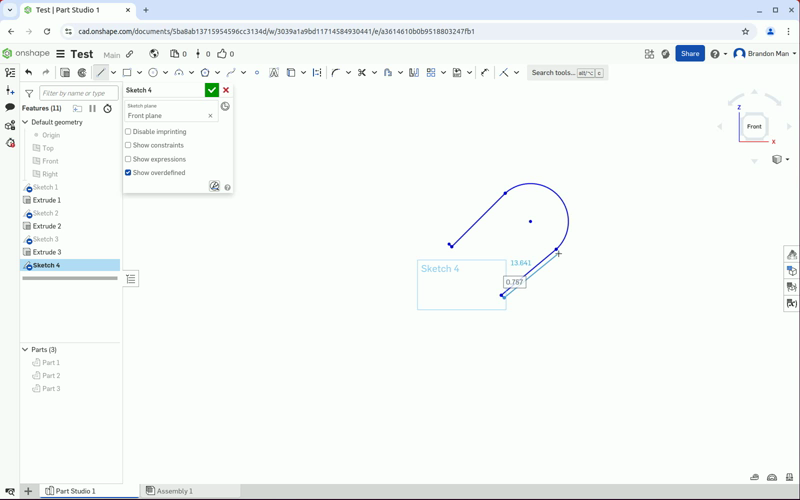
key_up(shift)
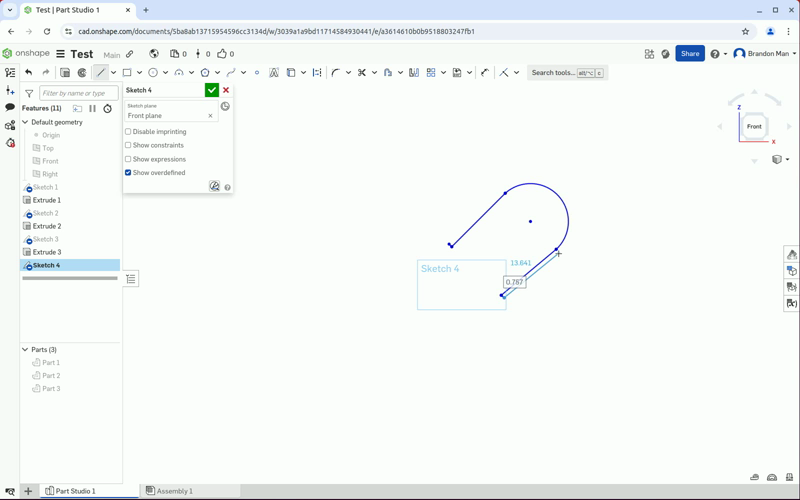
key(esc)
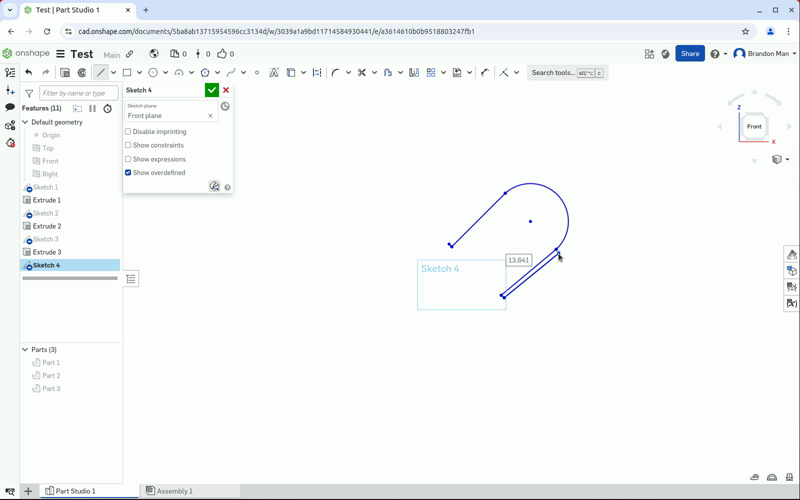
key(a)
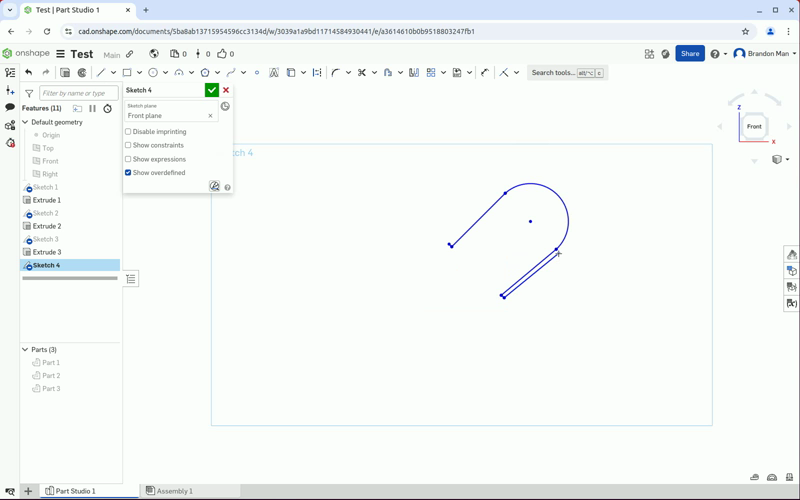
mouse_move(558, 253)
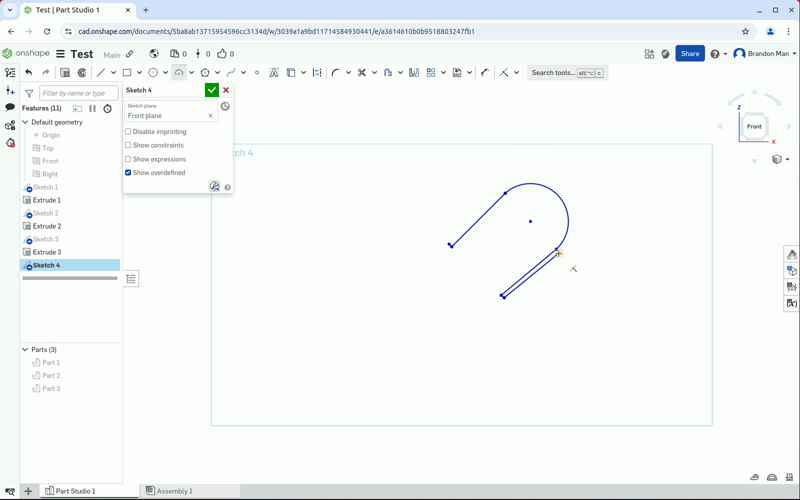
click(558, 253)
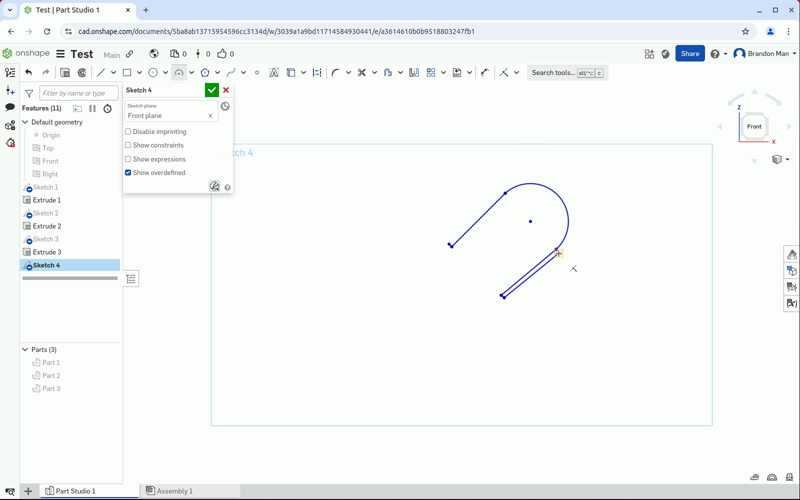
key_down(shift)
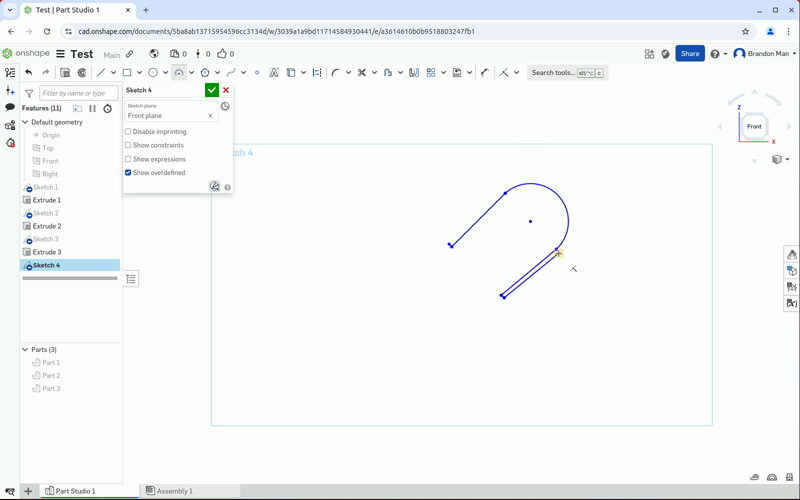
mouse_move(502, 190)
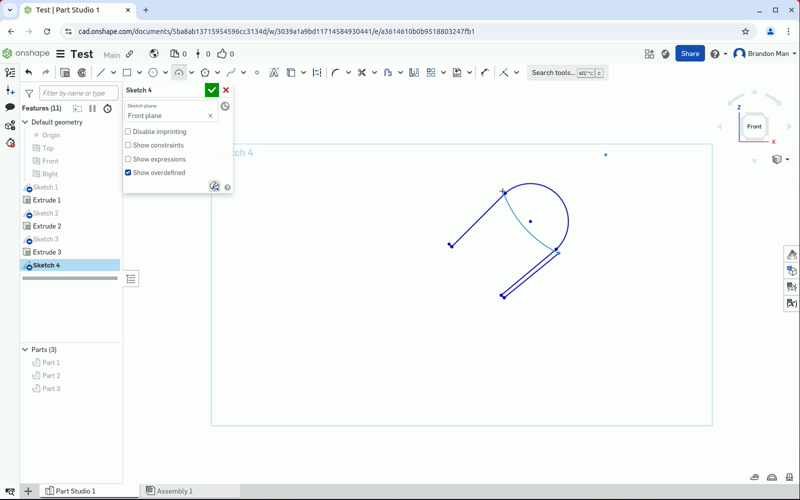
scroll(6)
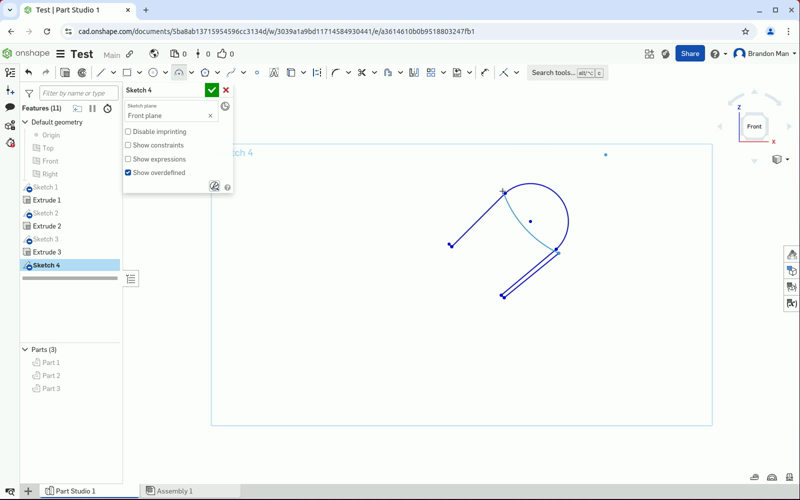
scroll(6)
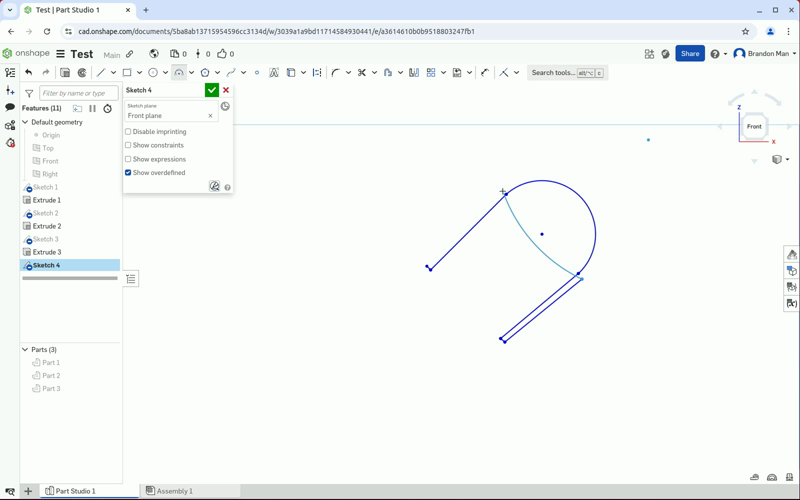
scroll(6)
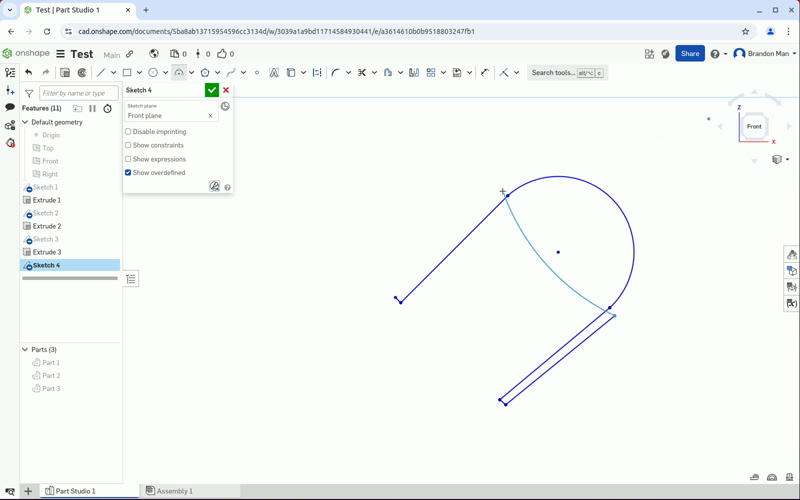
scroll(6)
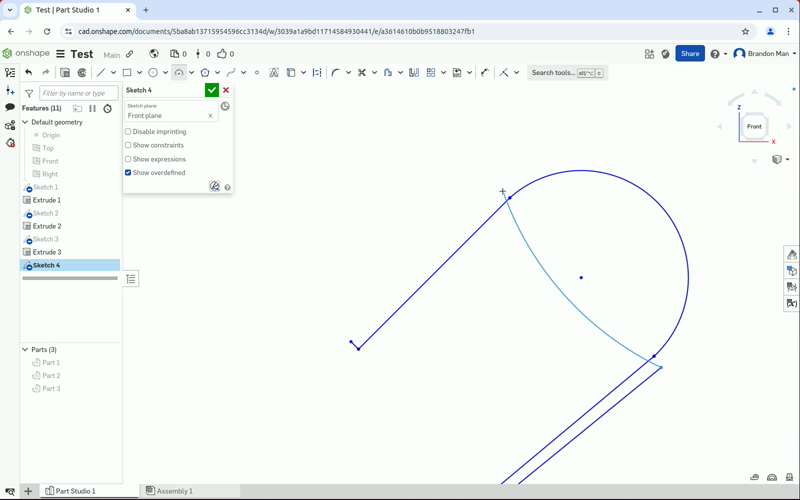
scroll(6)
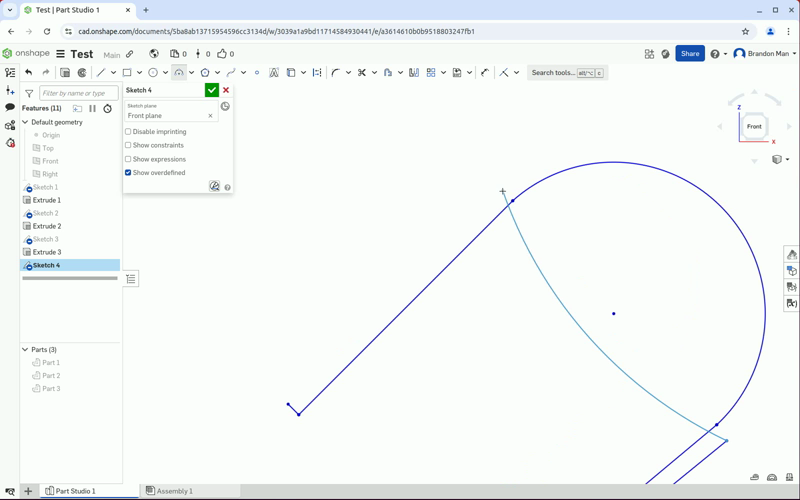
scroll(6)
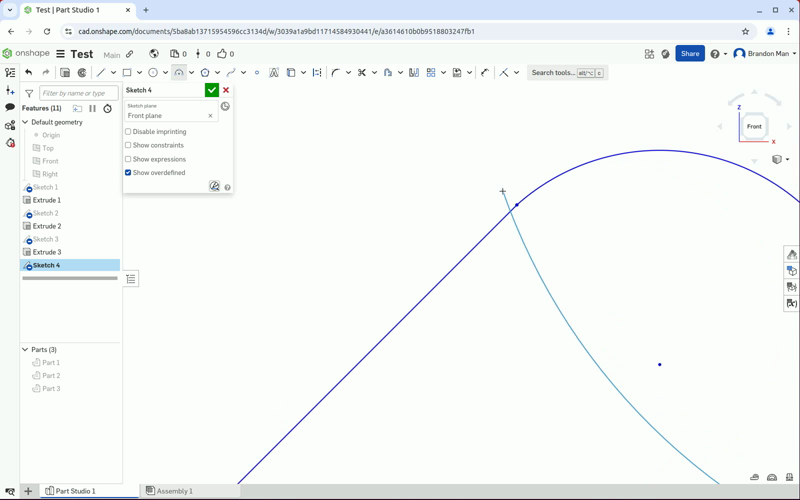
scroll(6)
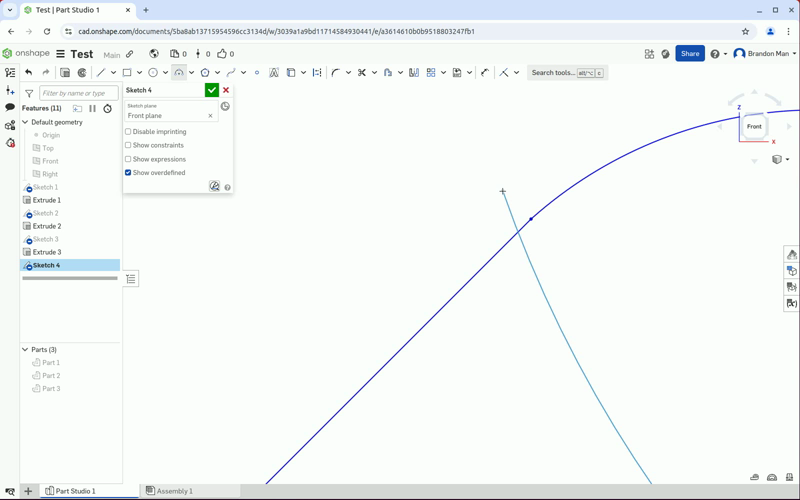
click(502, 190)
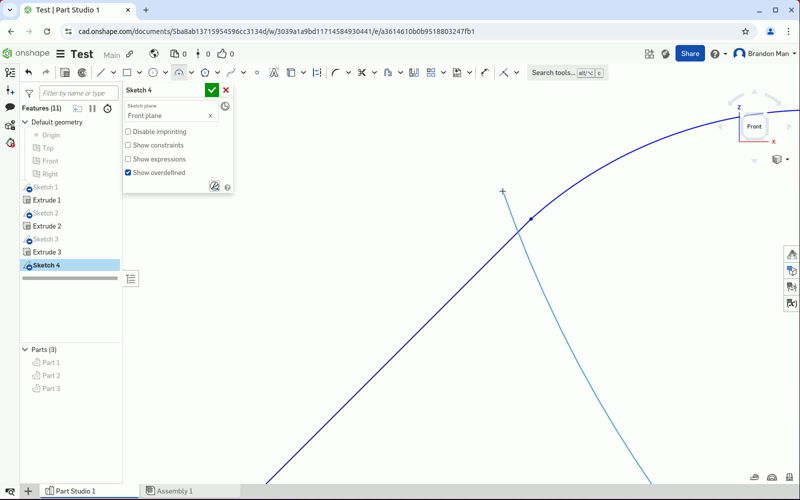
scroll(-6)
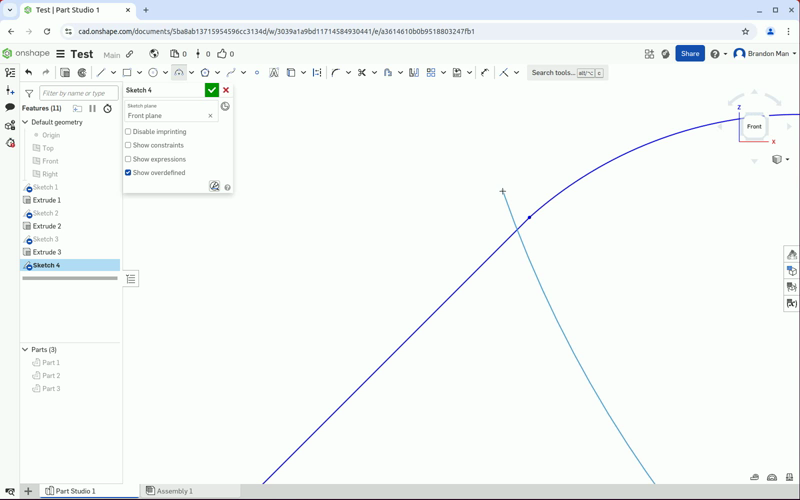
scroll(-6)
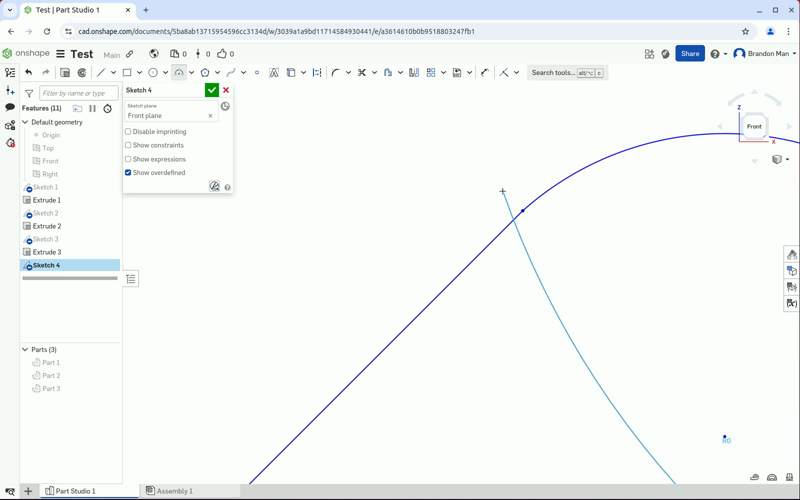
scroll(-6)
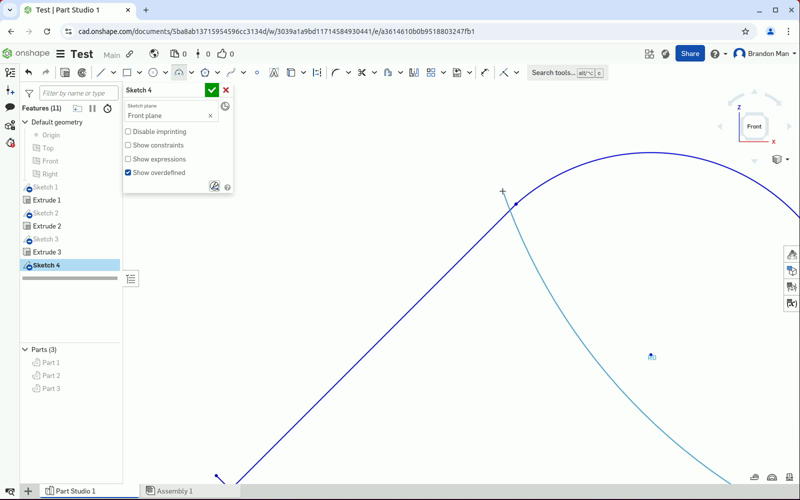
scroll(-6)
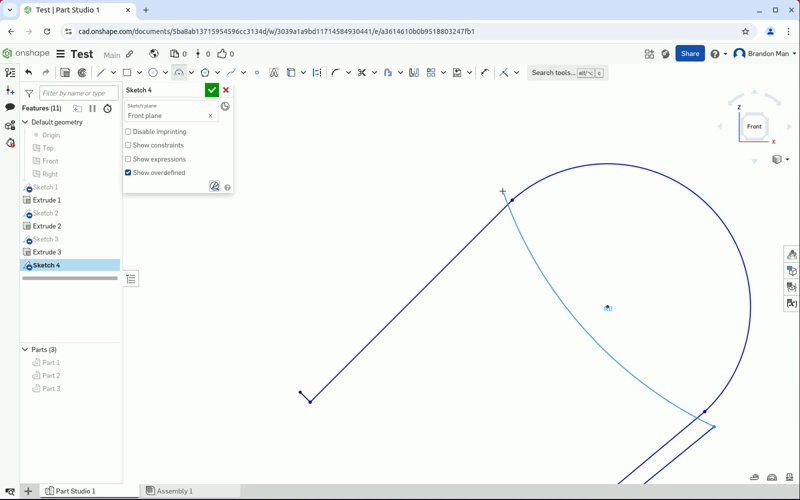
scroll(-6)
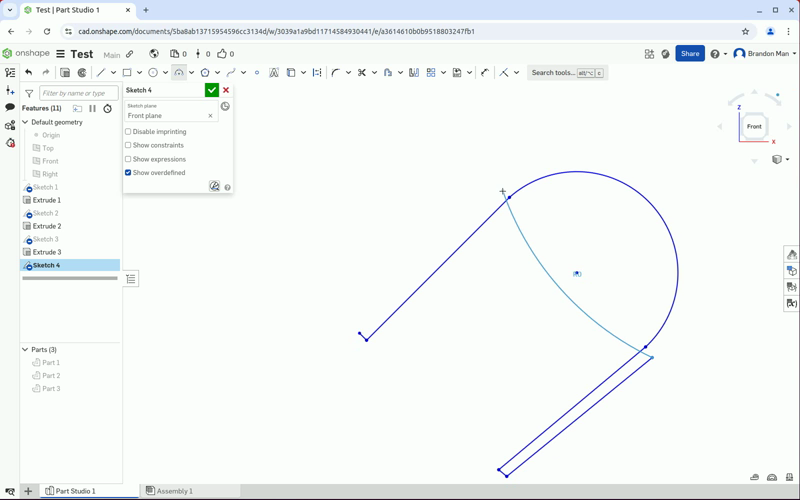
scroll(-6)
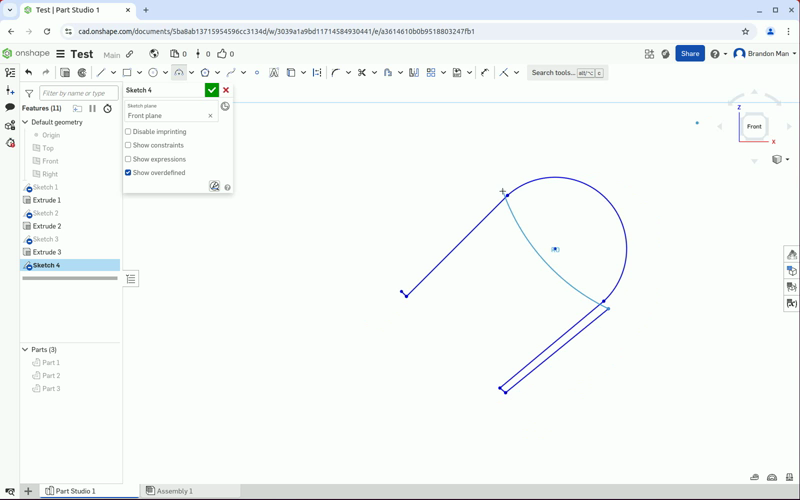
scroll(-6)
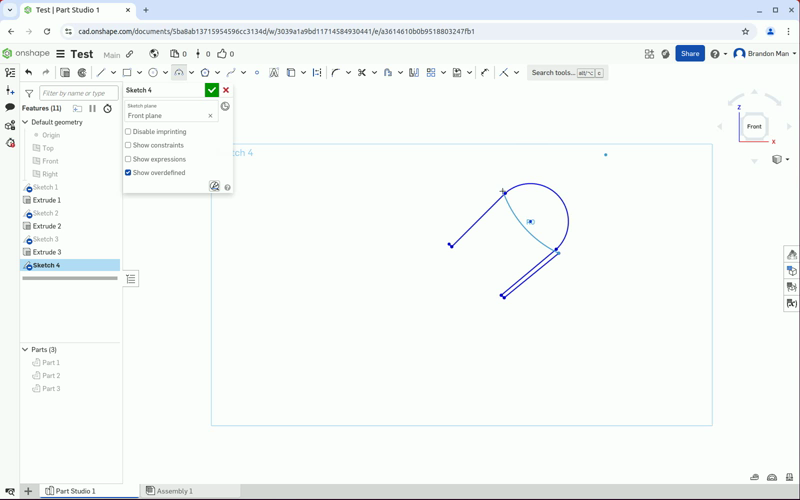
mouse_move(562, 193)
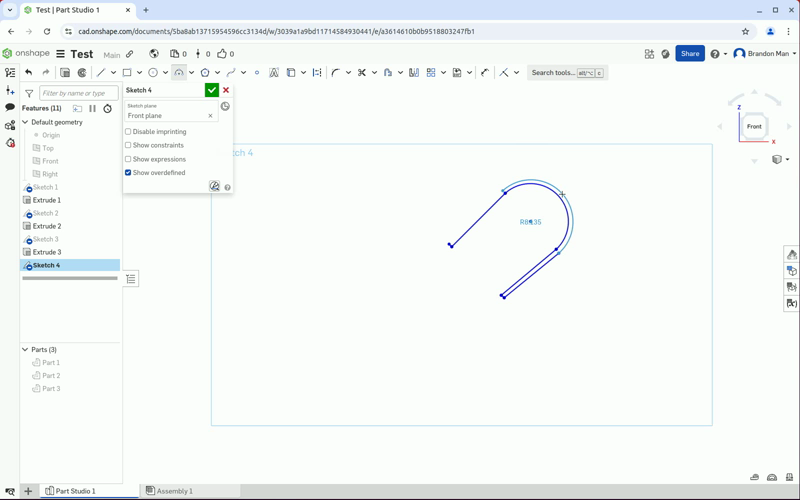
scroll(6)
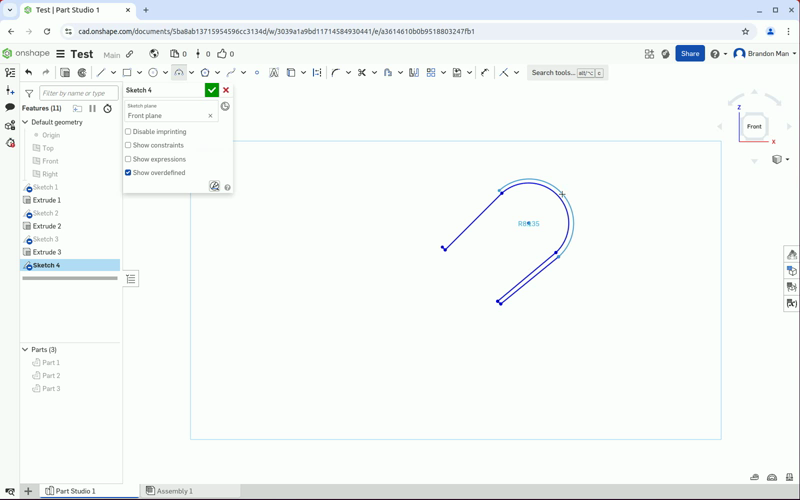
scroll(6)
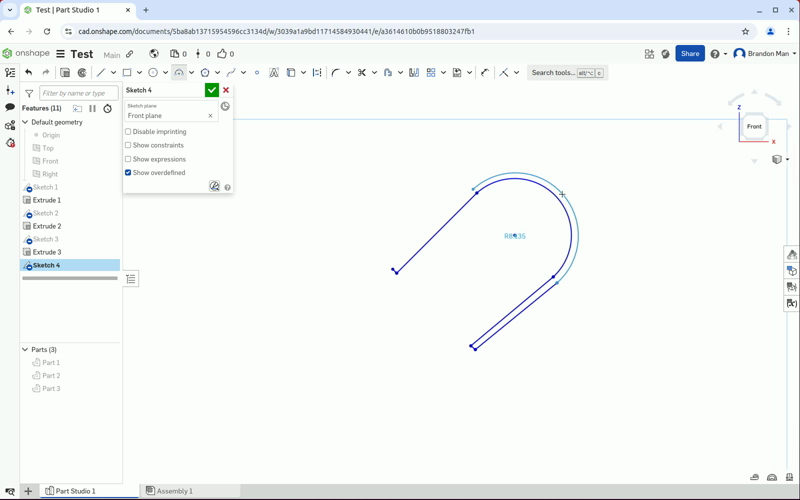
scroll(6)
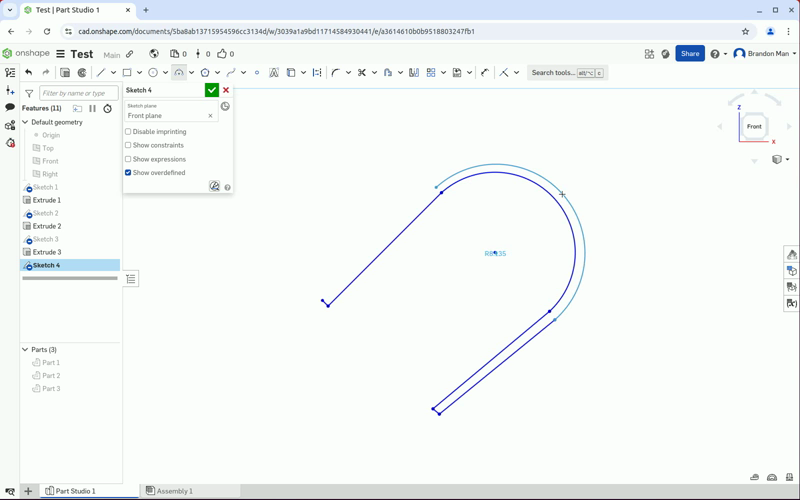
scroll(6)
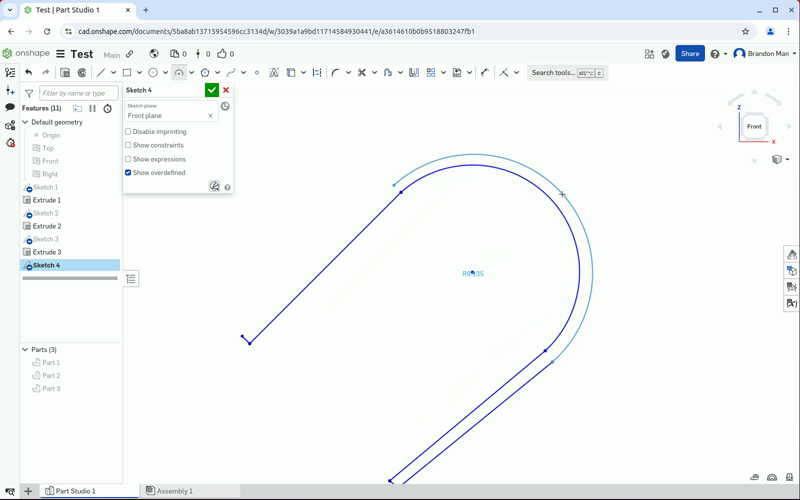
scroll(6)
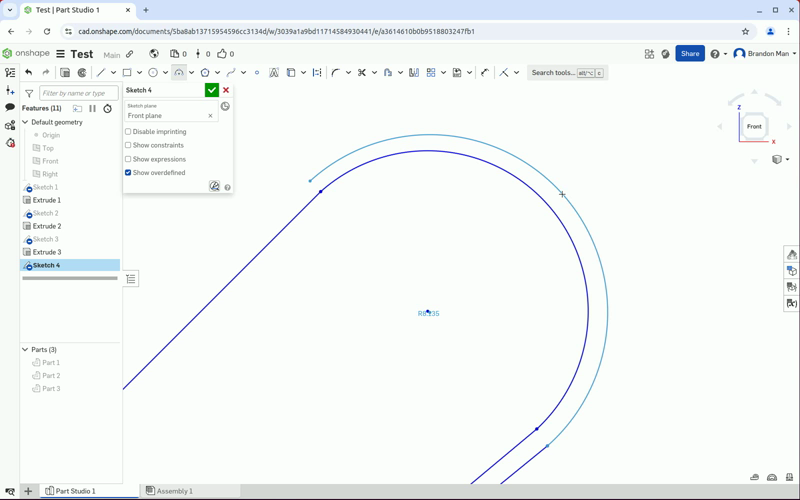
scroll(6)
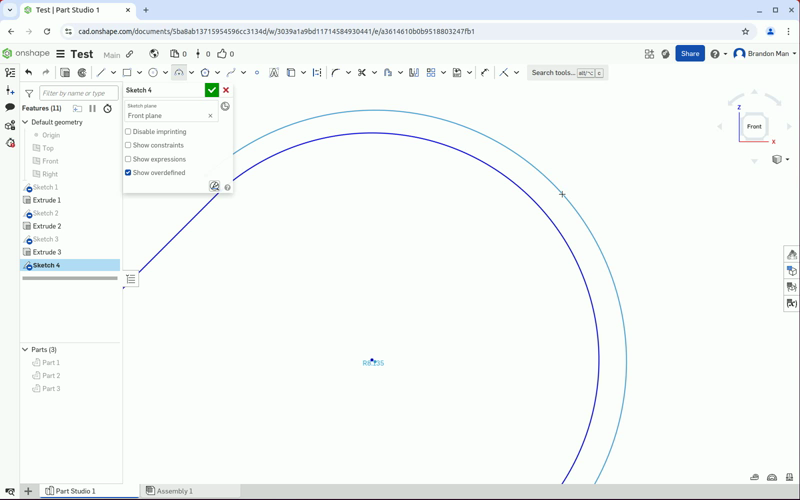
scroll(6)
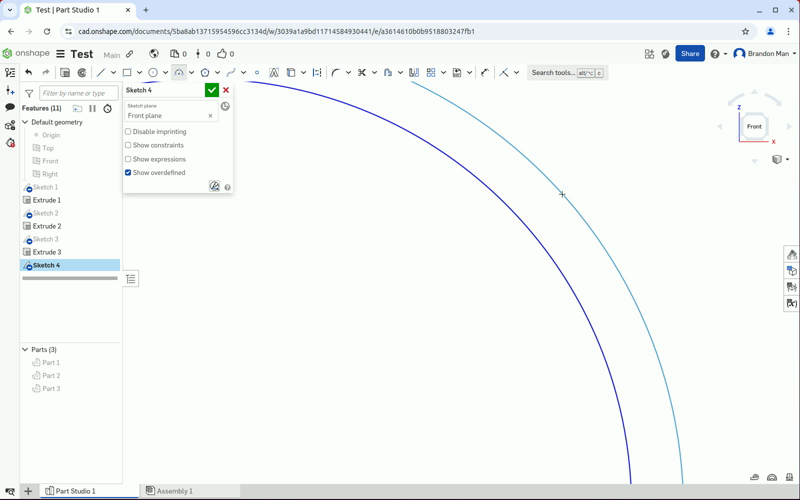
click(562, 193)
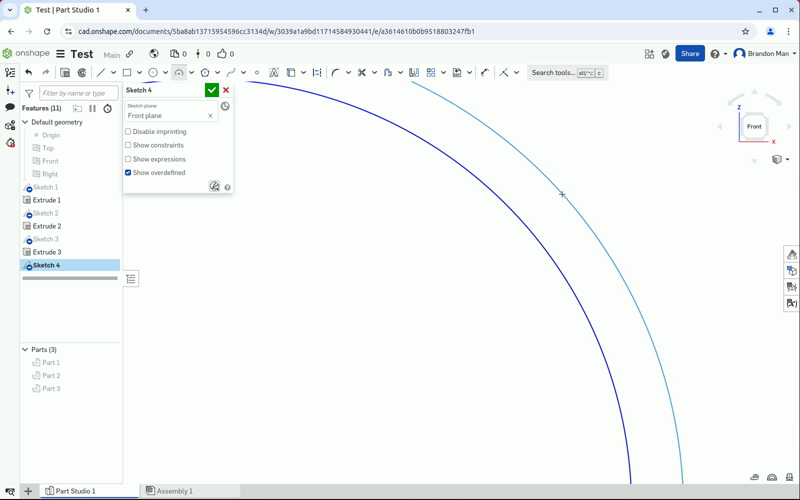
scroll(-6)
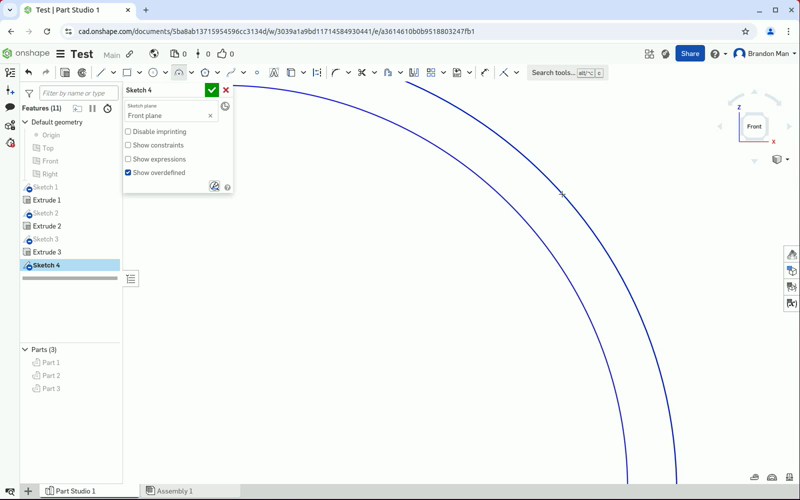
scroll(-6)
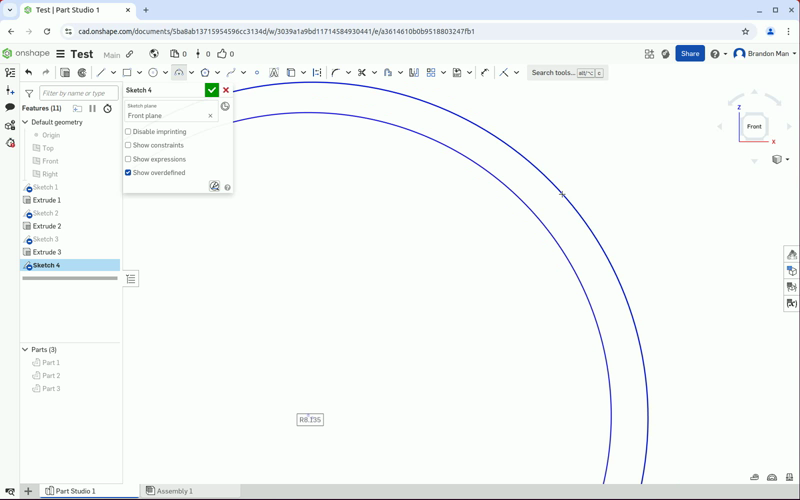
scroll(-6)
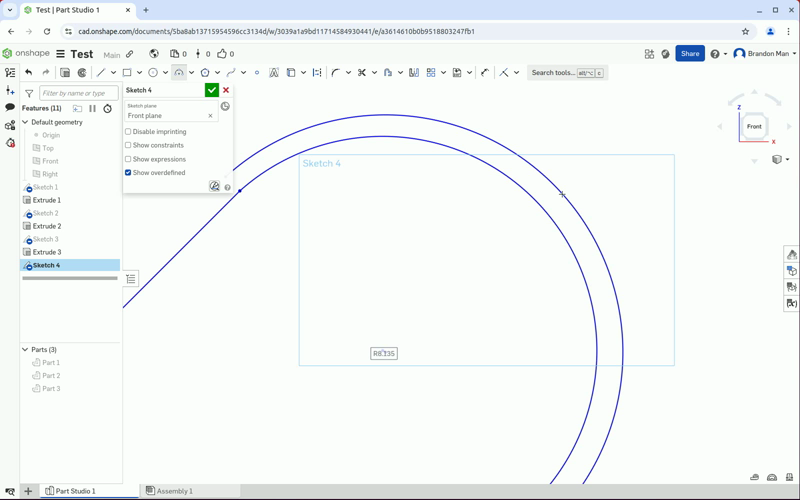
scroll(-6)
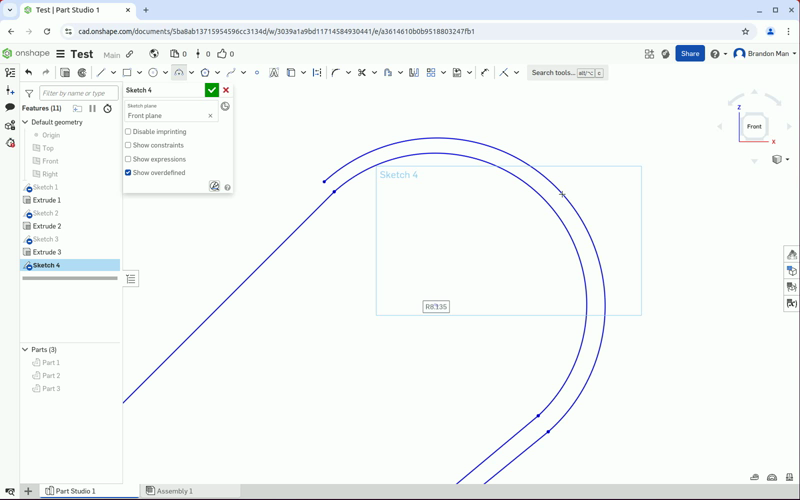
scroll(-6)
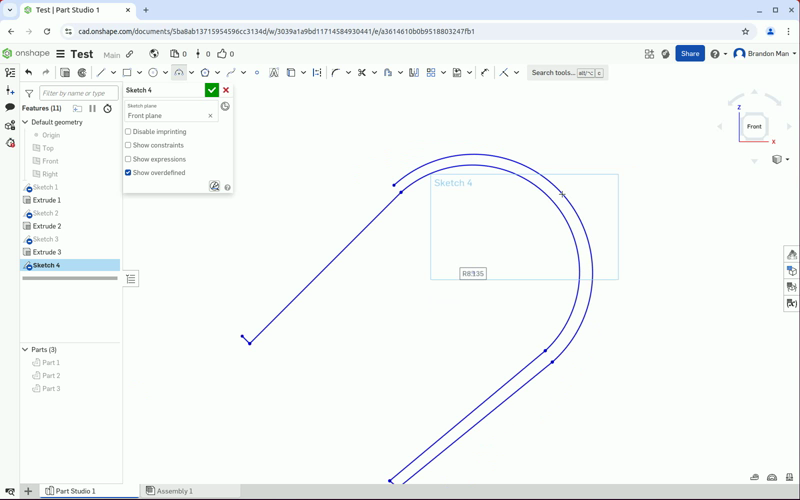
scroll(-6)
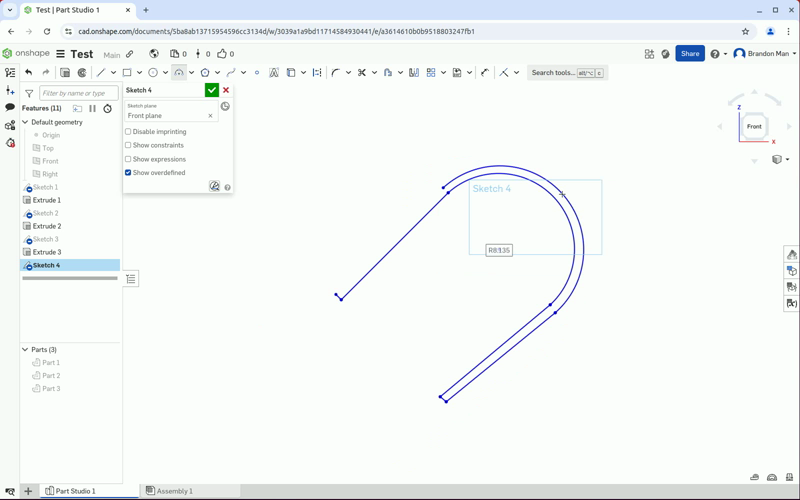
scroll(-6)
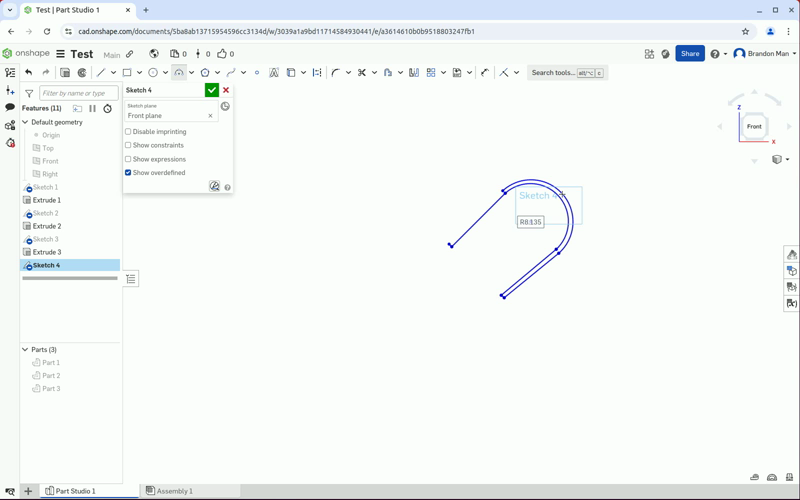
key_up(shift)
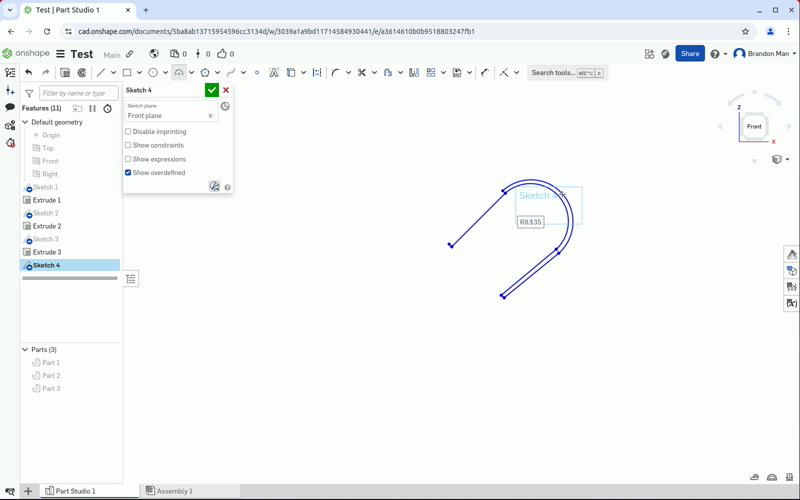
key(esc)
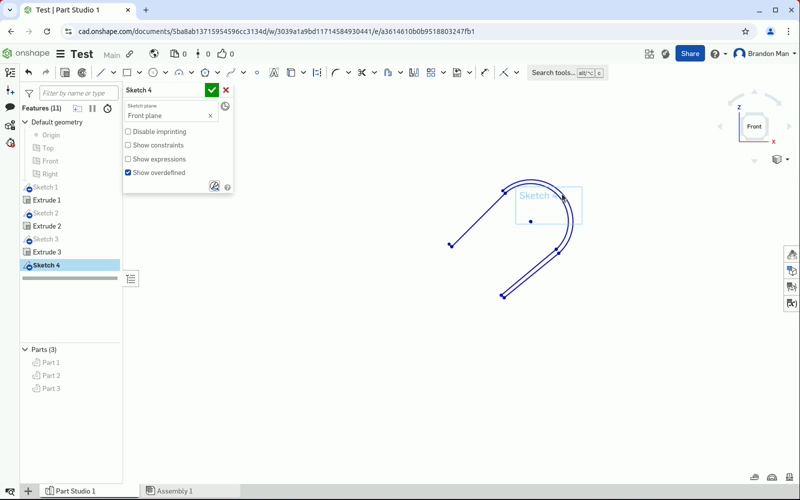
key(l)
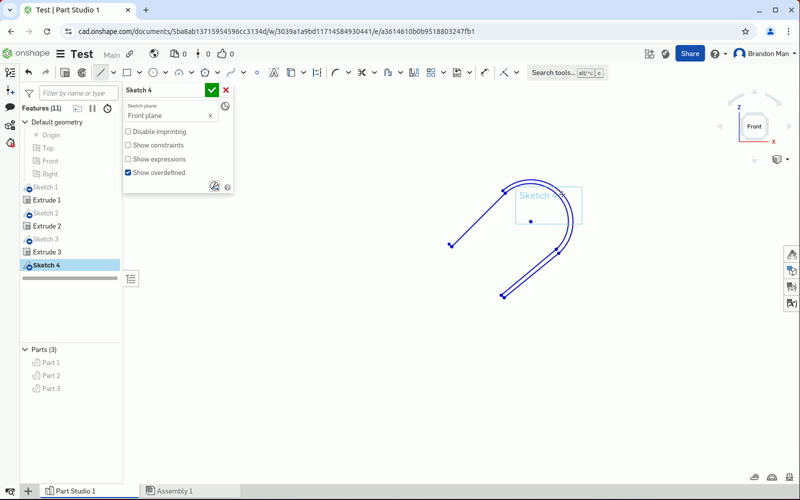
mouse_move(502, 190)
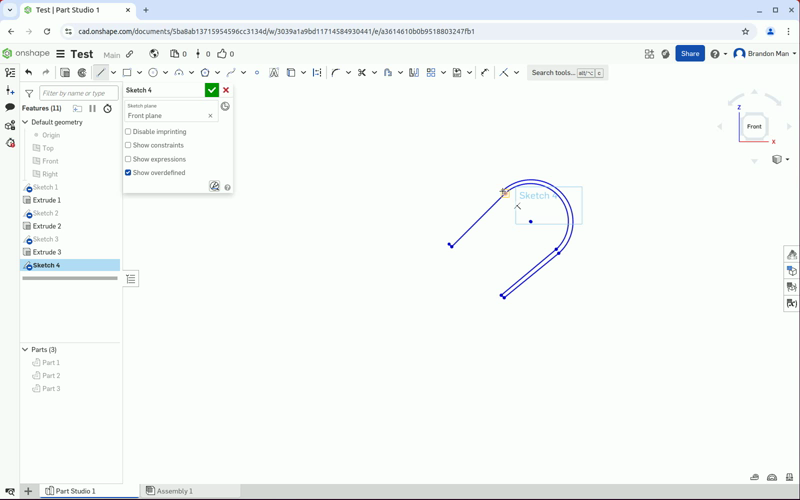
scroll(6)
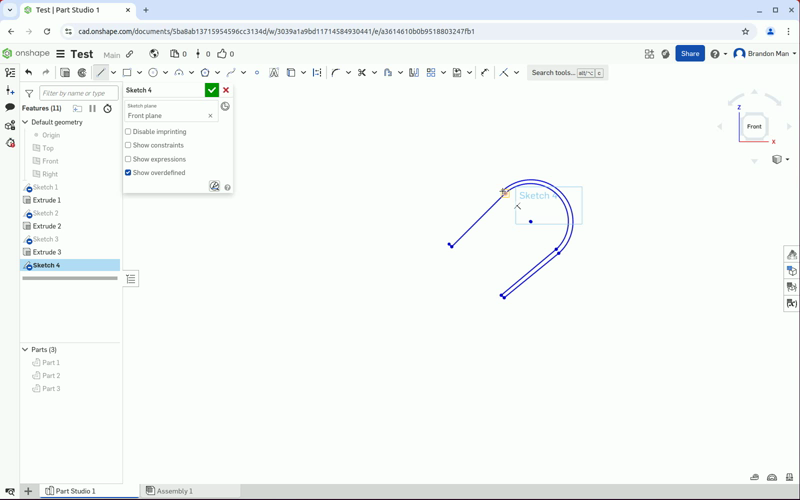
scroll(6)
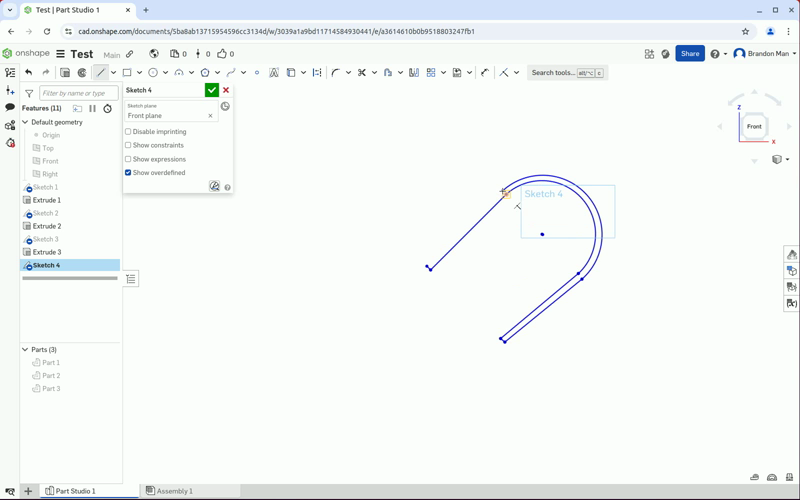
scroll(6)
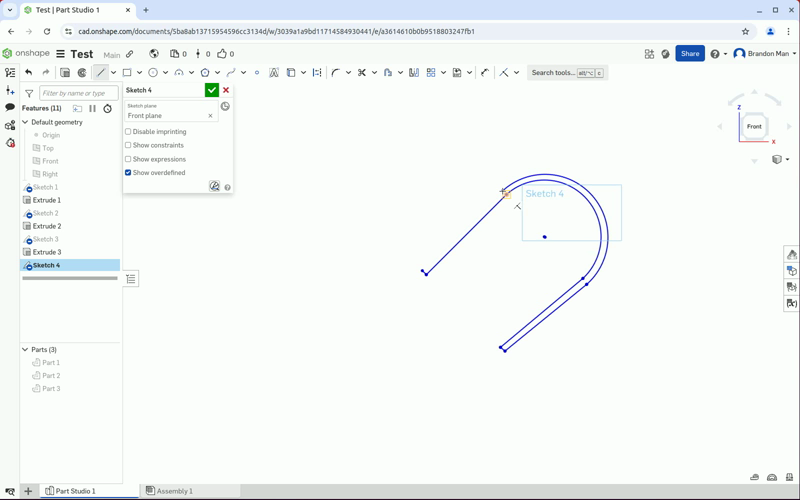
scroll(6)
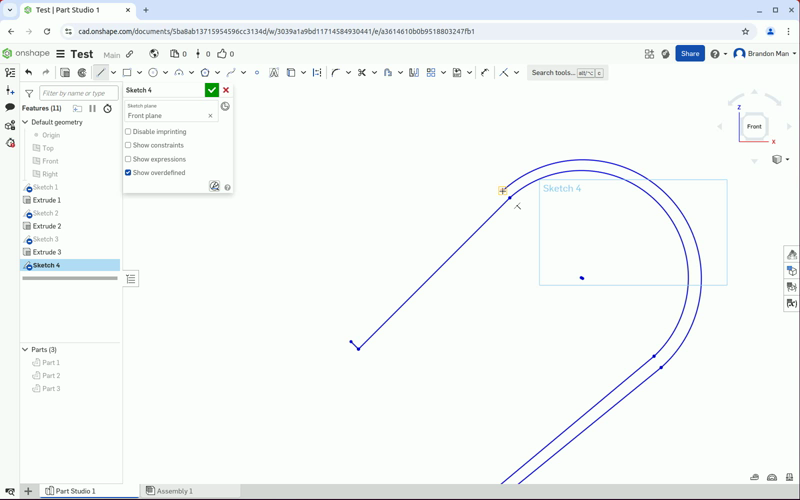
scroll(6)
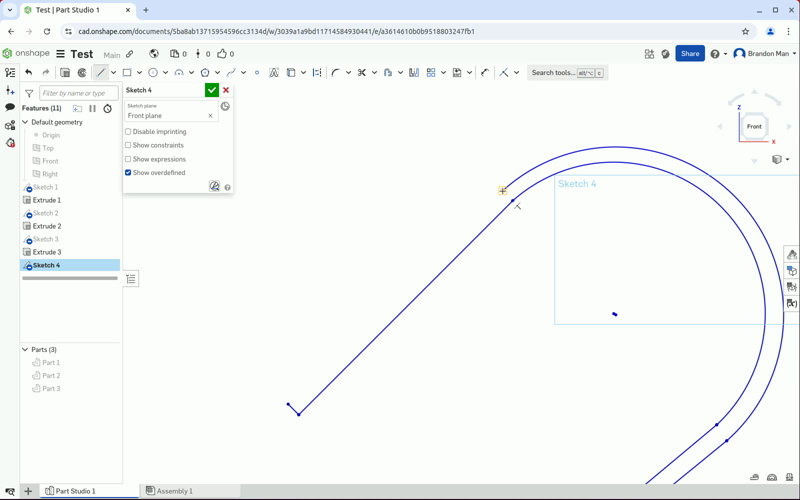
scroll(6)
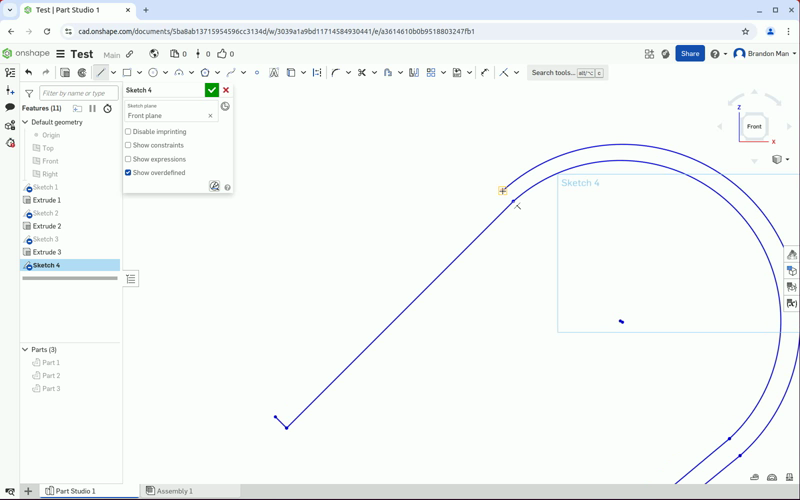
scroll(6)
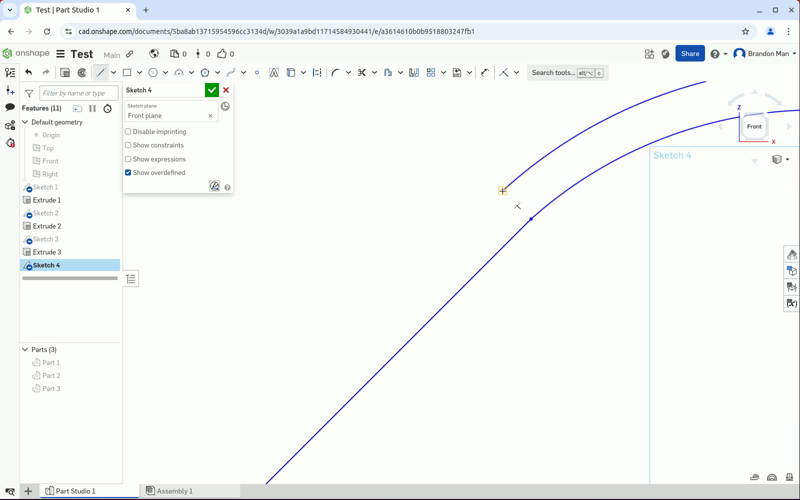
click(502, 190)
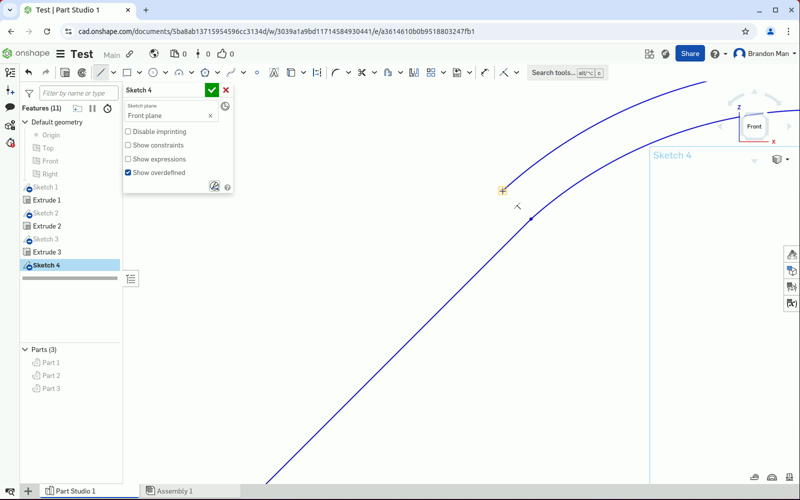
scroll(-6)
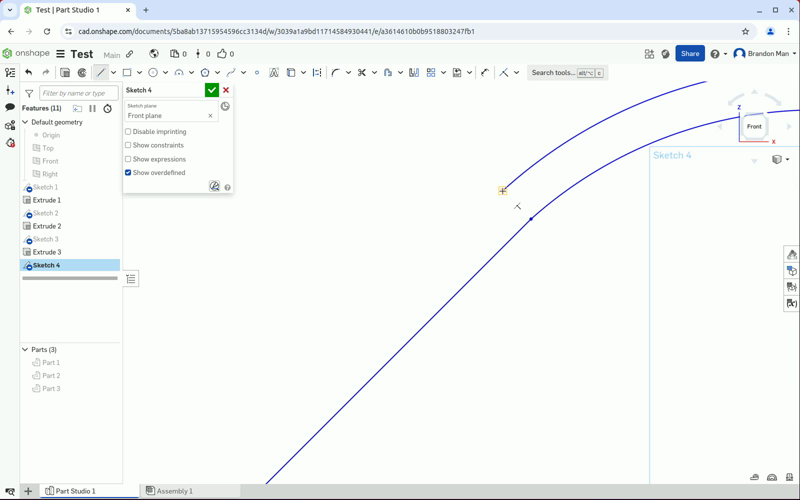
scroll(-6)
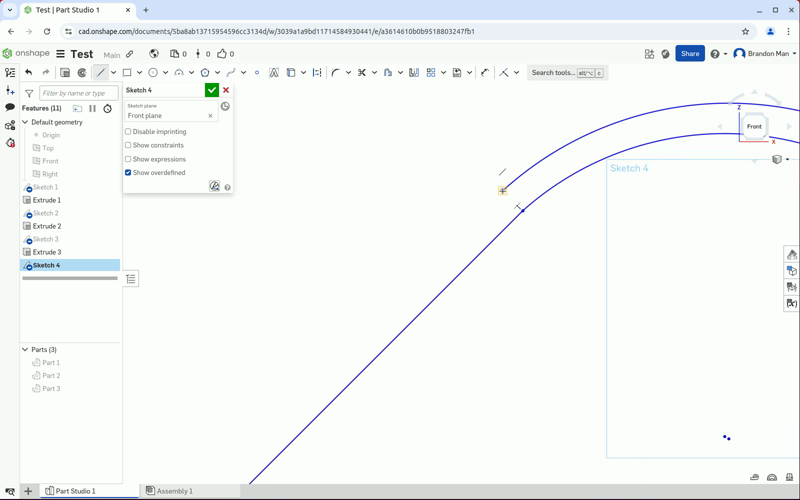
scroll(-6)
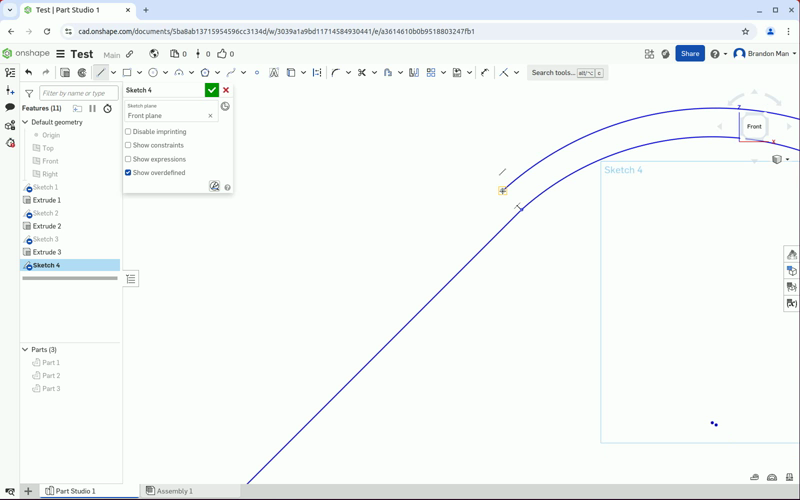
scroll(-6)
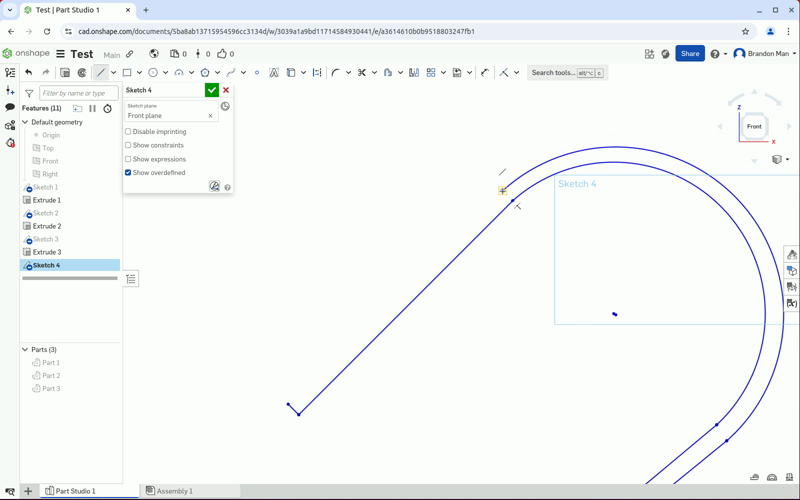
scroll(-6)
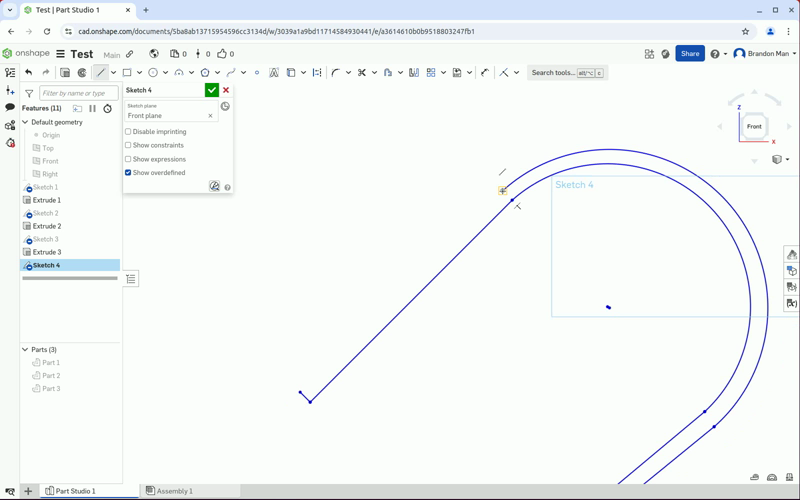
scroll(-6)
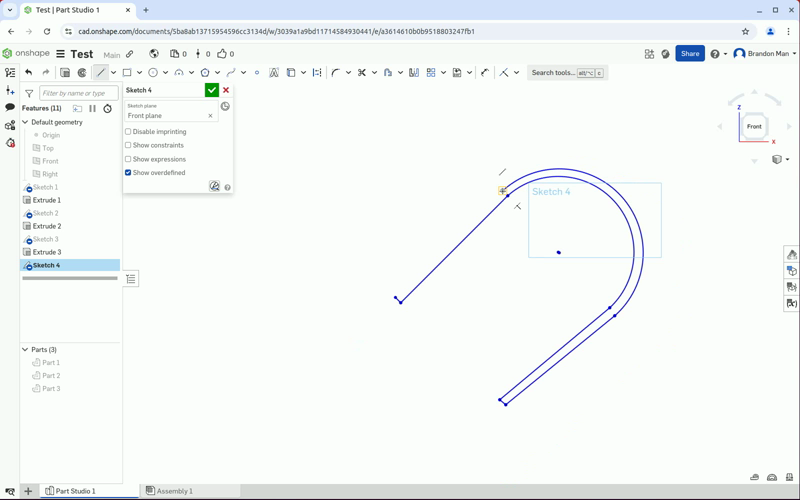
scroll(-6)
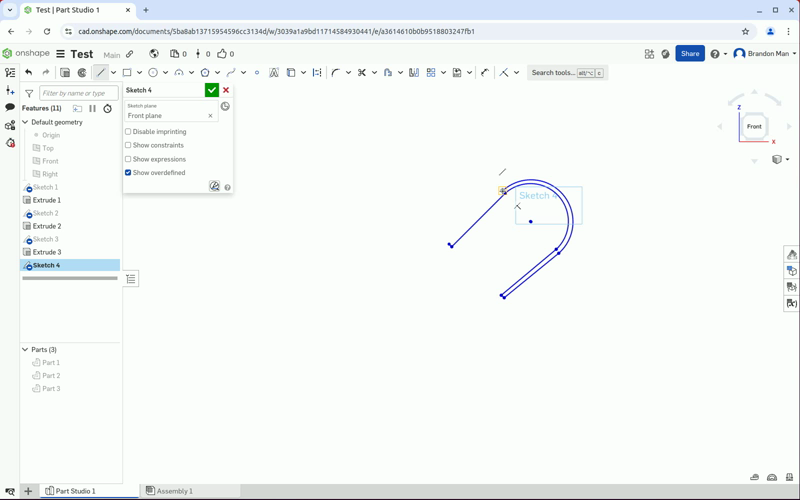
key_down(shift)
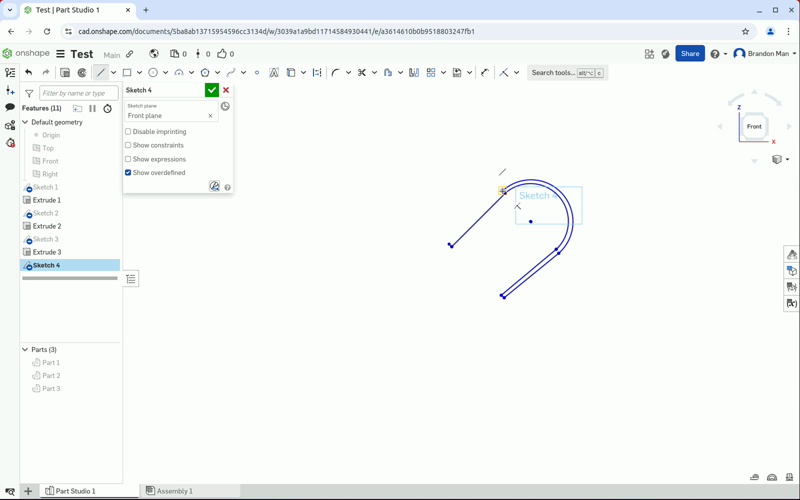
mouse_move(449, 244)
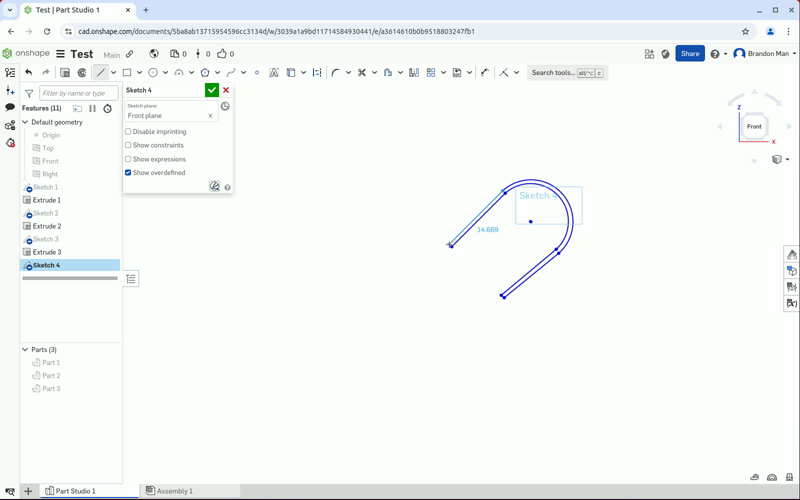
scroll(6)
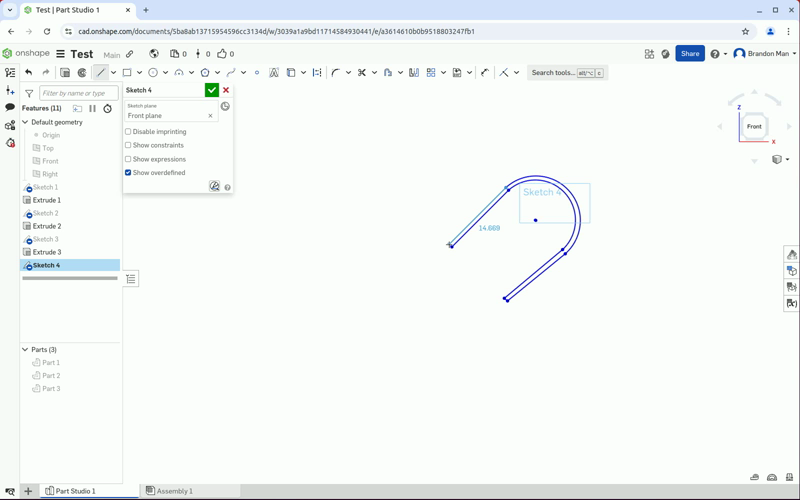
scroll(6)
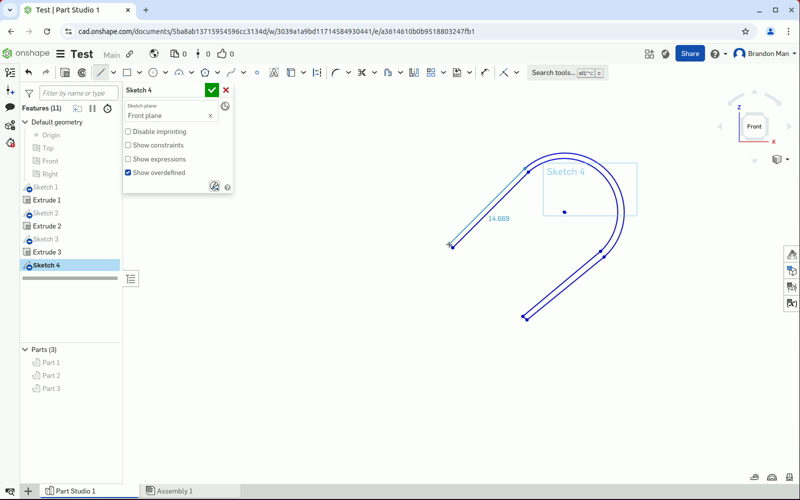
scroll(6)
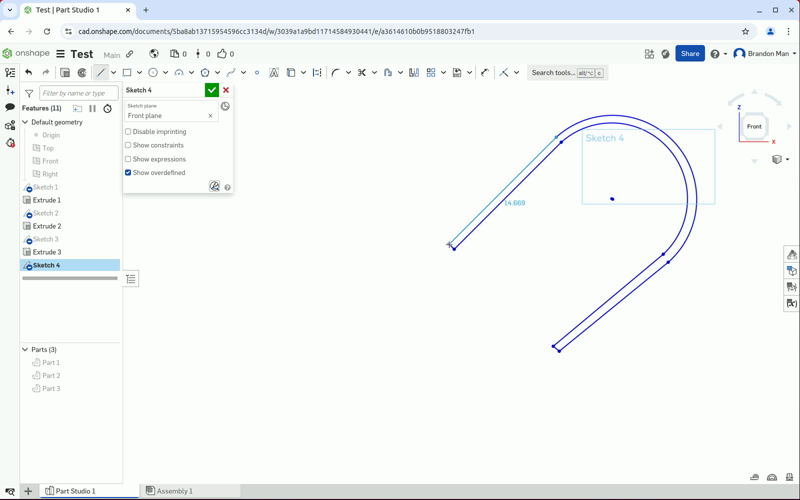
scroll(6)
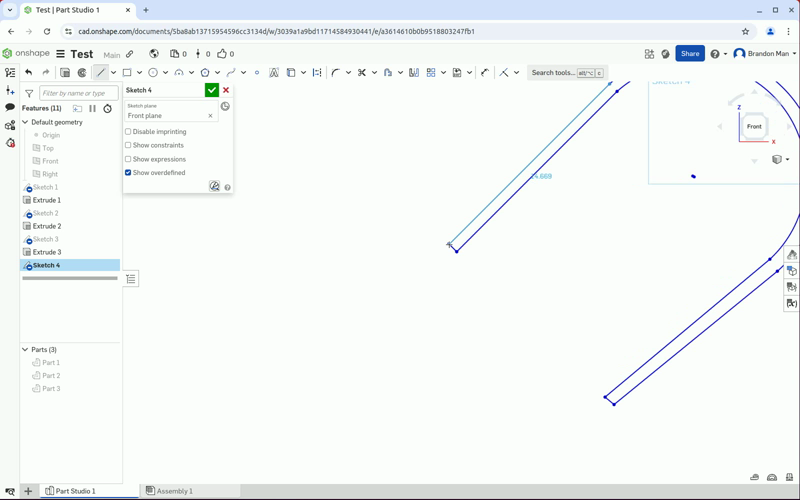
scroll(6)
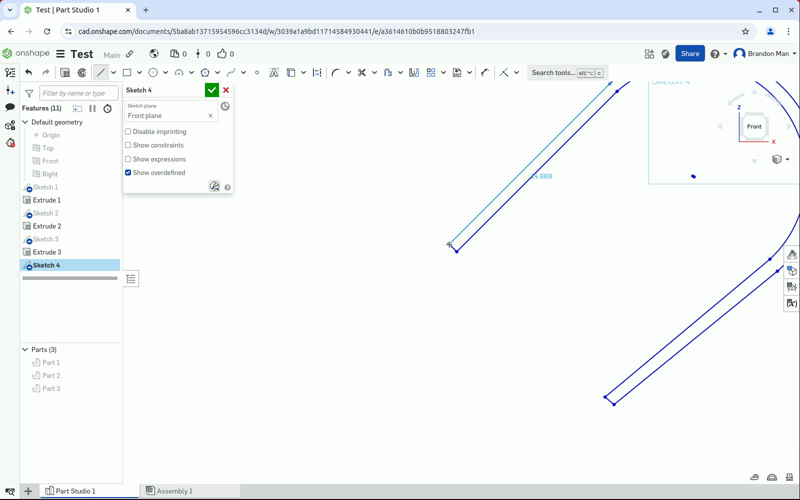
scroll(6)
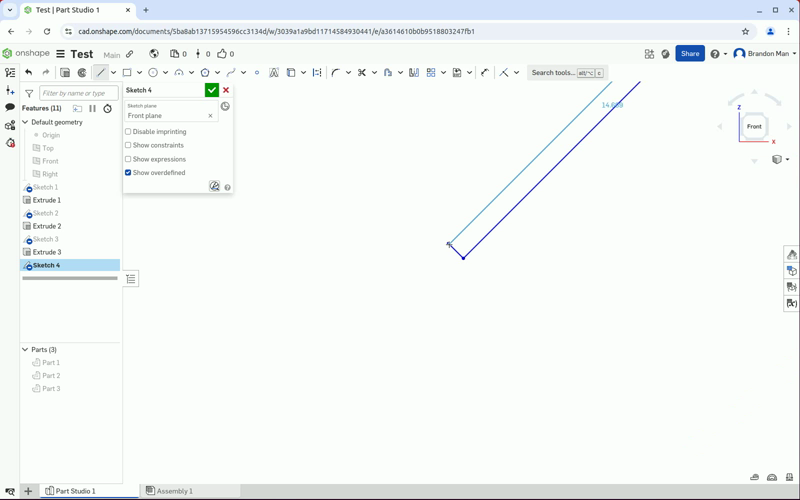
scroll(6)
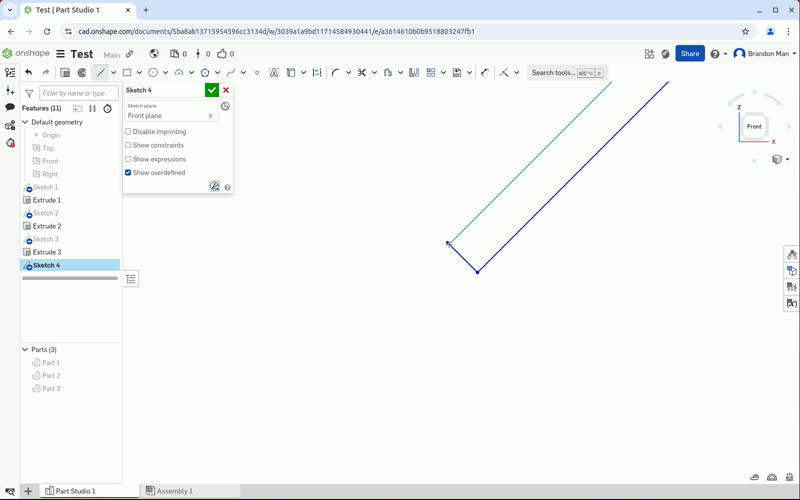
key_up(shift)
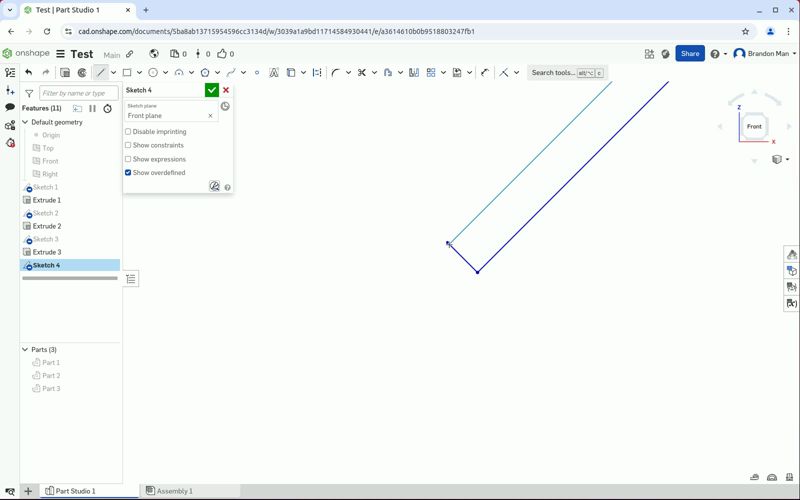
click(449, 244)
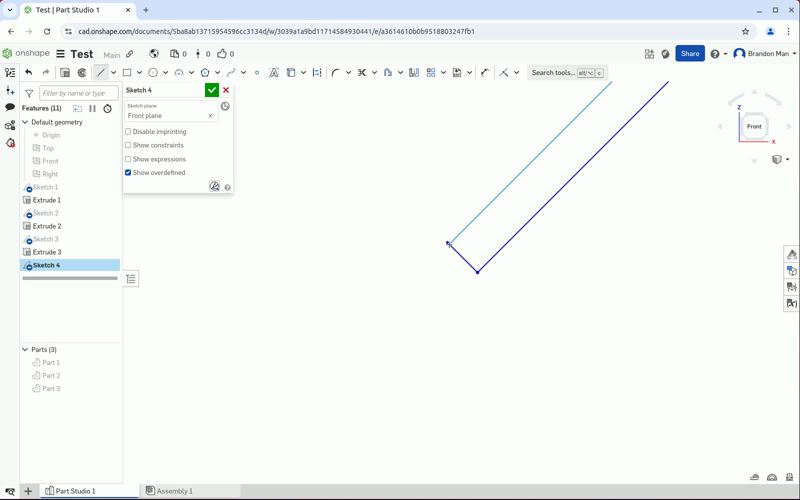
scroll(-6)
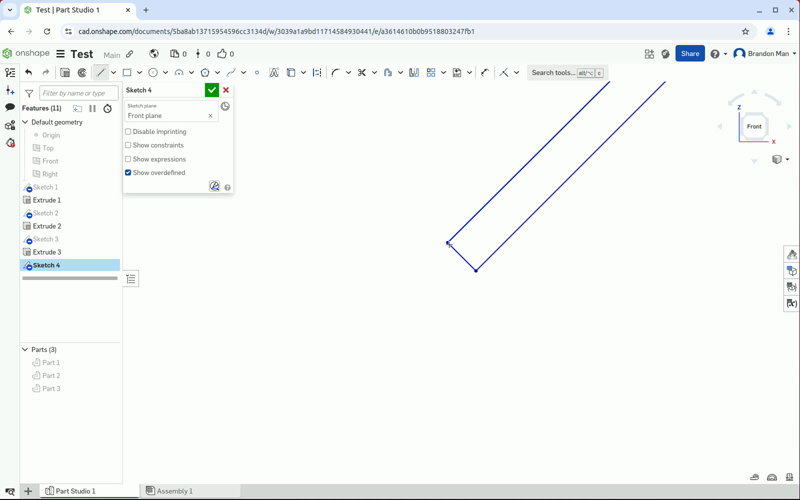
scroll(-6)
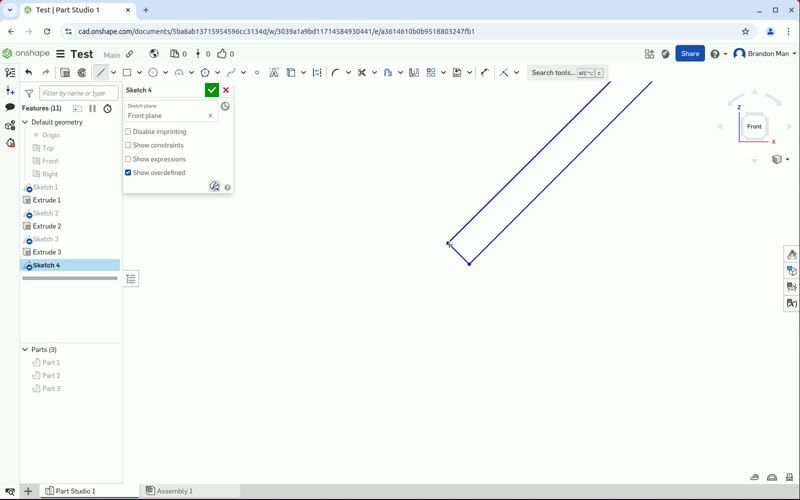
scroll(-6)
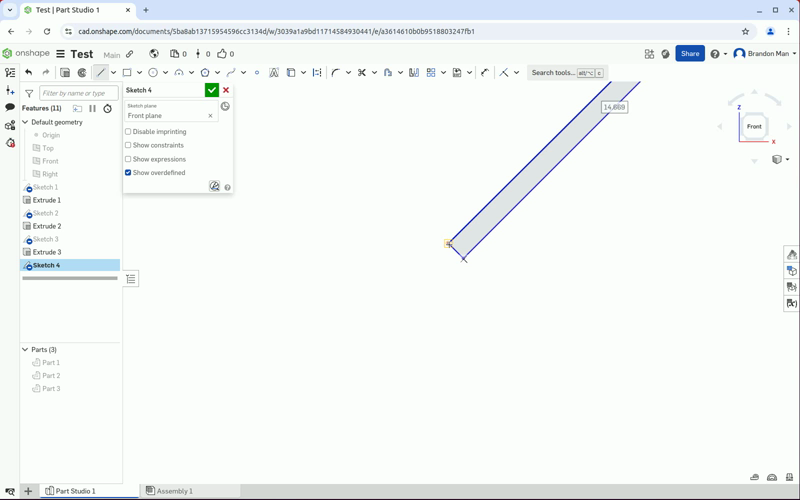
scroll(-6)
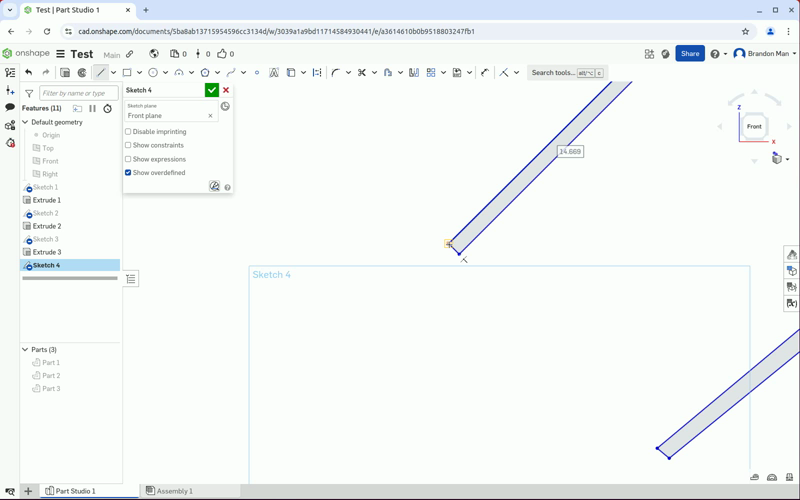
scroll(-6)
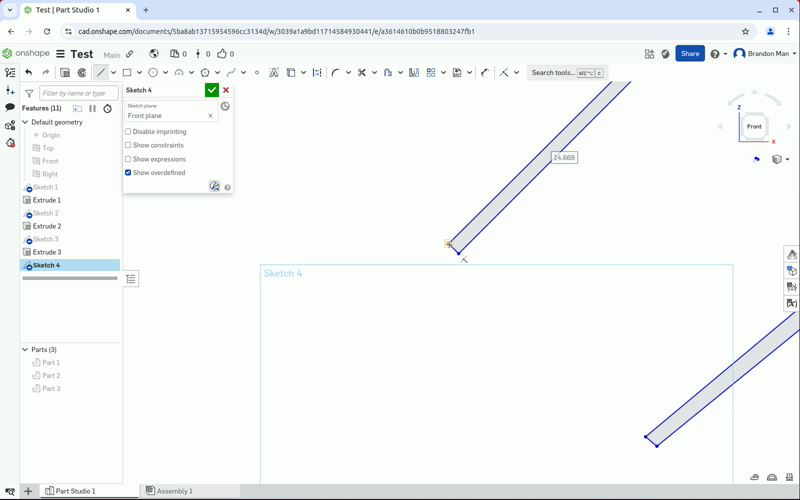
scroll(-6)
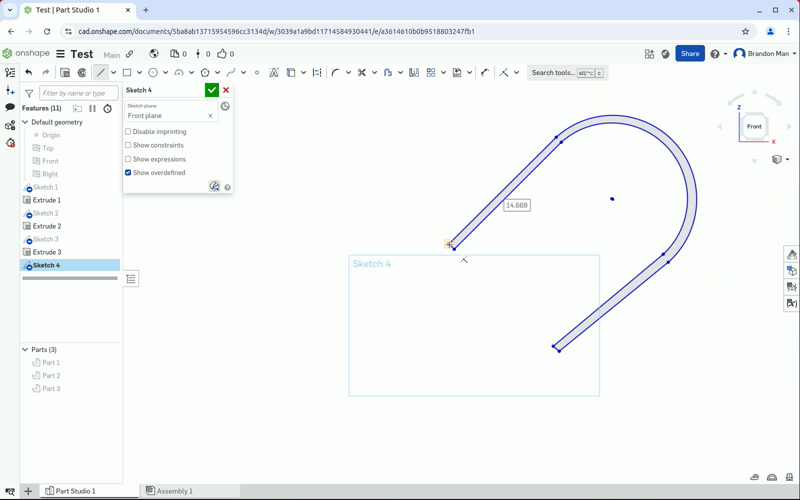
scroll(-6)
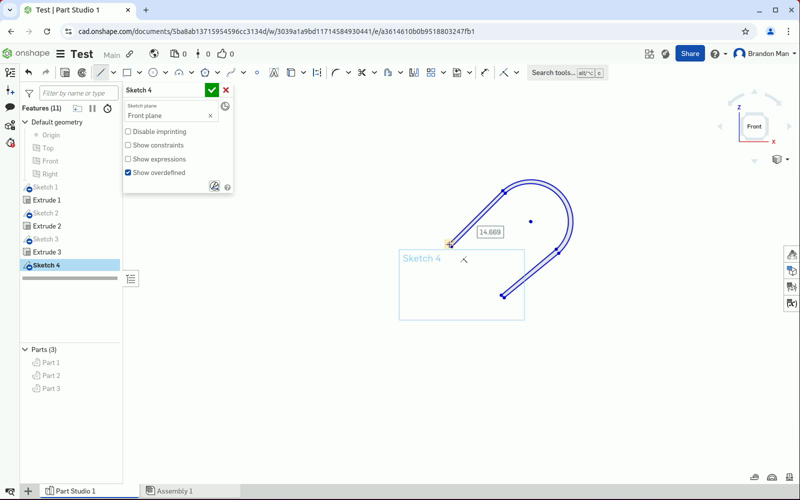
key(esc)
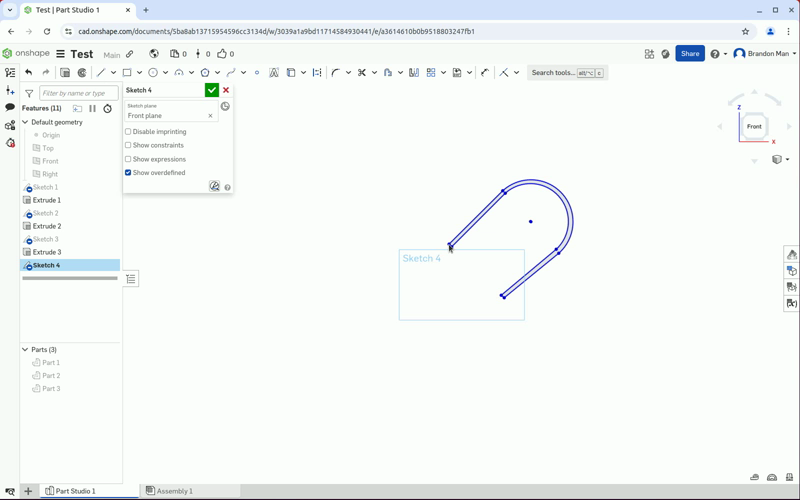
mouse_move(514, 286)
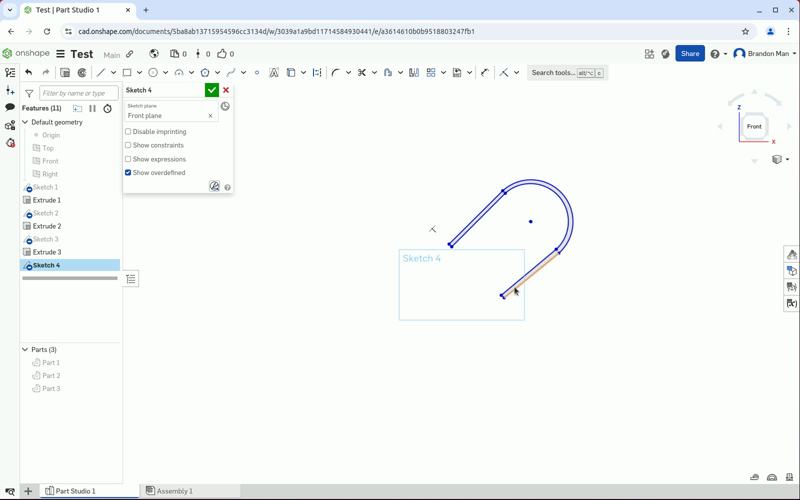
scroll(6)
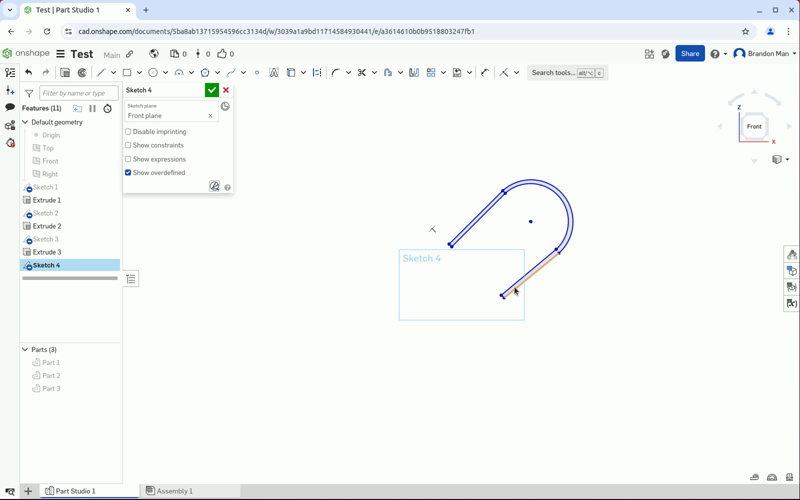
scroll(6)
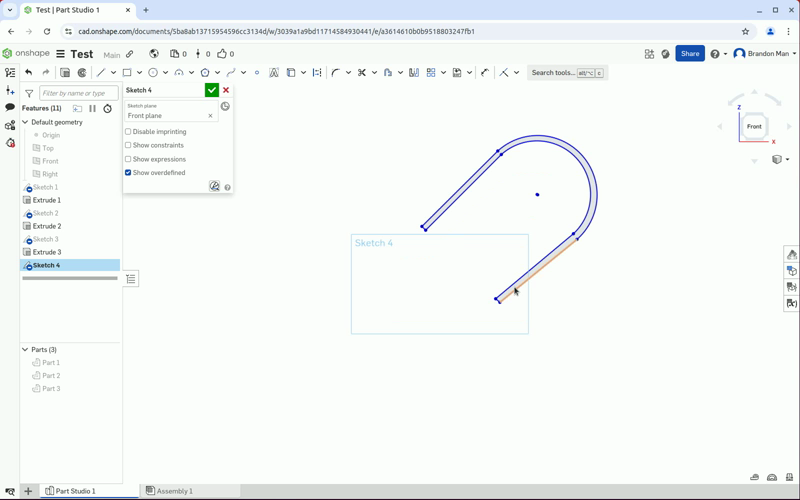
scroll(6)
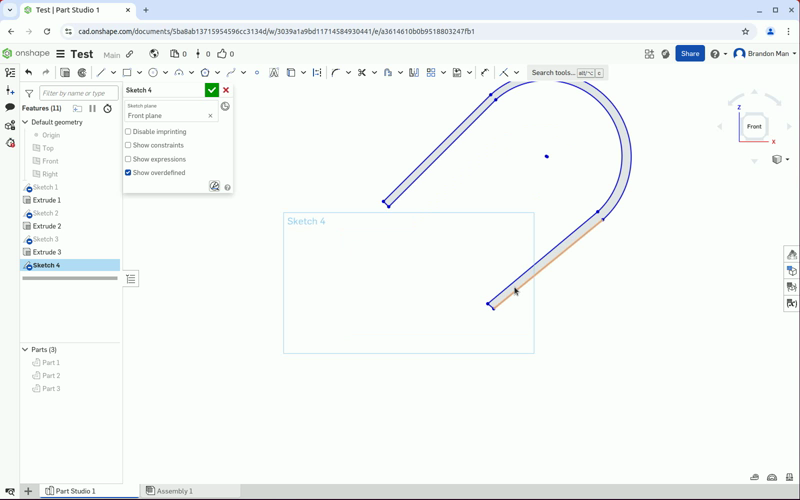
scroll(6)
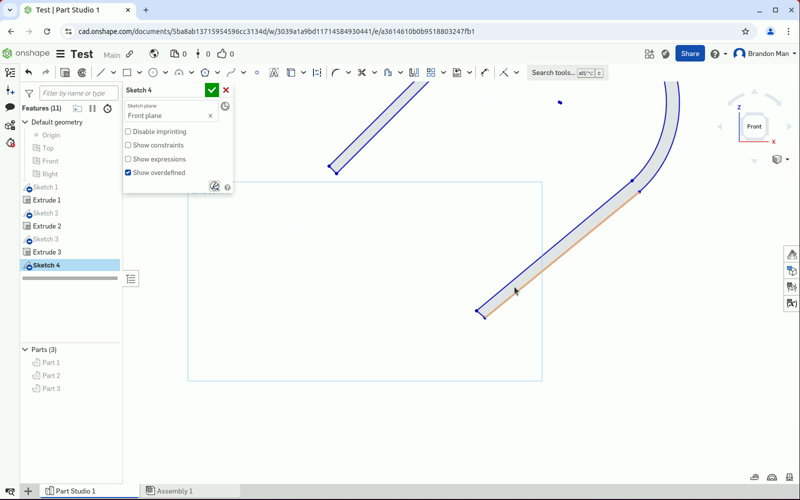
scroll(6)
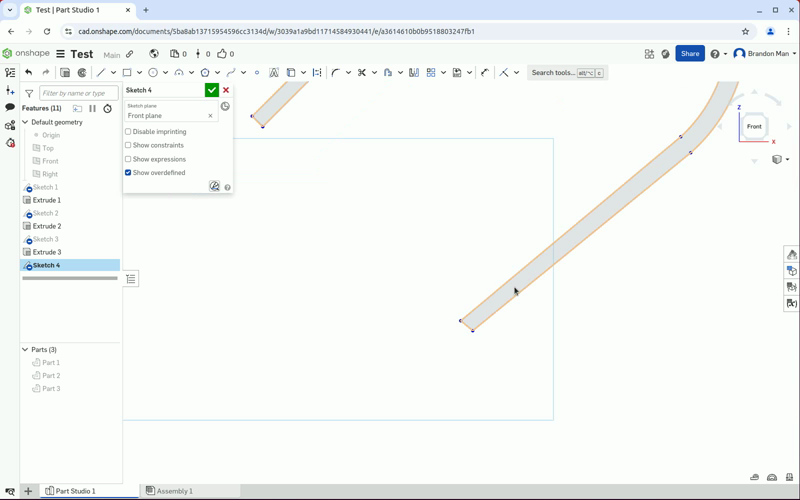
scroll(6)
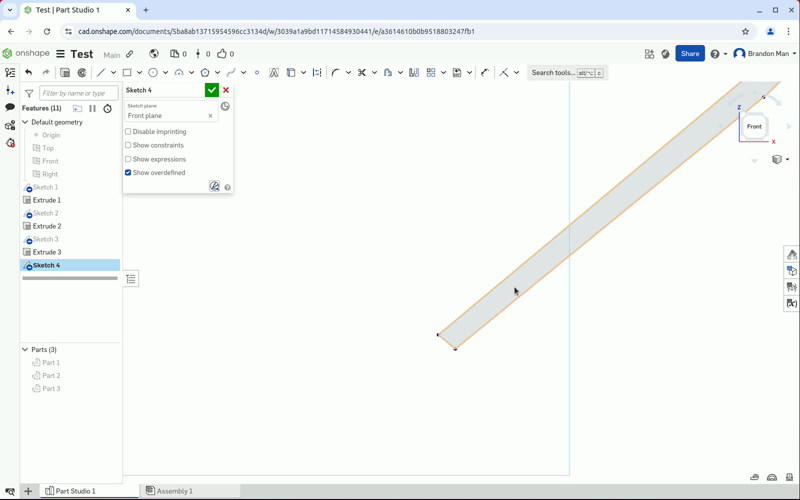
scroll(6)
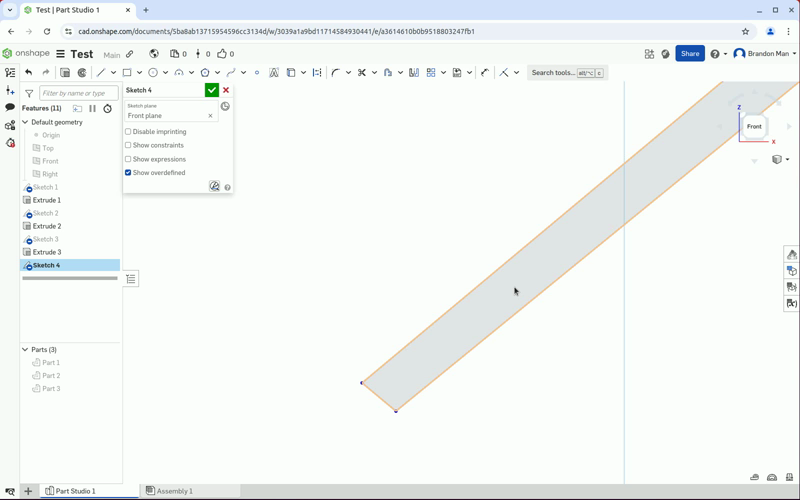
click(514, 286)
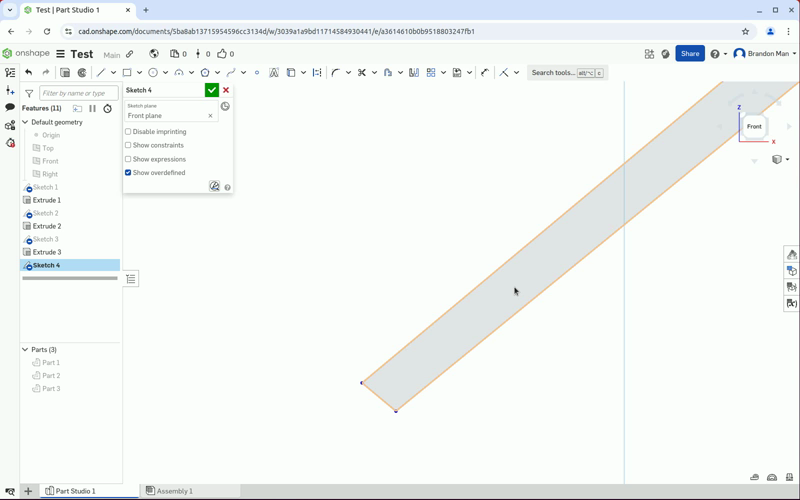
scroll(-6)
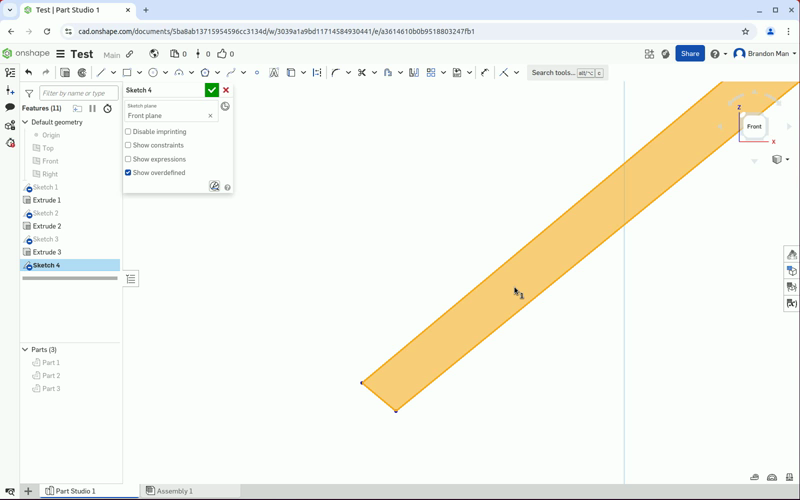
scroll(-6)
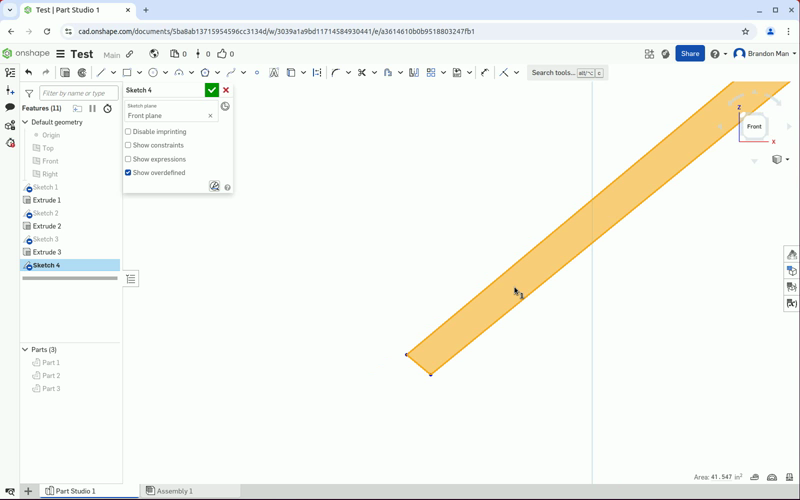
scroll(-6)
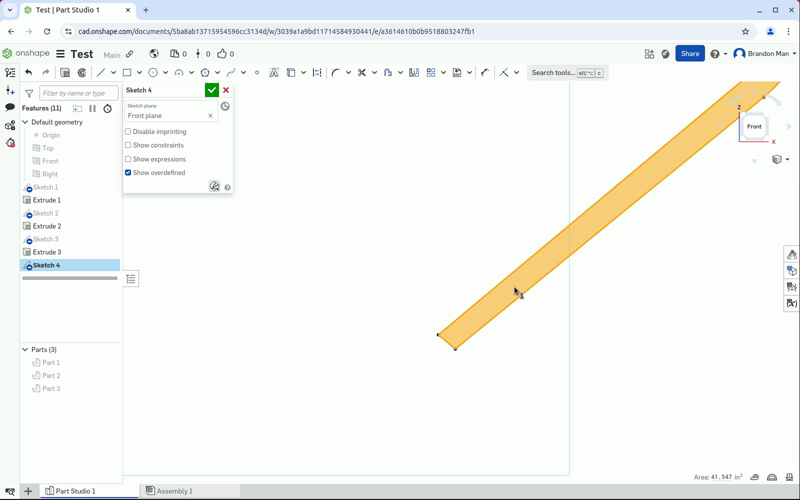
scroll(-6)
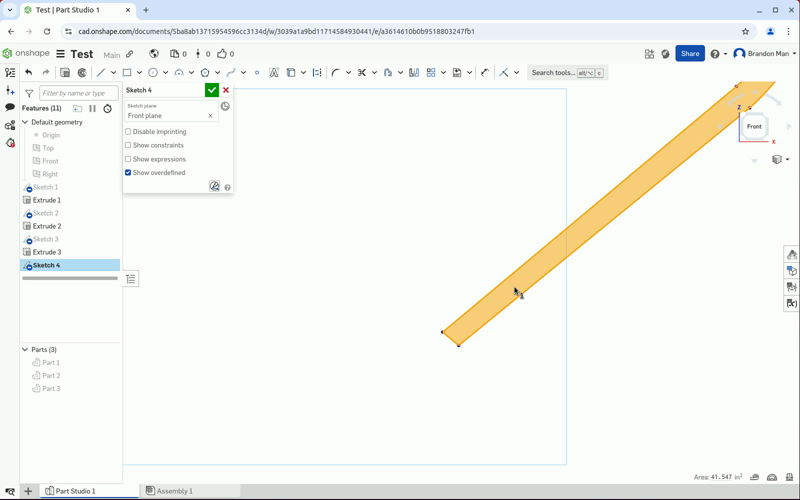
scroll(-6)
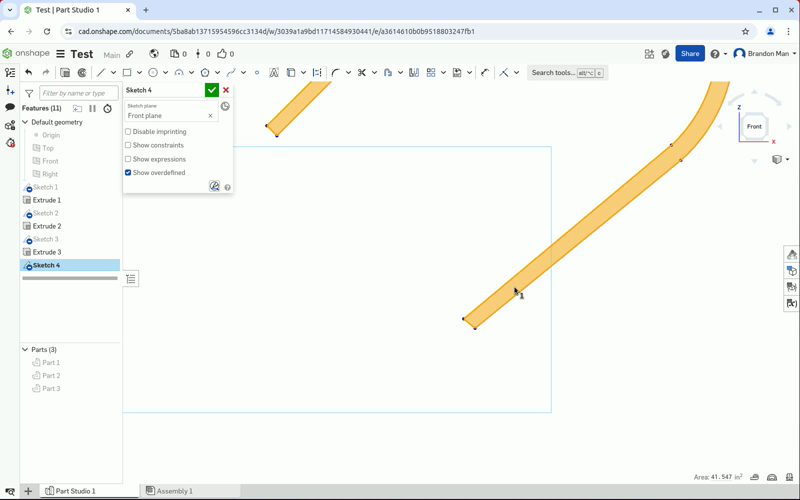
scroll(-6)
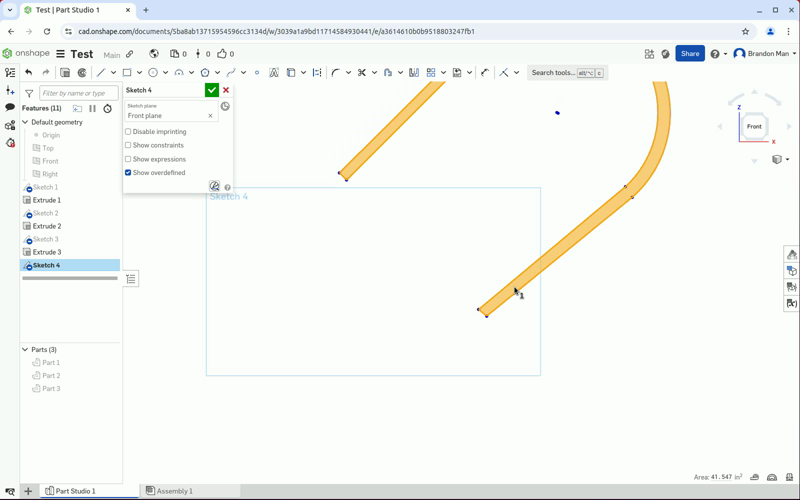
scroll(-6)
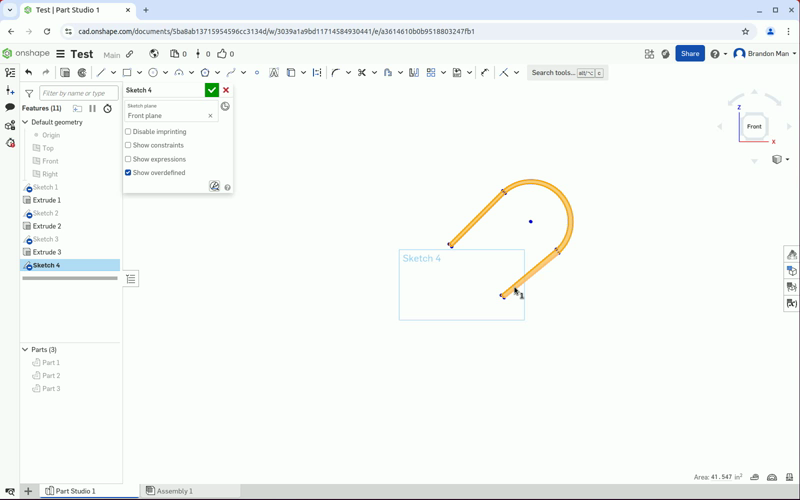
mouse_move(73, 352)
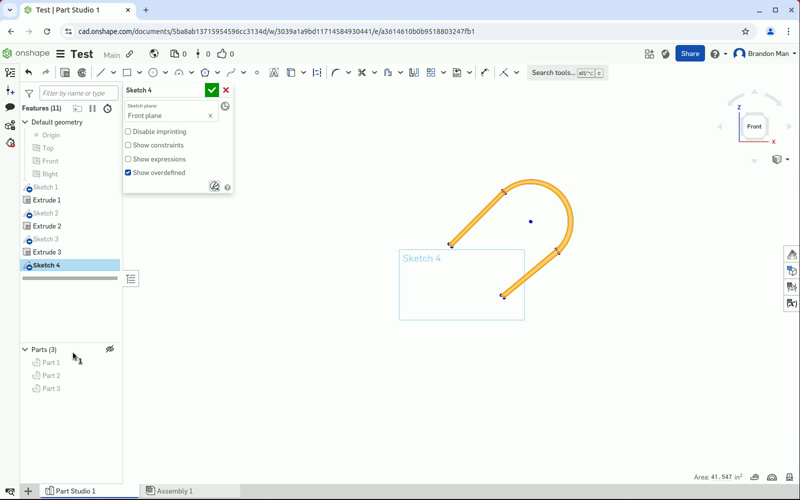
key(shift+y)
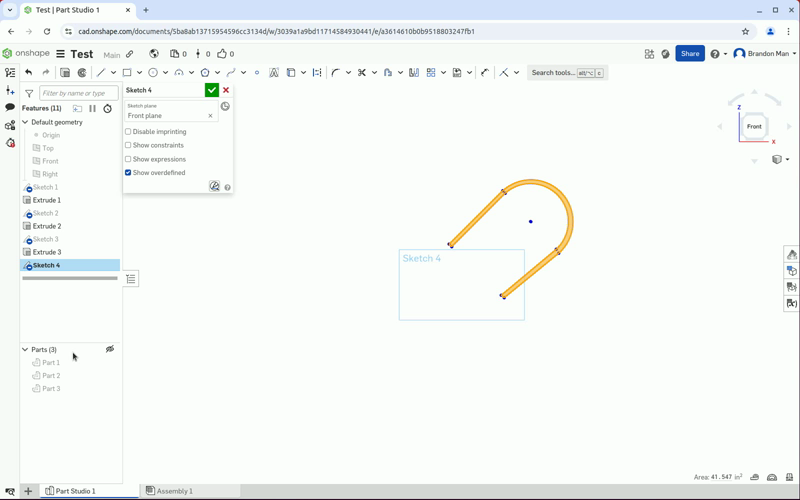
key(shift+e)
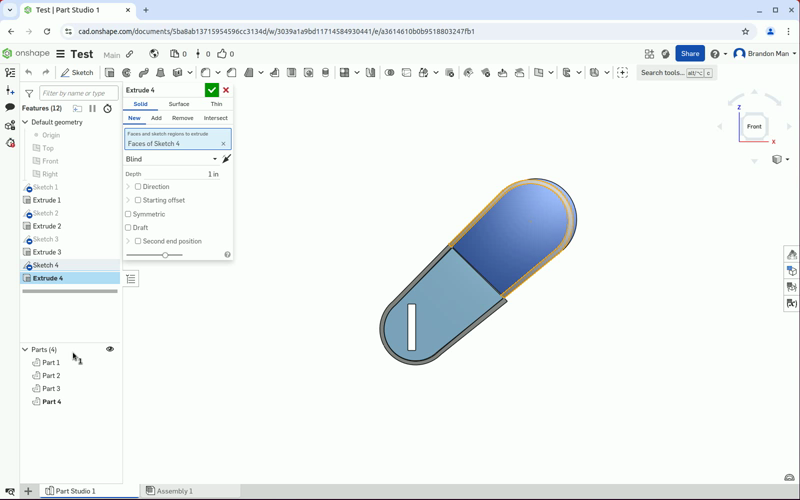
mouse_move(143, 106)
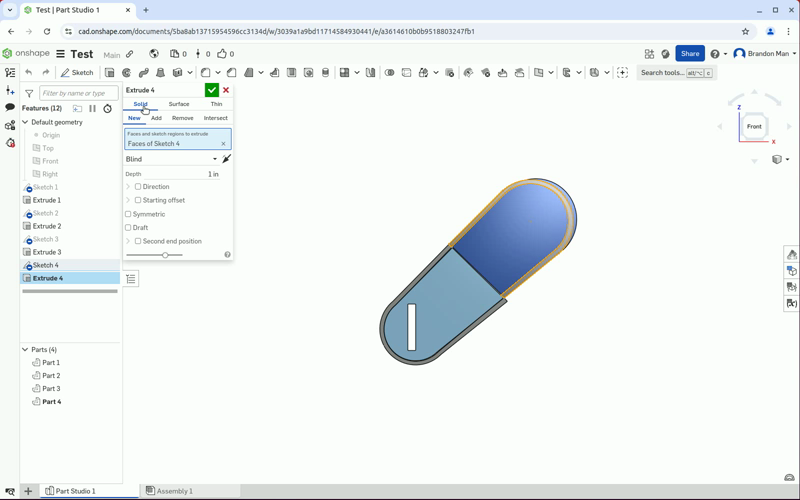
click(143, 106)
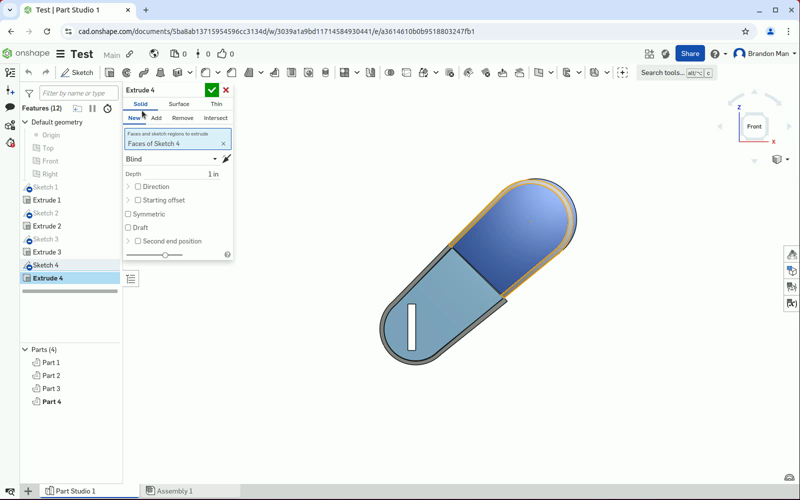
mouse_move(137, 120)
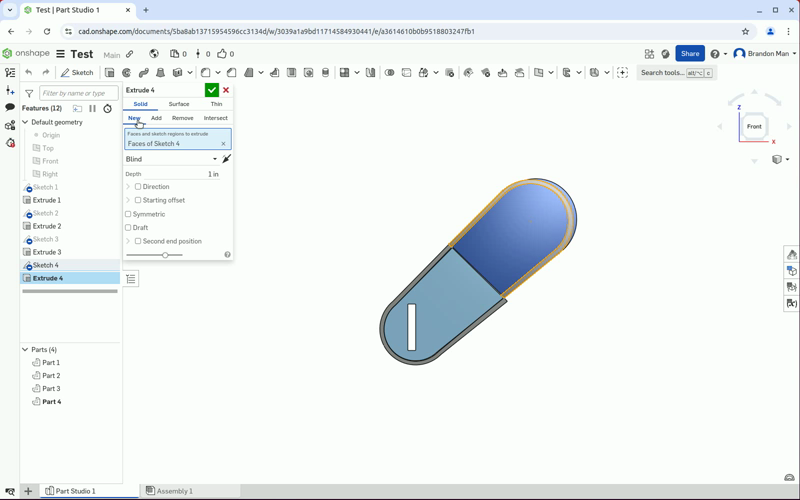
click(137, 120)
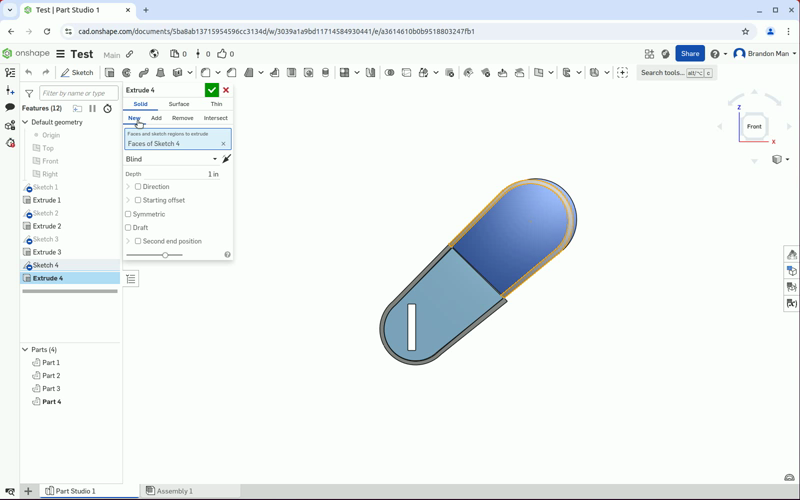
key(tab, 4)
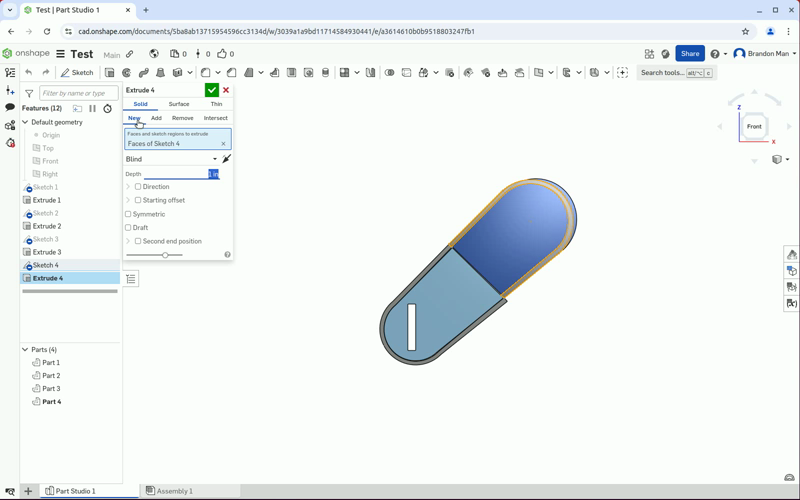
text(-0.722)
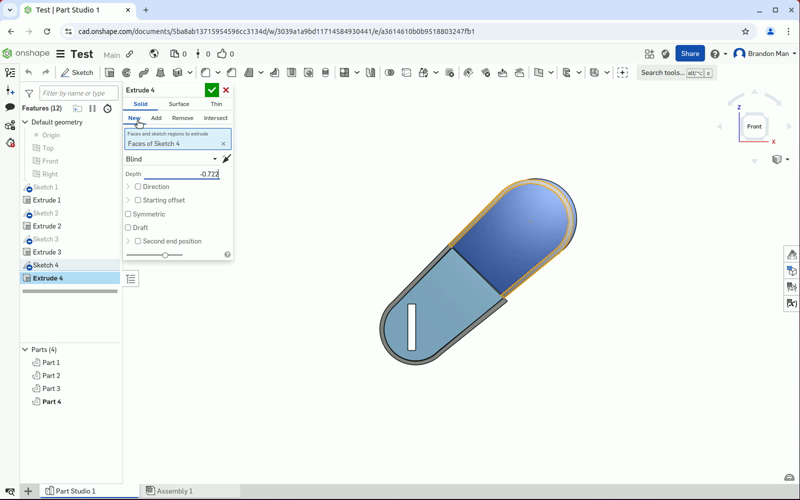
key(enter)
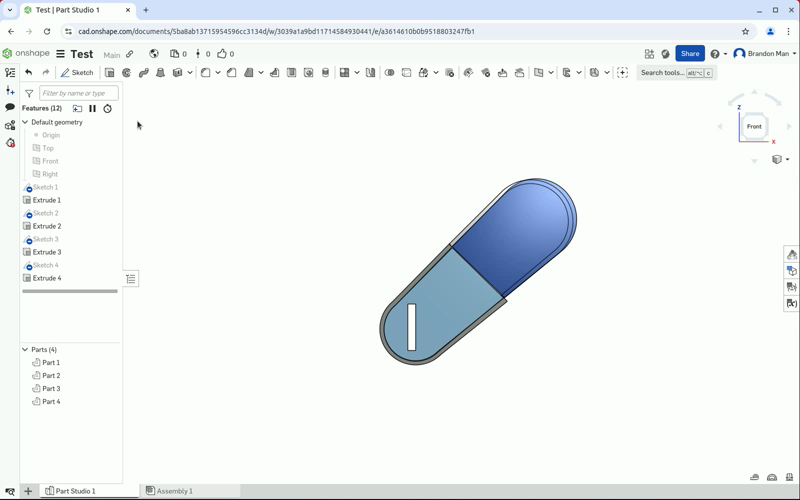
key(shift+h)
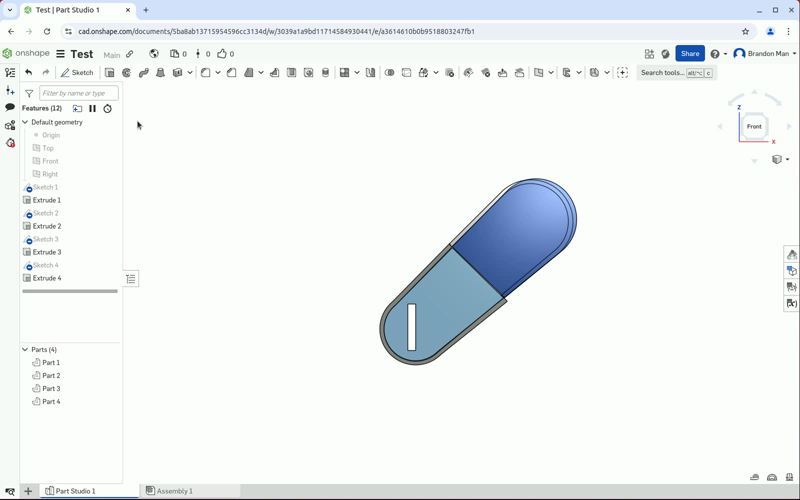
key(shift+h)
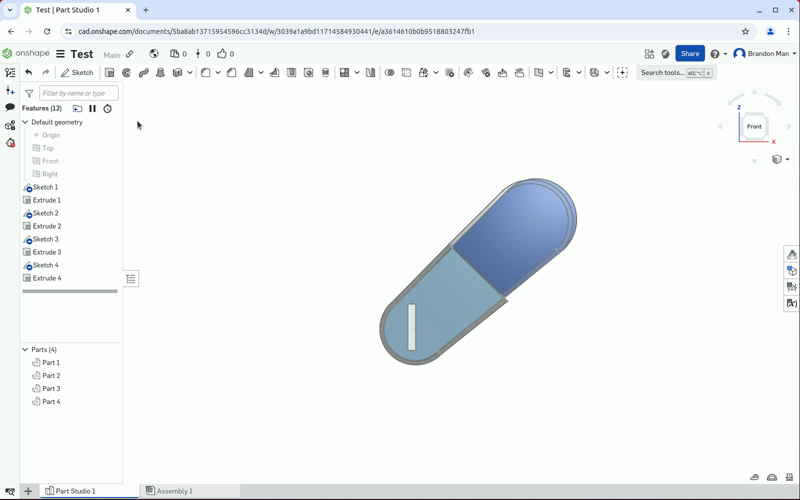
key(shift+7)
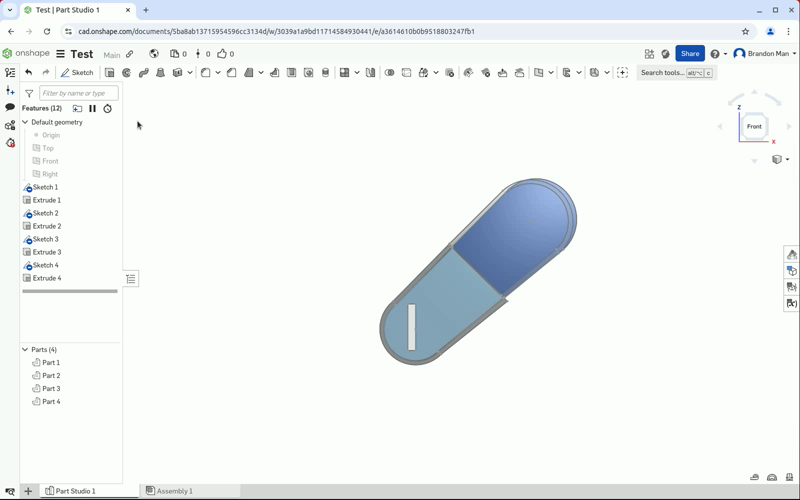
key(left, 2)
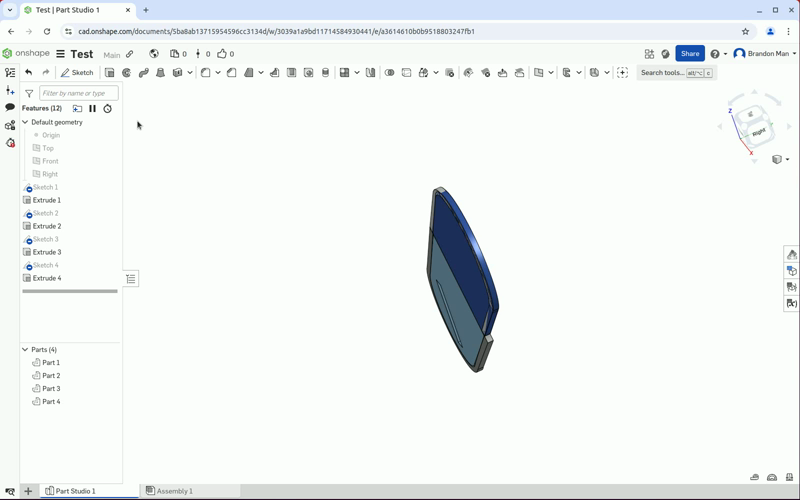
key(down, 2)
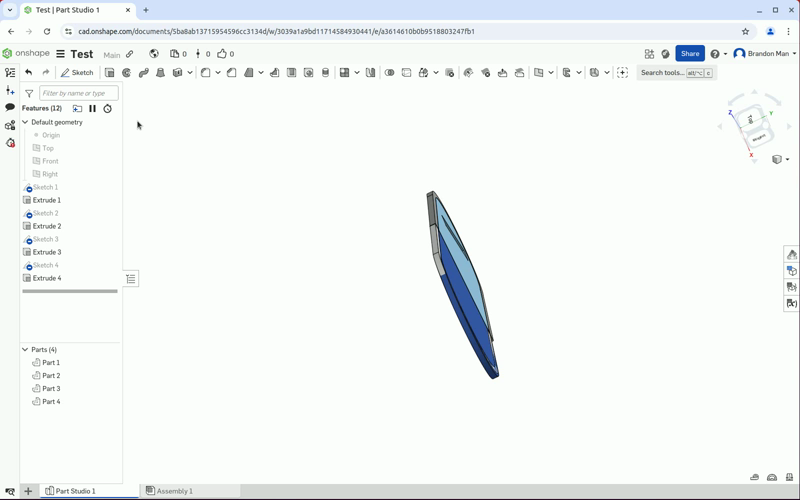
key(up, 2)
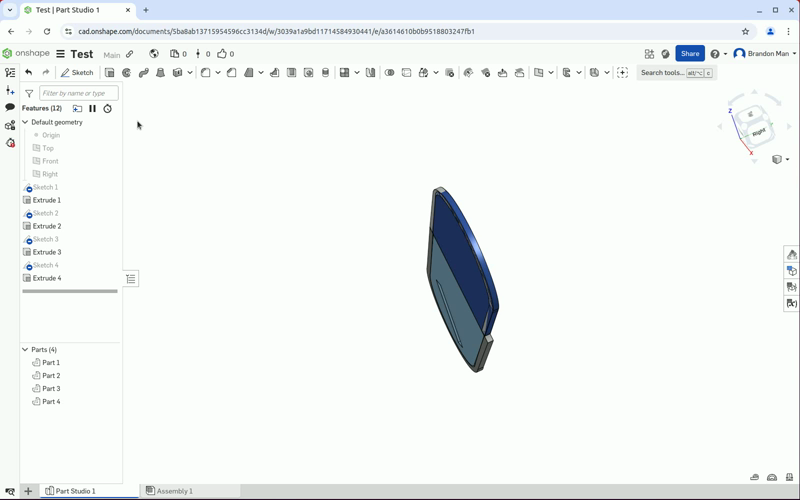
key(right, 2)
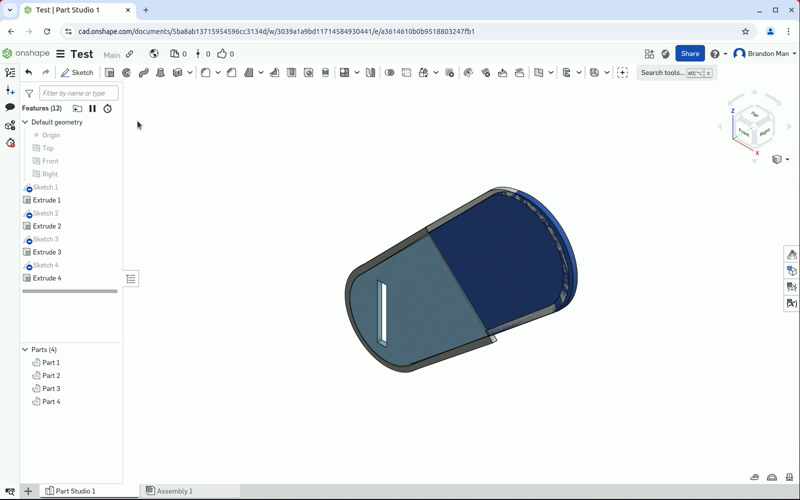
mouse_move(73, 189)
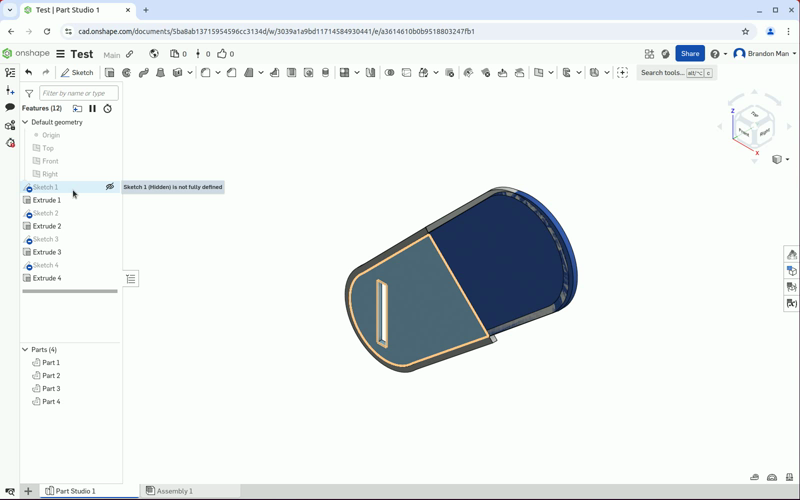
click(73, 189)